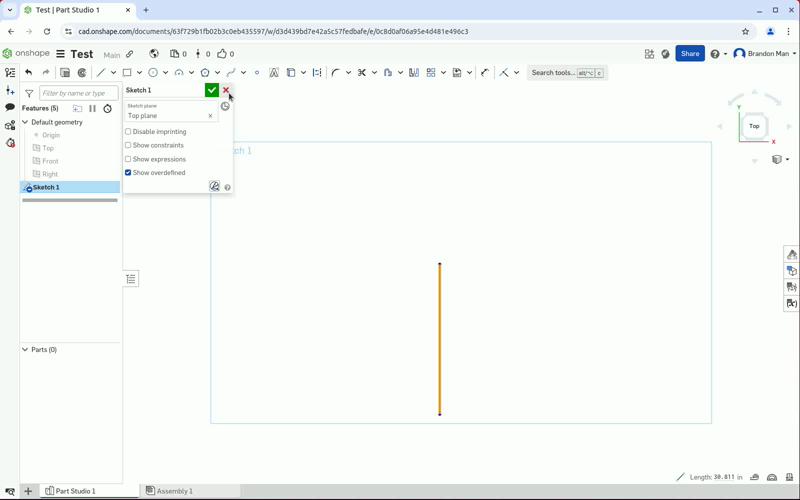
key(shift+h)
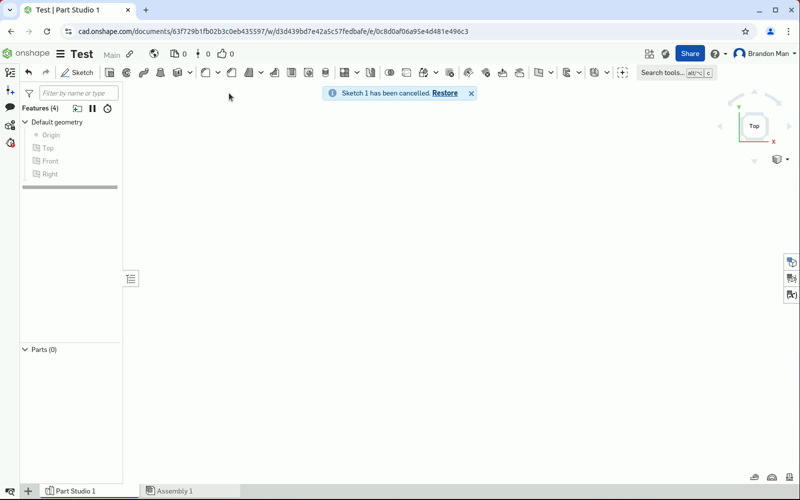
mouse_move(73, 352)
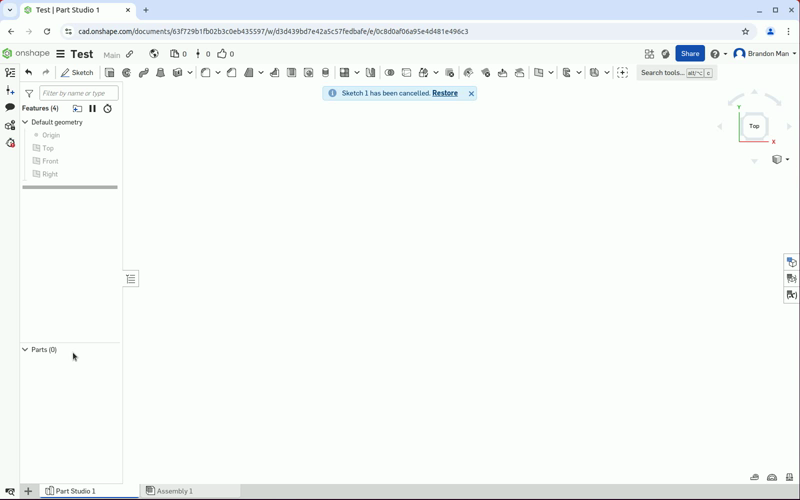
key(y)
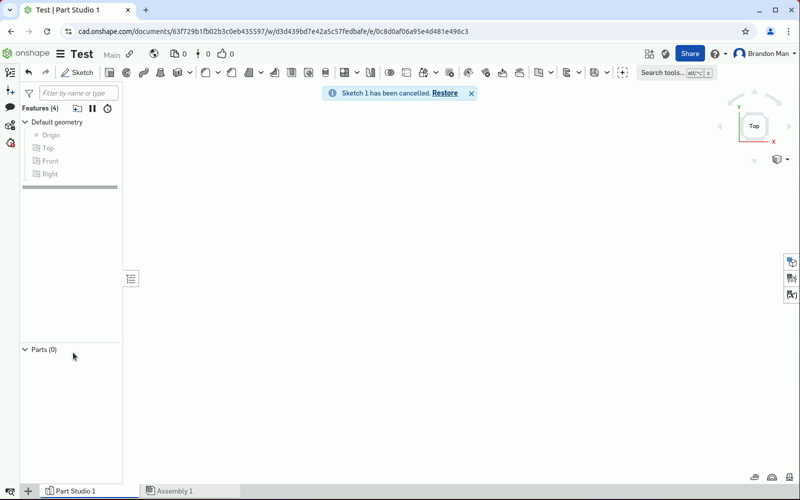
key(shift+p)
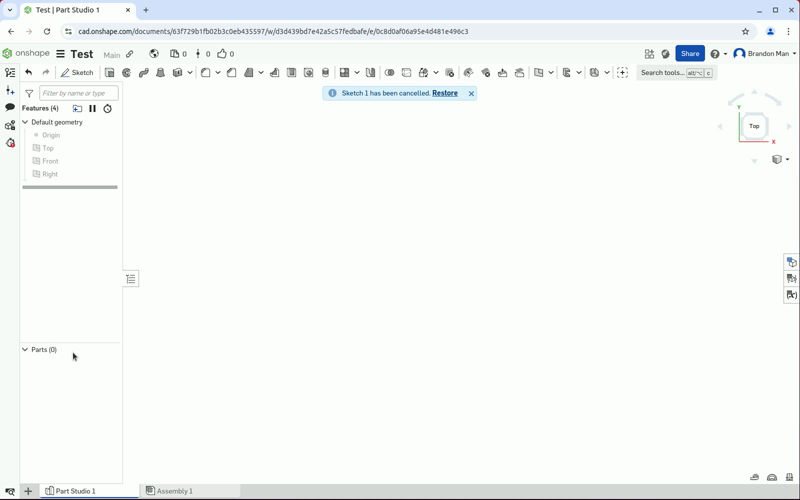
key(space)
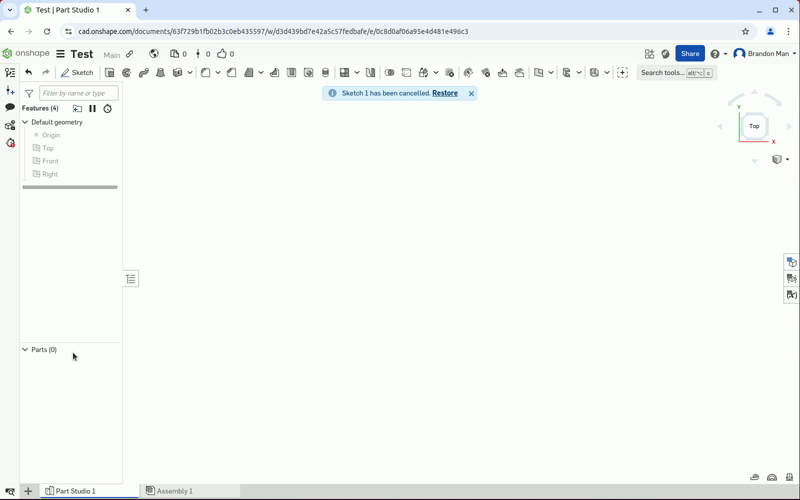
key_down(shift)
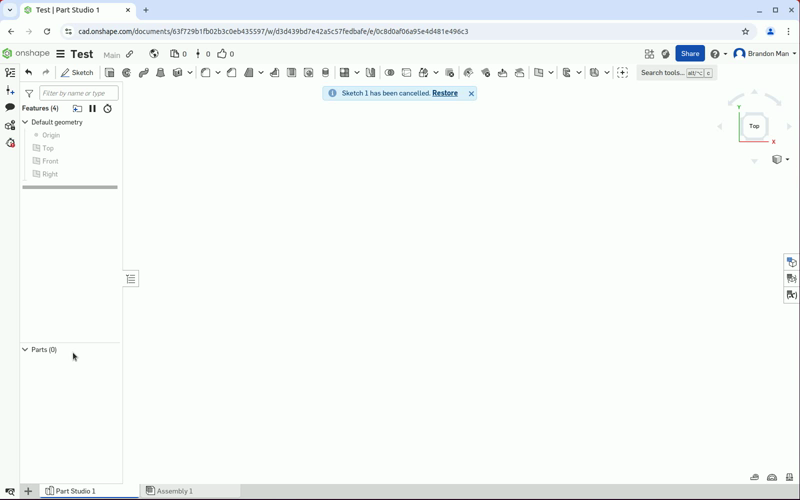
key(up)
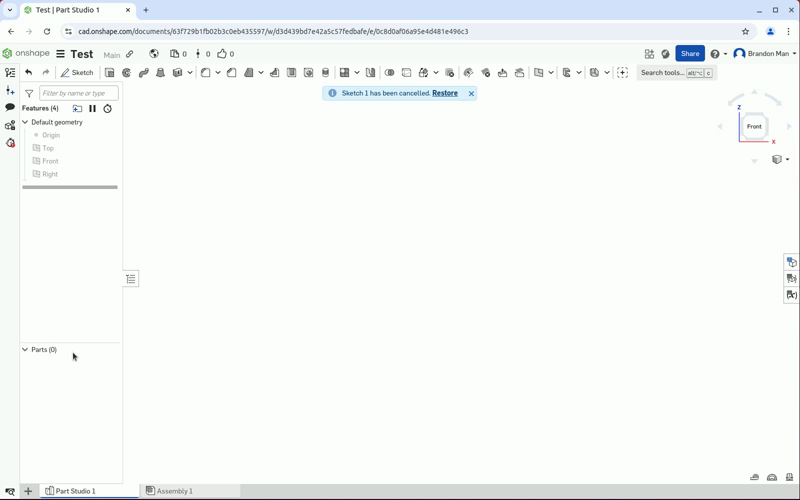
key_up(shift)
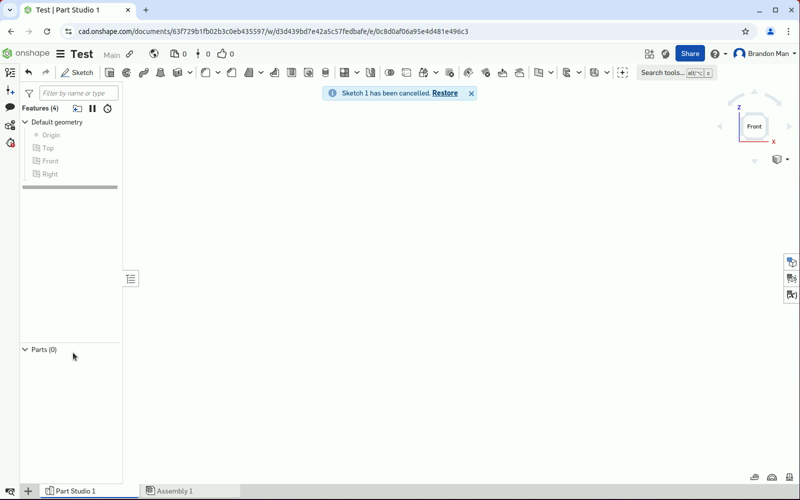
mouse_move(73, 352)
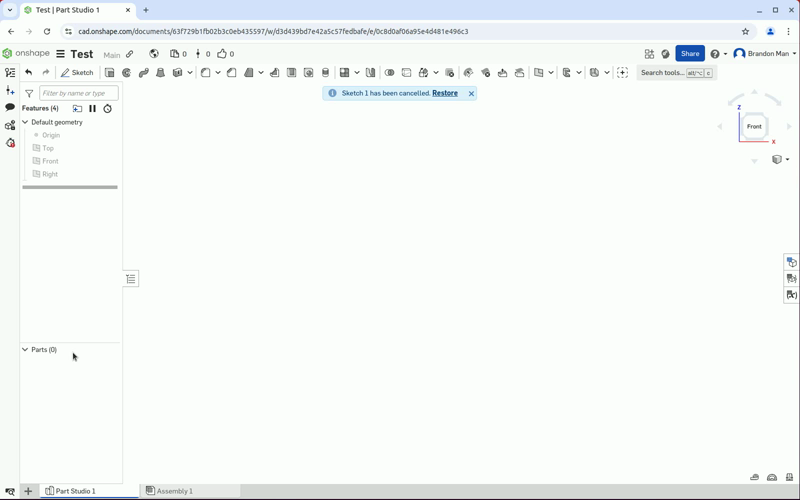
key(shift+y)
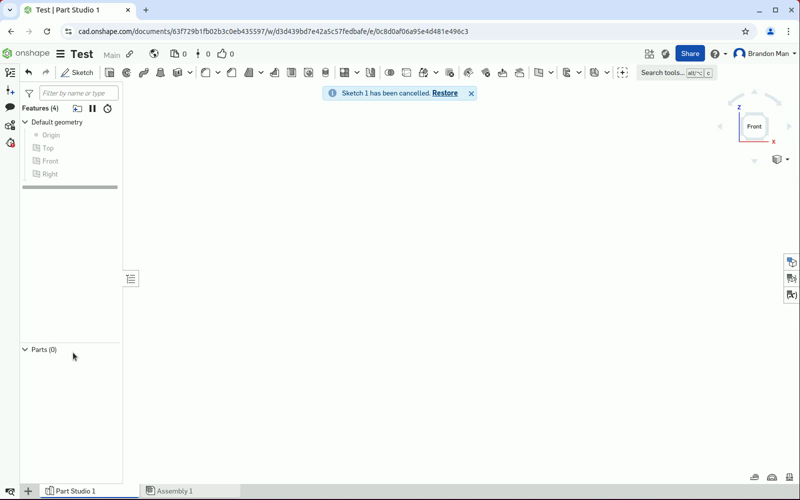
key(shift+s)
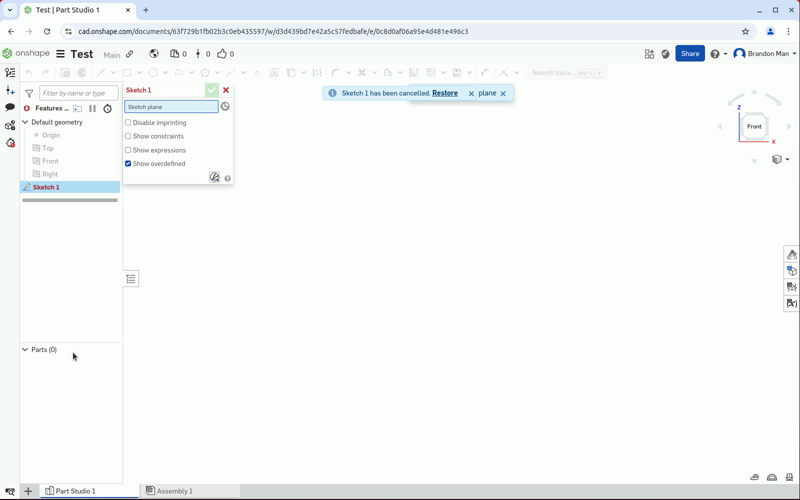
mouse_move(73, 163)
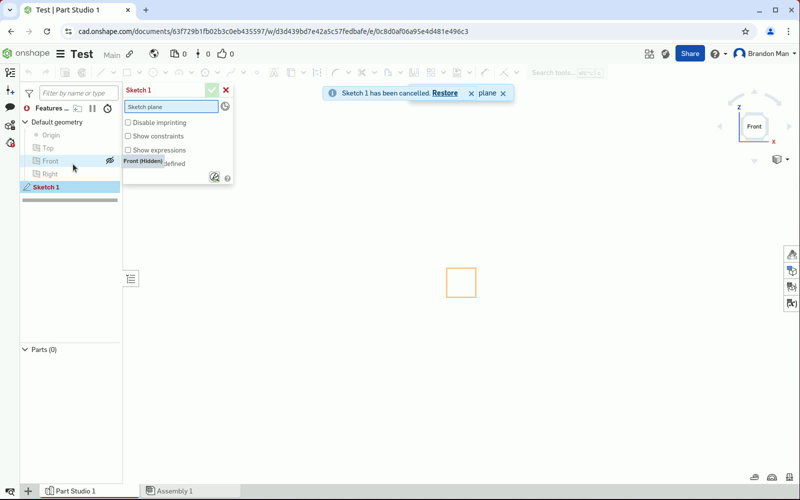
click(73, 163)
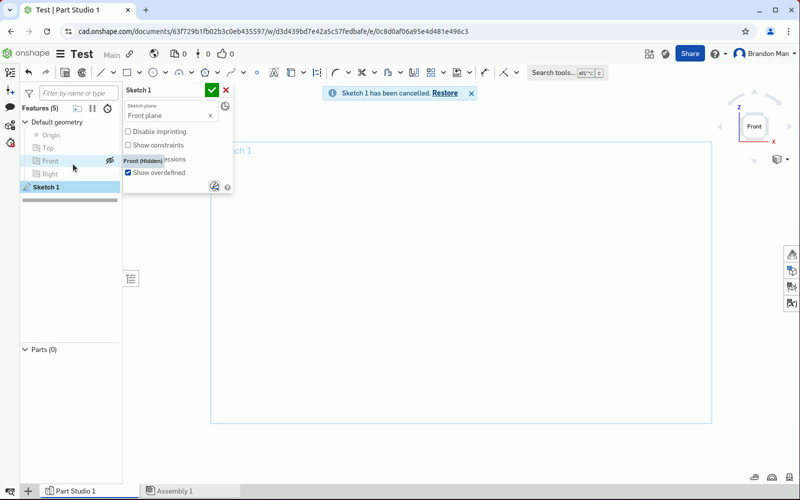
mouse_move(73, 352)
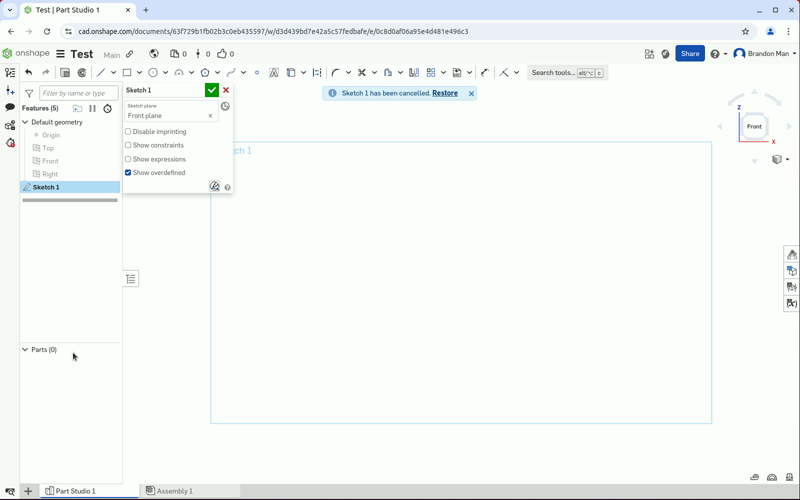
key(y)
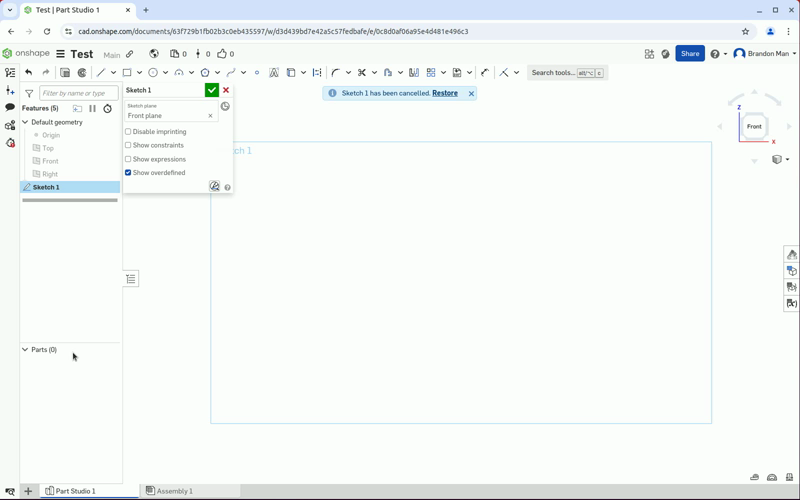
key(l)
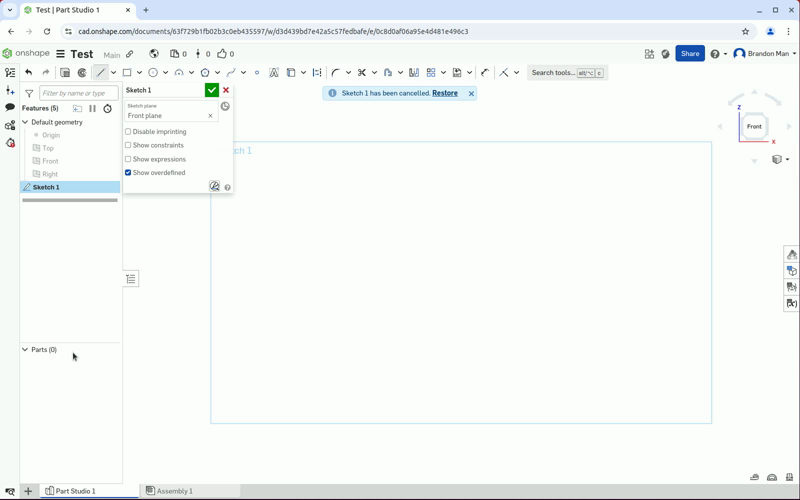
key_down(shift)
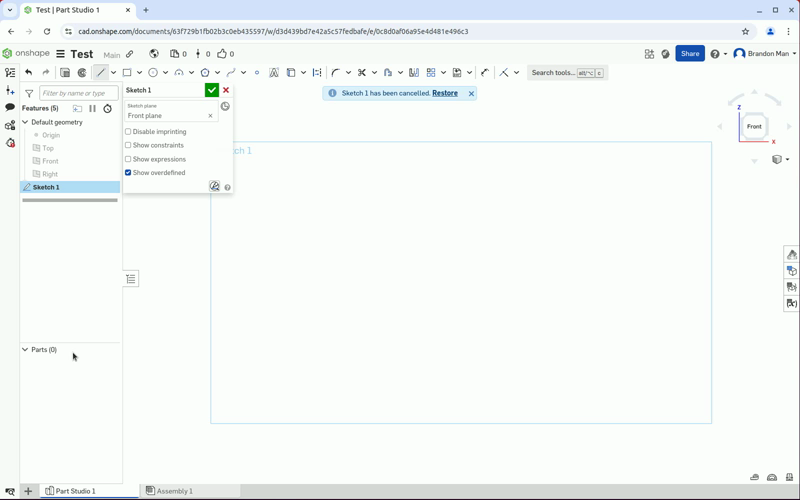
mouse_move(434, 272)
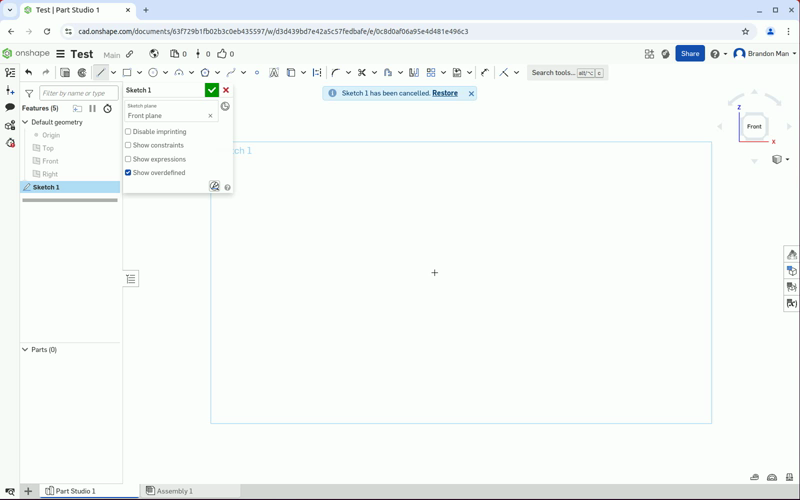
click(434, 272)
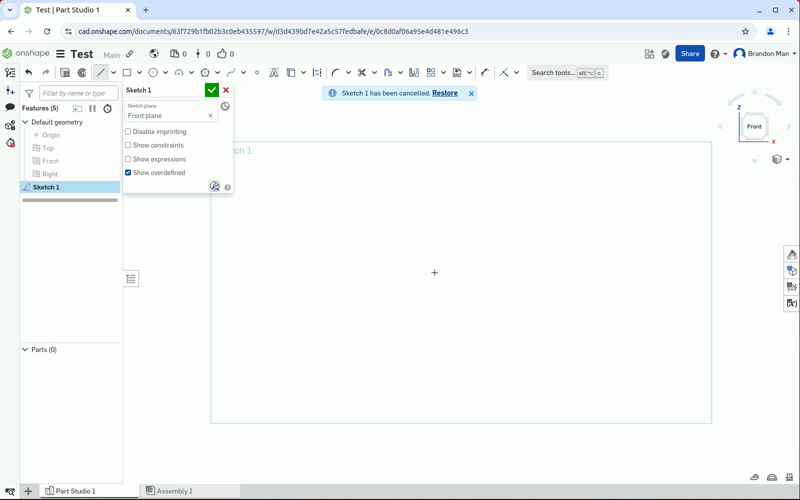
key_up(shift)
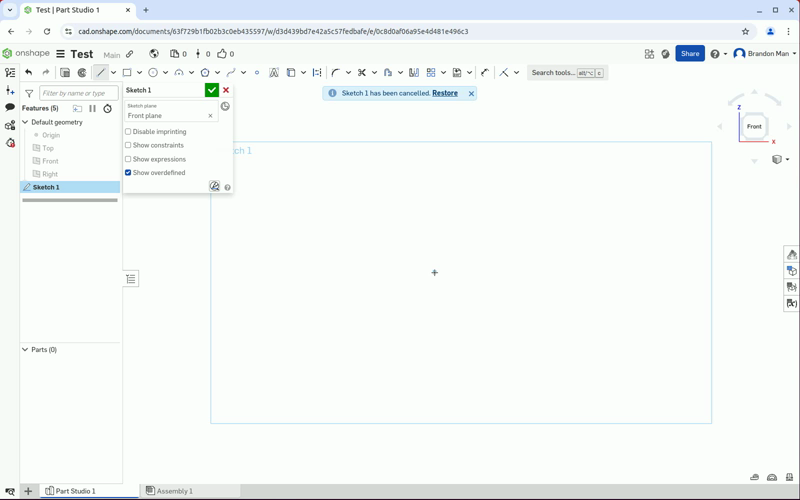
key_down(shift)
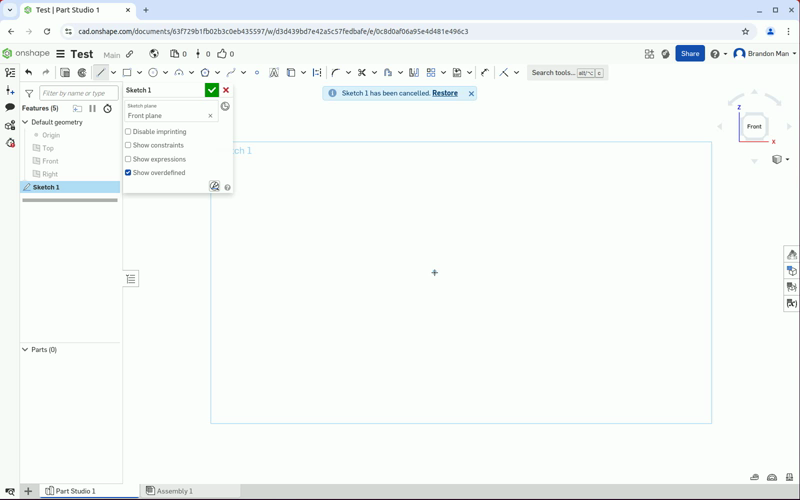
mouse_move(464, 272)
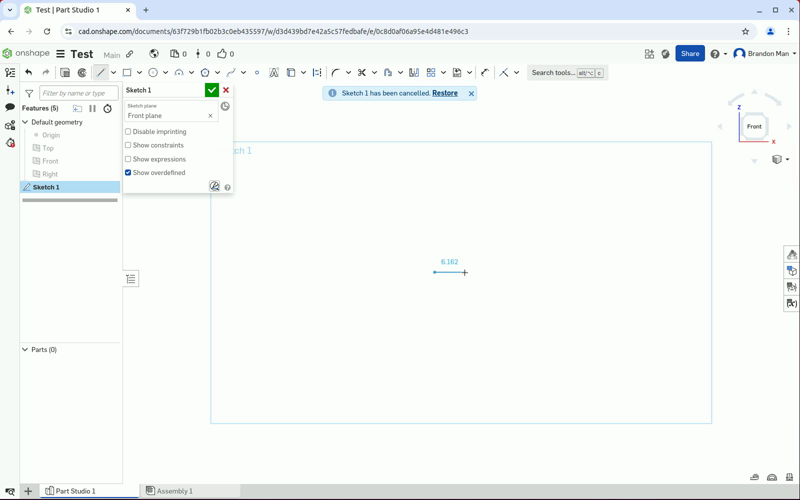
mouse_move(435, 282)
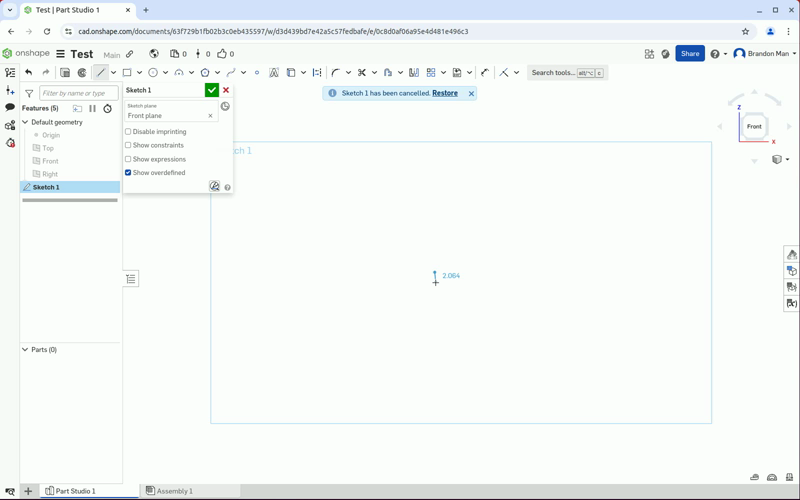
click(435, 282)
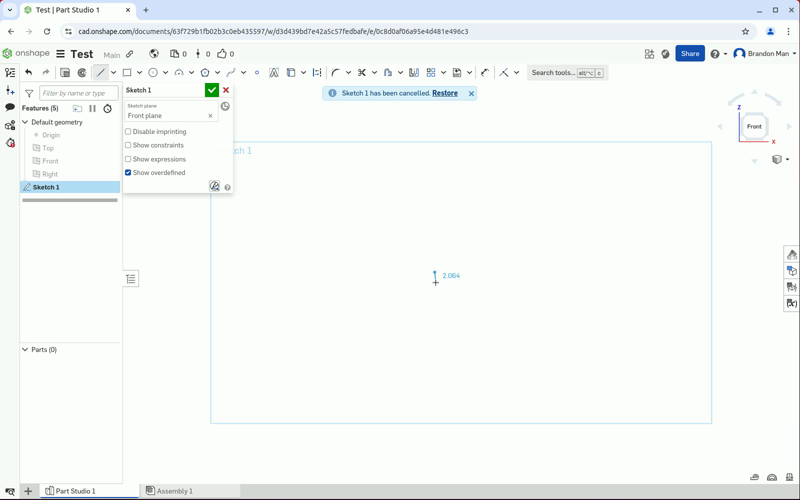
key_up(shift)
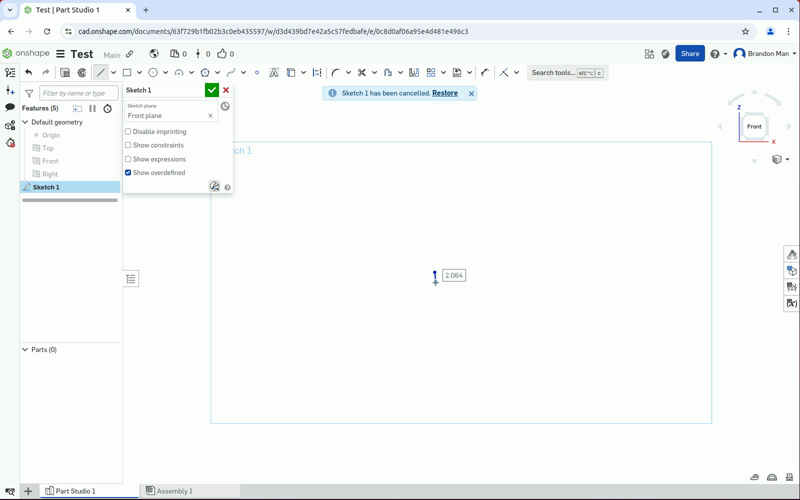
key_down(shift)
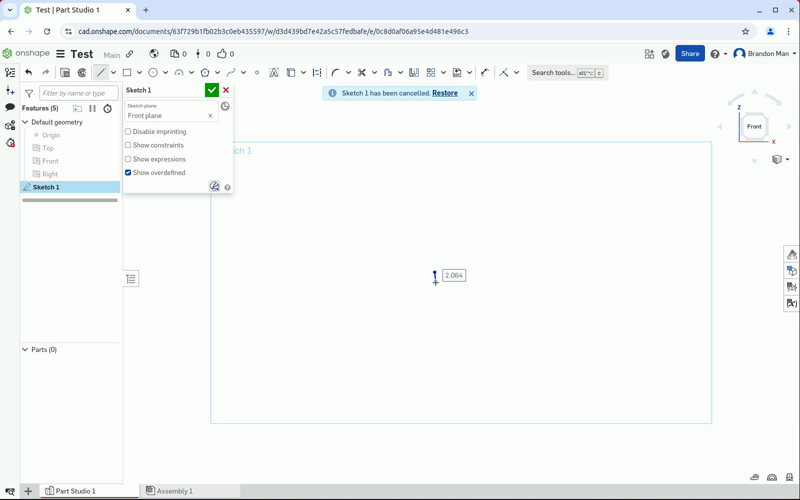
mouse_move(465, 282)
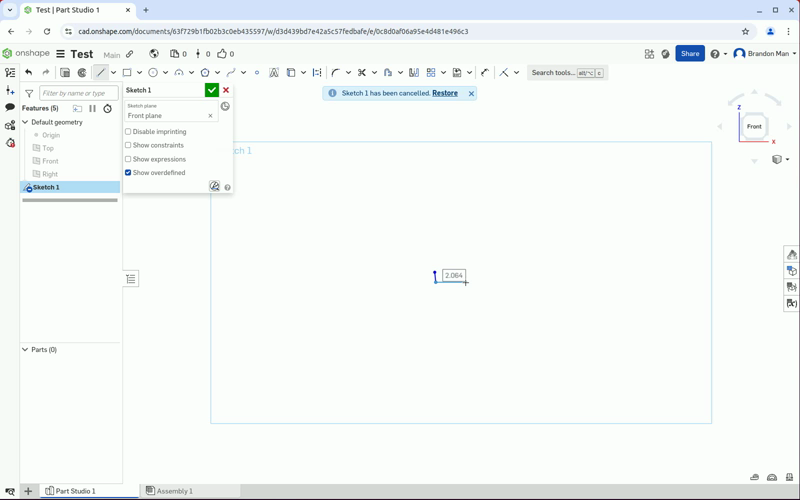
mouse_move(442, 289)
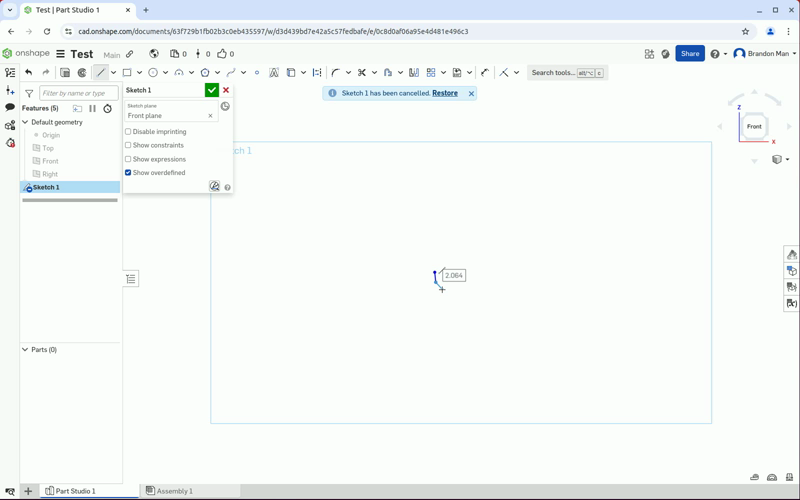
click(442, 289)
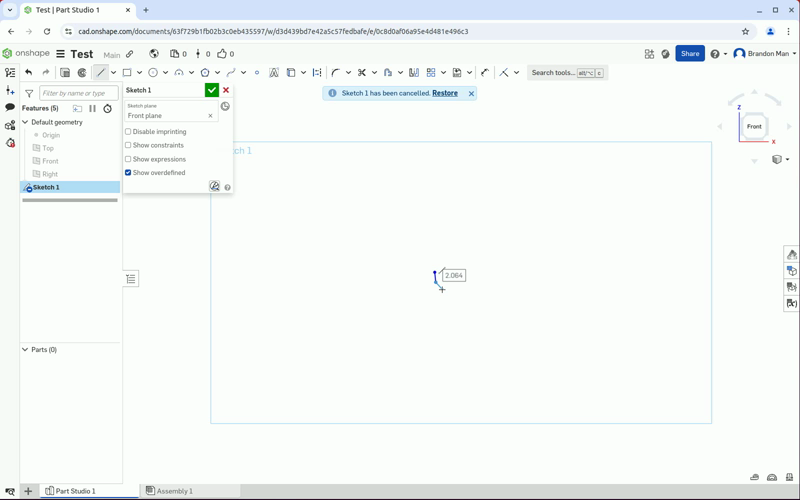
key_up(shift)
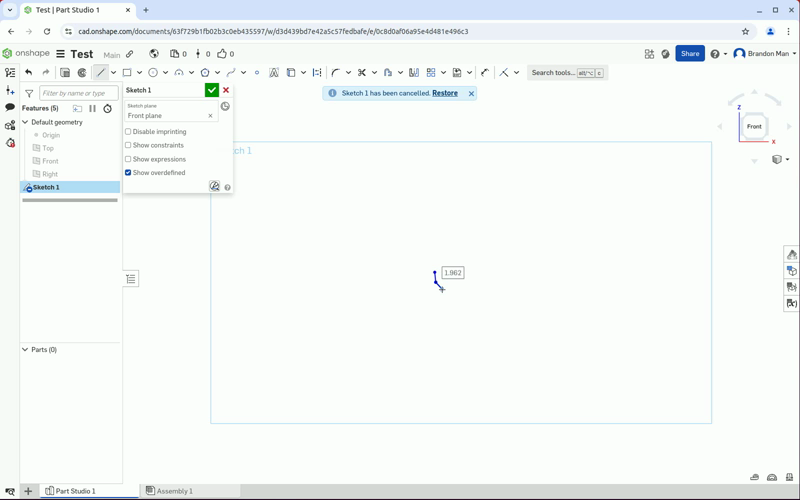
key_down(shift)
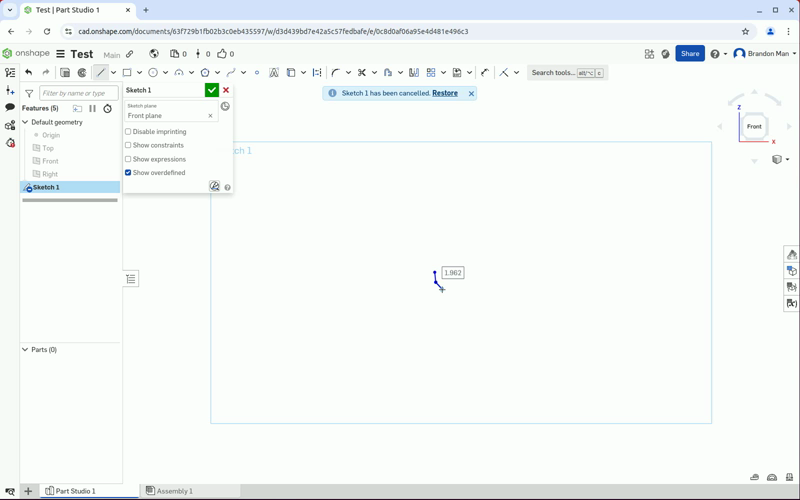
mouse_move(472, 289)
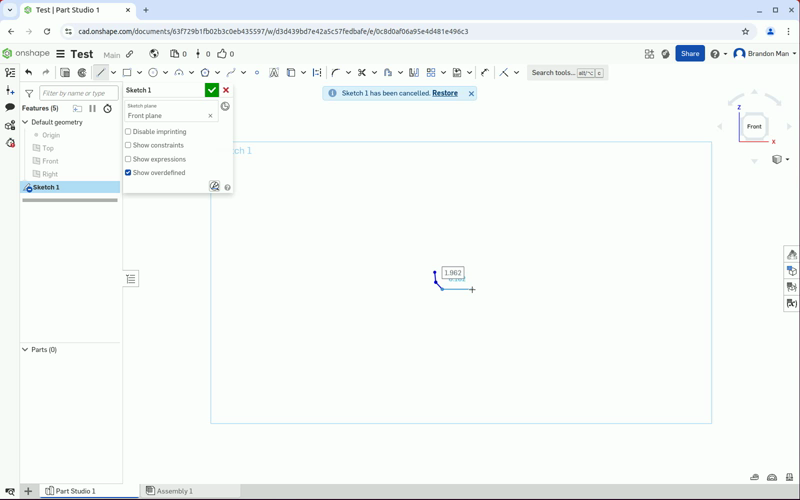
mouse_move(452, 290)
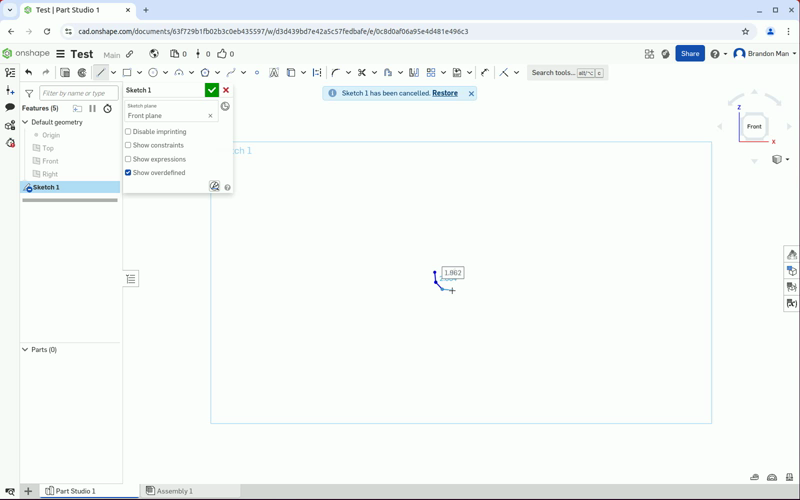
click(452, 290)
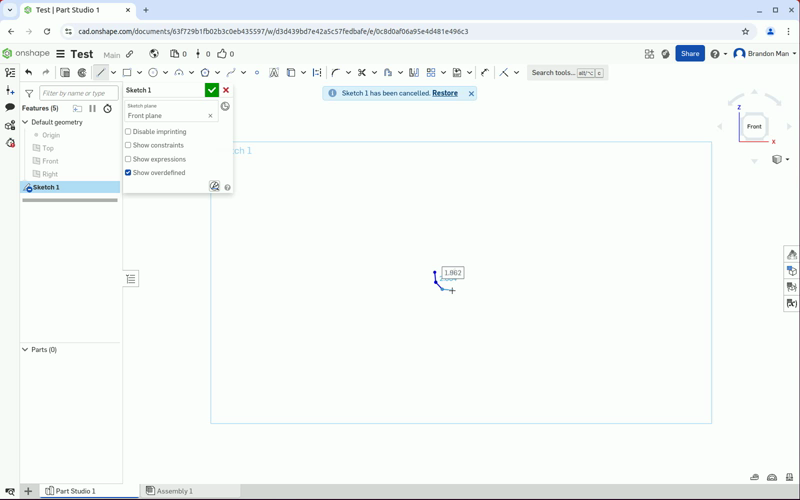
key_up(shift)
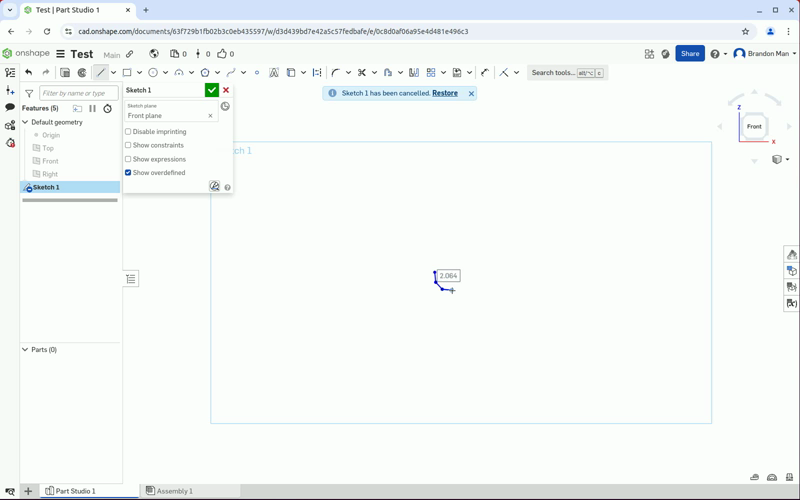
key_down(shift)
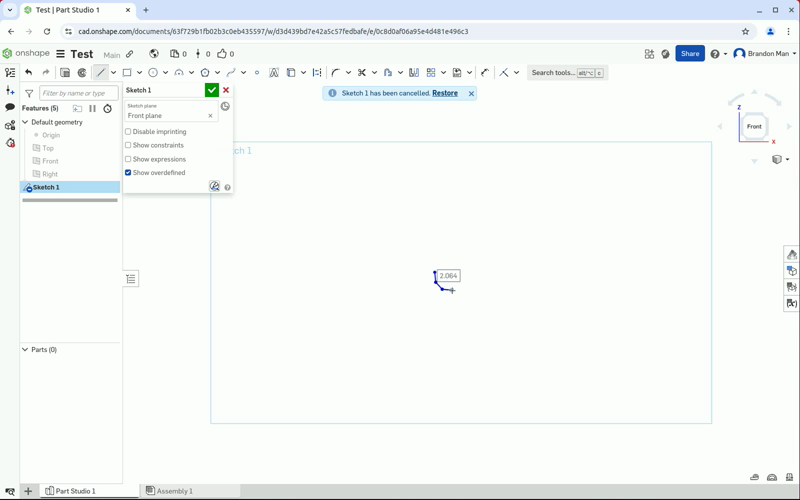
mouse_move(482, 290)
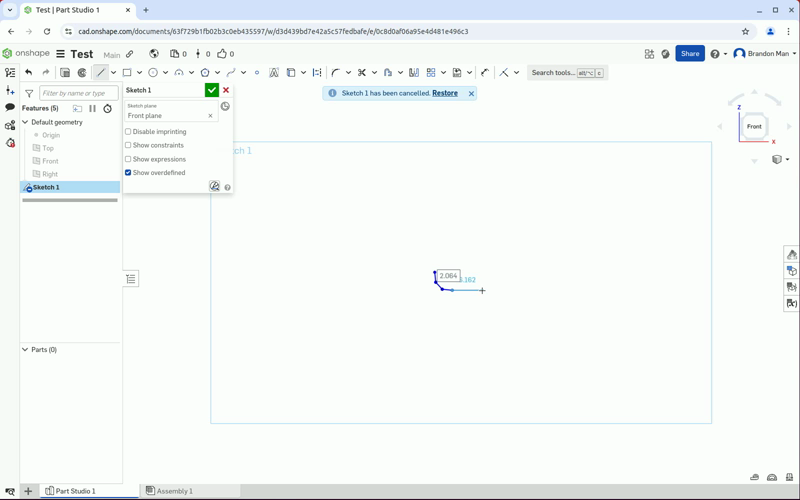
mouse_move(454, 288)
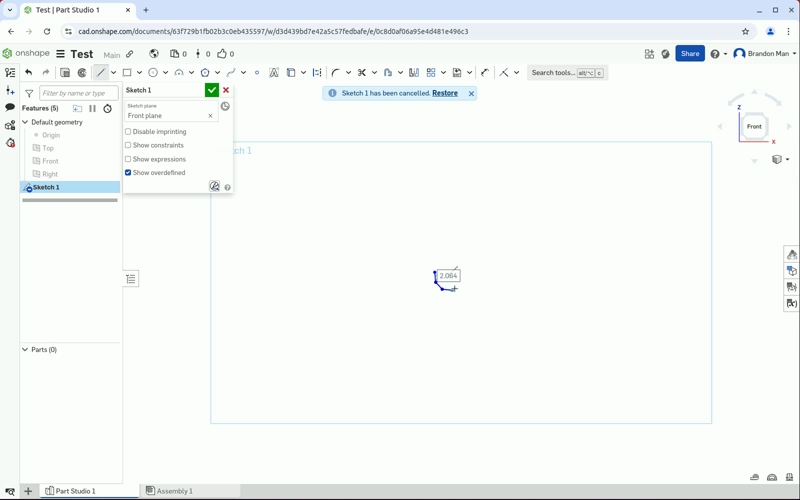
scroll(6)
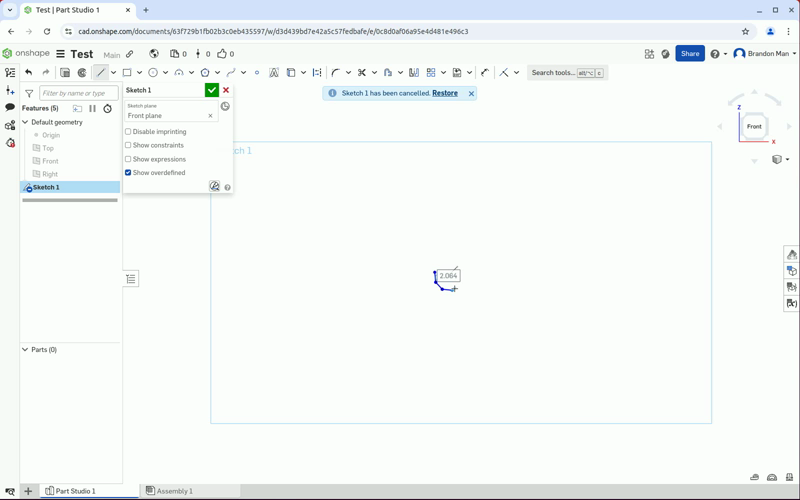
scroll(6)
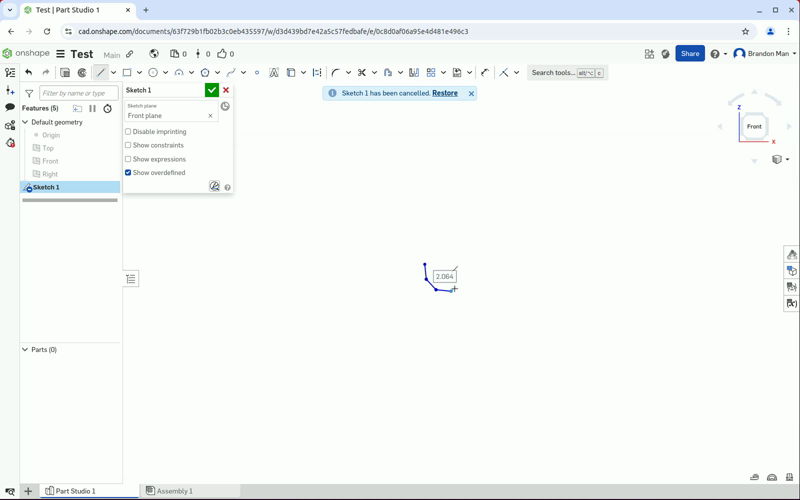
scroll(6)
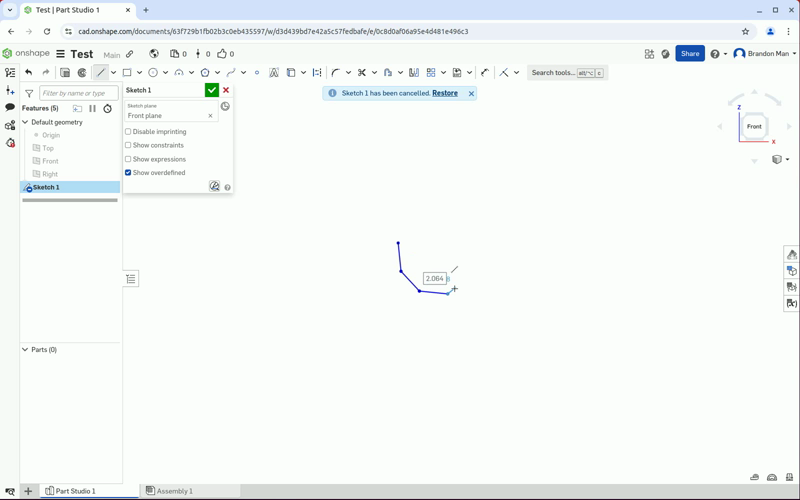
scroll(6)
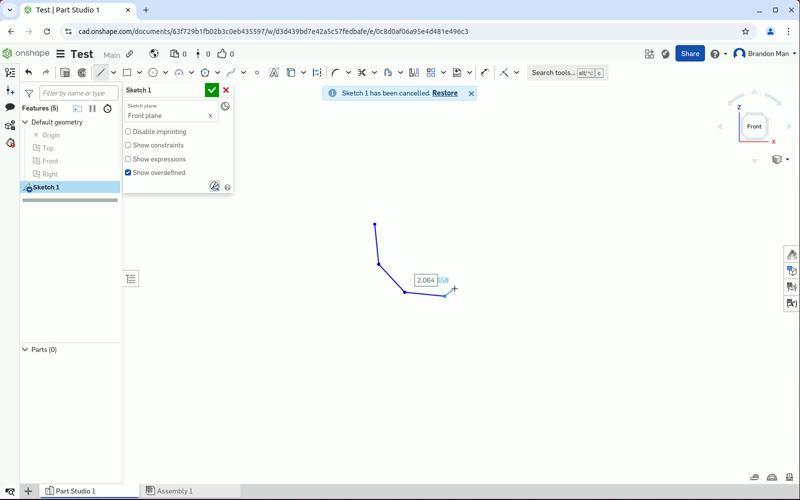
scroll(6)
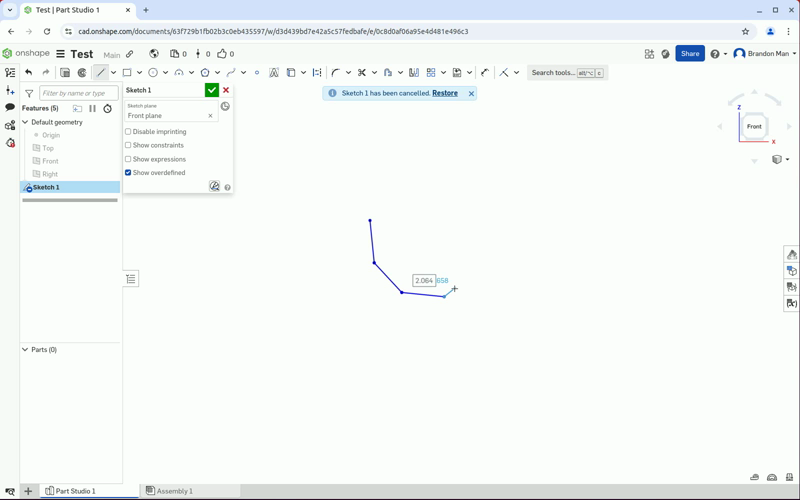
scroll(6)
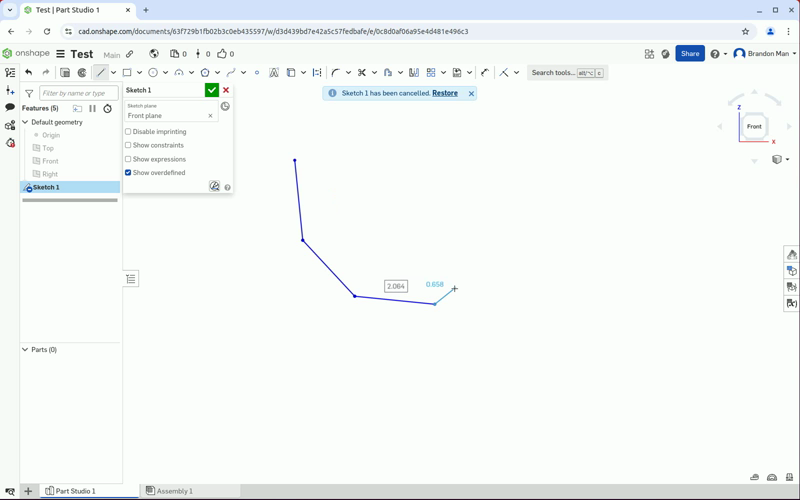
scroll(6)
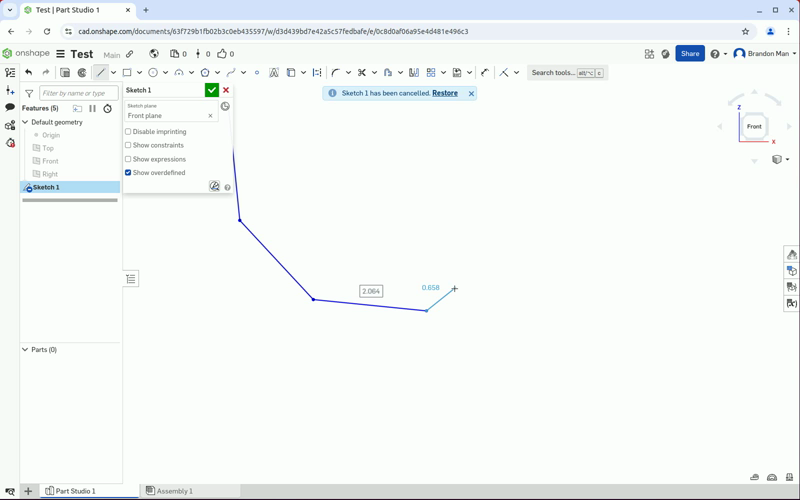
click(454, 288)
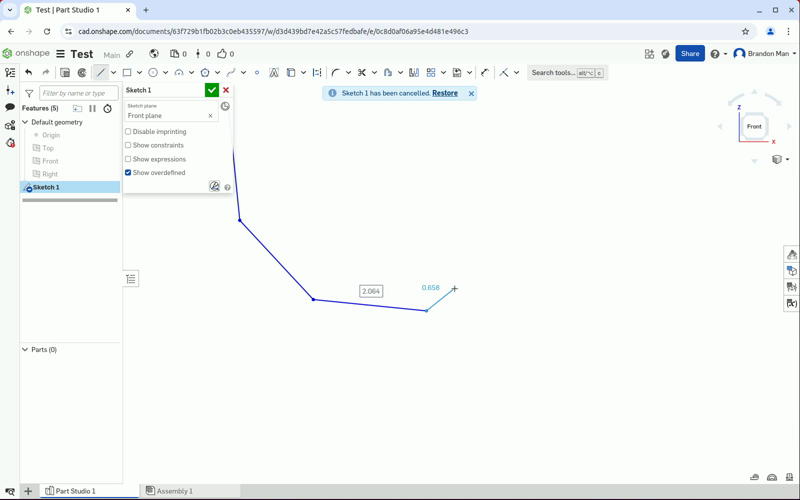
scroll(-6)
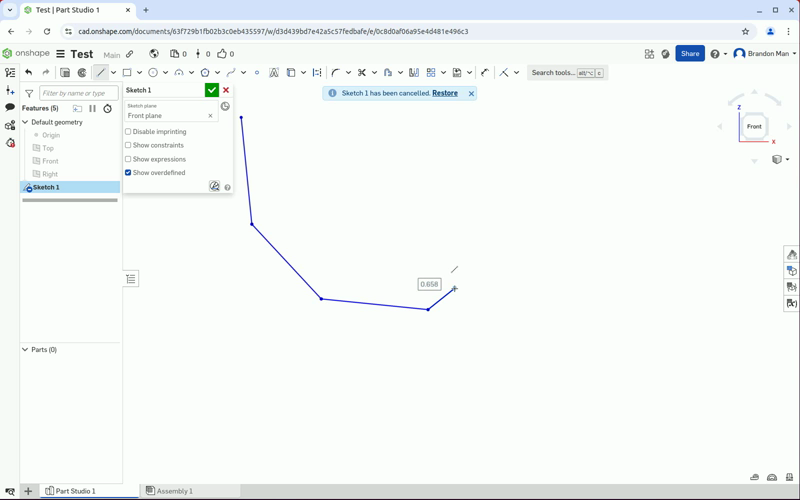
scroll(-6)
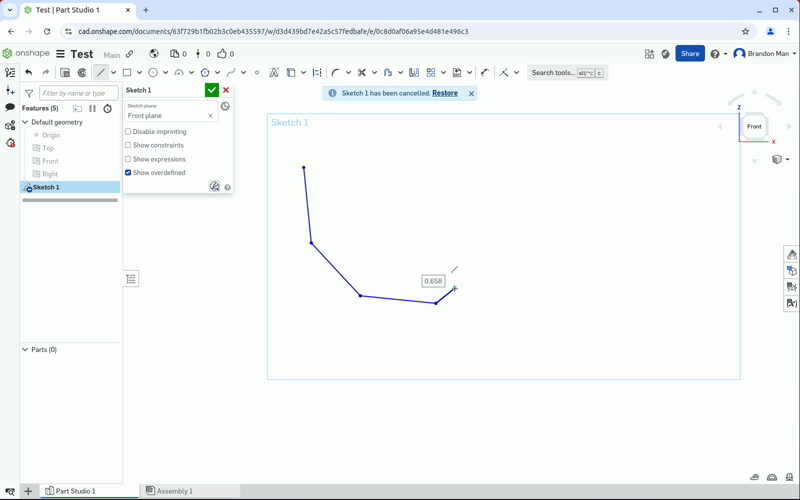
scroll(-6)
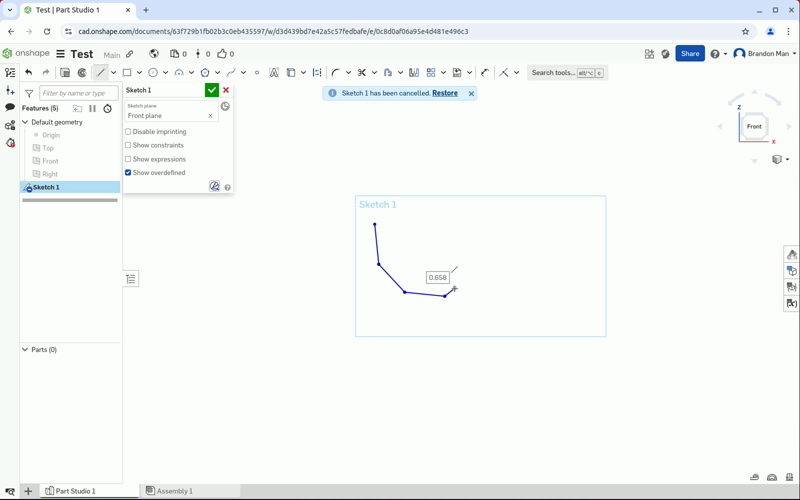
scroll(-6)
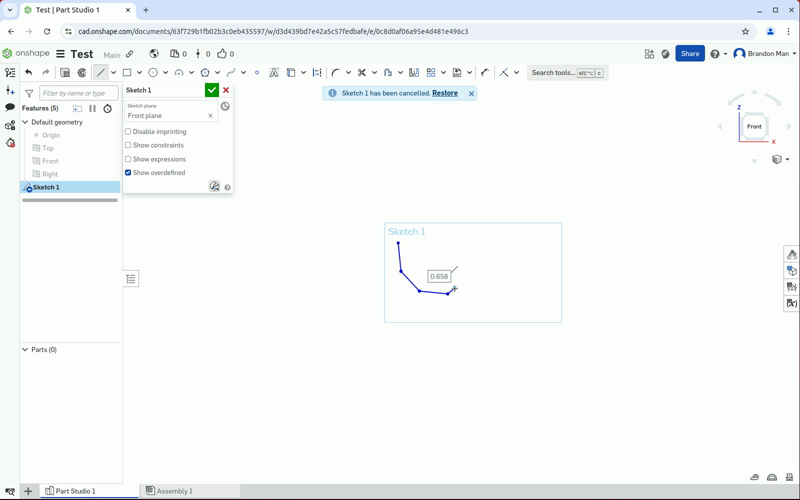
scroll(-6)
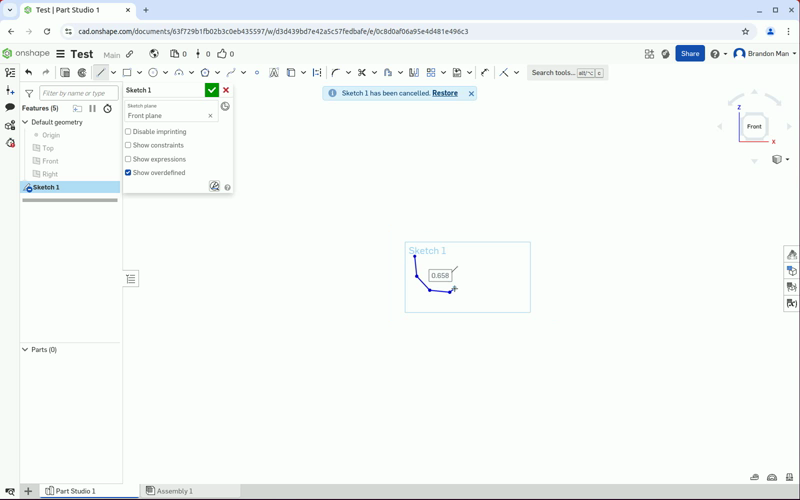
scroll(-6)
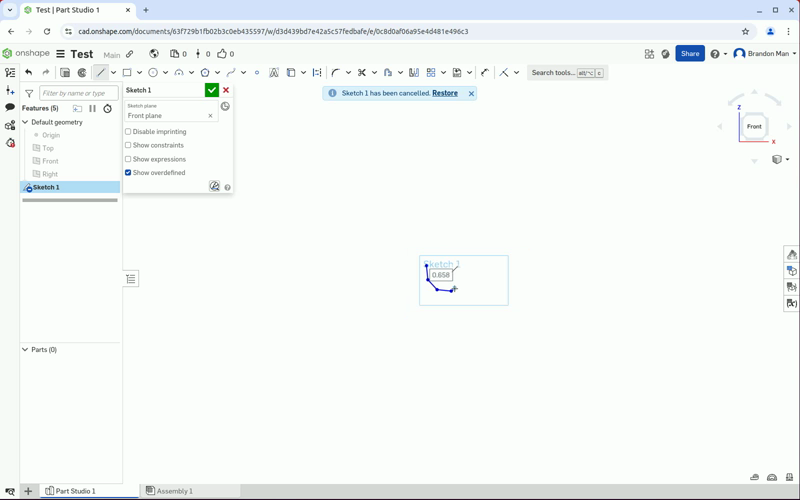
scroll(-6)
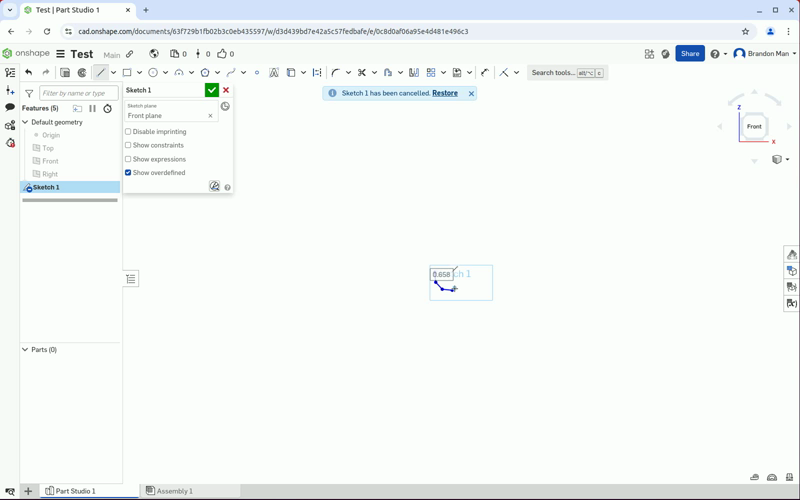
key_up(shift)
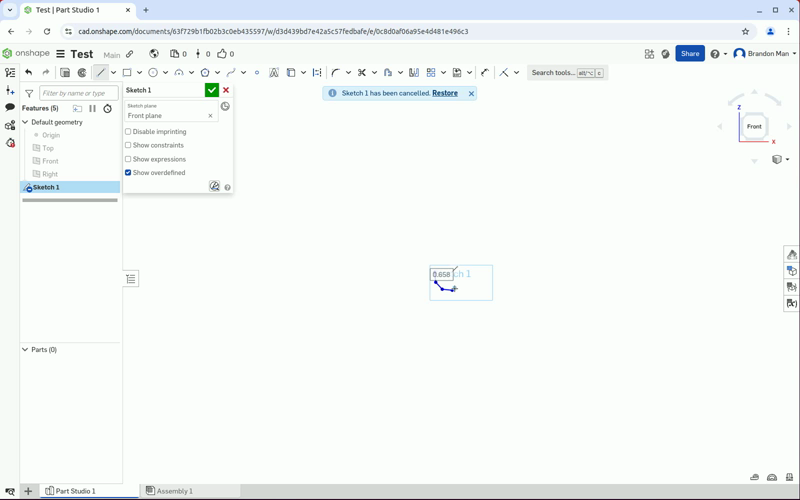
key_down(shift)
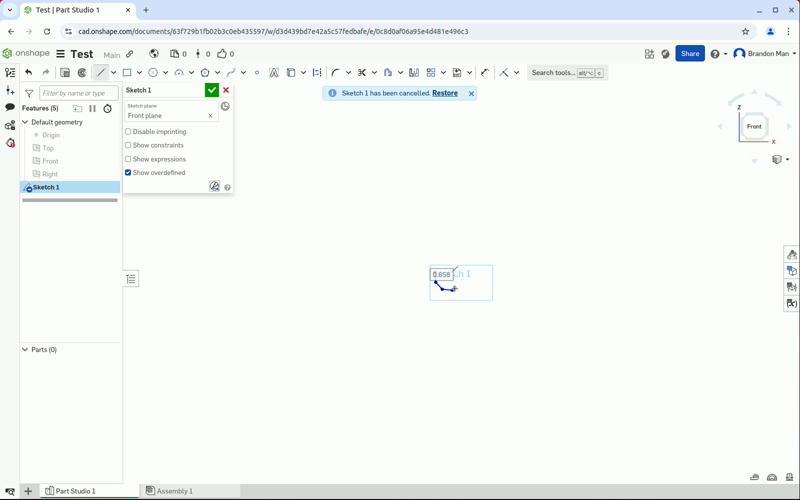
mouse_move(484, 288)
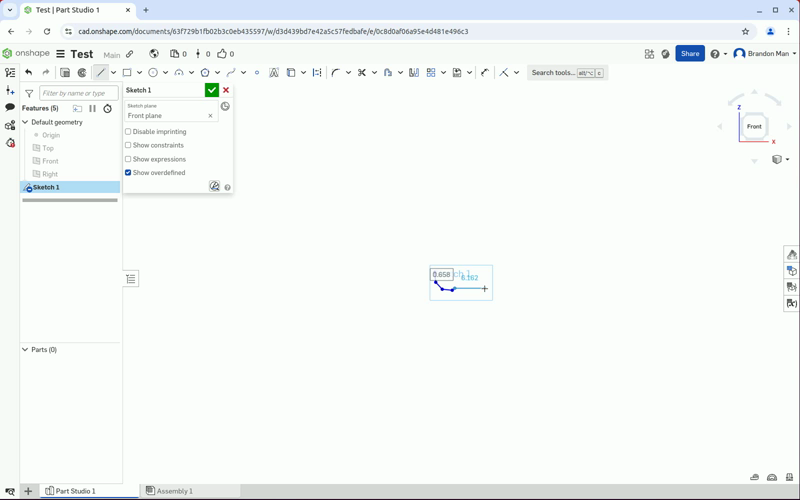
mouse_move(453, 288)
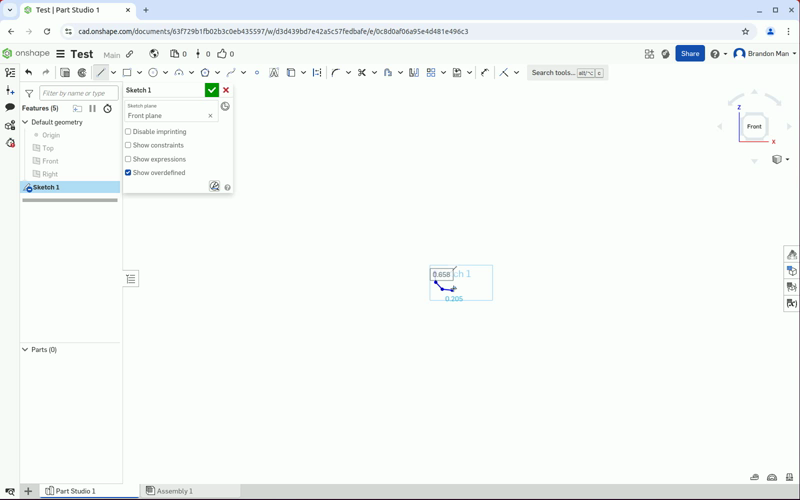
scroll(6)
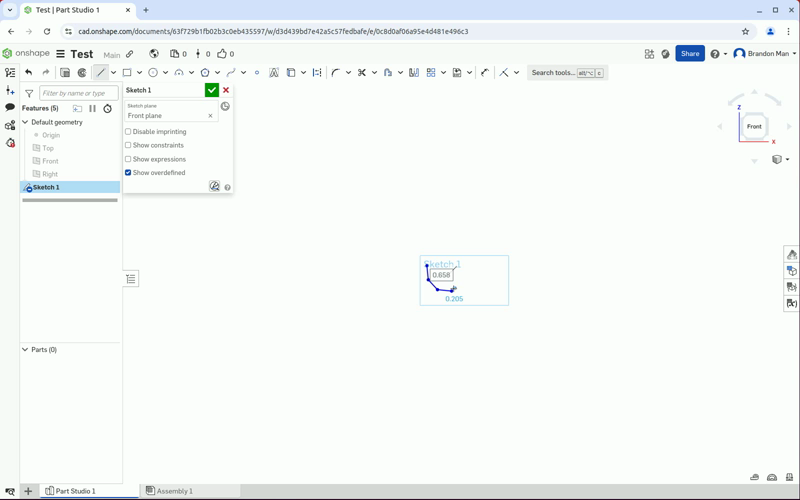
scroll(6)
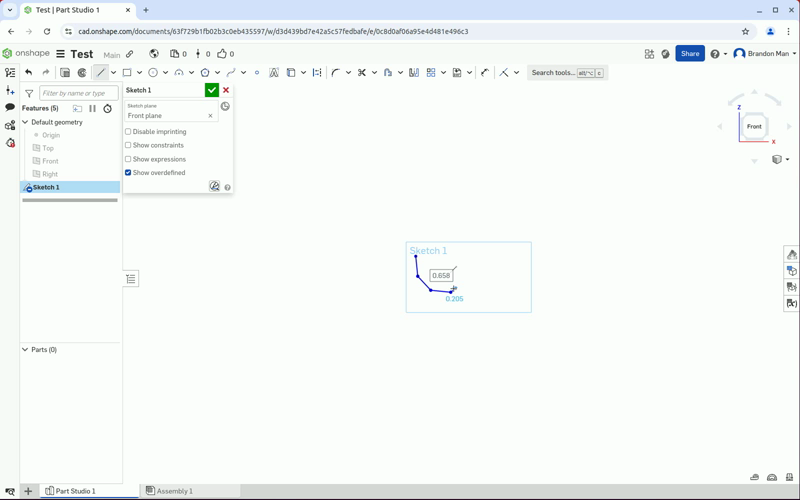
scroll(6)
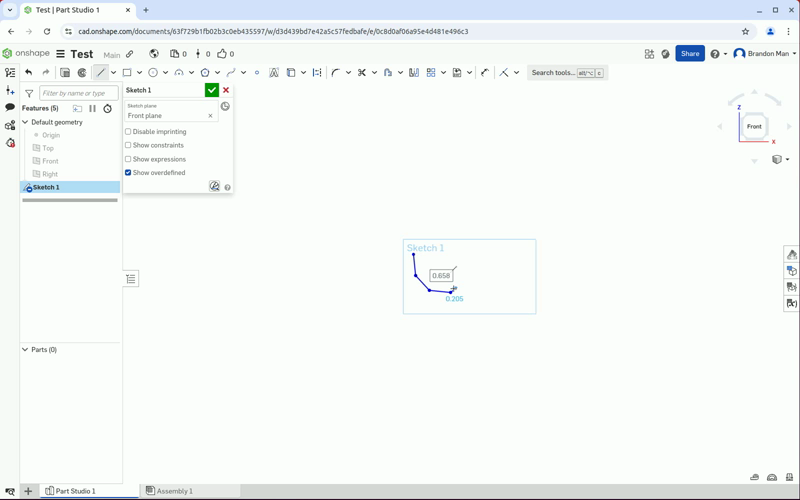
scroll(6)
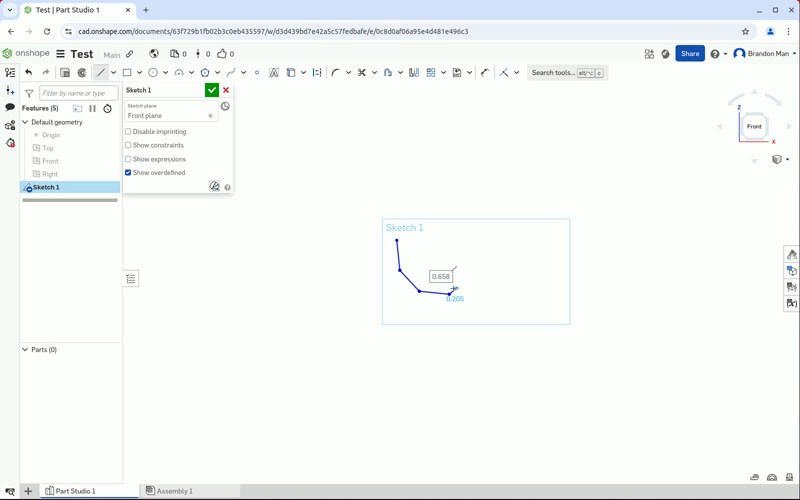
scroll(6)
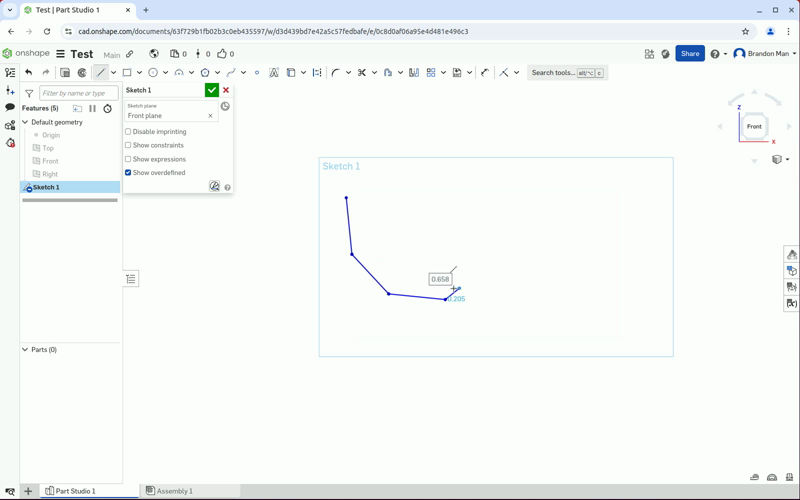
scroll(6)
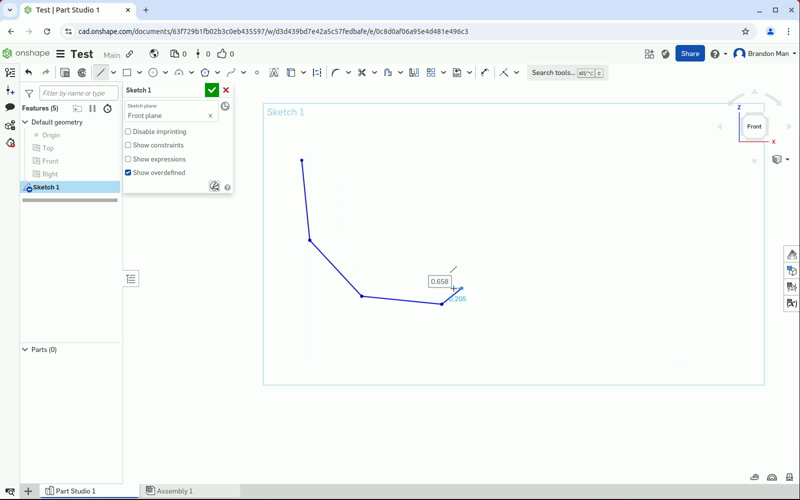
scroll(6)
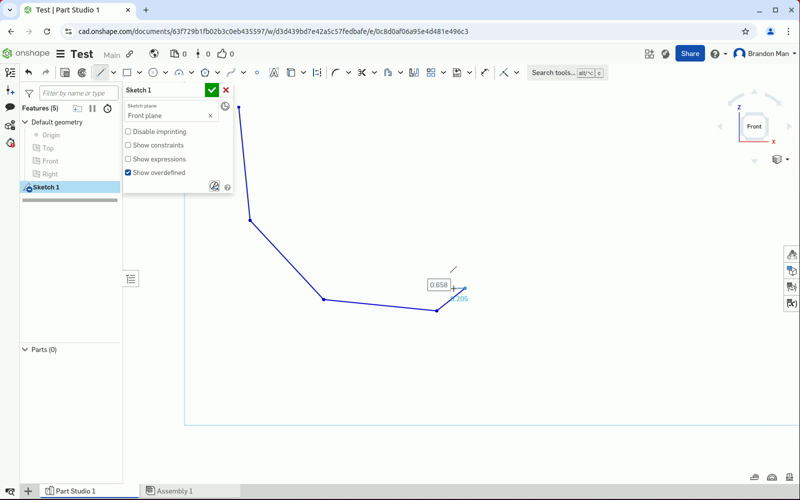
click(453, 288)
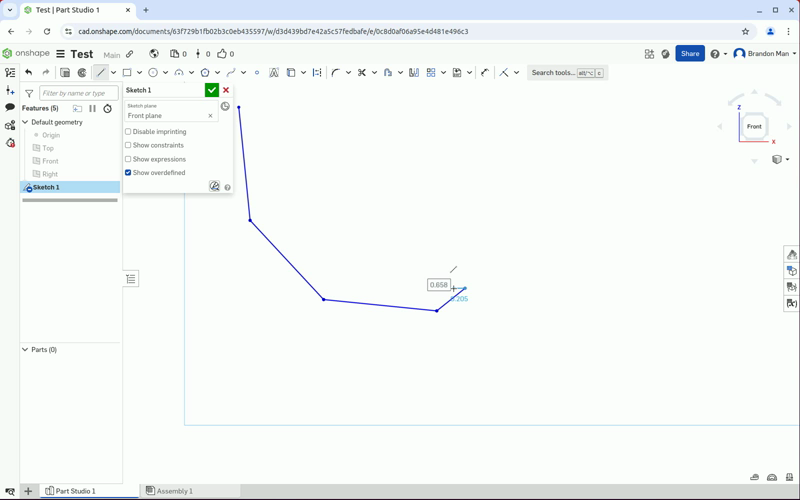
scroll(-6)
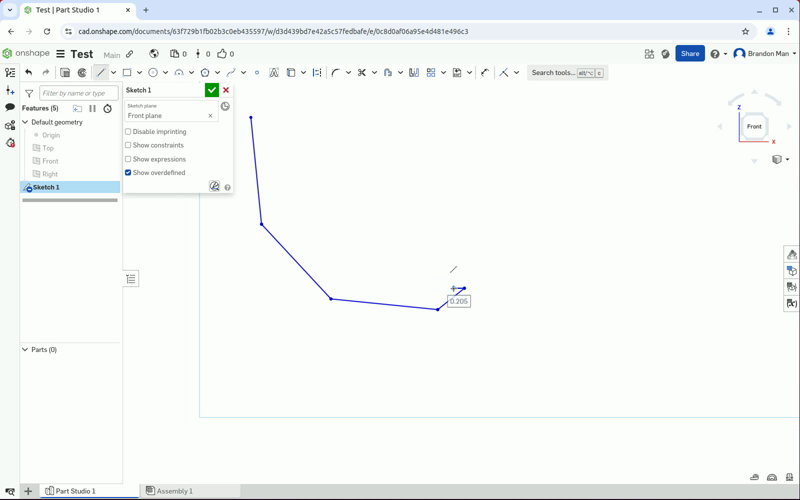
scroll(-6)
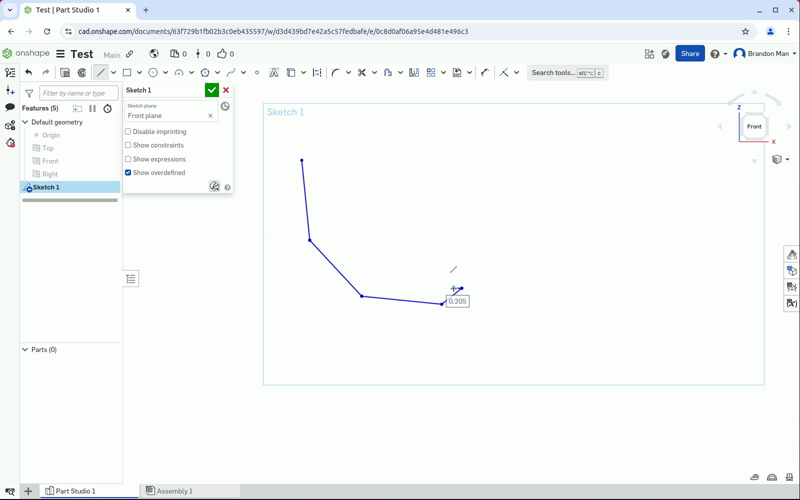
scroll(-6)
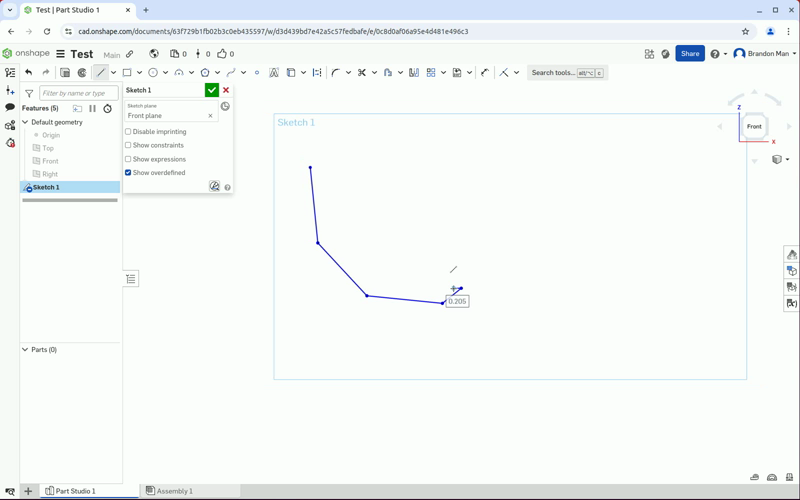
scroll(-6)
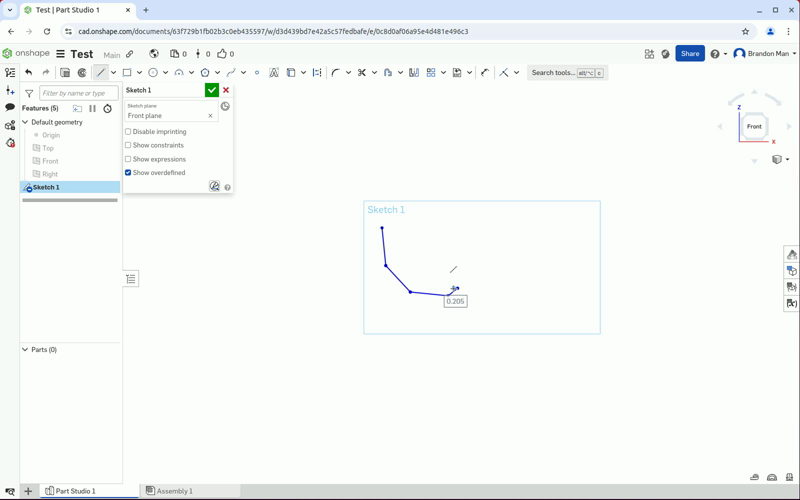
scroll(-6)
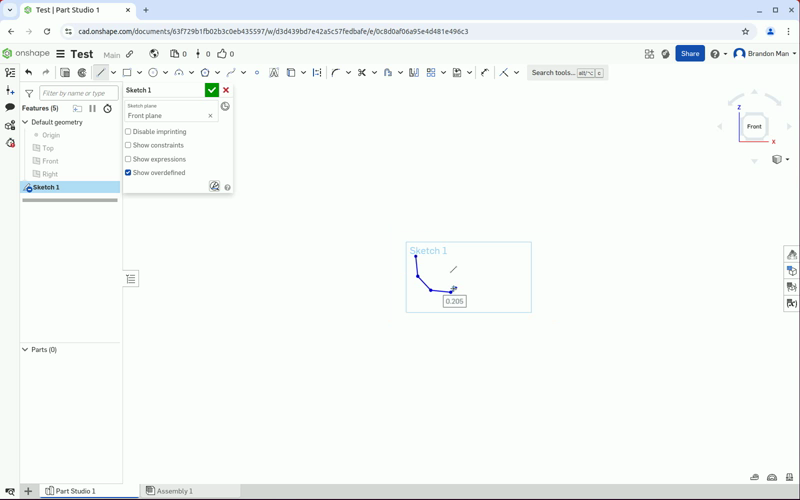
scroll(-6)
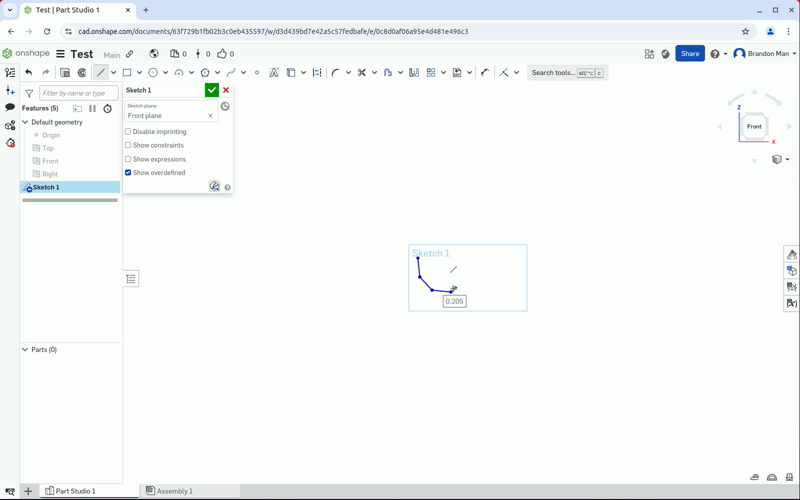
scroll(-6)
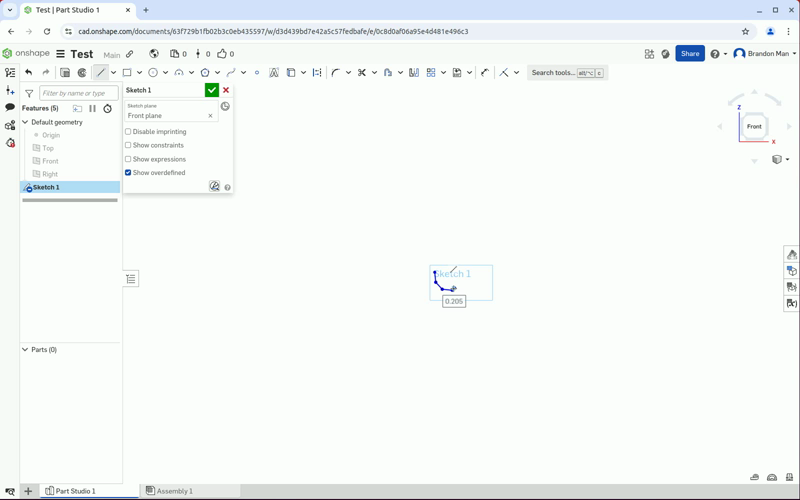
key_up(shift)
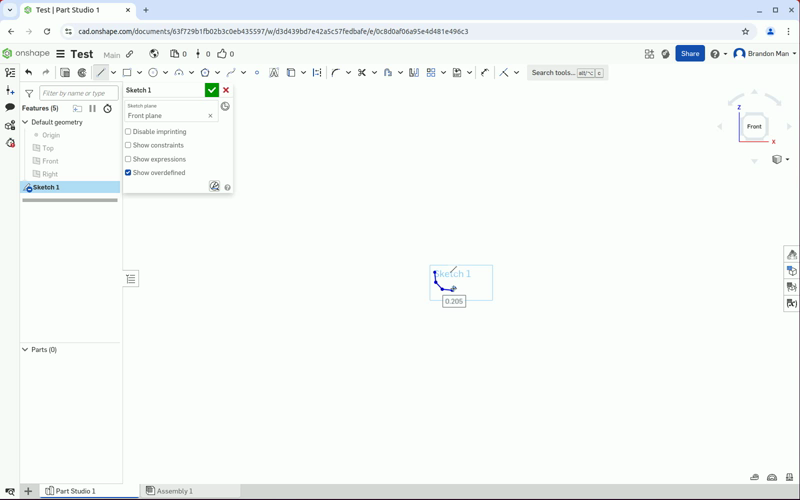
key_down(shift)
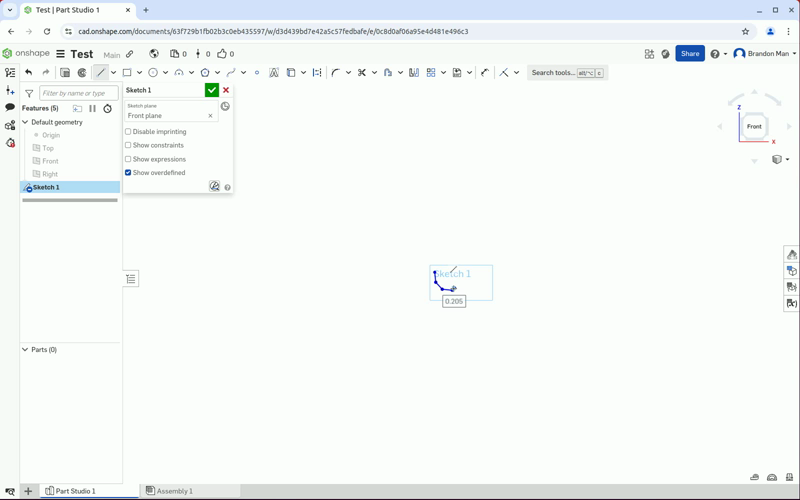
mouse_move(483, 288)
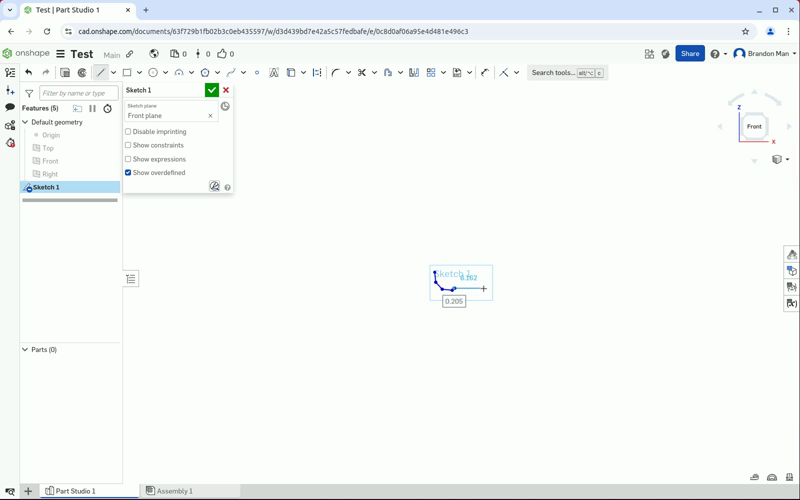
mouse_move(453, 283)
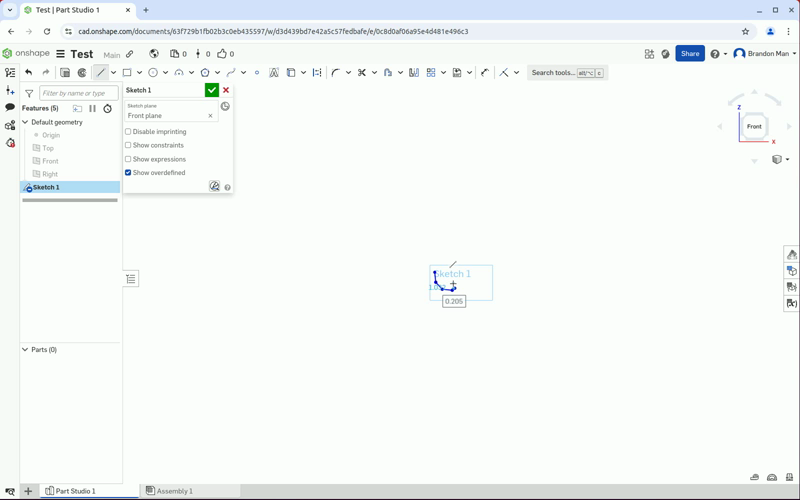
scroll(6)
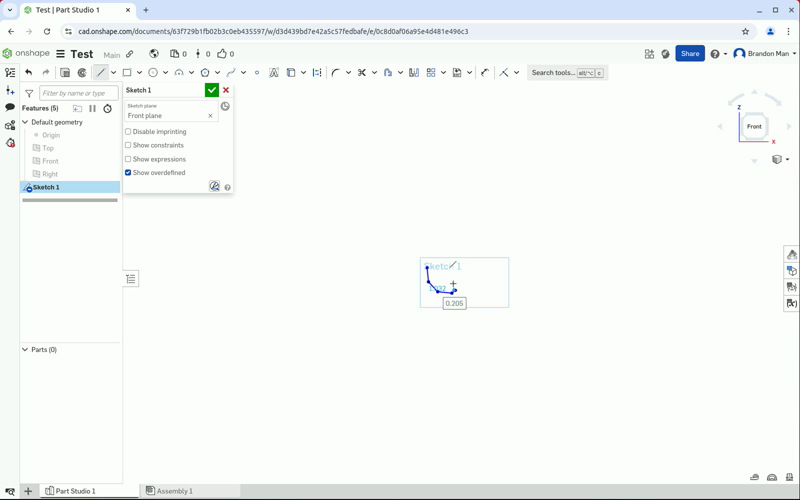
scroll(6)
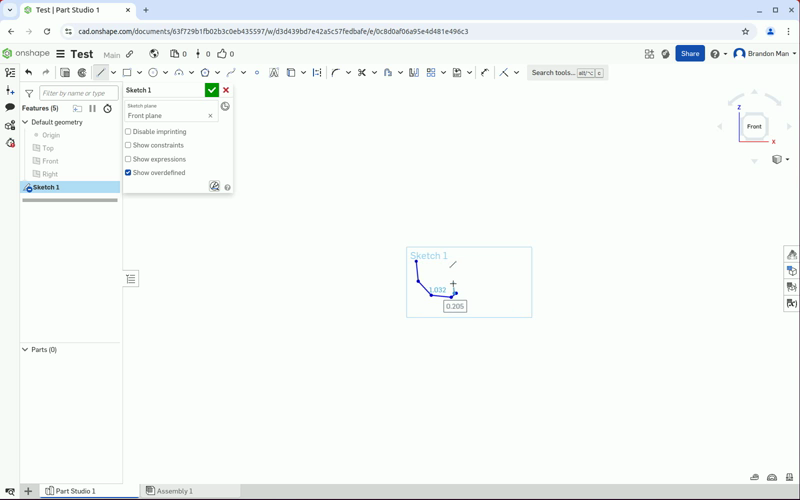
scroll(6)
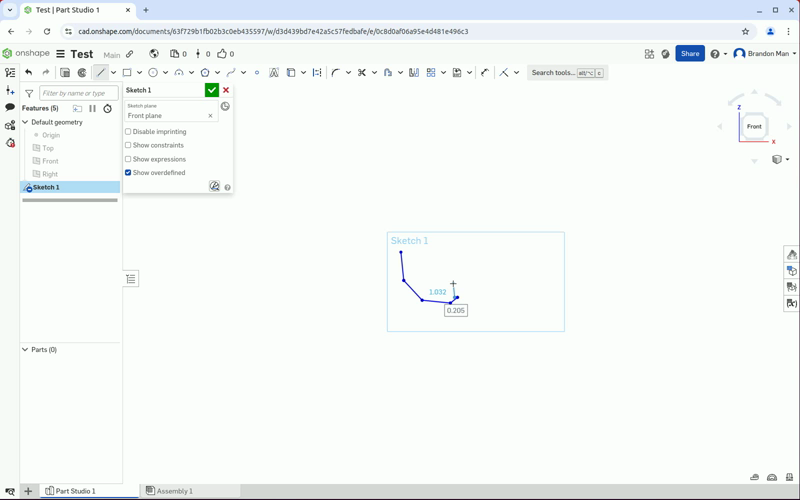
scroll(6)
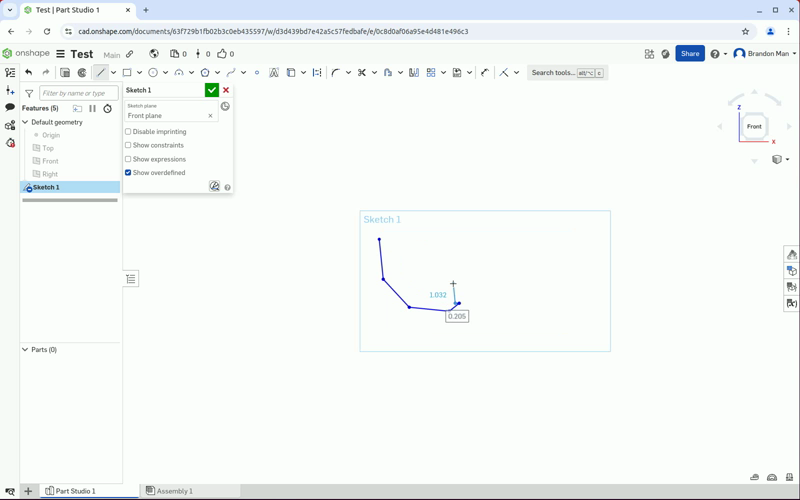
scroll(6)
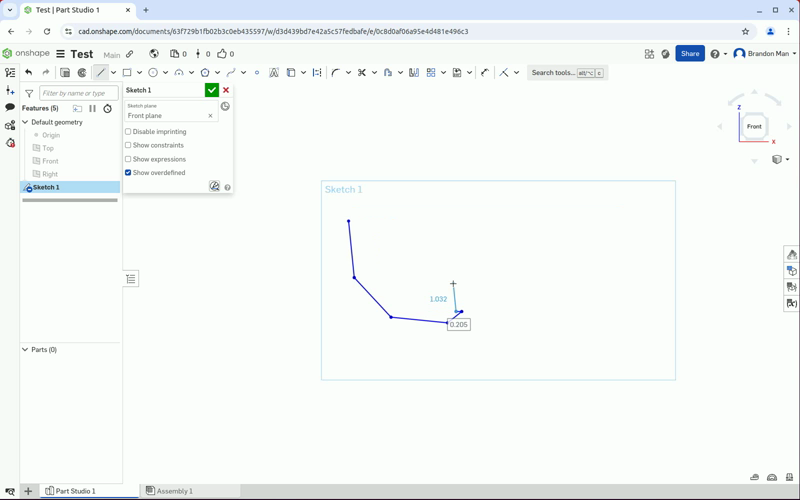
scroll(6)
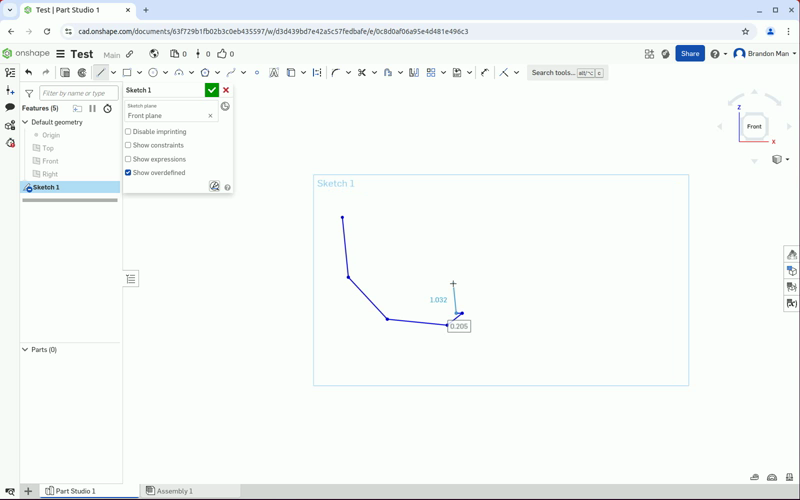
scroll(6)
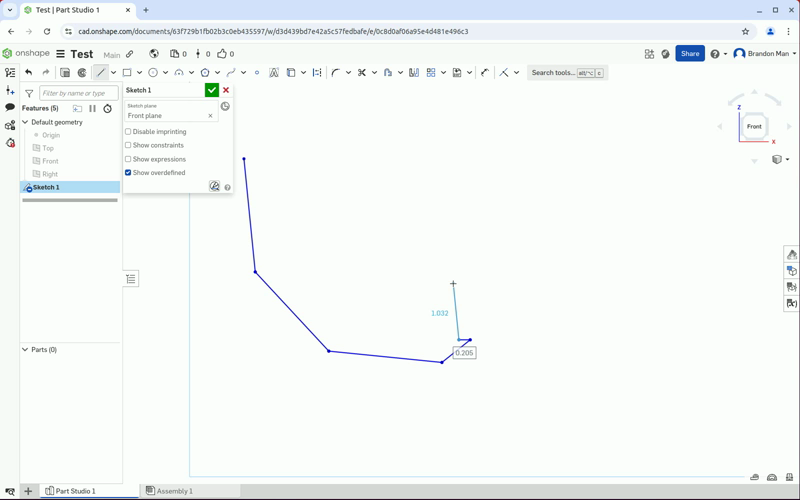
click(453, 283)
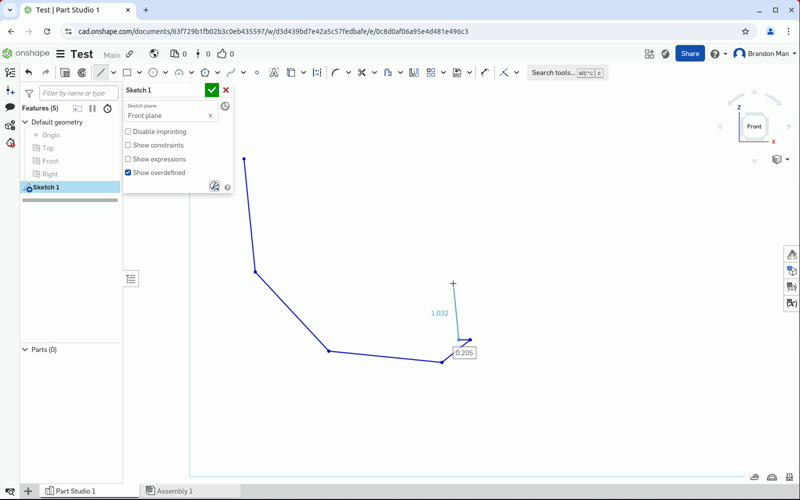
scroll(-6)
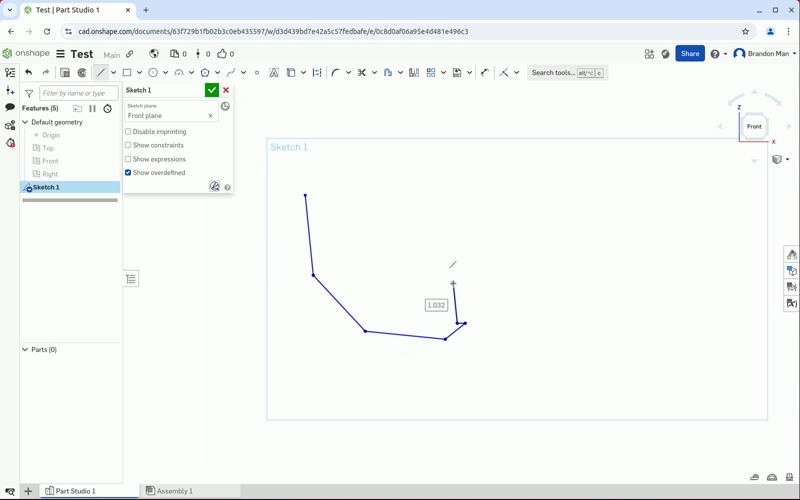
scroll(-6)
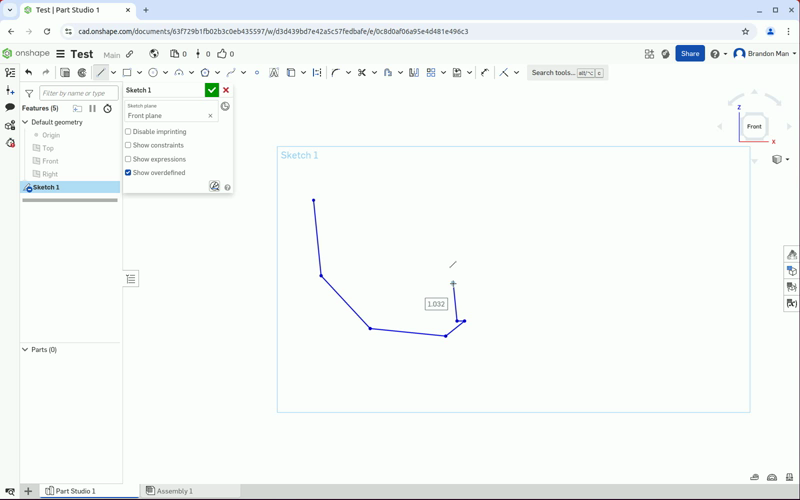
scroll(-6)
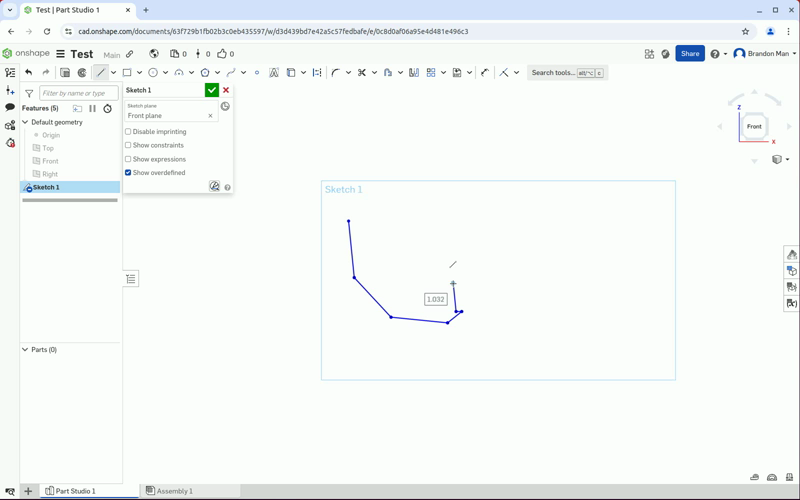
scroll(-6)
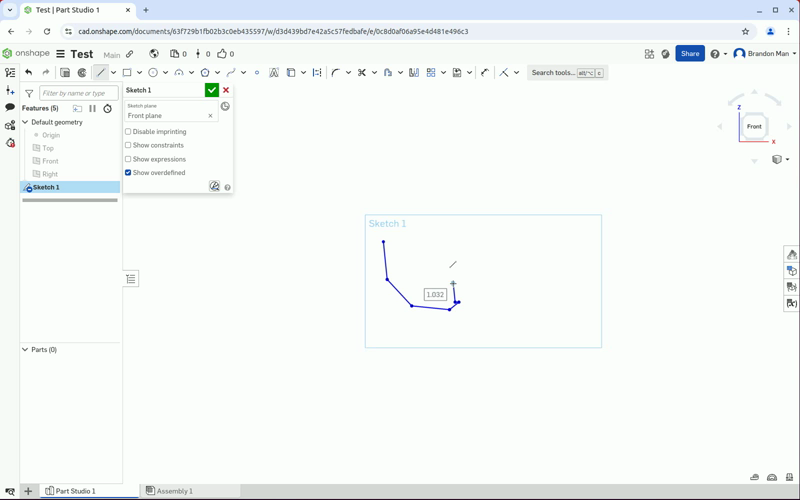
scroll(-6)
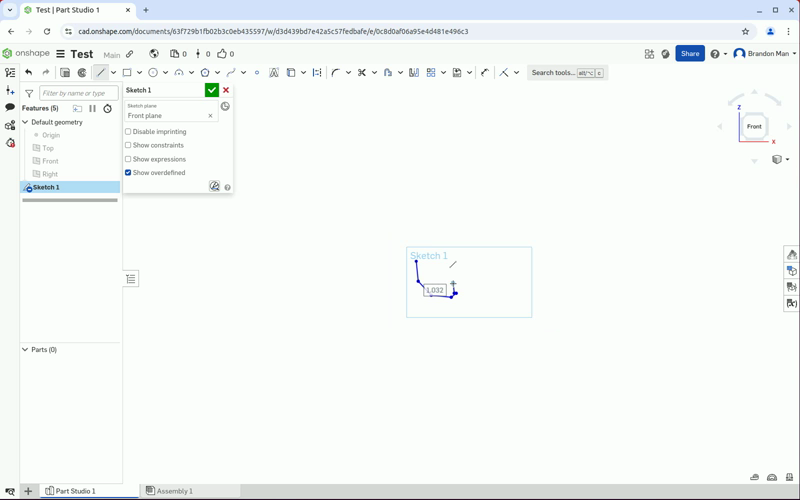
scroll(-6)
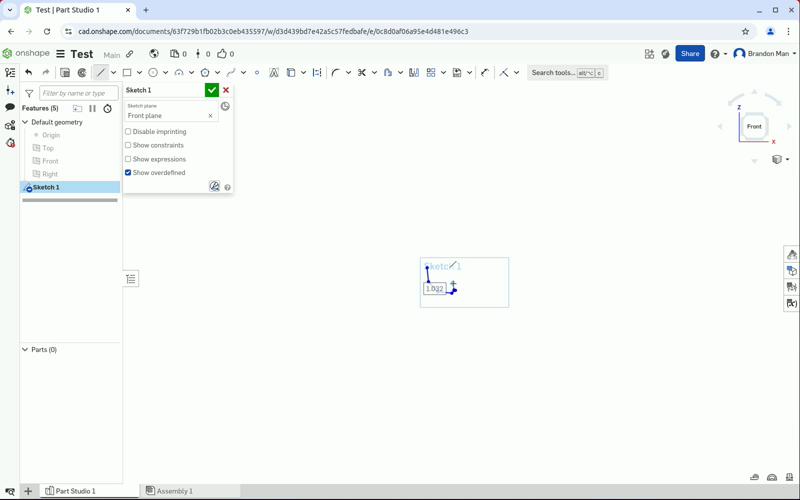
scroll(-6)
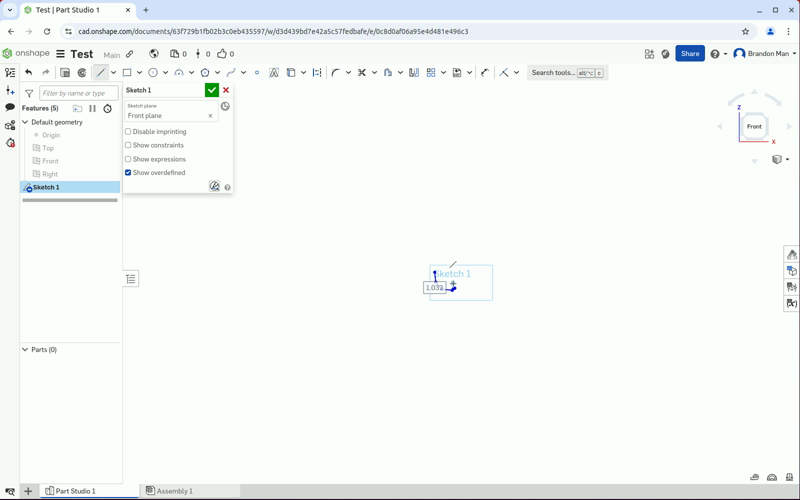
key_up(shift)
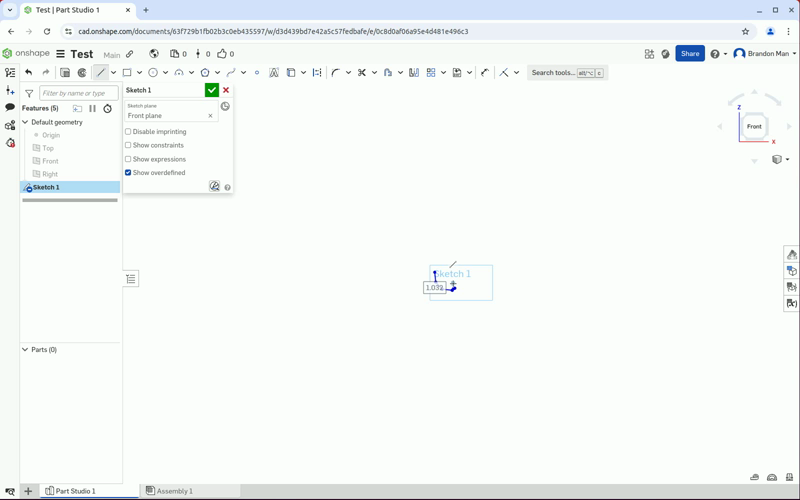
key_down(shift)
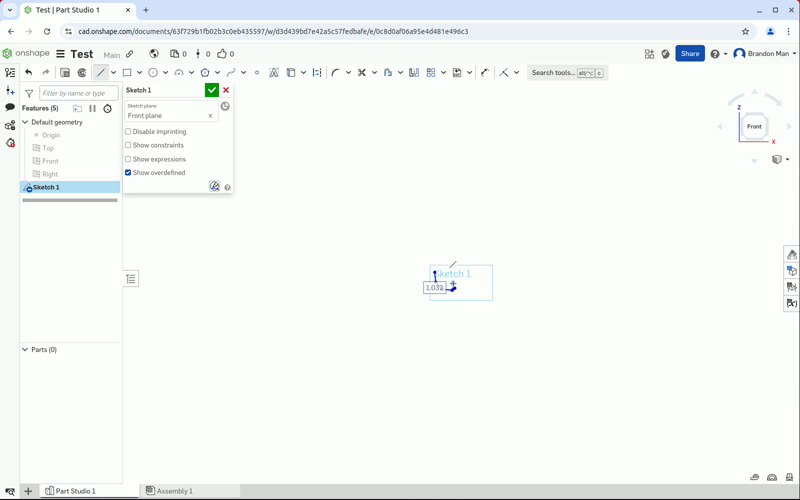
mouse_move(483, 283)
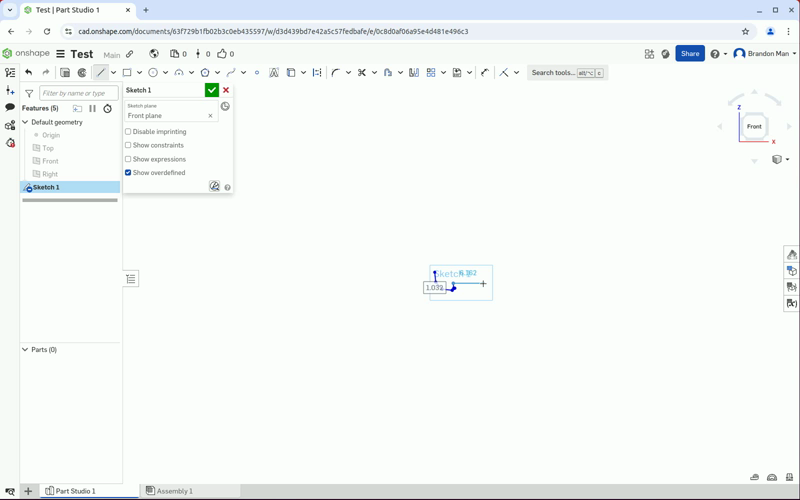
mouse_move(454, 278)
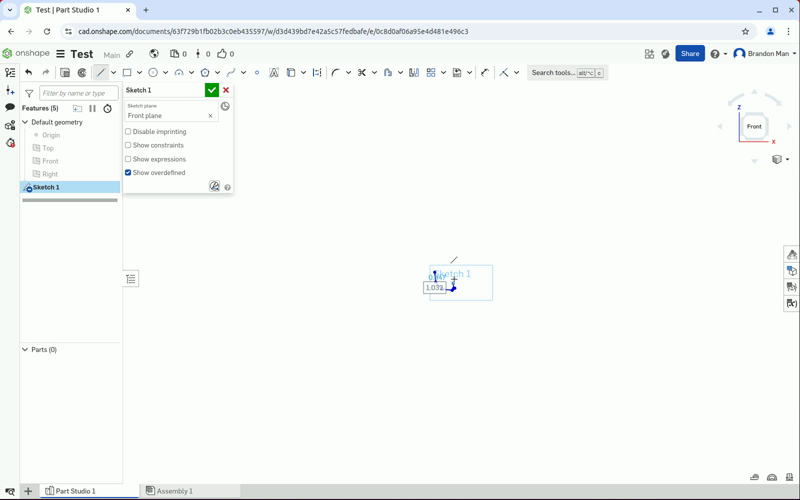
scroll(6)
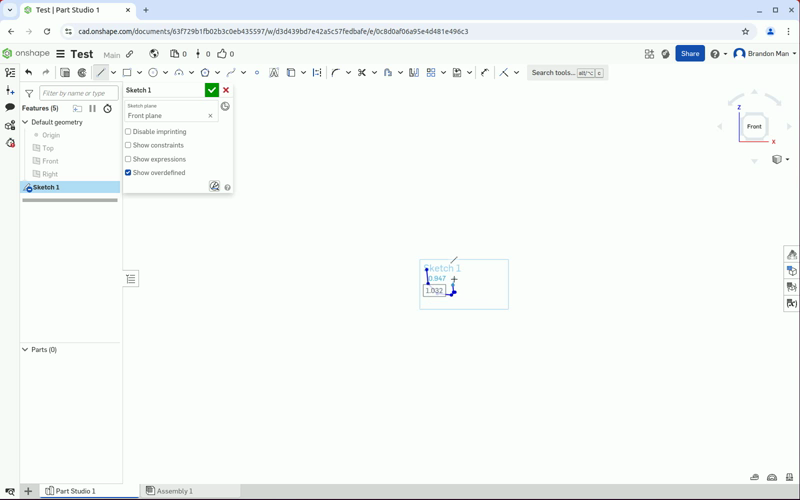
scroll(6)
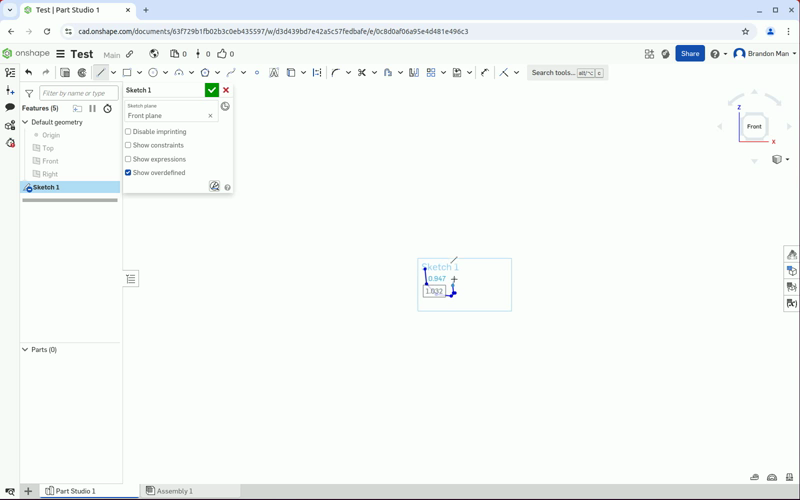
scroll(6)
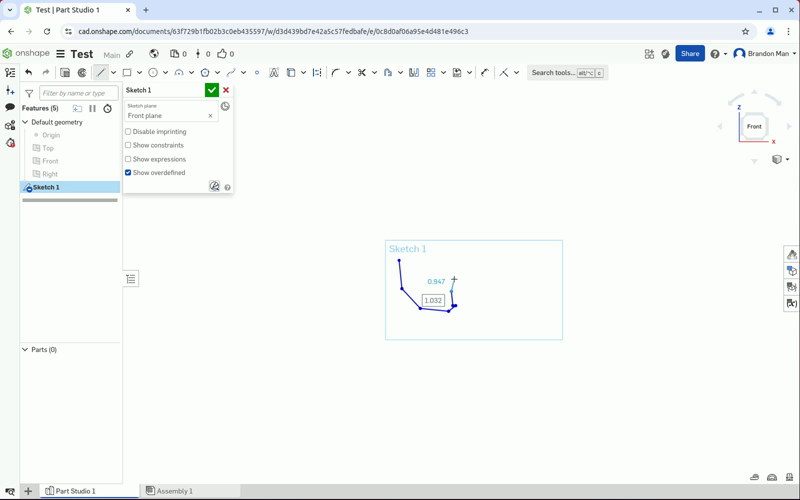
scroll(6)
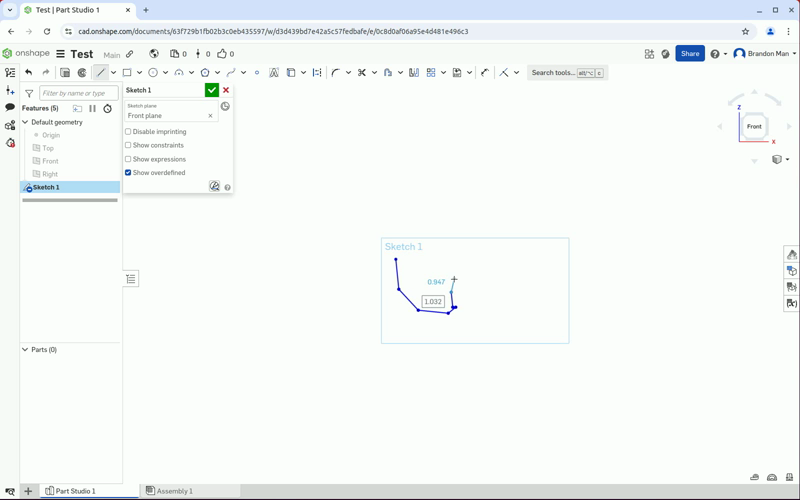
scroll(6)
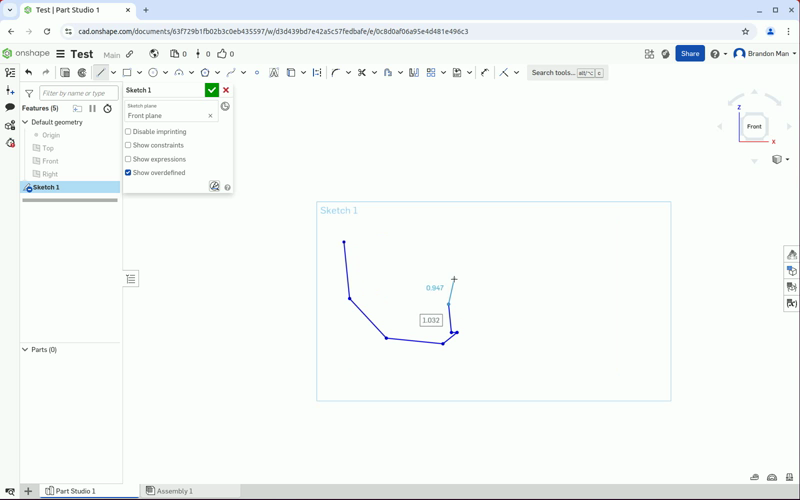
scroll(6)
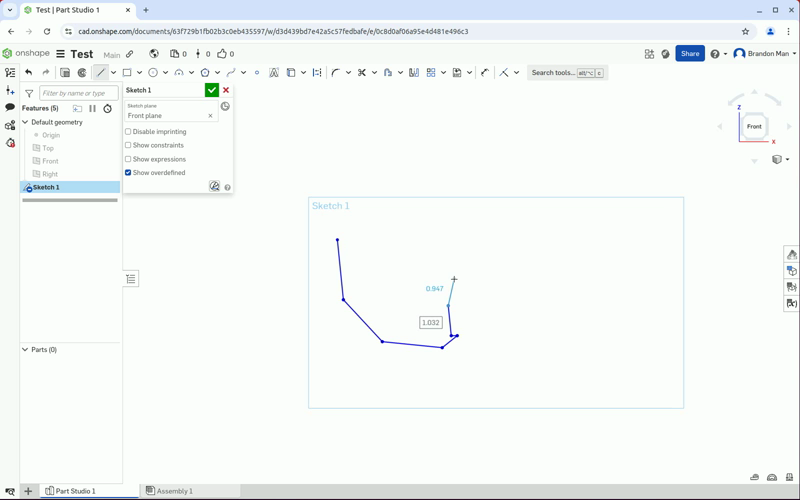
scroll(6)
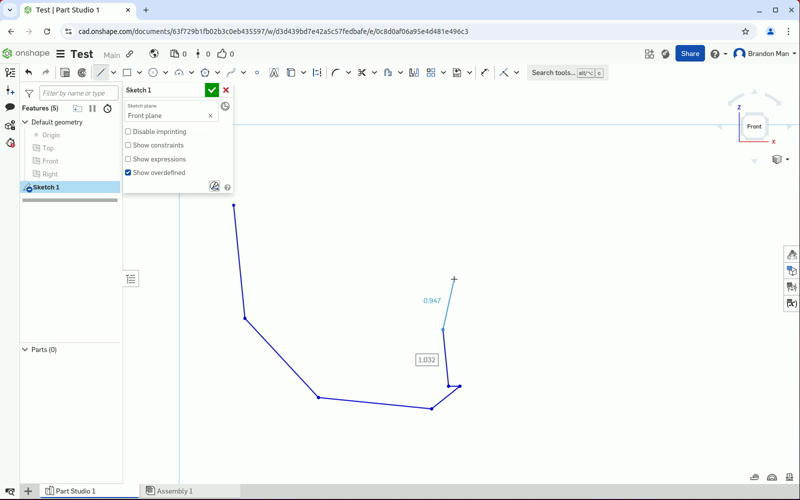
click(454, 278)
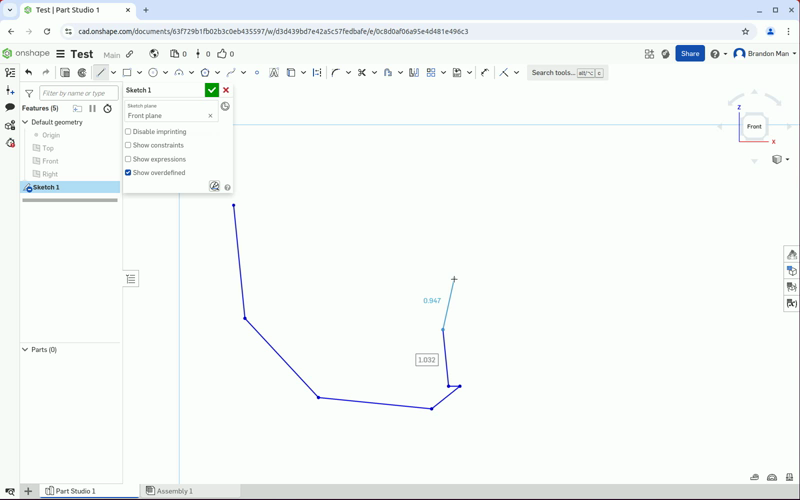
scroll(-6)
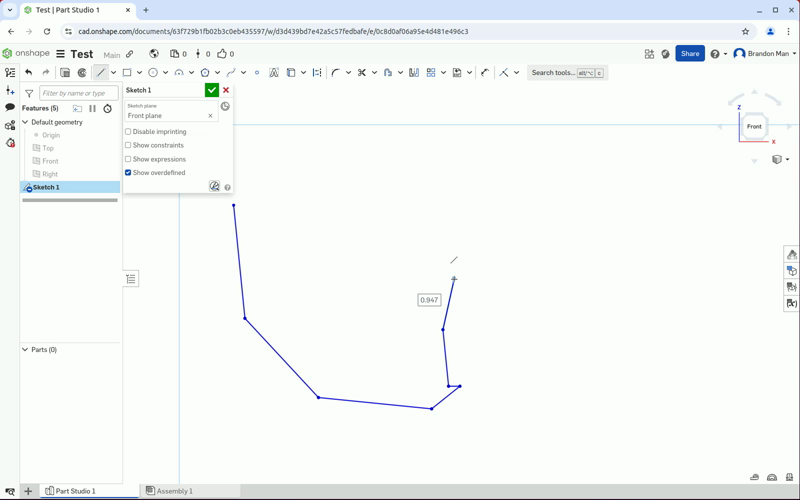
scroll(-6)
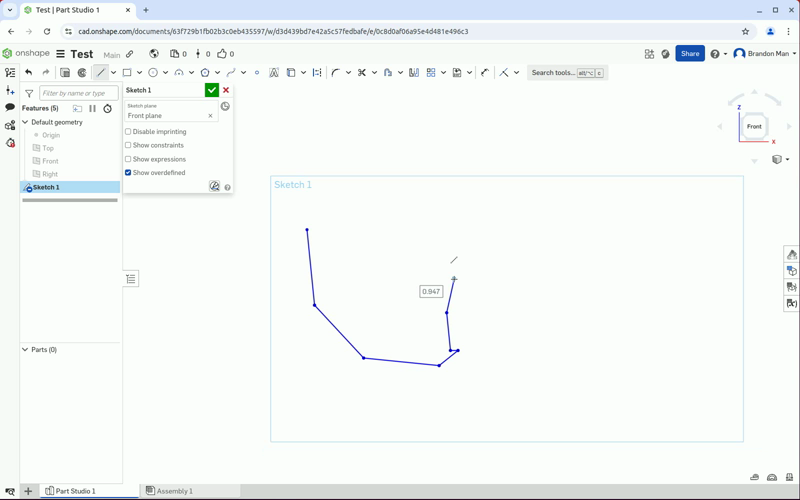
scroll(-6)
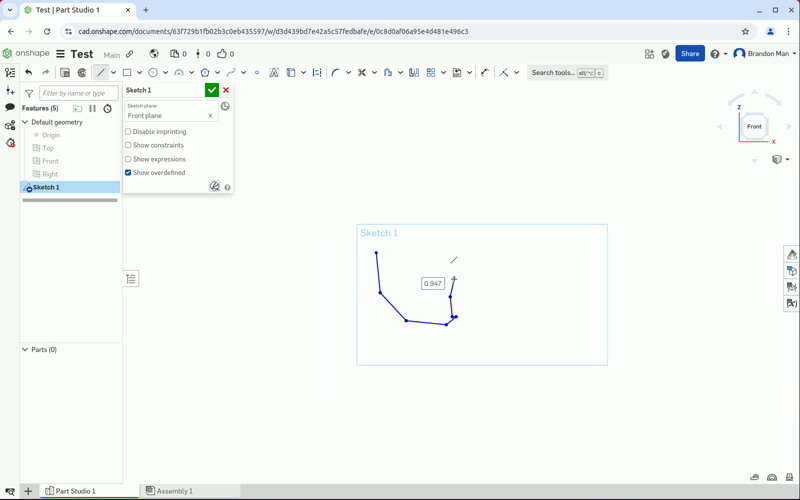
scroll(-6)
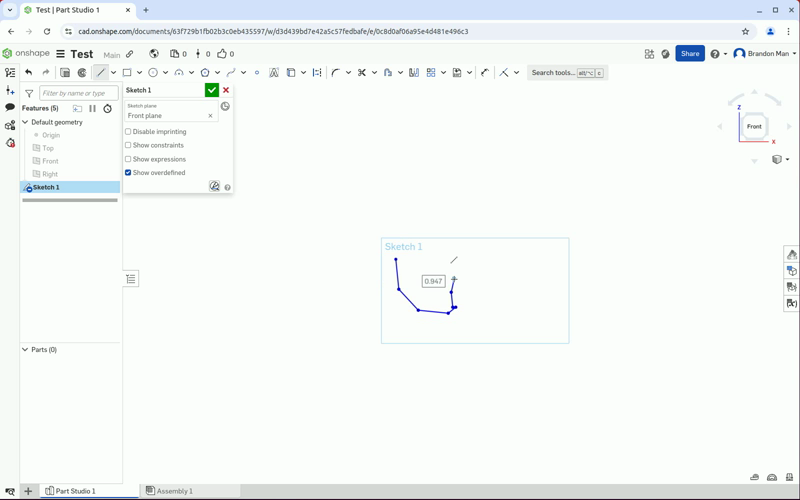
scroll(-6)
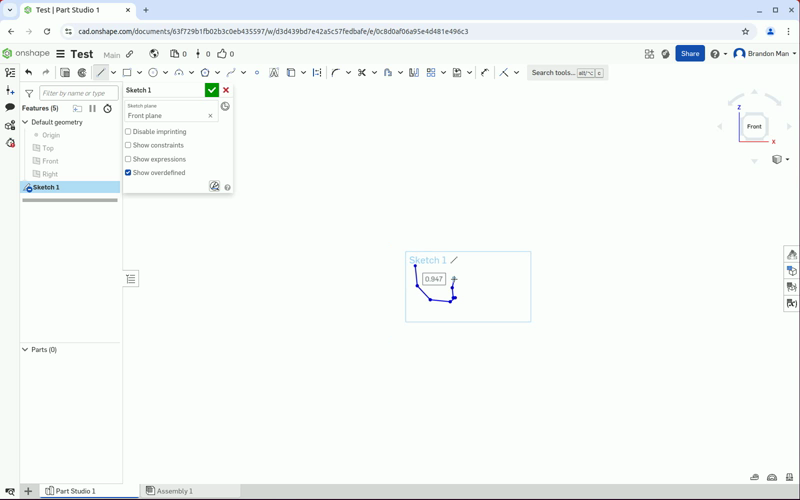
scroll(-6)
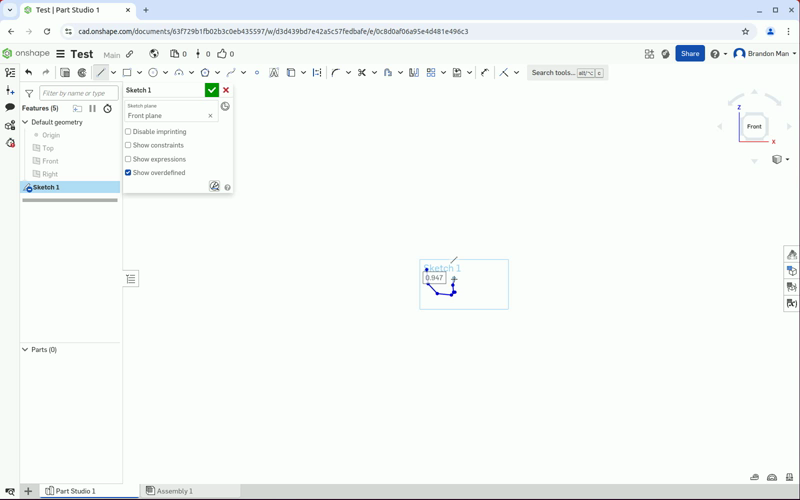
scroll(-6)
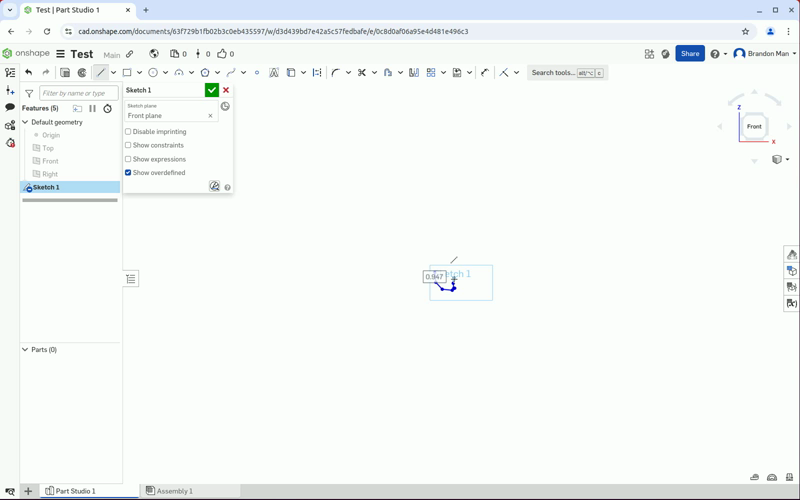
key_up(shift)
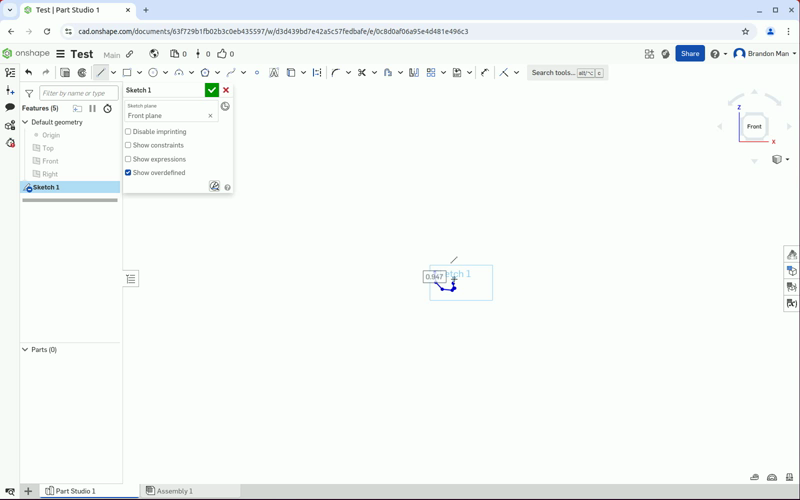
key_down(shift)
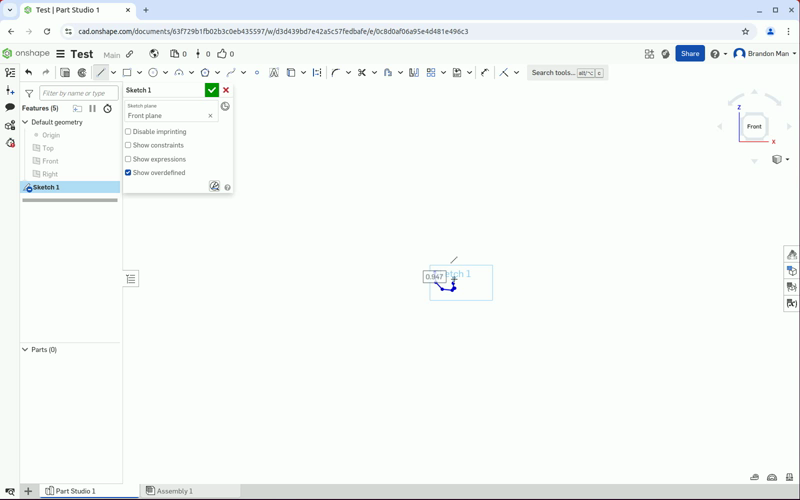
mouse_move(484, 278)
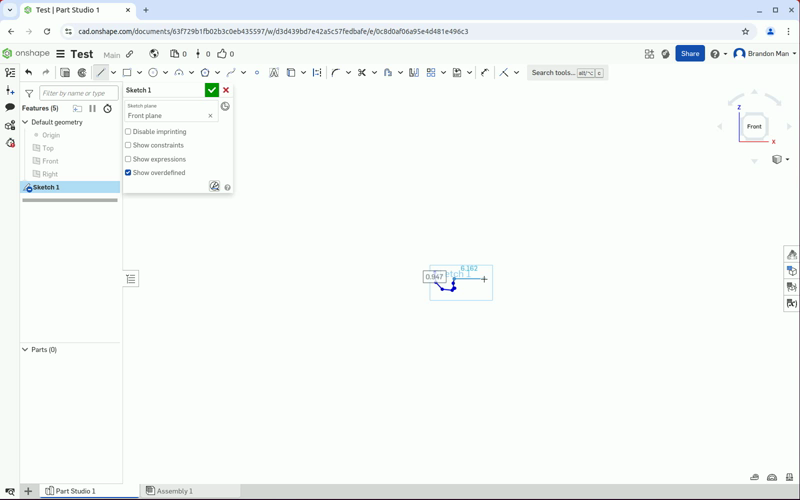
mouse_move(458, 275)
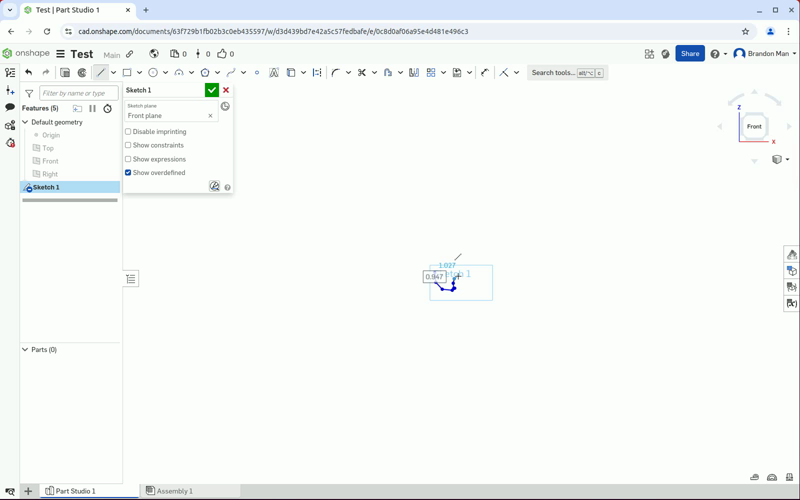
scroll(6)
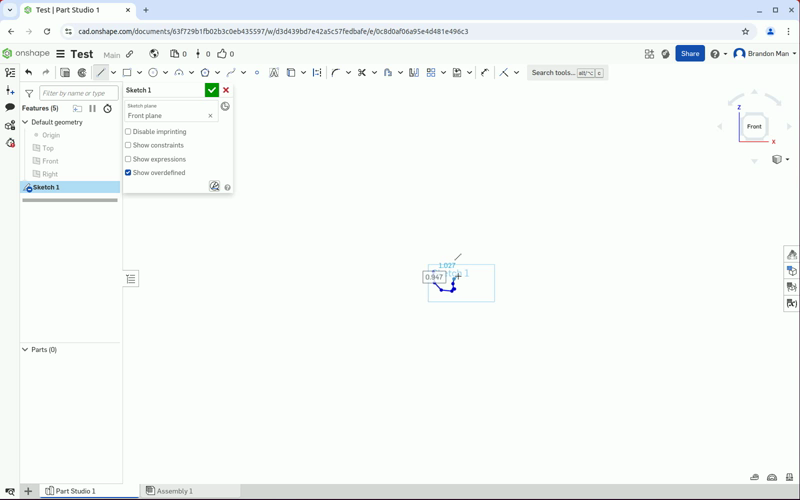
scroll(6)
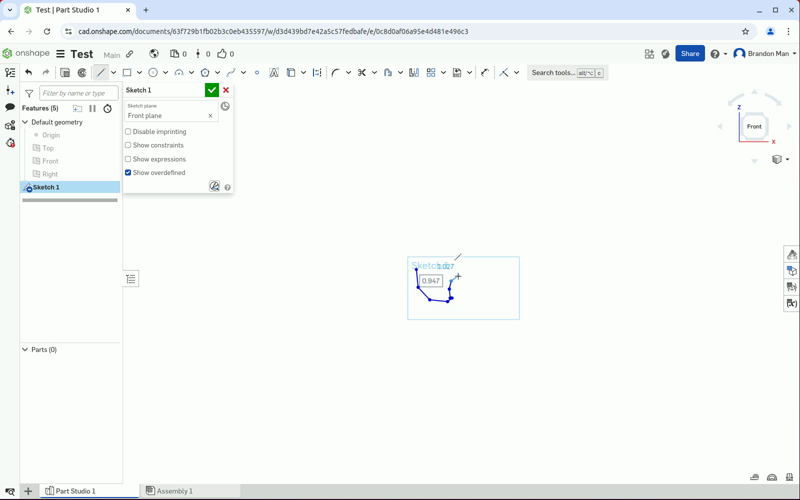
scroll(6)
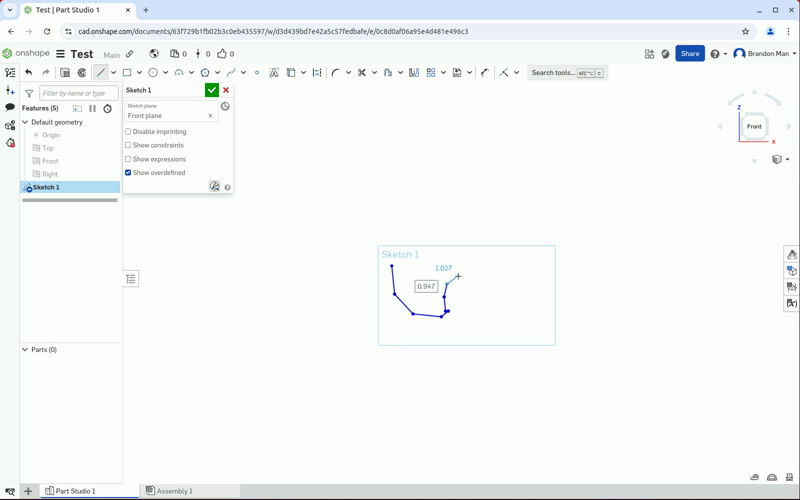
scroll(6)
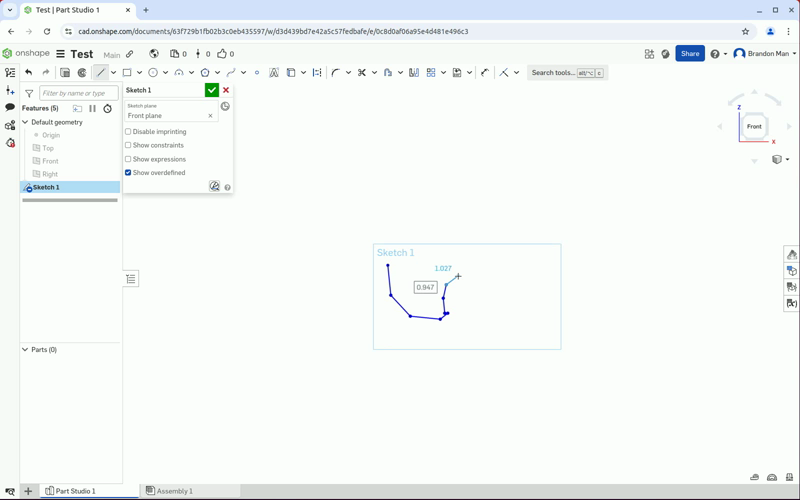
scroll(6)
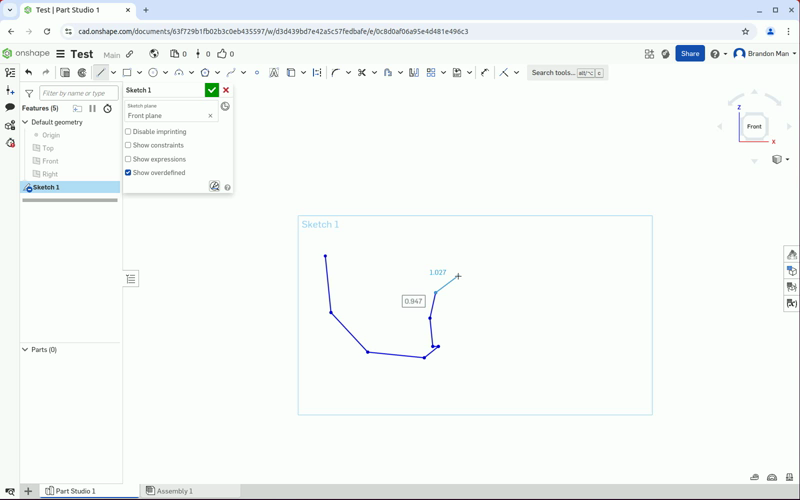
scroll(6)
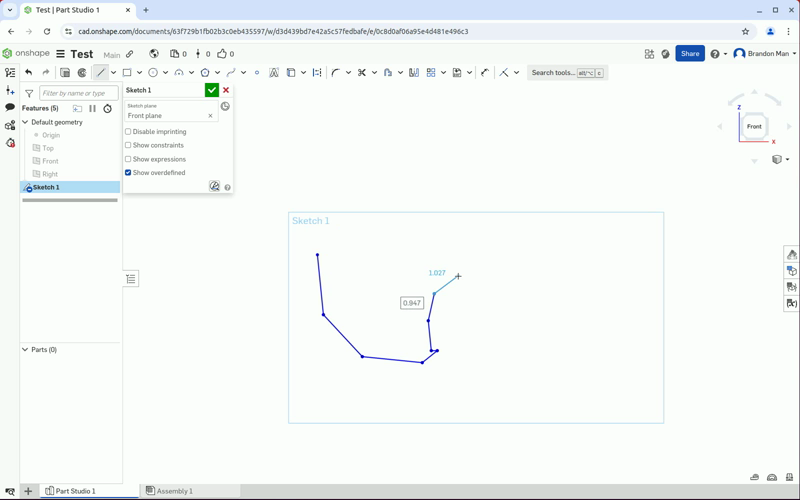
scroll(6)
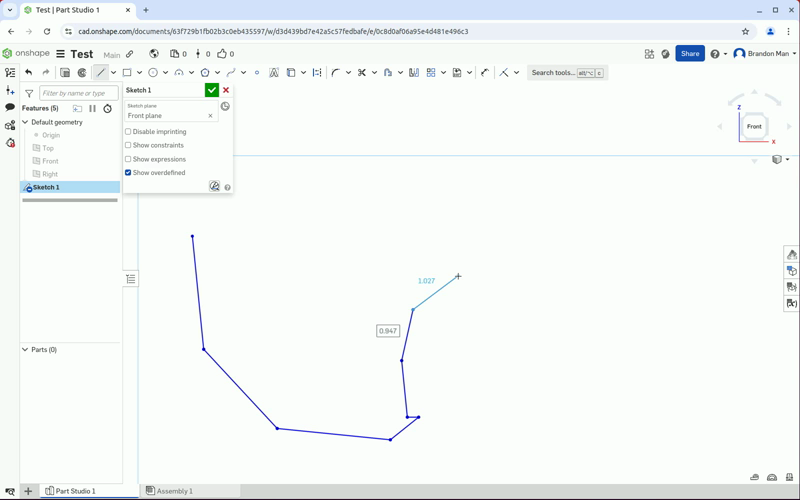
click(458, 275)
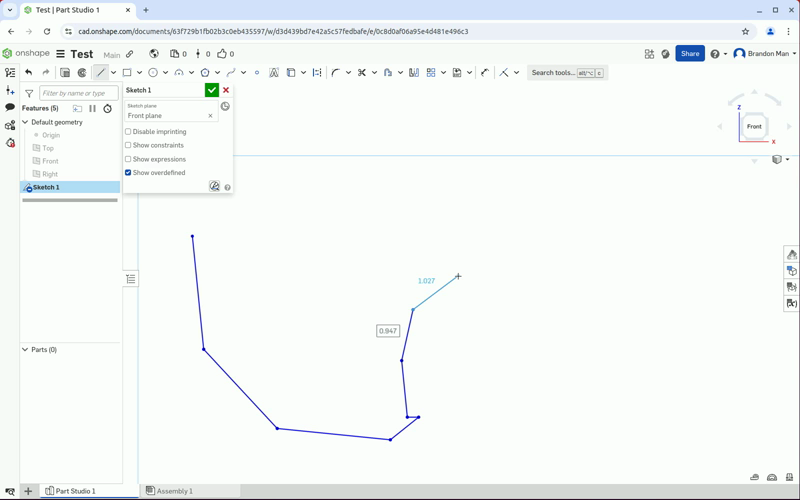
scroll(-6)
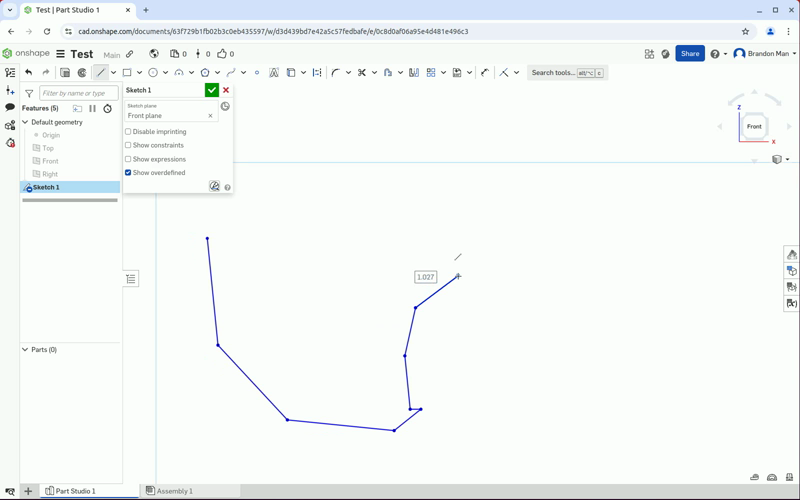
scroll(-6)
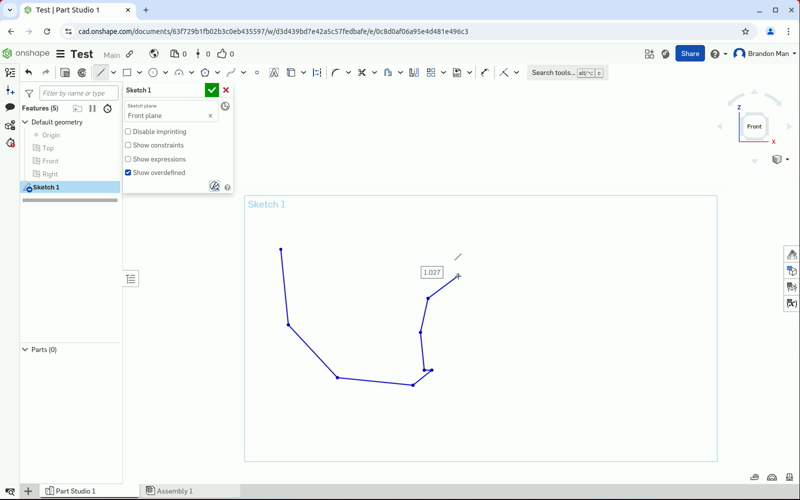
scroll(-6)
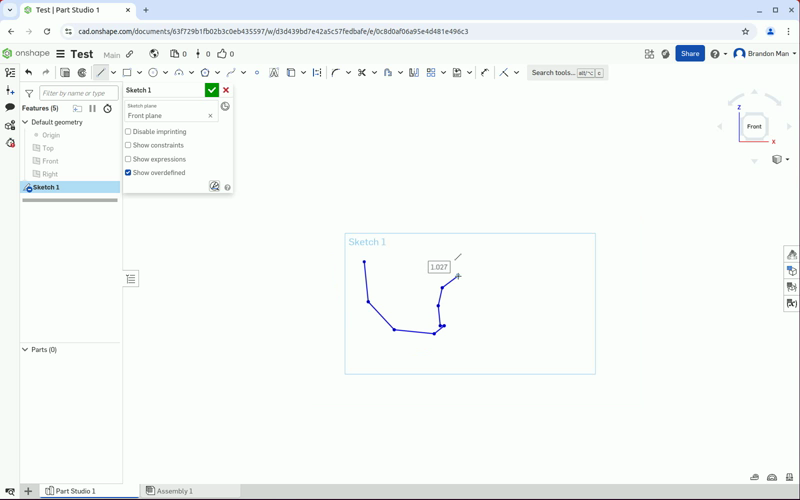
scroll(-6)
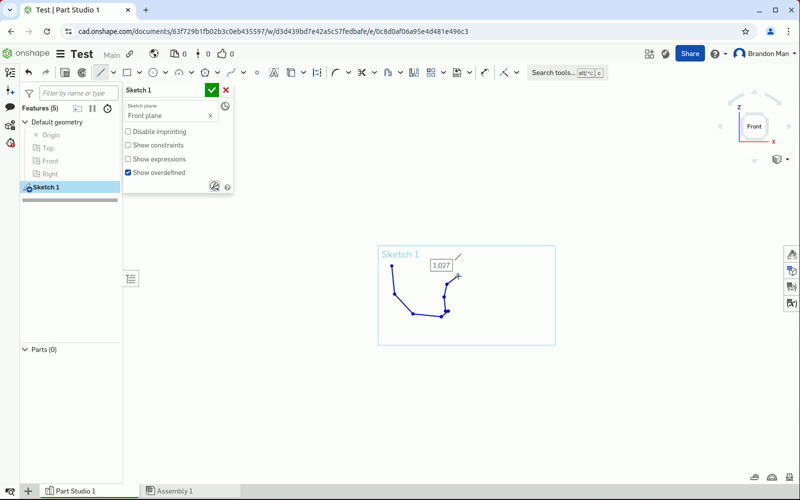
scroll(-6)
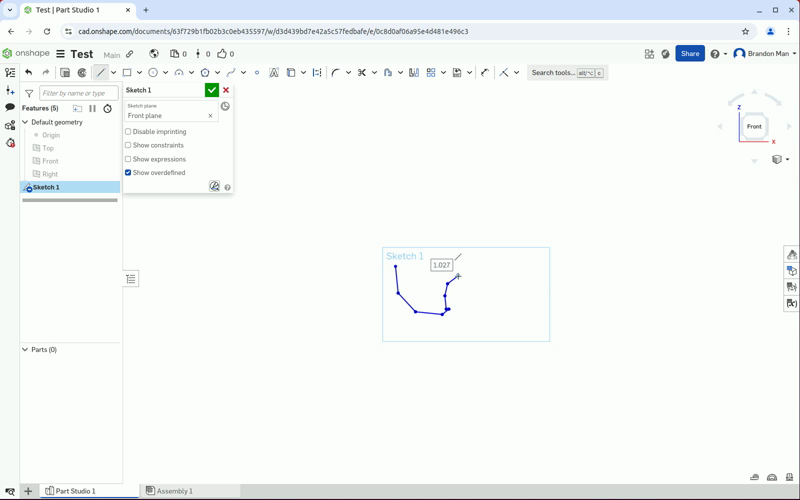
scroll(-6)
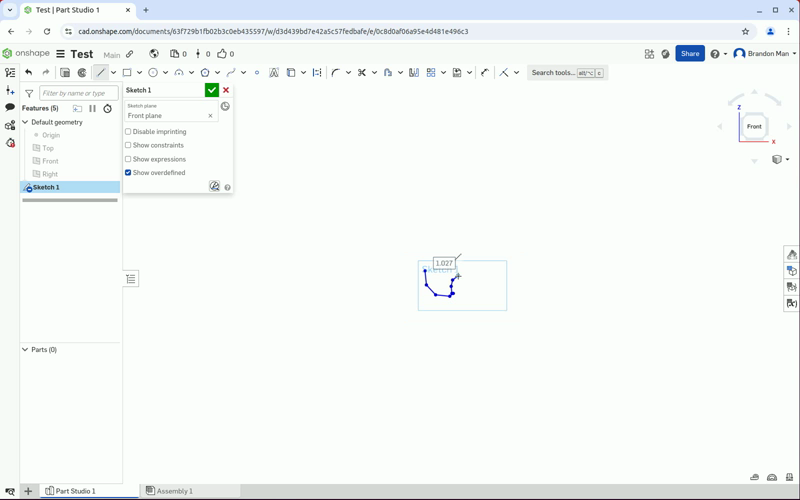
scroll(-6)
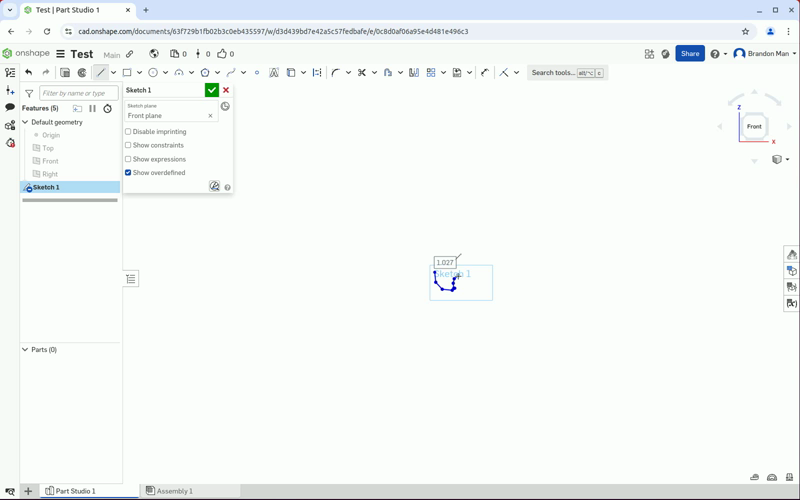
key_up(shift)
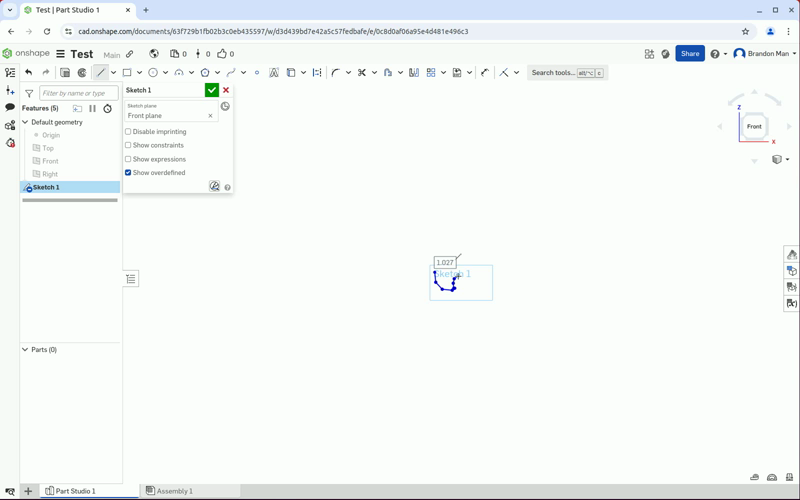
key_down(shift)
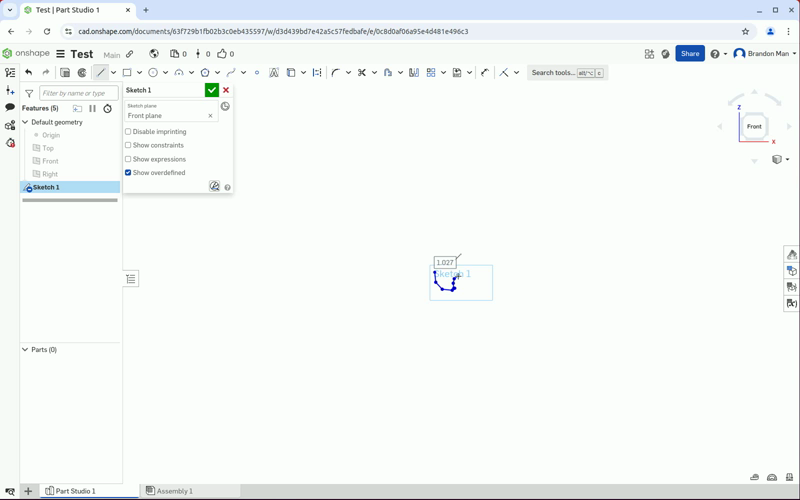
mouse_move(488, 275)
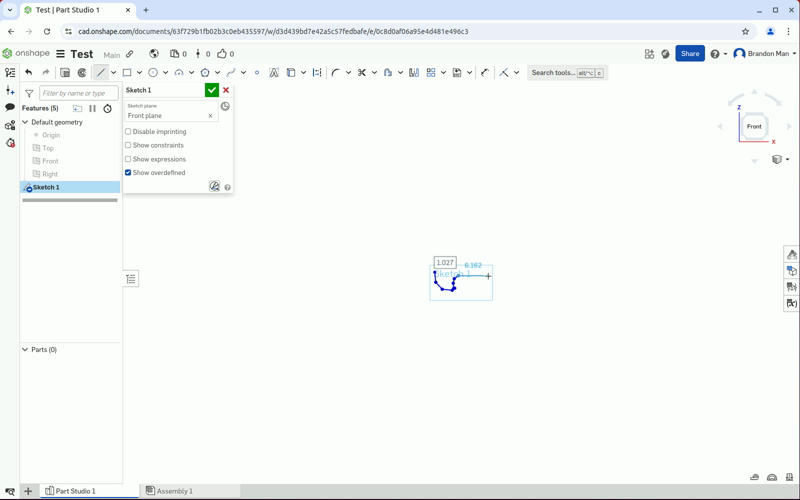
mouse_move(462, 275)
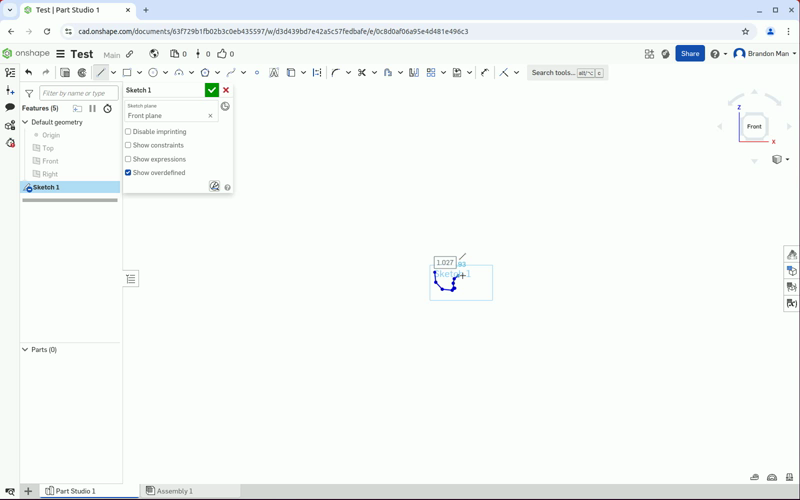
scroll(6)
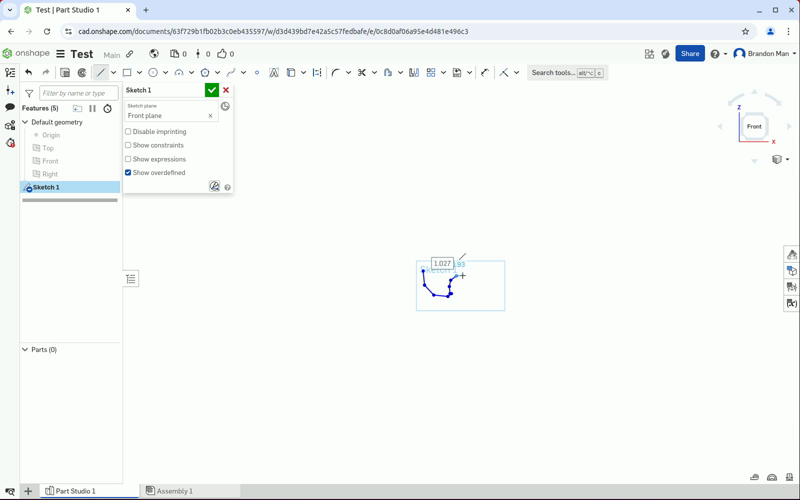
scroll(6)
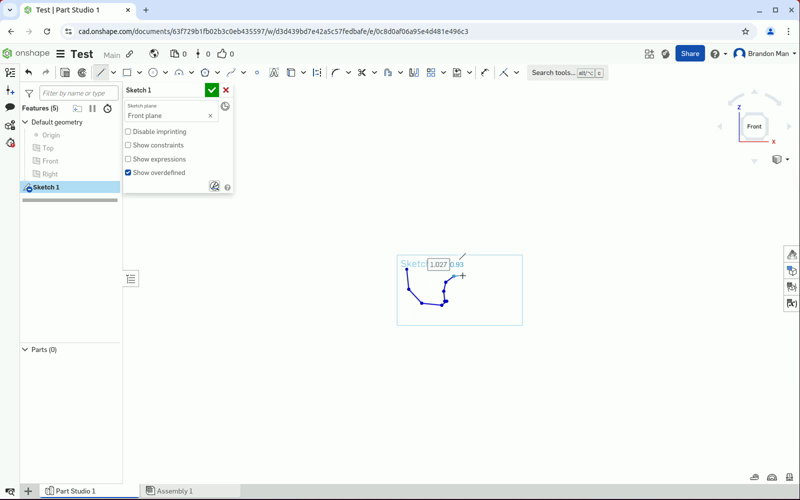
scroll(6)
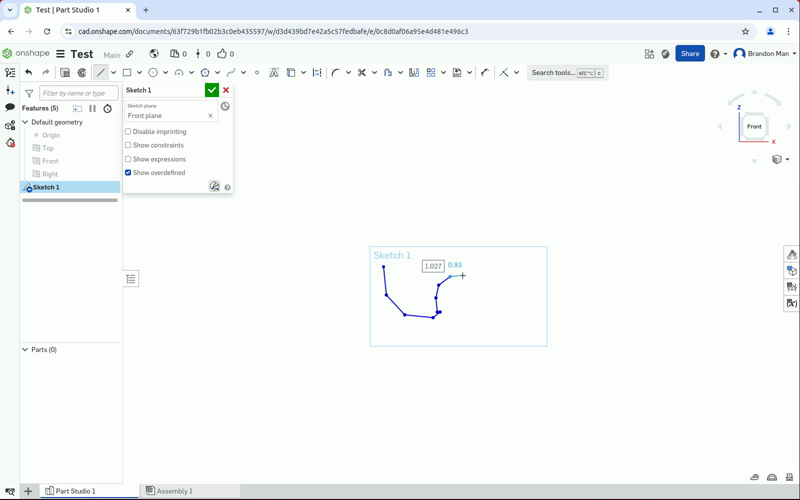
scroll(6)
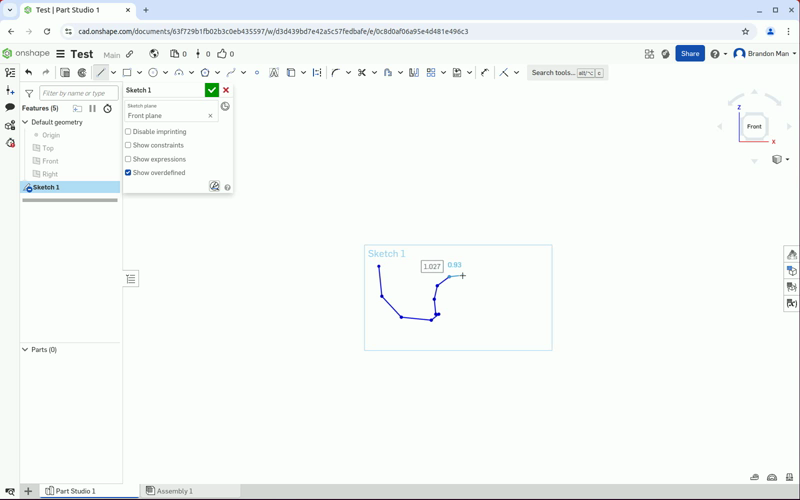
scroll(6)
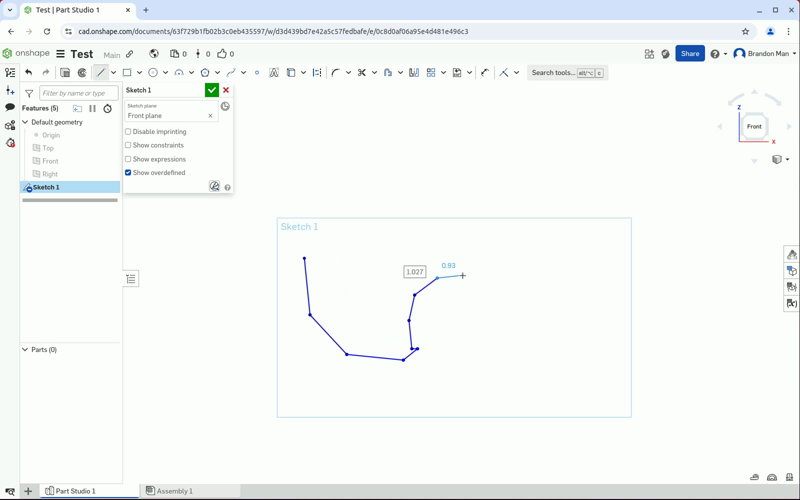
scroll(6)
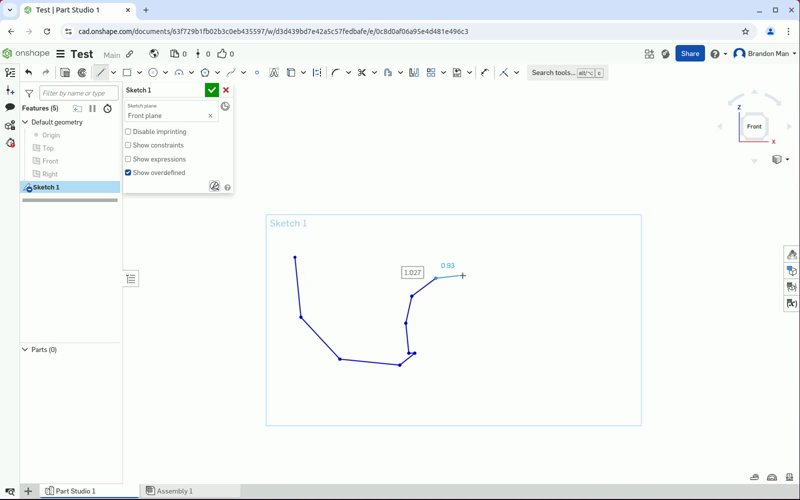
scroll(6)
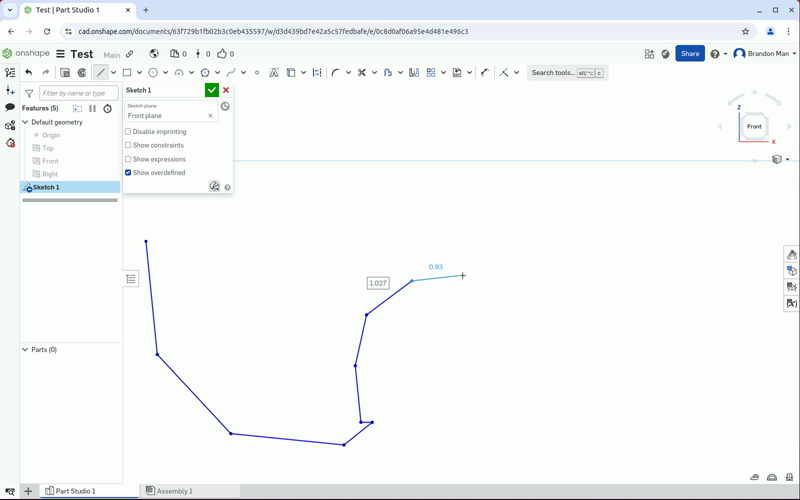
click(462, 275)
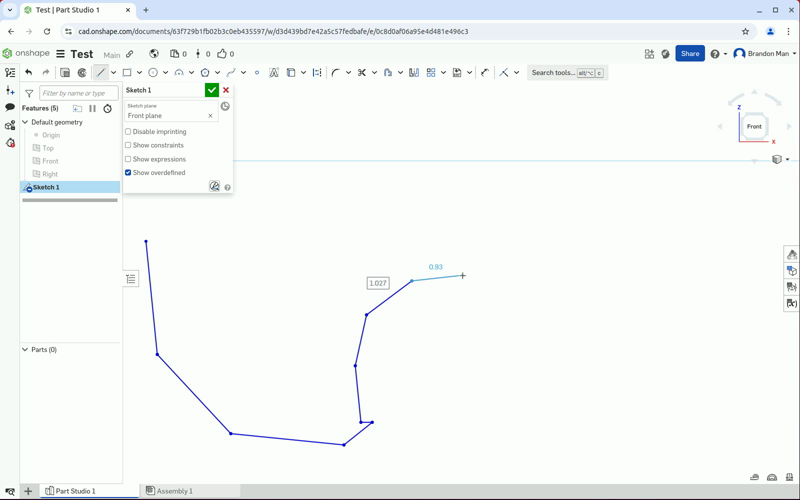
scroll(-6)
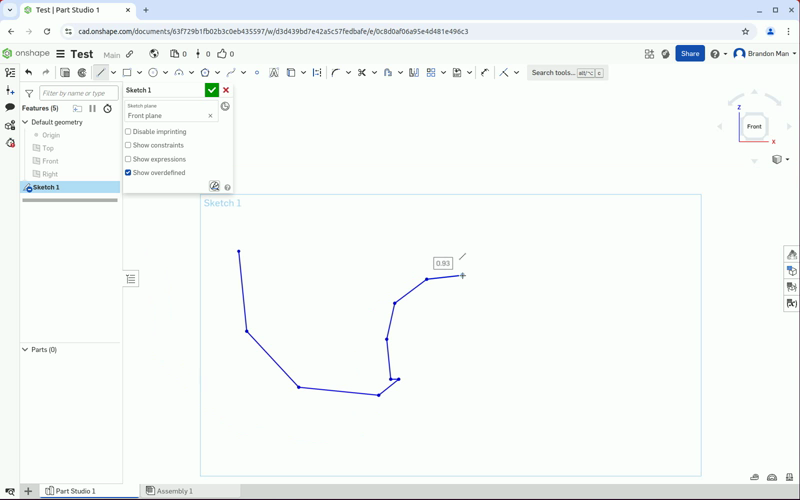
scroll(-6)
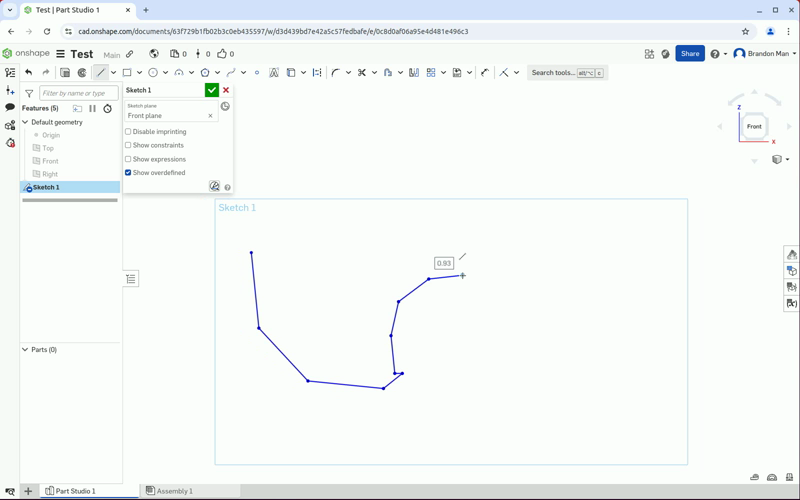
scroll(-6)
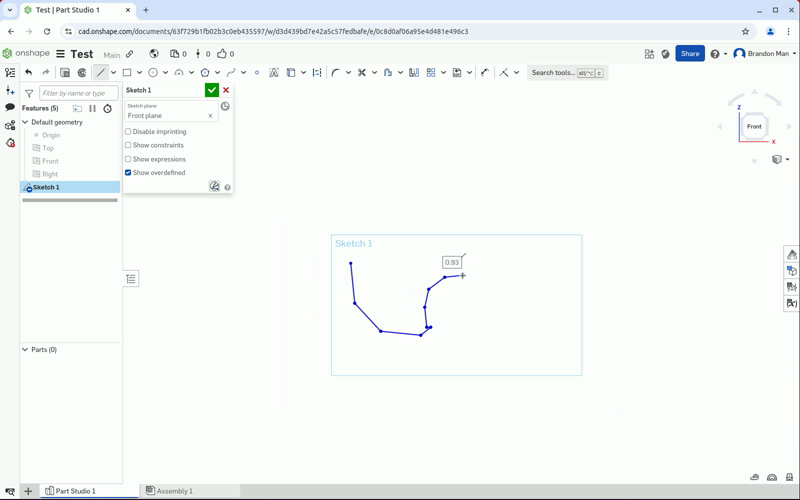
scroll(-6)
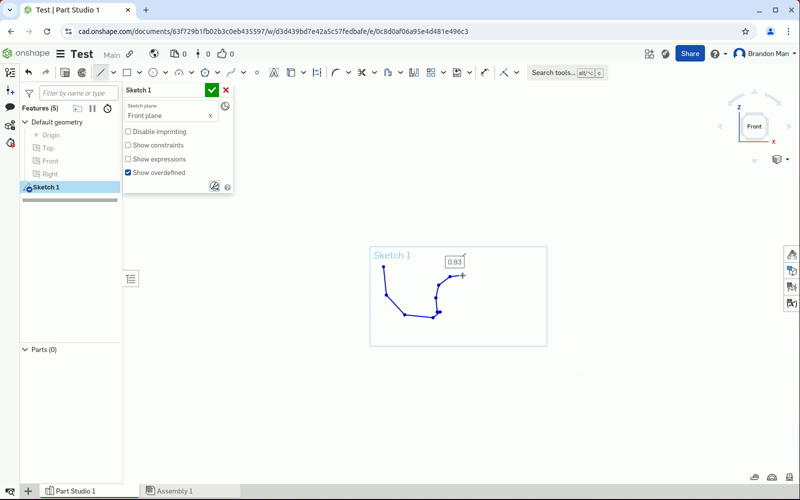
scroll(-6)
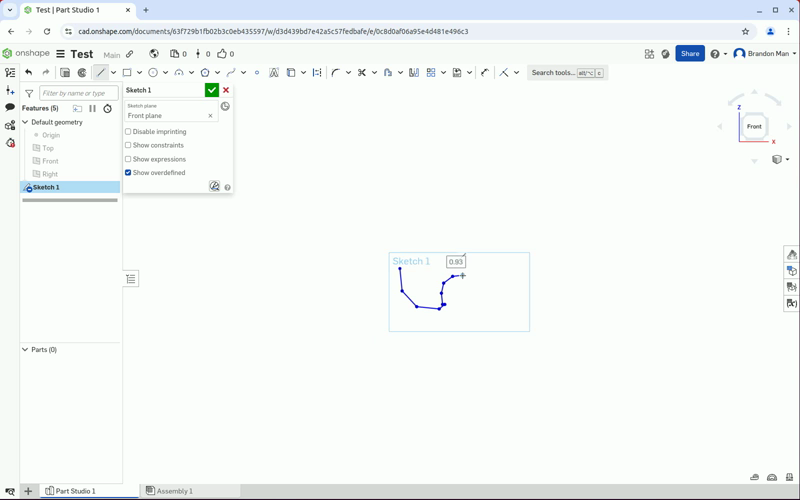
scroll(-6)
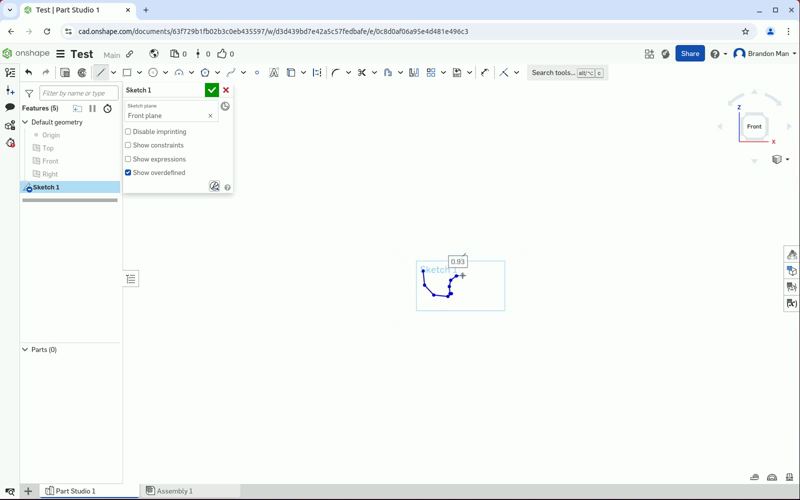
scroll(-6)
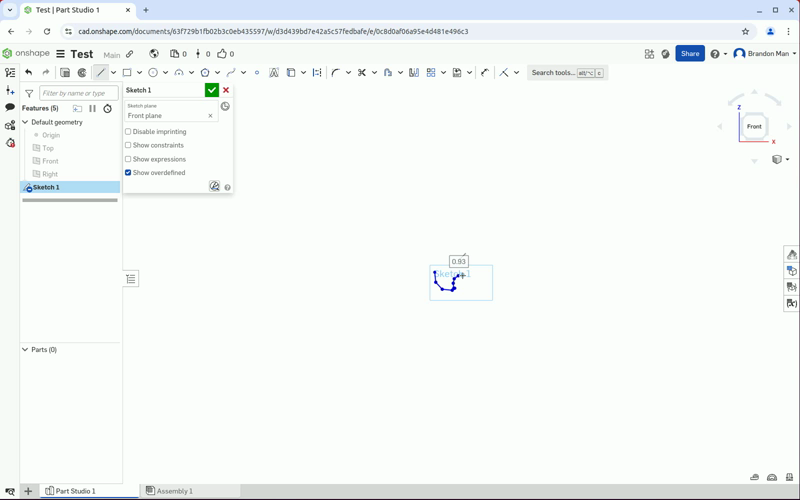
key_up(shift)
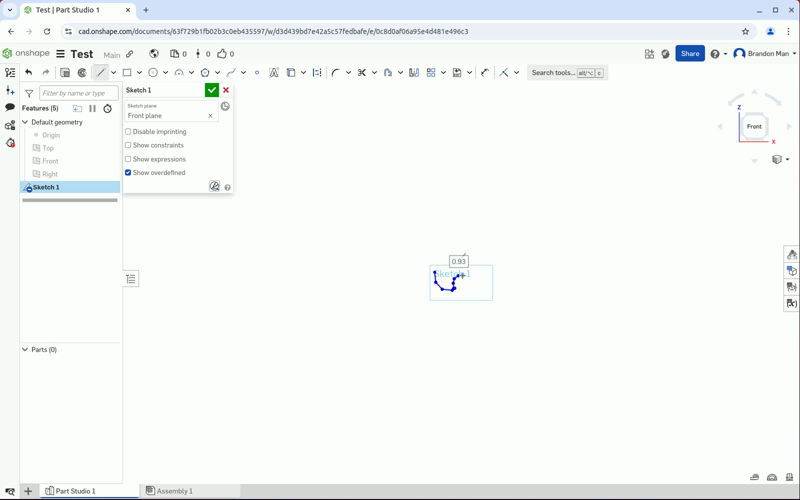
key_down(shift)
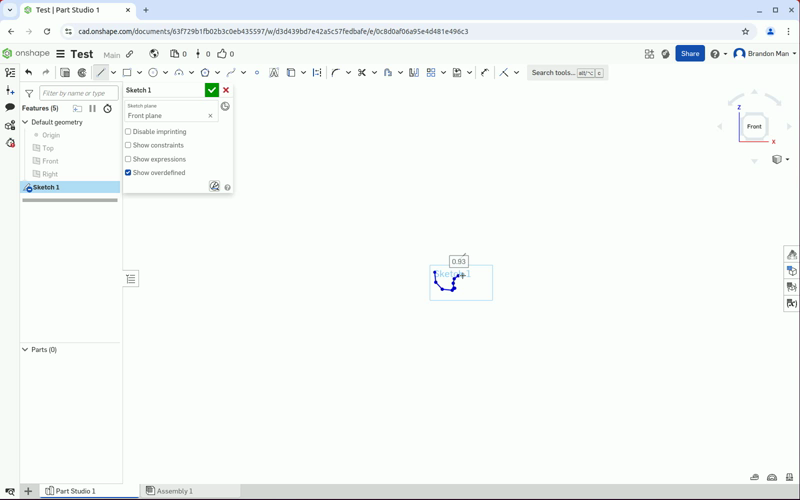
mouse_move(492, 275)
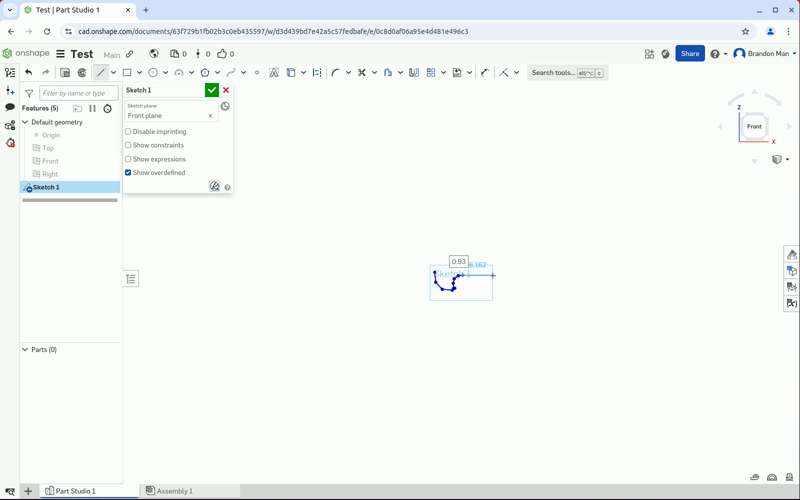
mouse_move(458, 266)
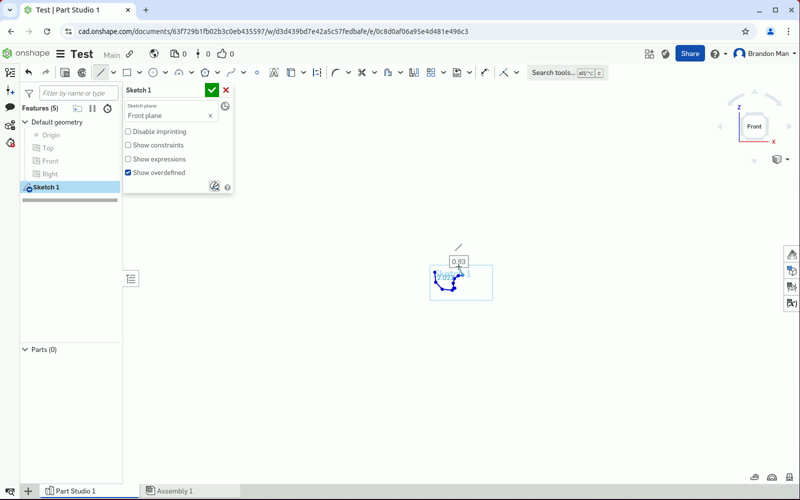
click(458, 266)
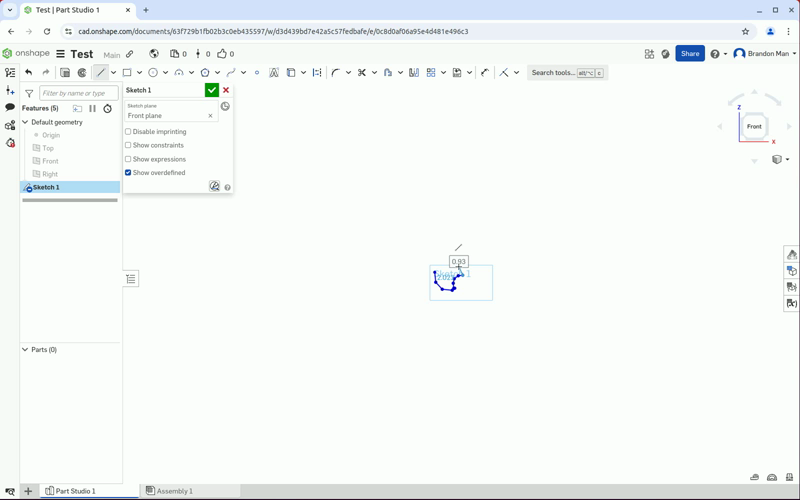
key_up(shift)
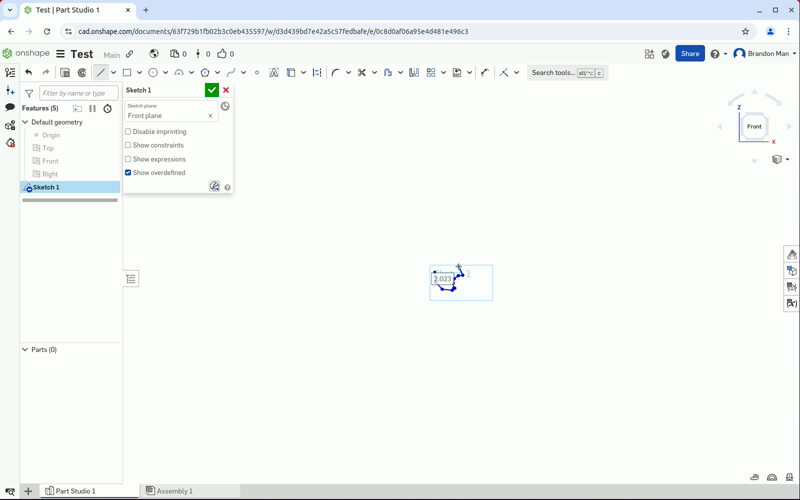
key_down(shift)
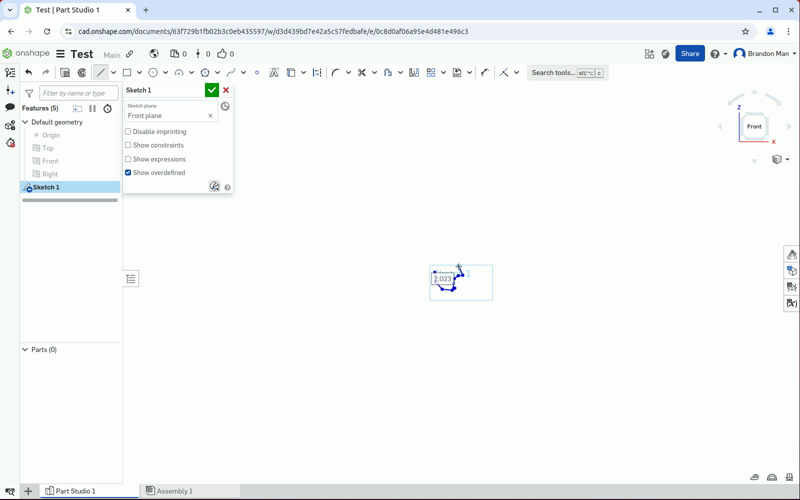
mouse_move(488, 266)
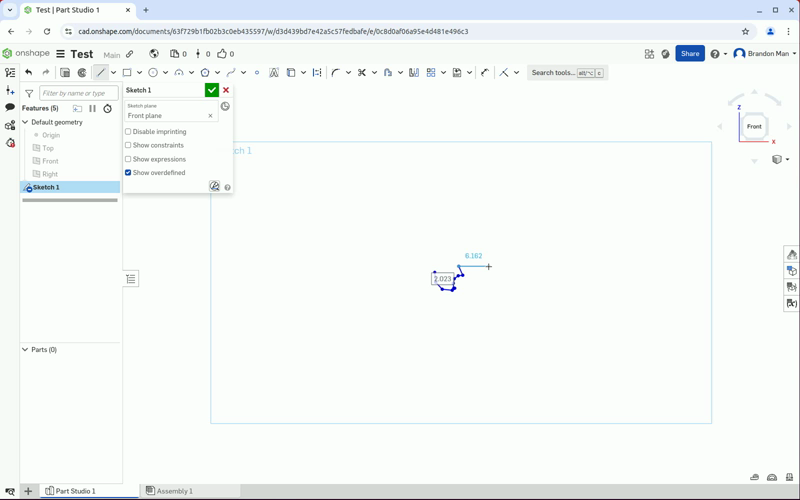
mouse_move(450, 262)
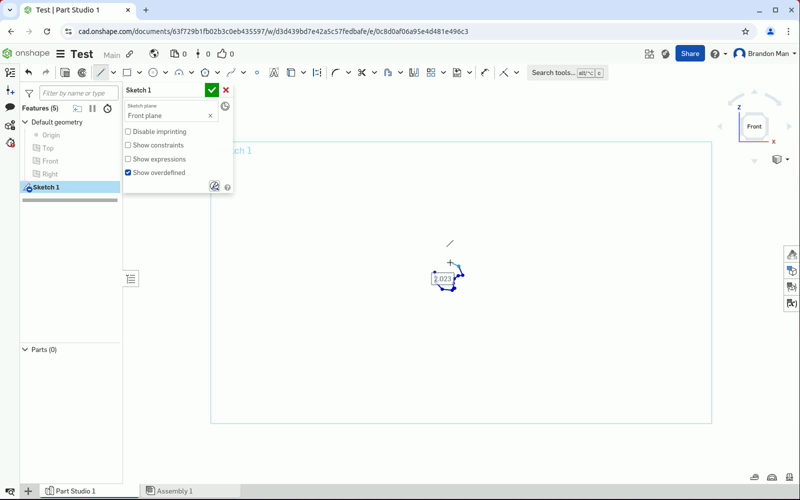
click(450, 262)
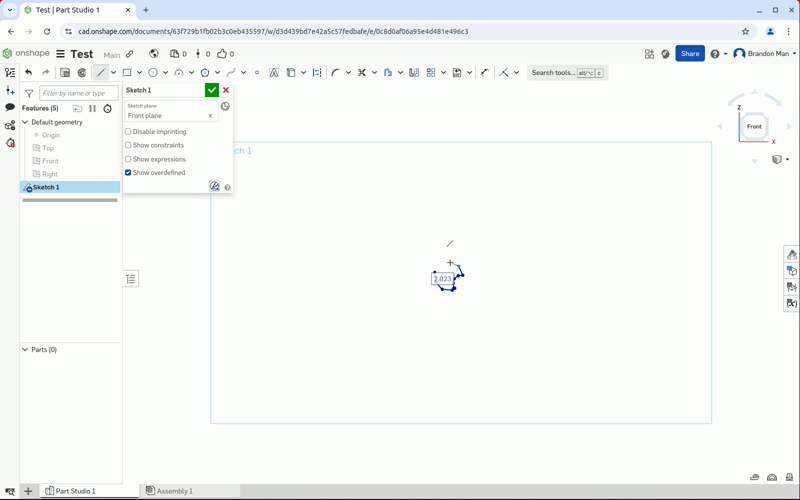
key_up(shift)
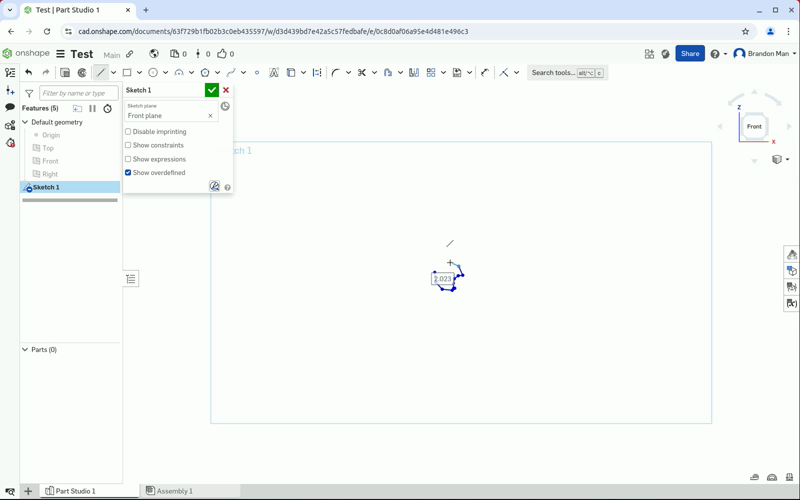
key_down(shift)
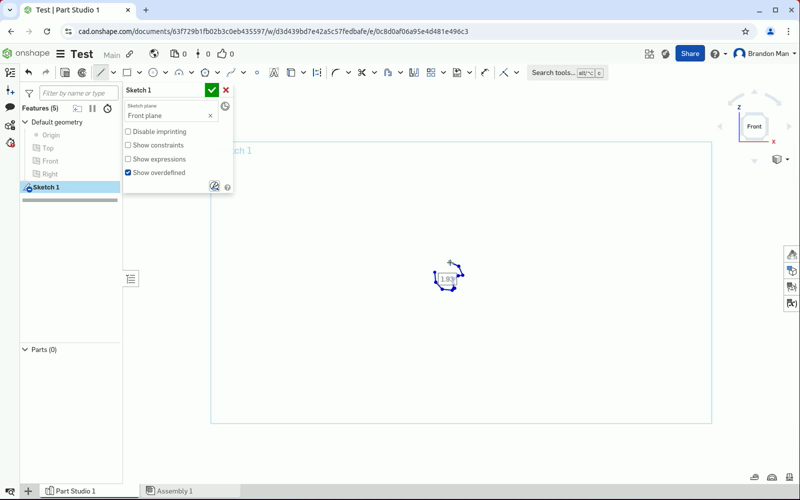
mouse_move(480, 262)
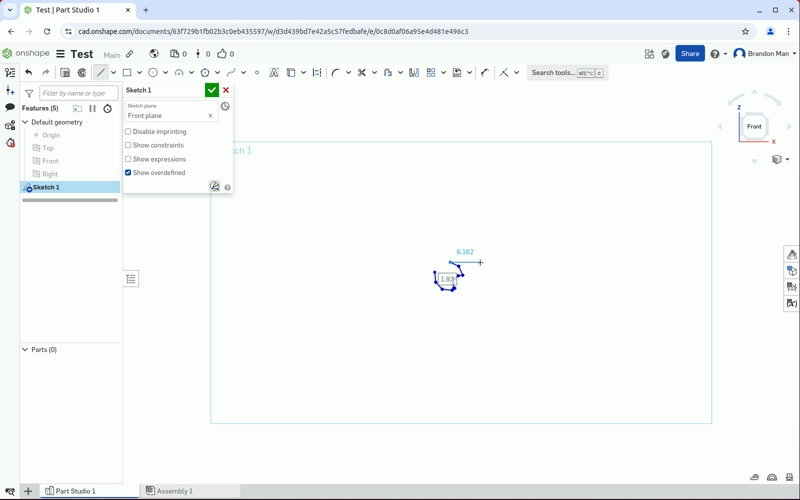
mouse_move(440, 264)
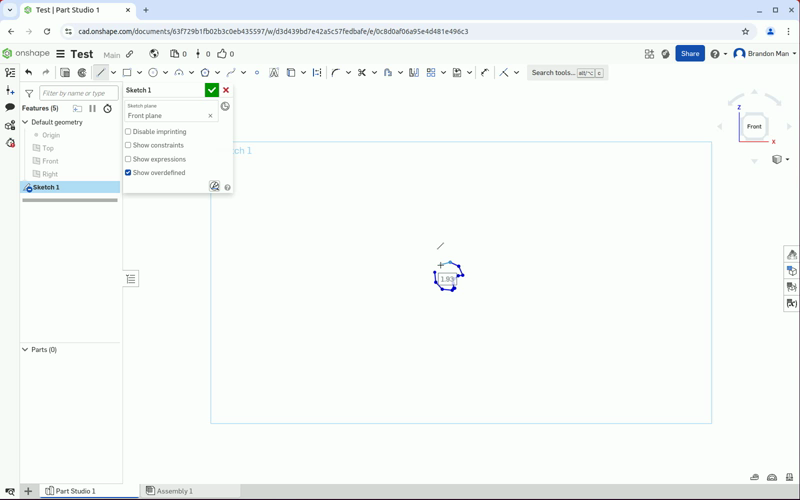
click(440, 264)
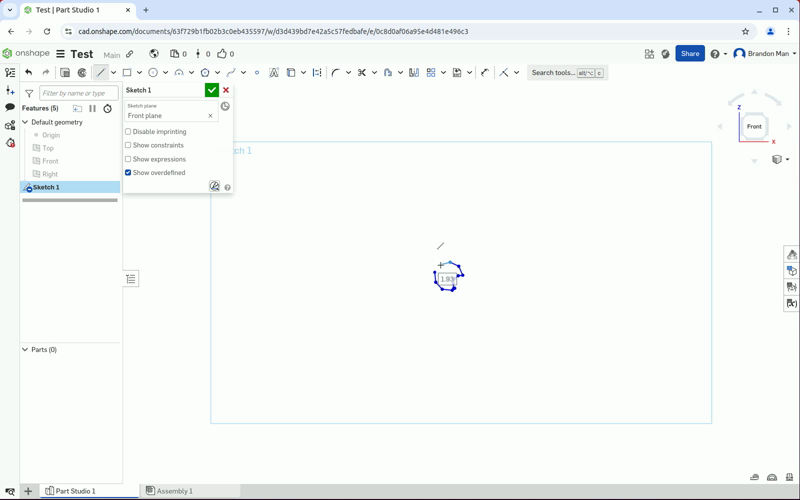
key_up(shift)
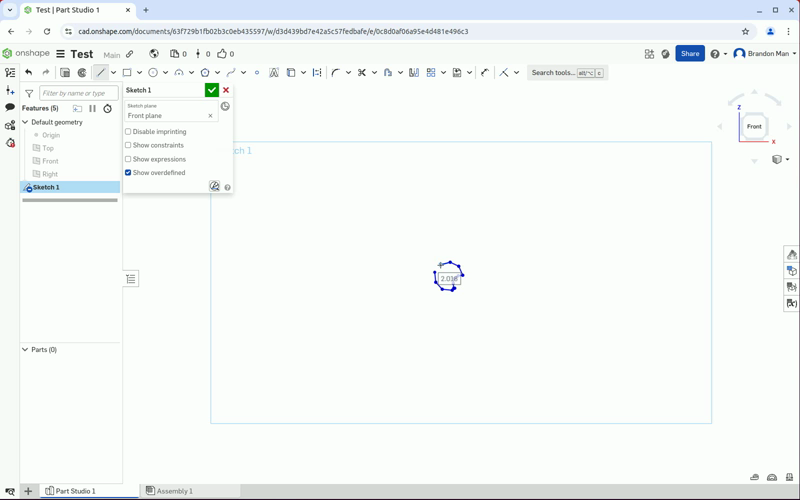
mouse_move(470, 264)
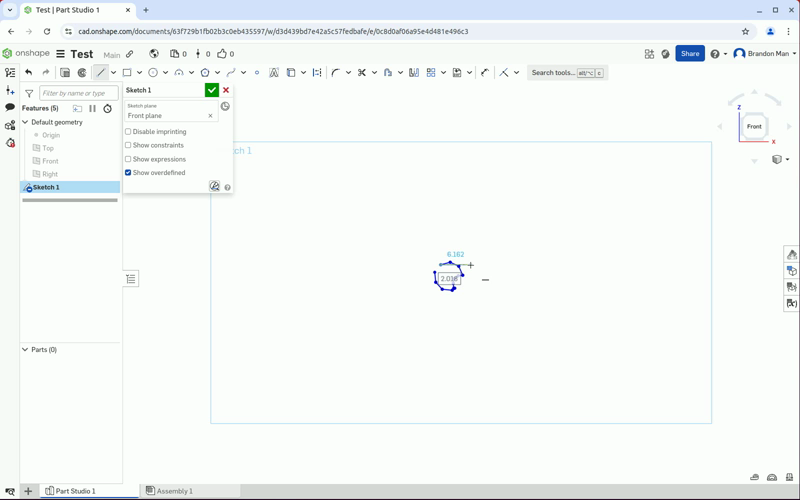
key_down(shift)
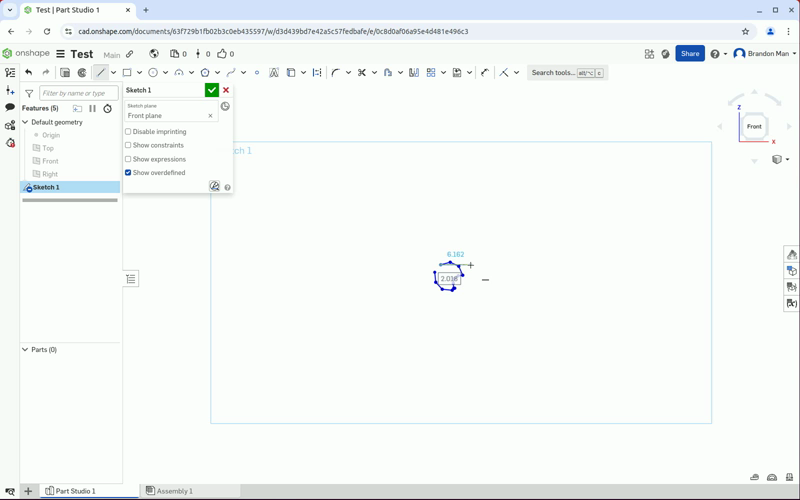
mouse_move(434, 272)
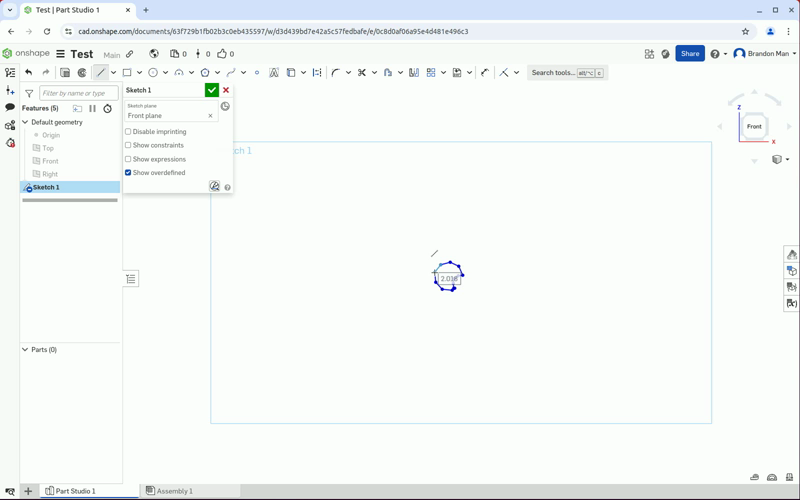
key_up(shift)
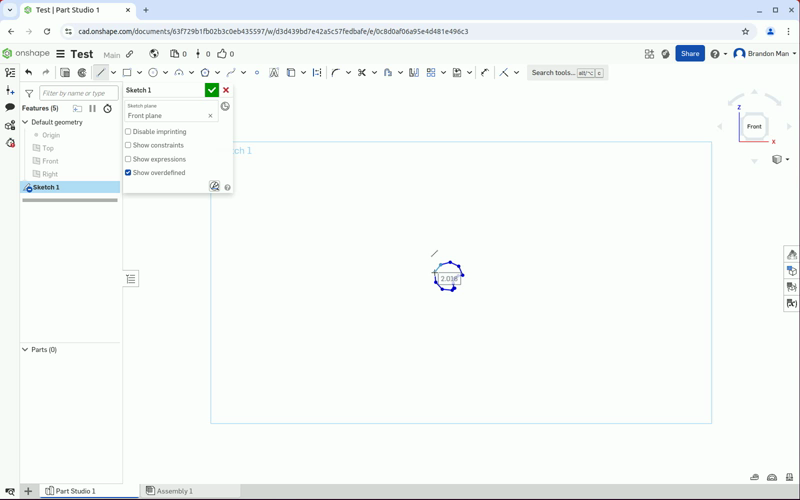
click(434, 272)
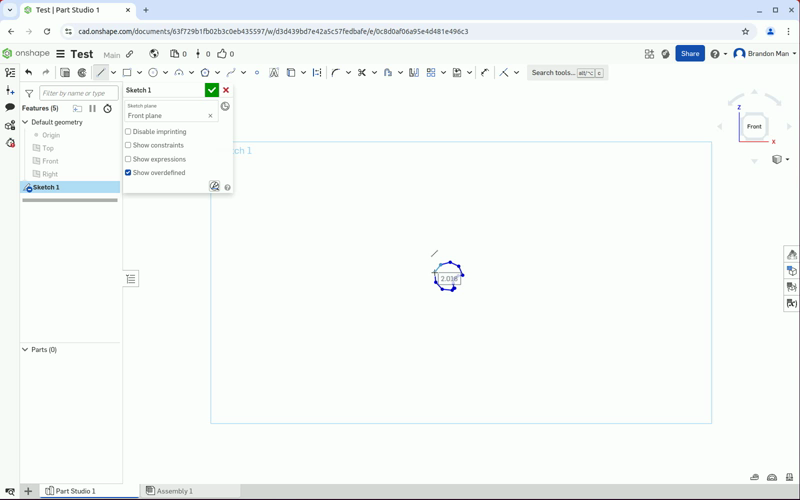
key(esc)
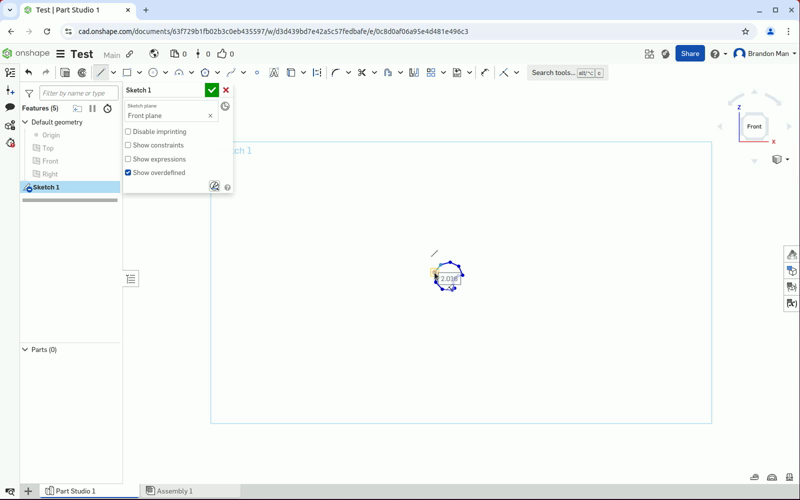
mouse_move(445, 272)
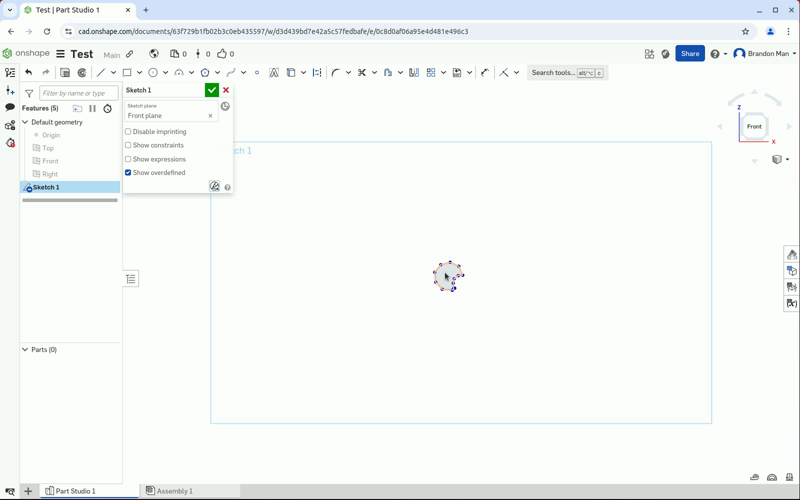
scroll(6)
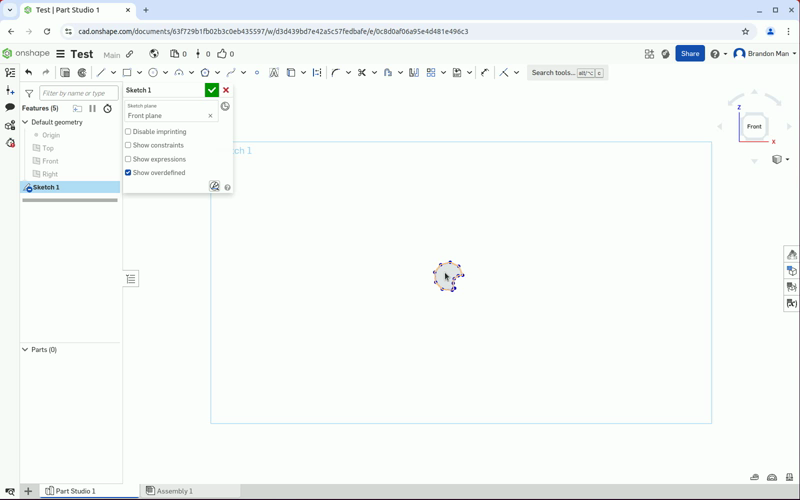
scroll(6)
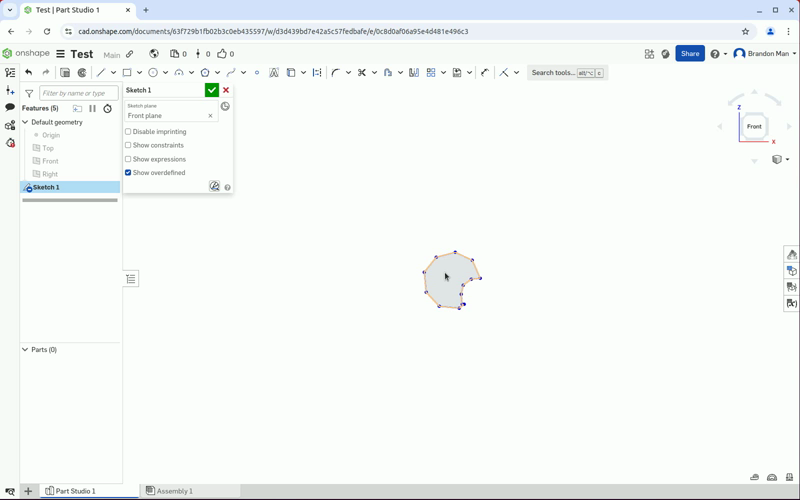
scroll(6)
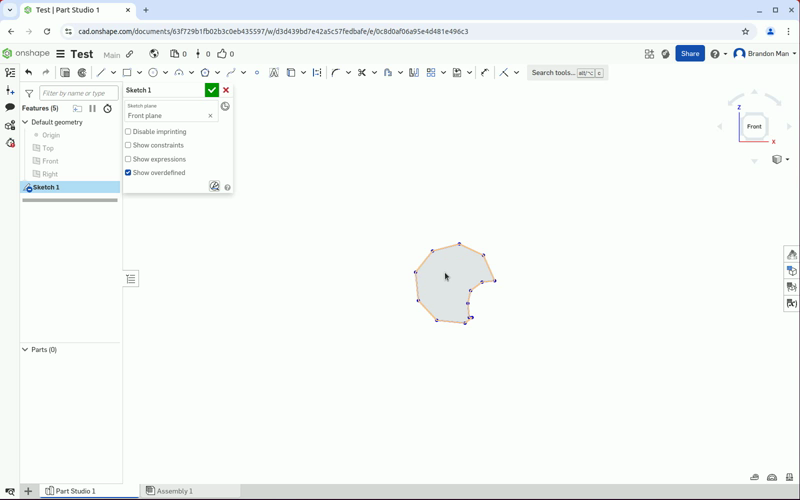
scroll(6)
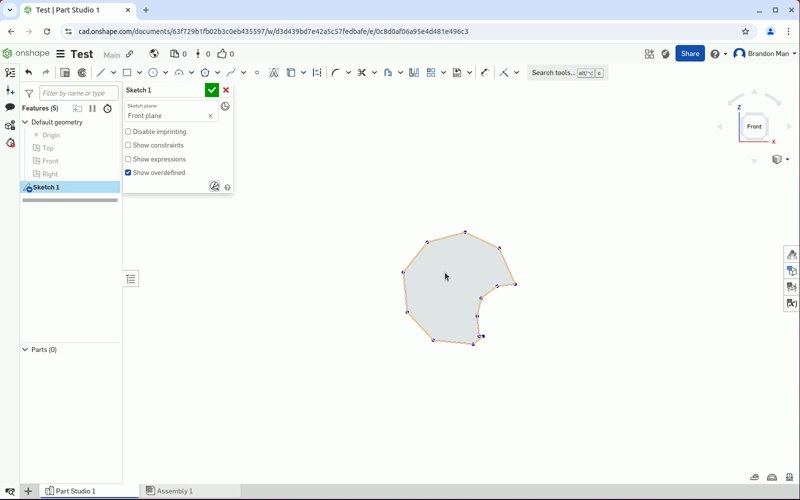
scroll(6)
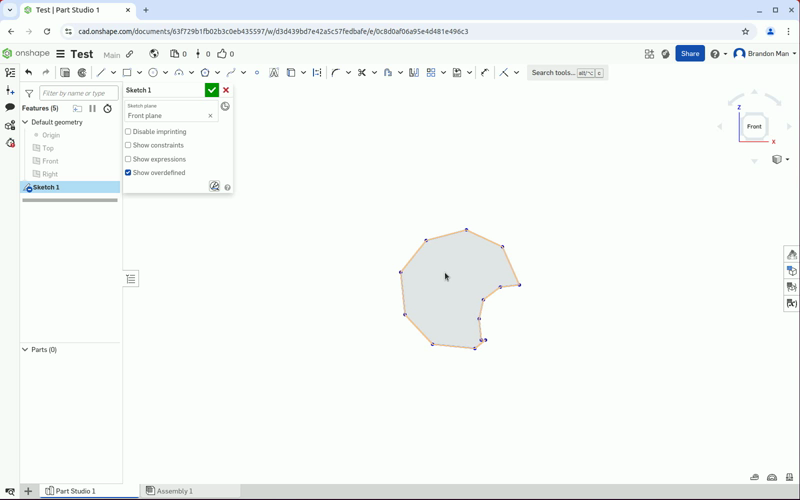
scroll(6)
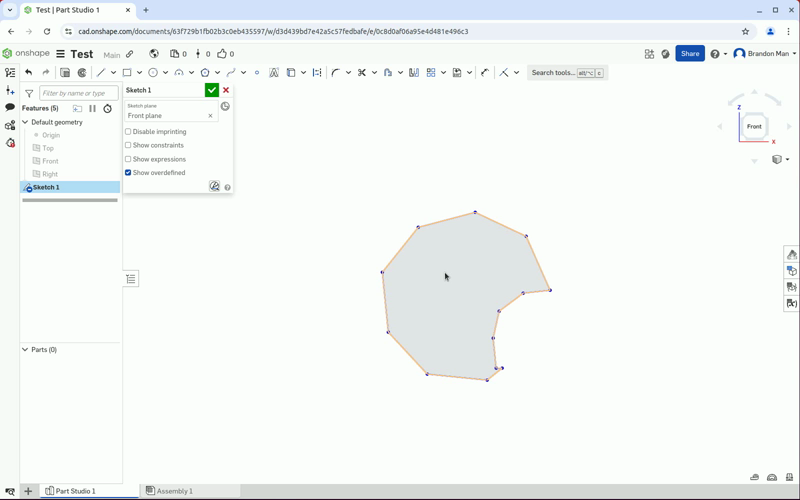
scroll(6)
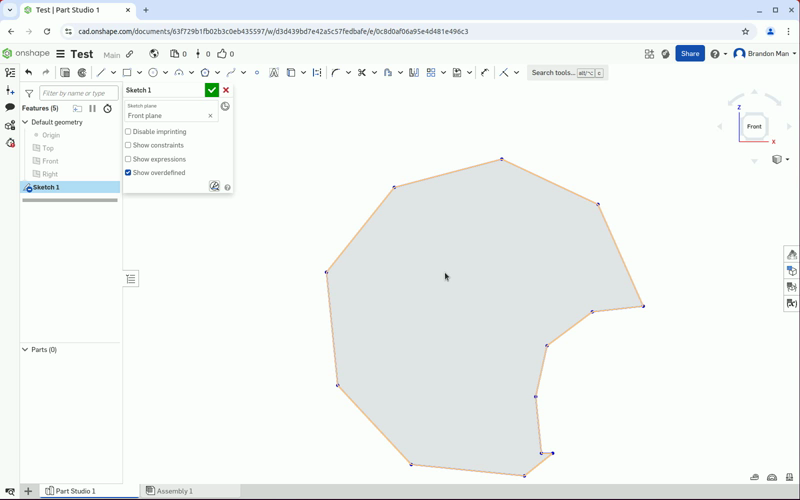
click(445, 272)
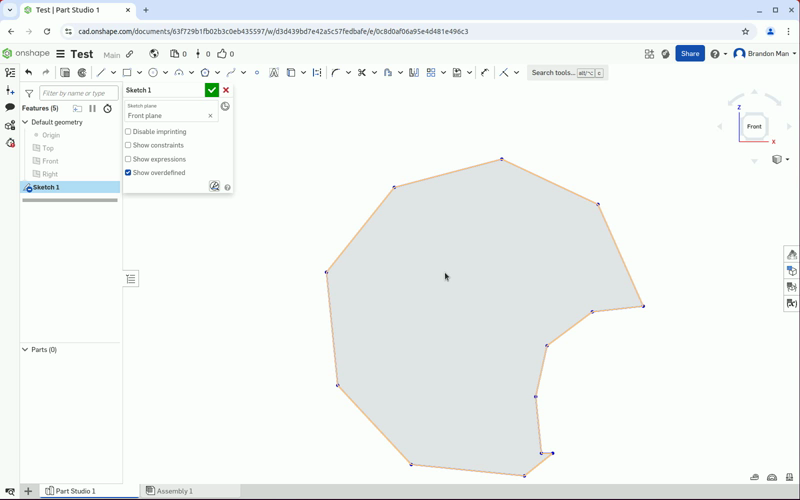
scroll(-6)
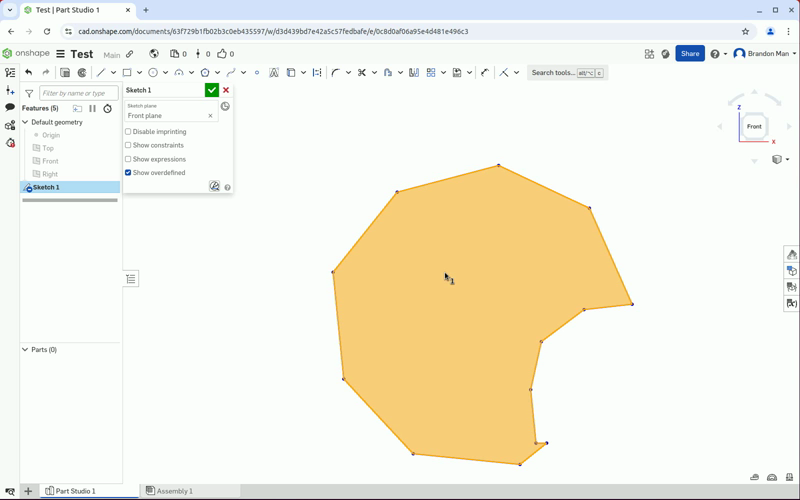
scroll(-6)
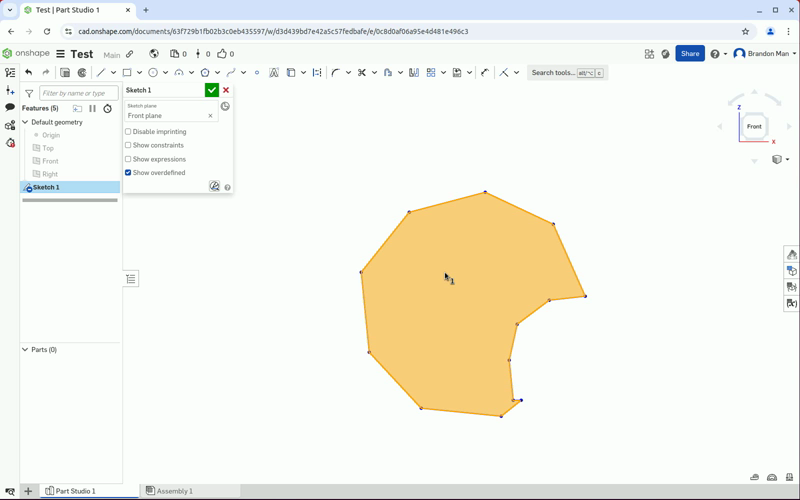
scroll(-6)
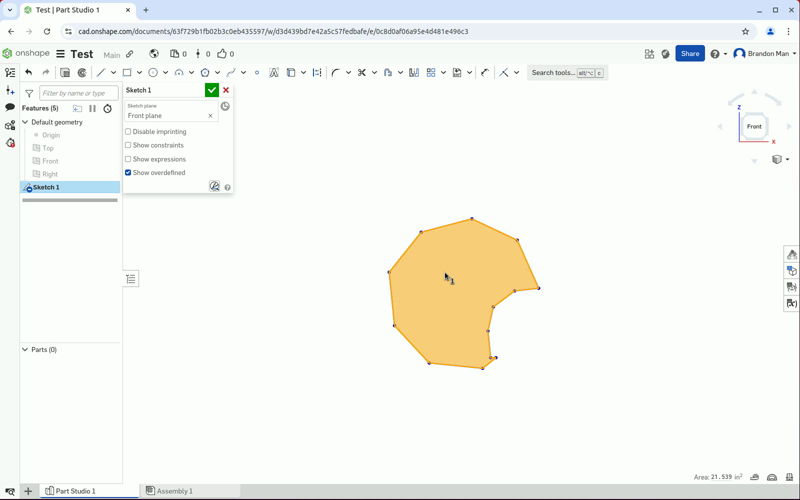
scroll(-6)
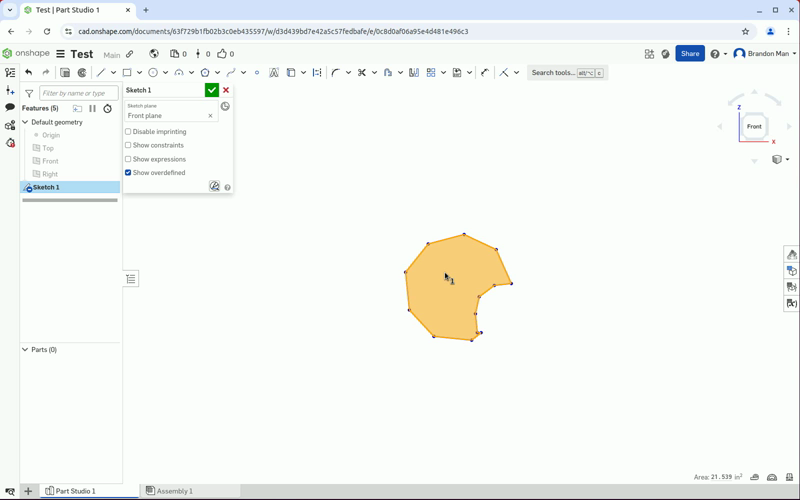
scroll(-6)
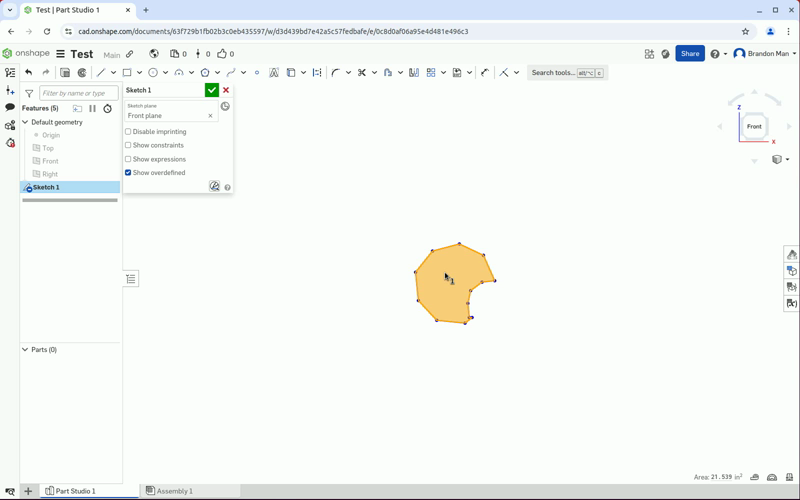
scroll(-6)
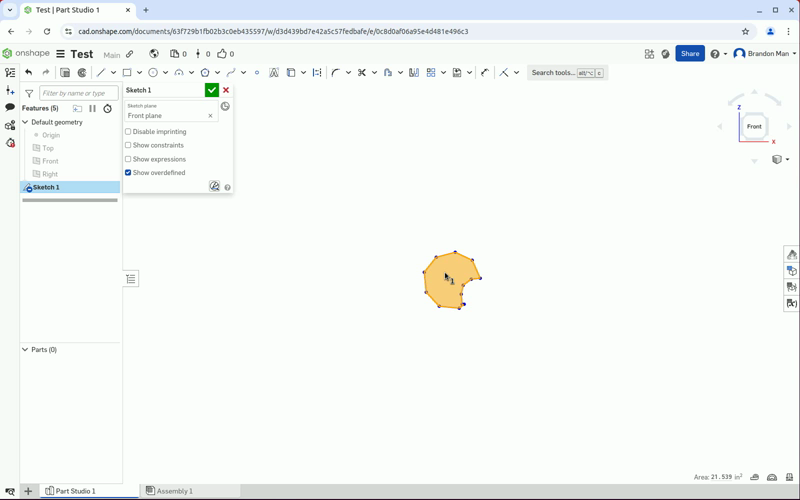
scroll(-6)
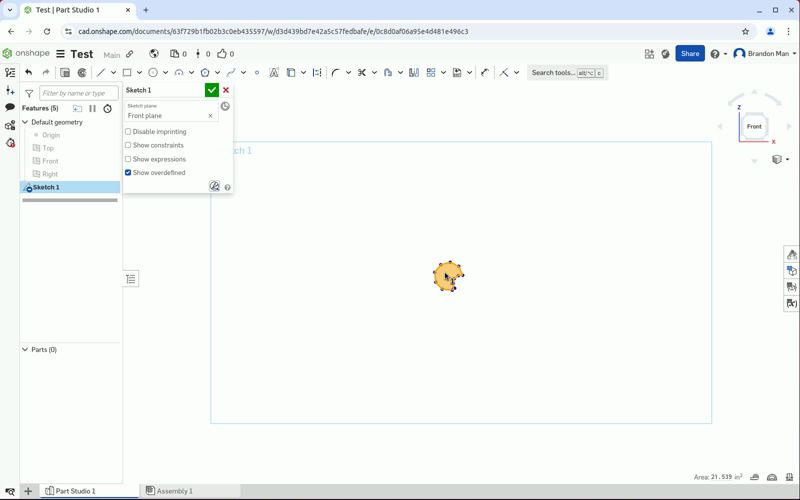
mouse_move(73, 352)
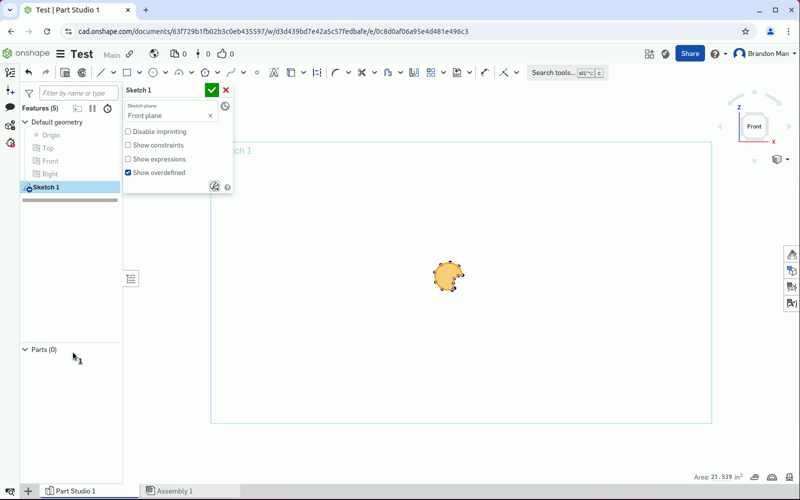
key(shift+y)
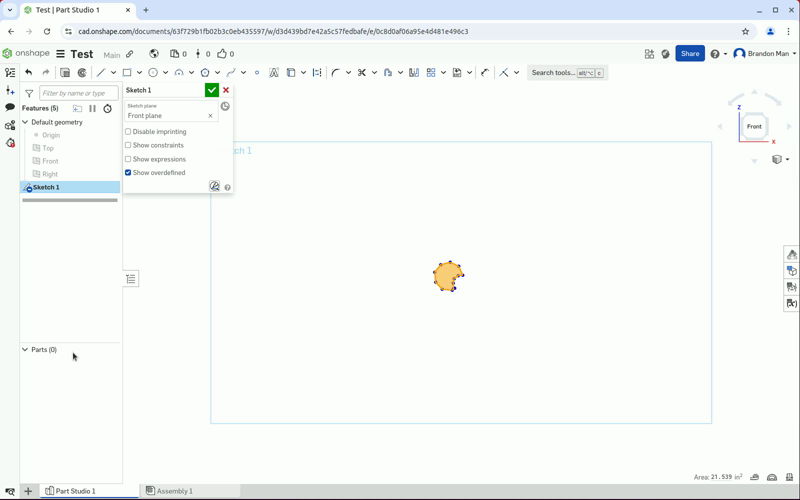
key(shift+e)
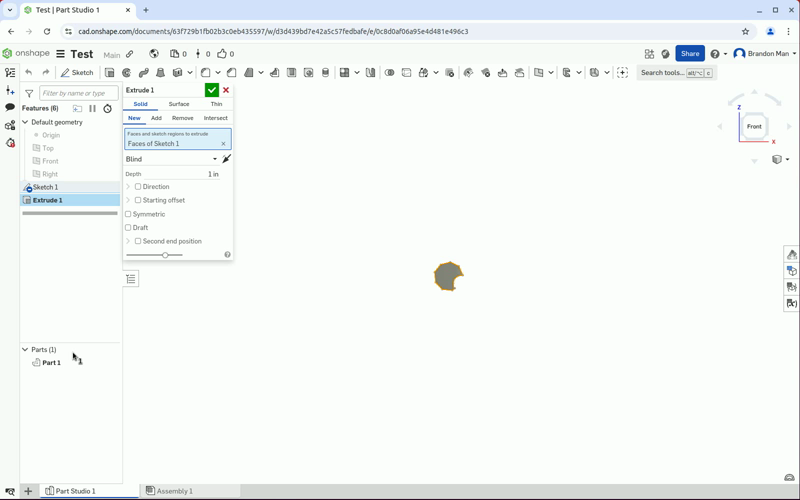
mouse_move(143, 106)
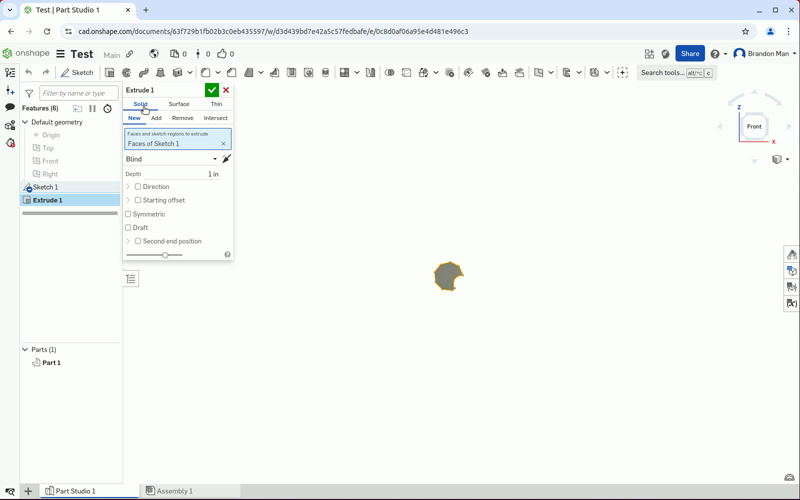
click(143, 106)
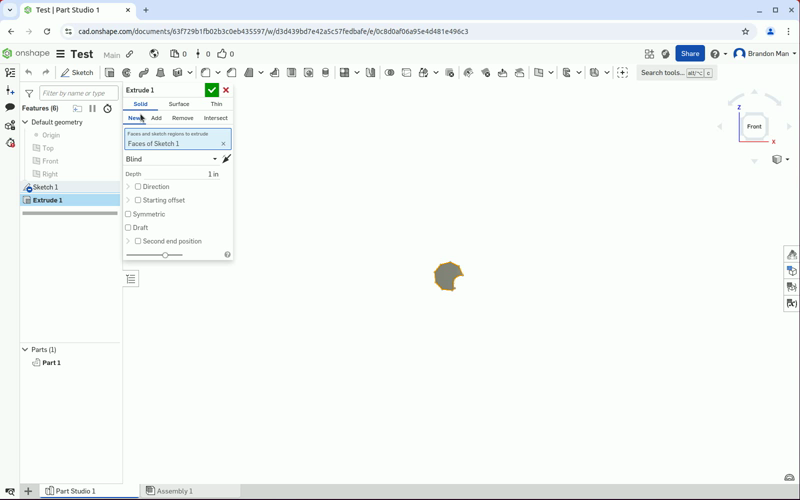
mouse_move(137, 120)
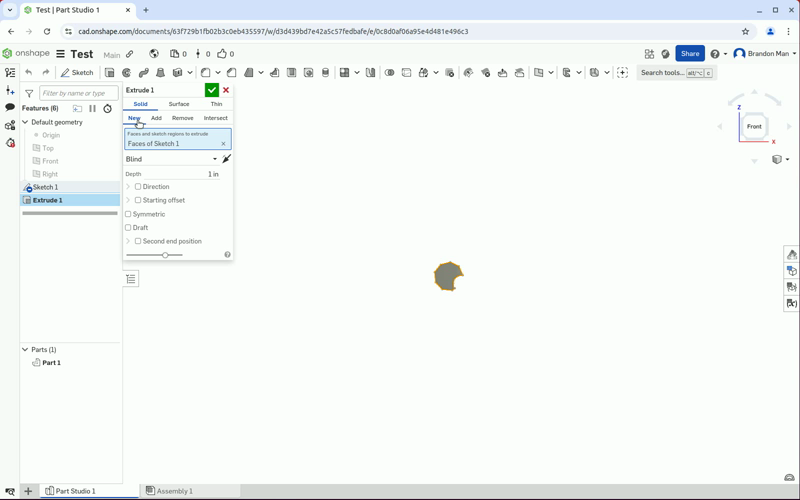
click(137, 120)
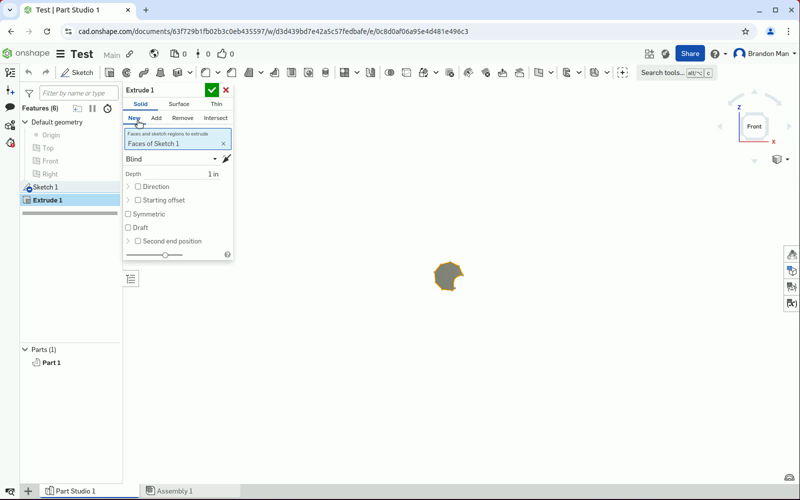
key(tab, 4)
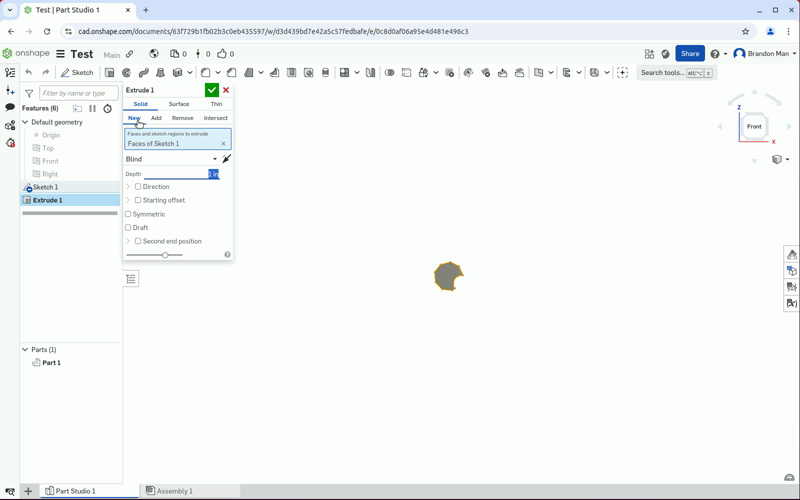
text(13.961)
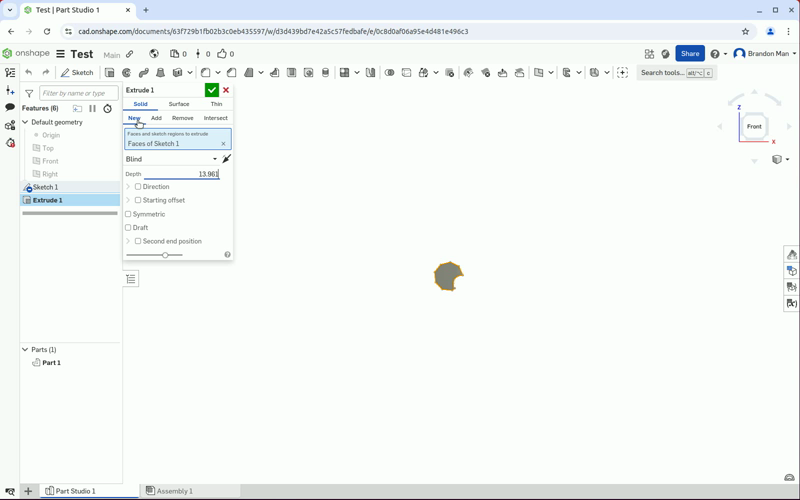
key(enter)
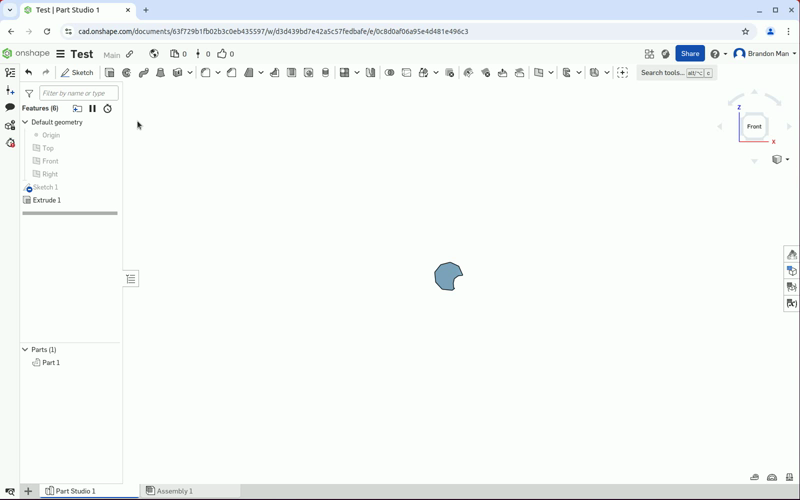
key(shift+h)
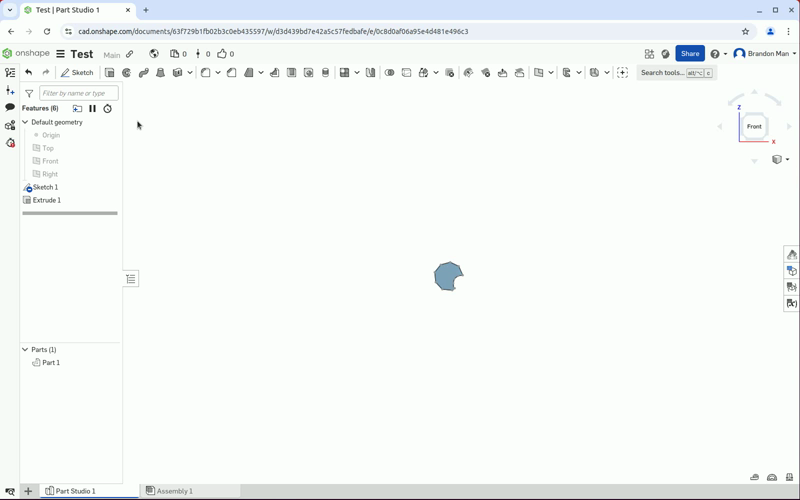
key(shift+h)
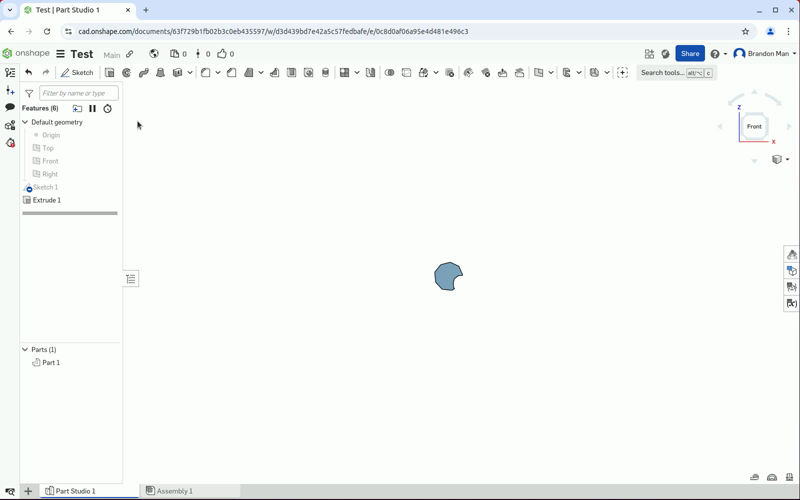
mouse_move(73, 189)
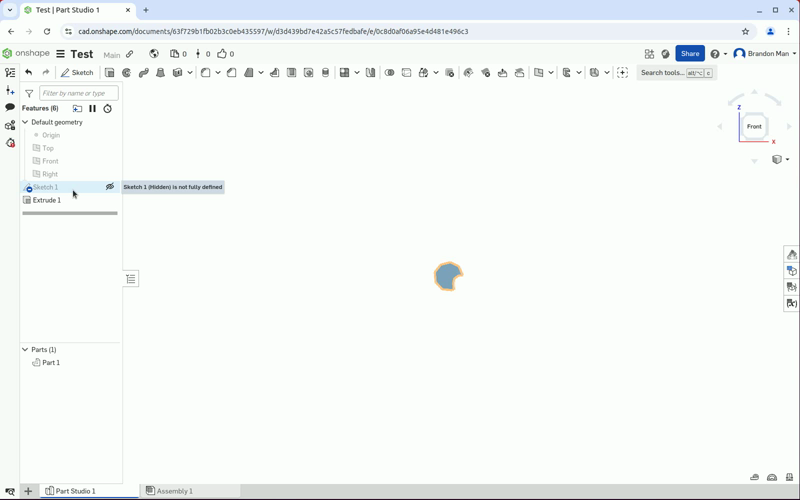
click(73, 189)
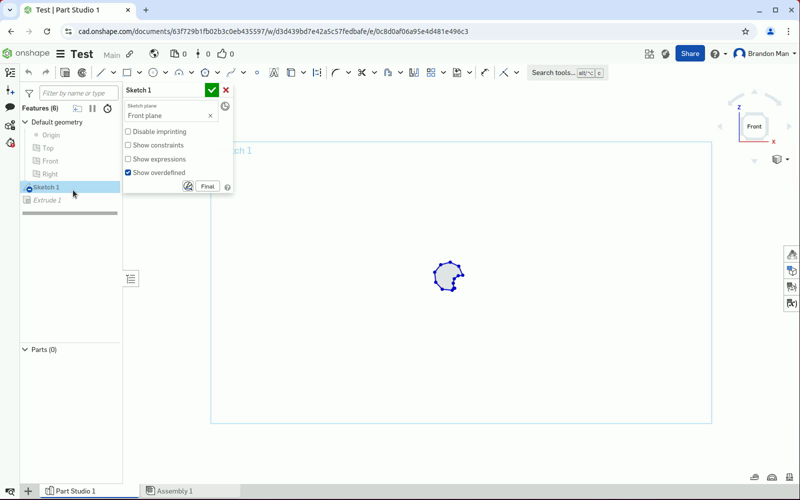
mouse_move(229, 92)
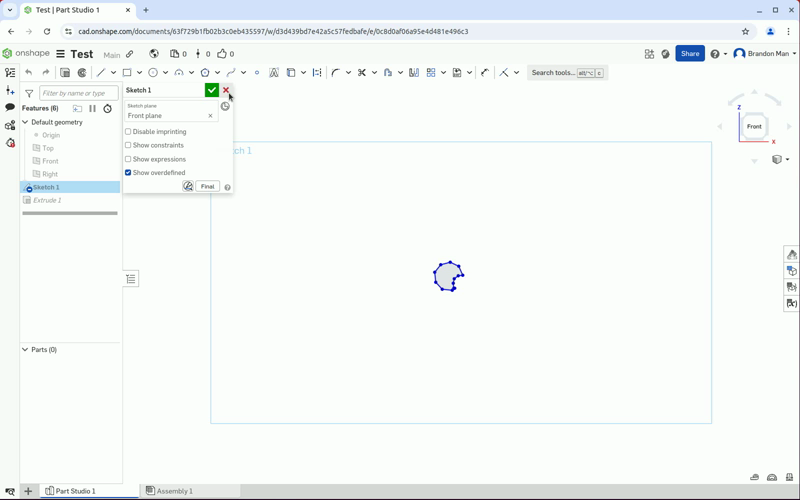
click(229, 92)
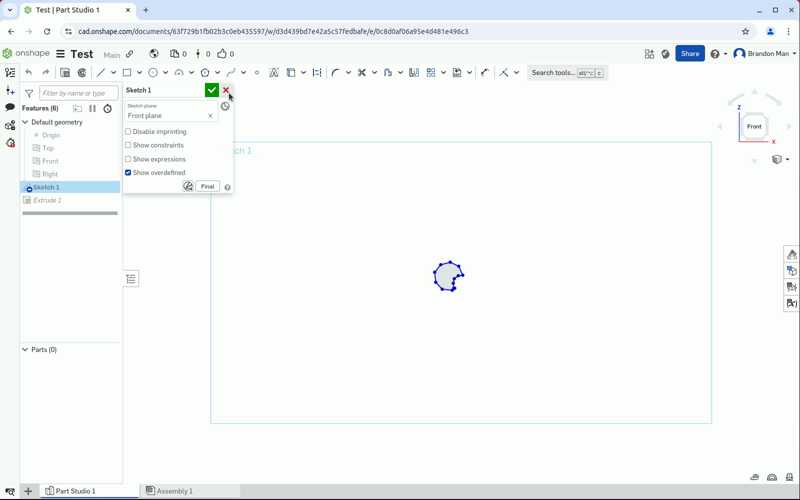
key(shift+s)
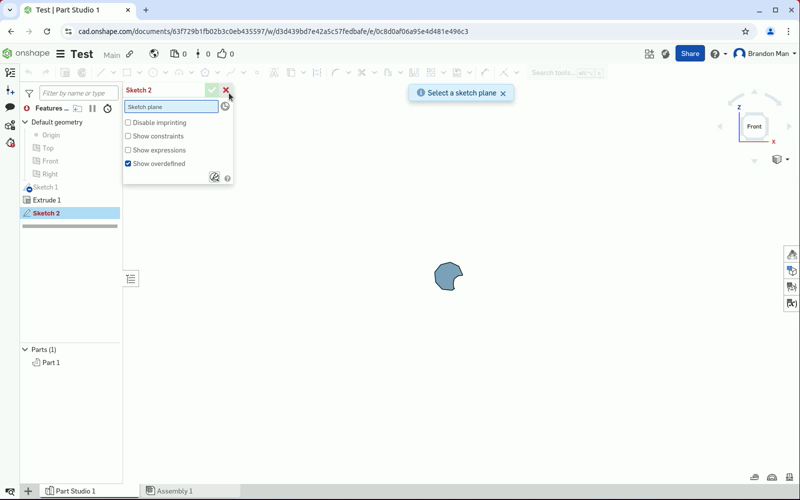
mouse_move(73, 163)
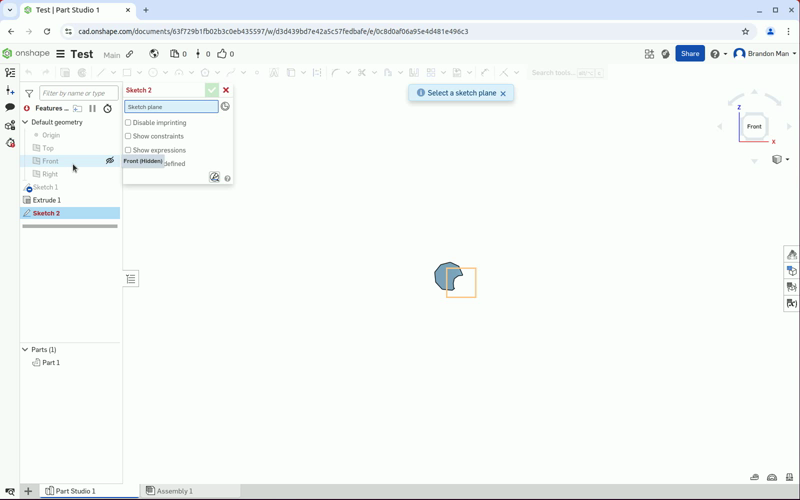
click(73, 163)
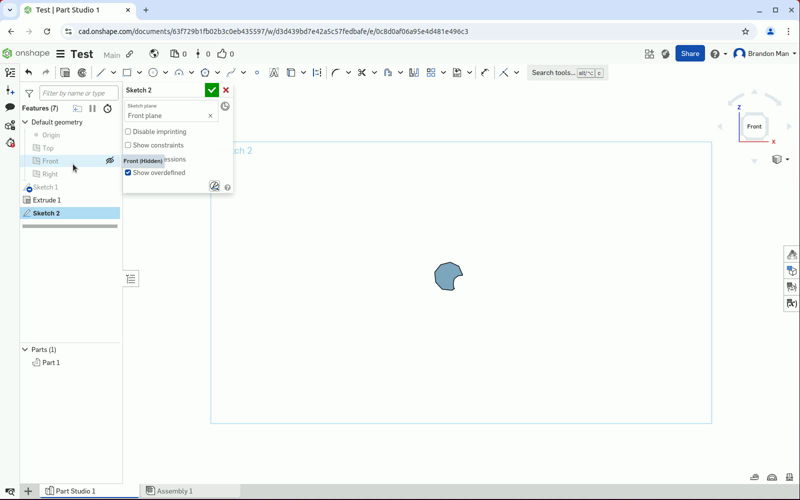
mouse_move(73, 352)
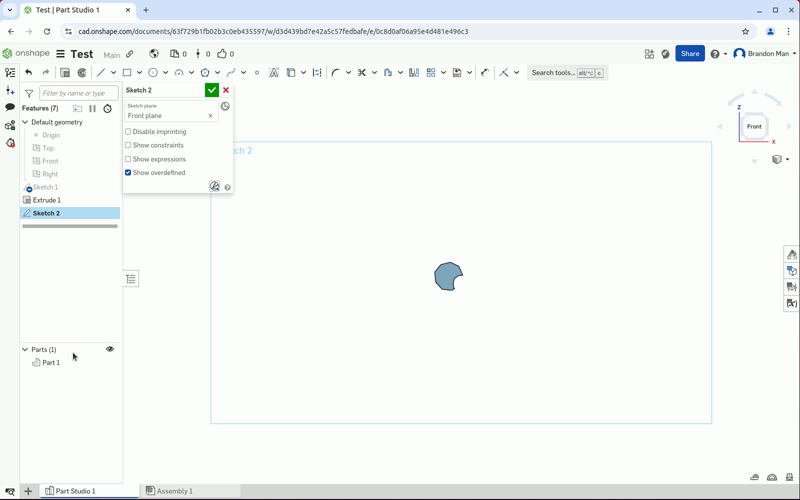
key(y)
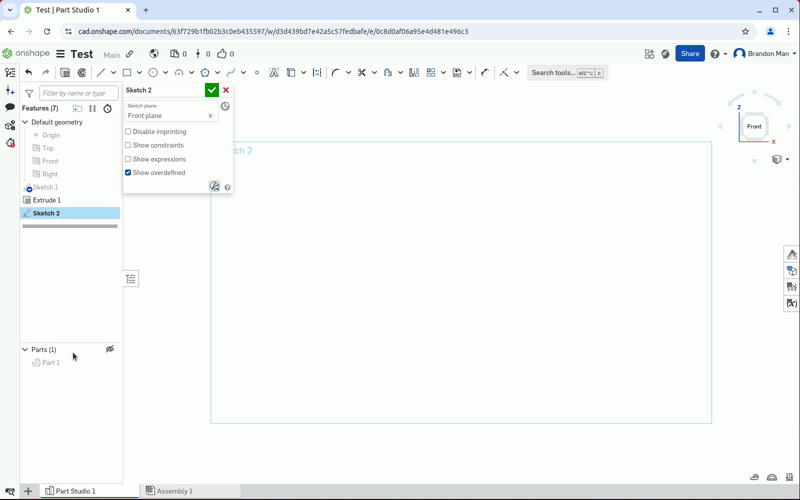
key(l)
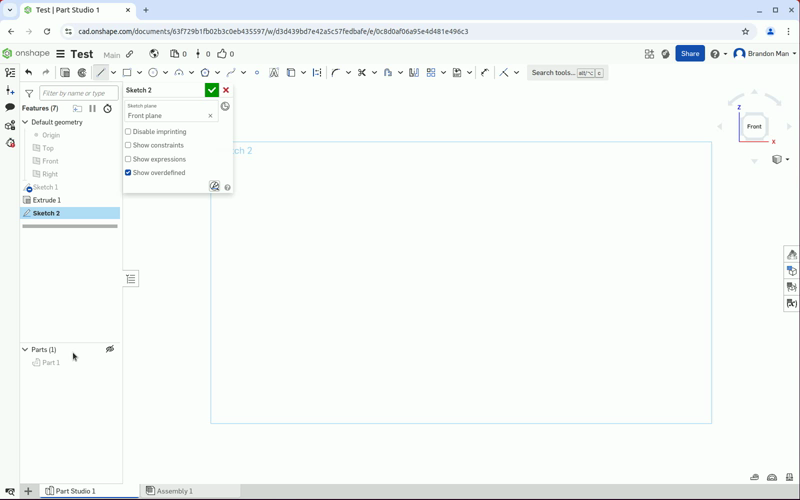
key_down(shift)
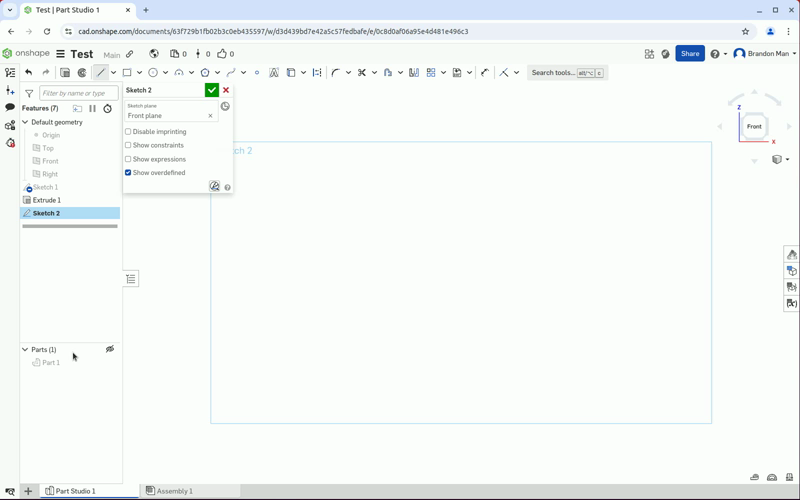
mouse_move(453, 287)
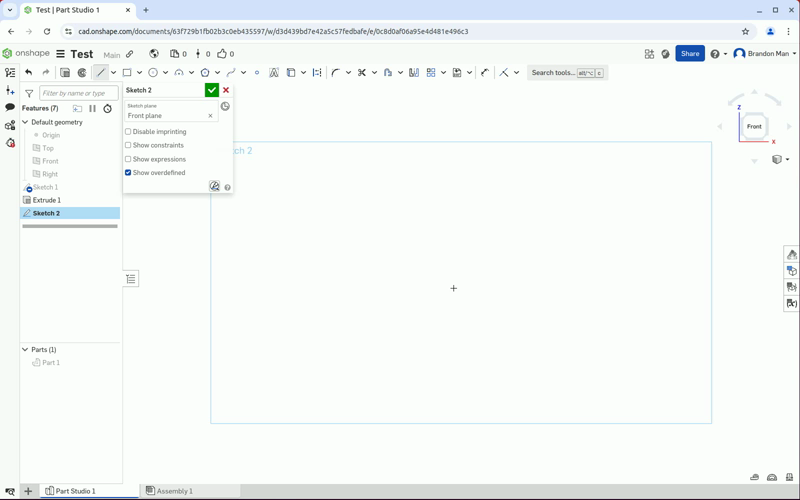
click(453, 287)
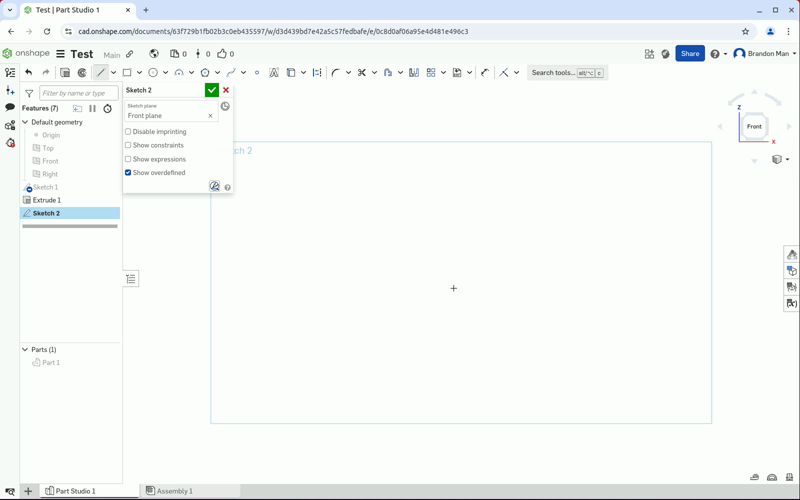
key_up(shift)
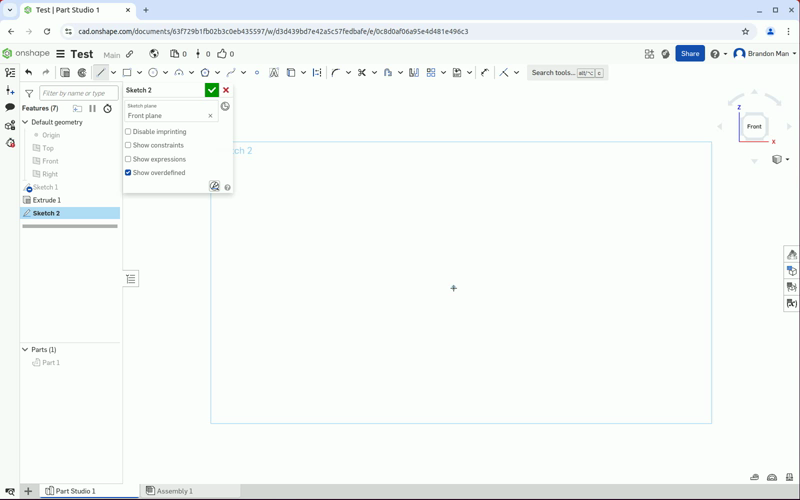
key_down(shift)
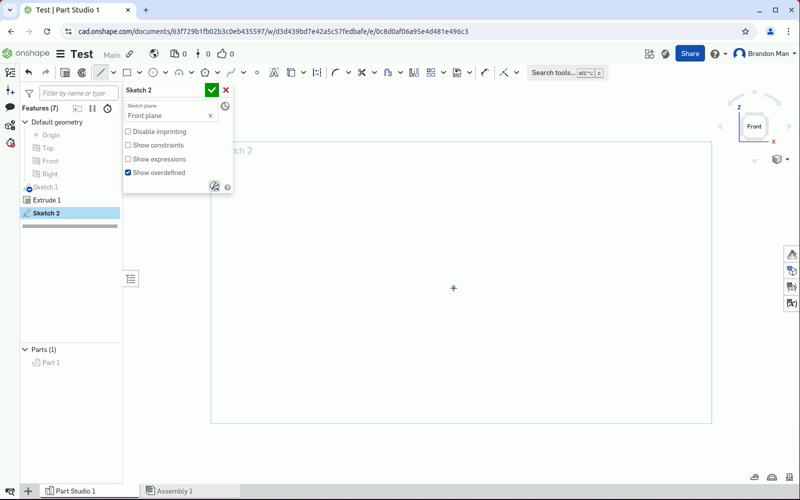
mouse_move(483, 287)
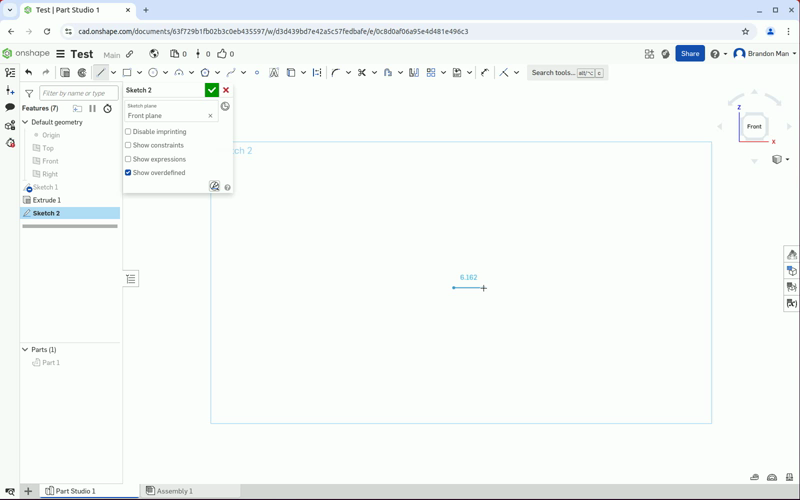
mouse_move(456, 290)
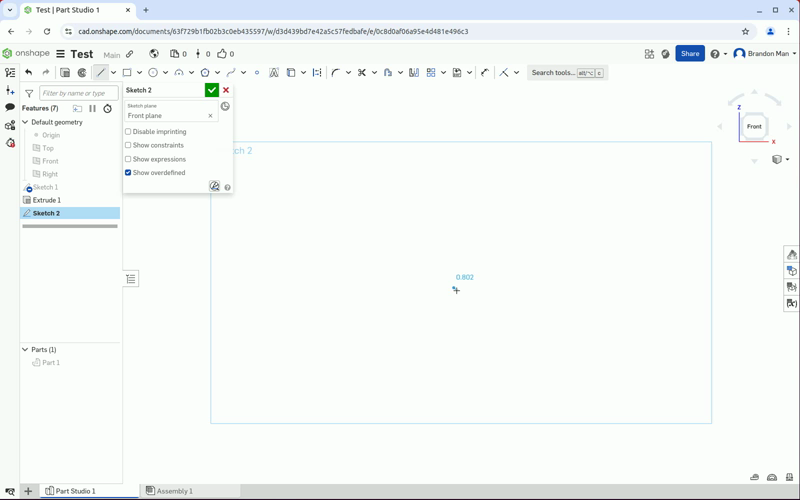
scroll(6)
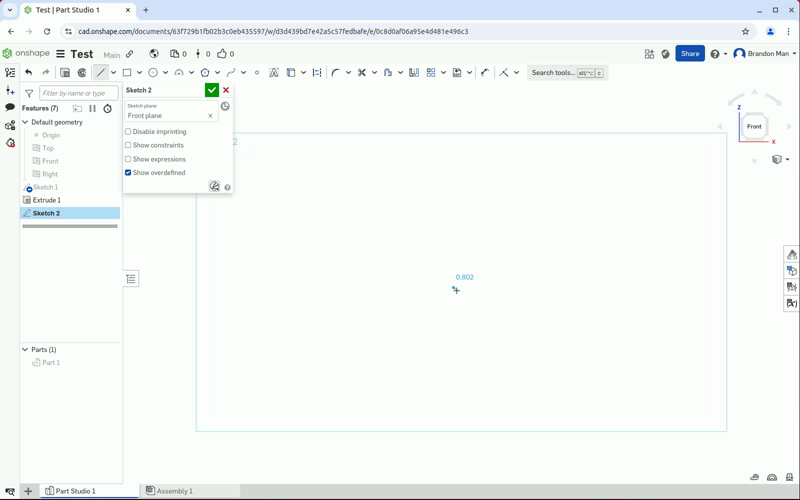
scroll(6)
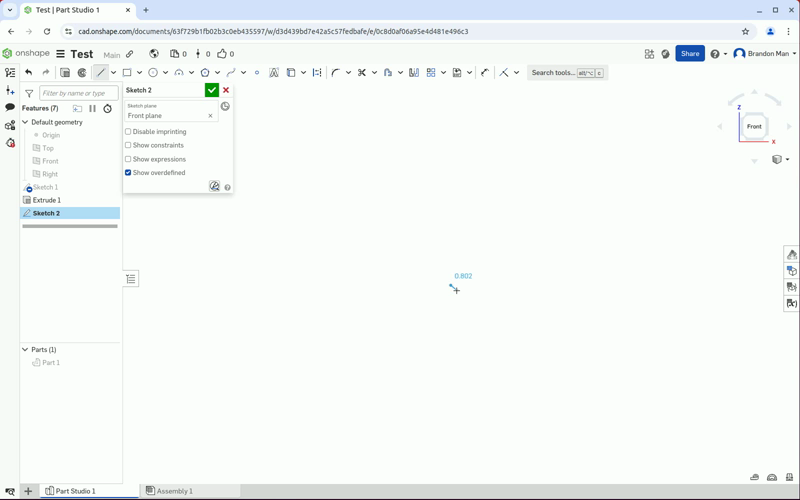
scroll(6)
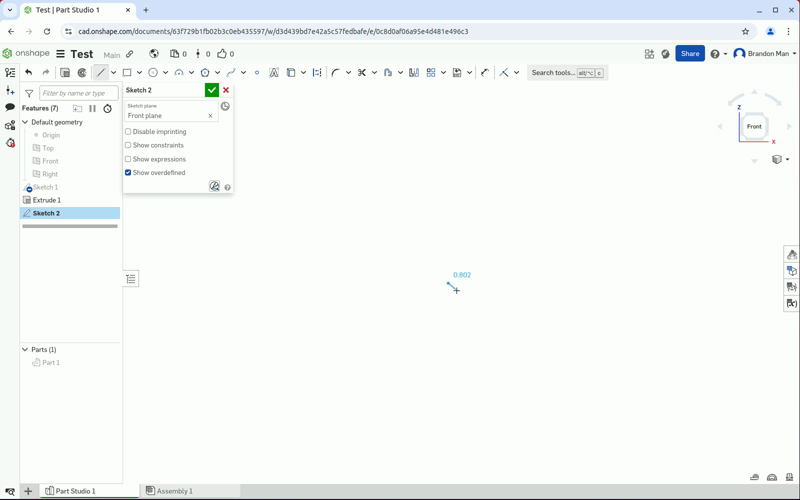
scroll(6)
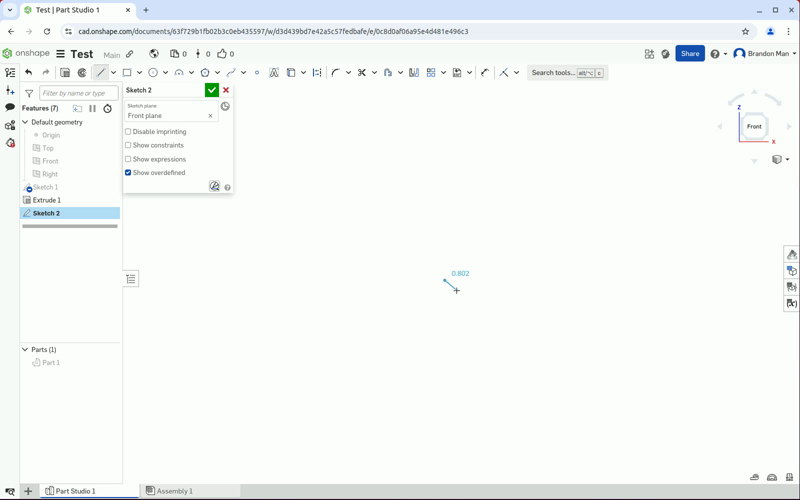
scroll(6)
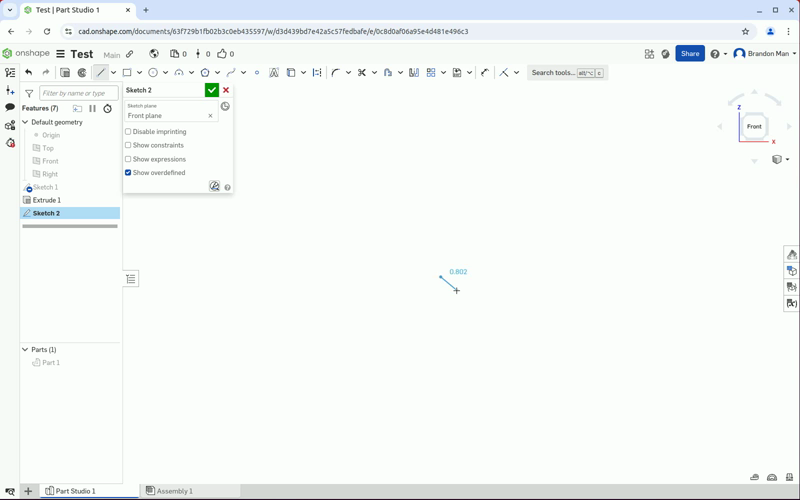
scroll(6)
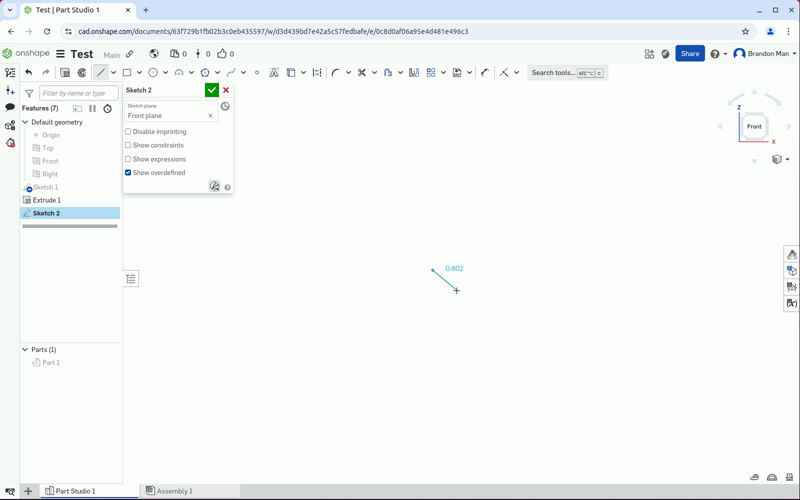
scroll(6)
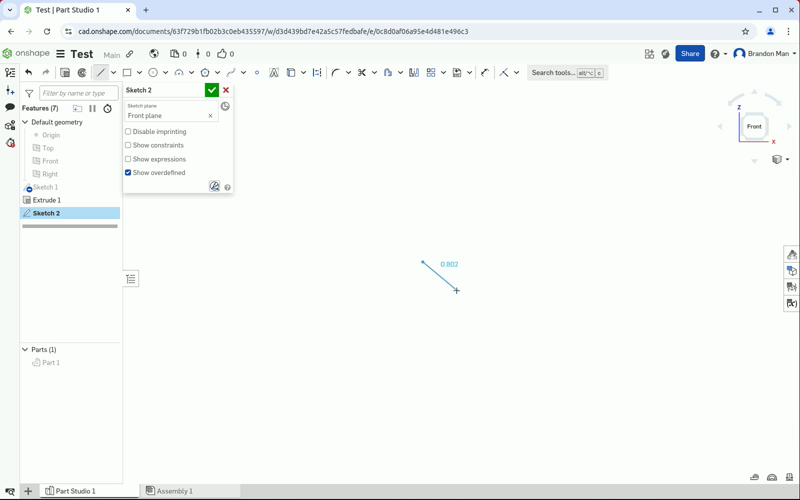
click(456, 290)
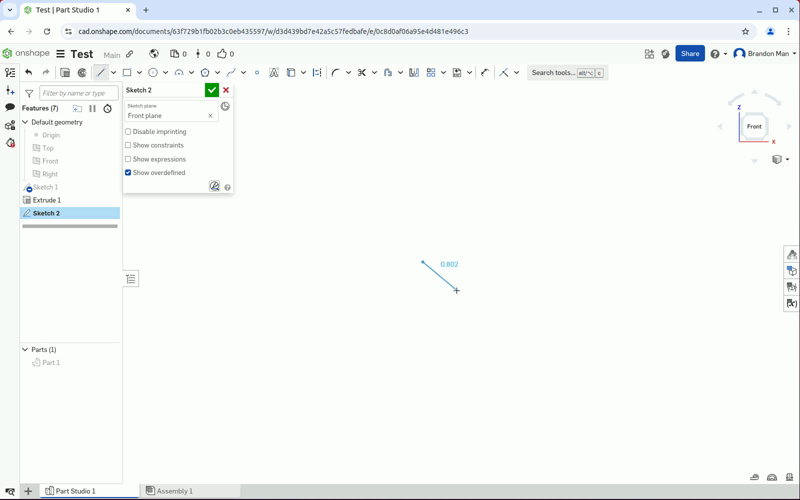
scroll(-6)
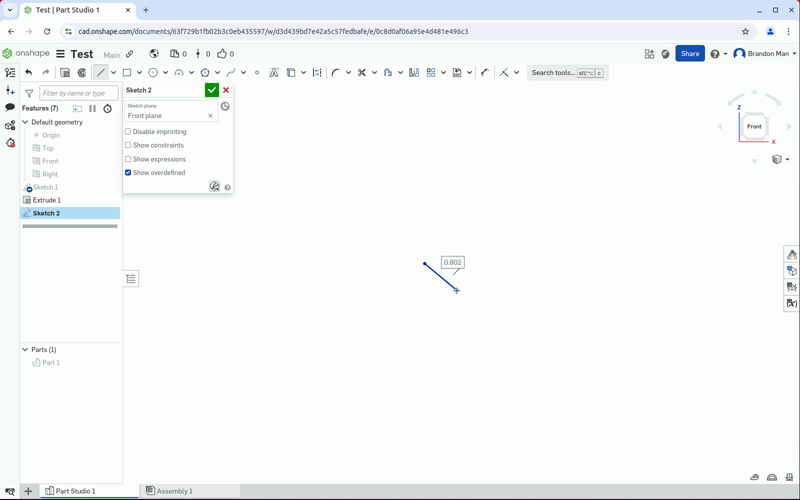
scroll(-6)
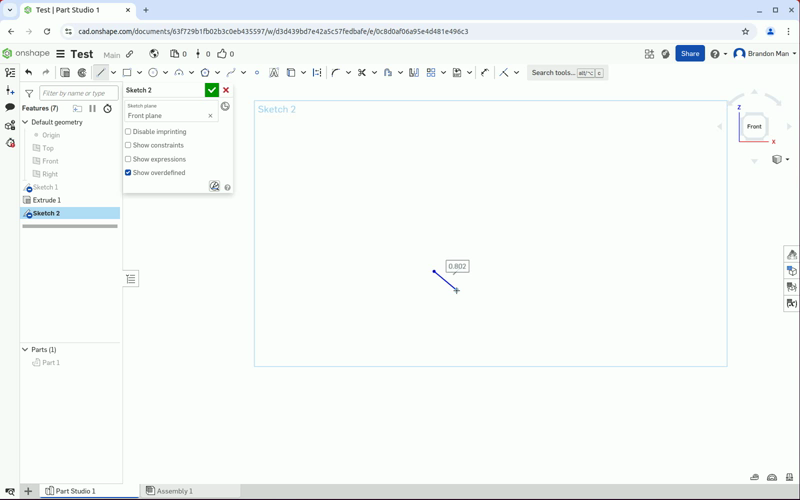
scroll(-6)
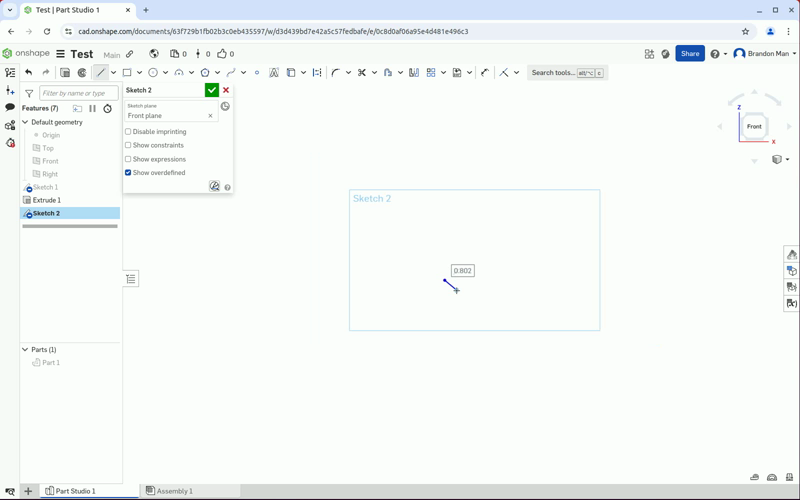
scroll(-6)
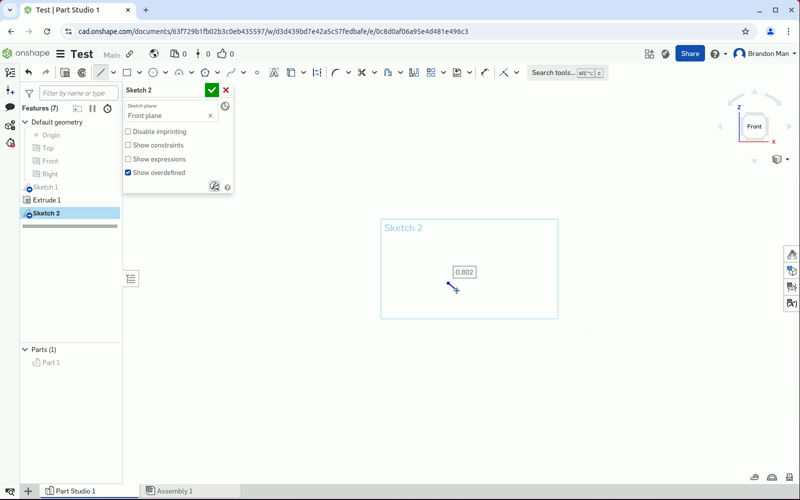
scroll(-6)
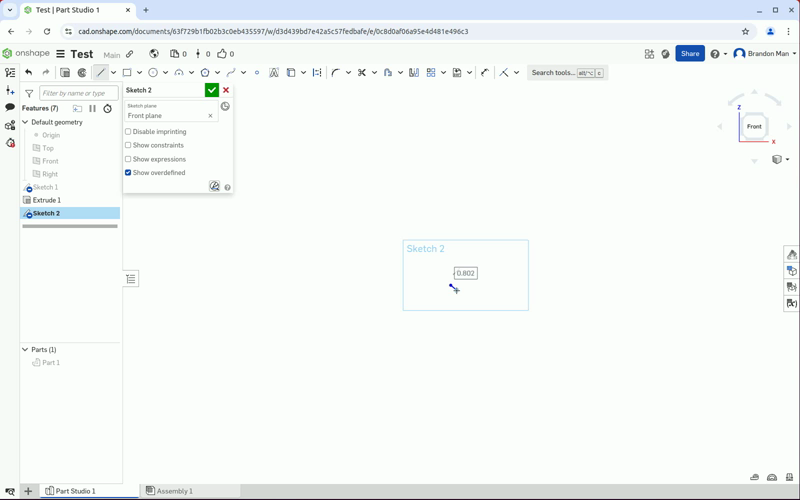
scroll(-6)
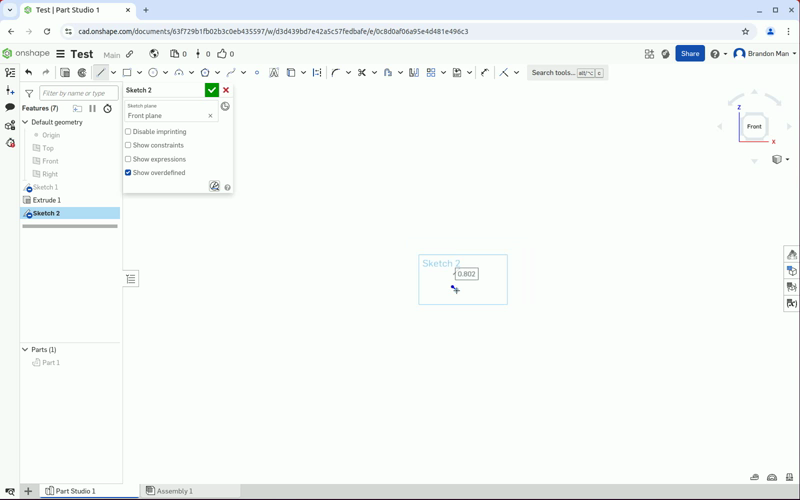
scroll(-6)
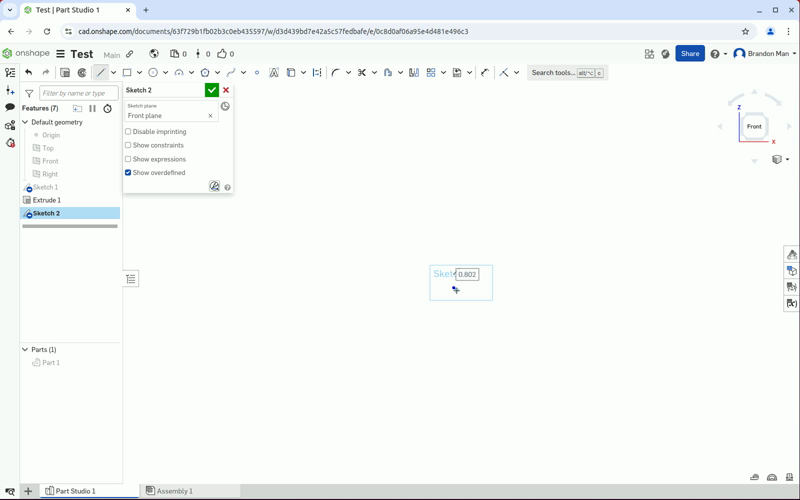
key_up(shift)
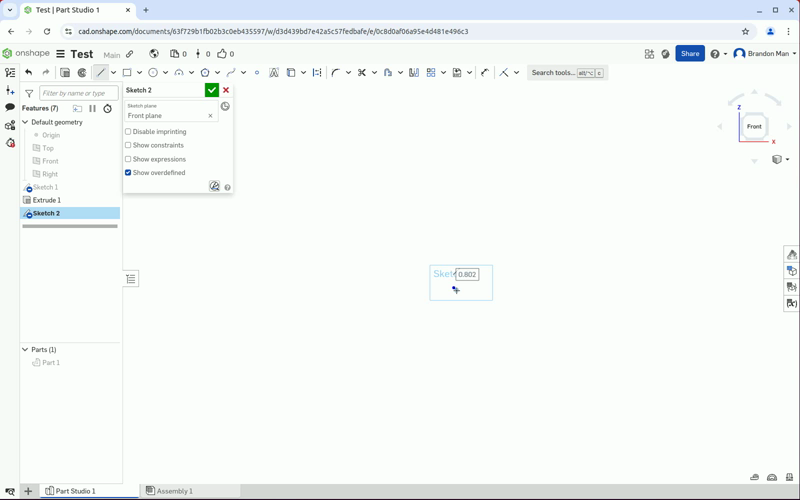
key_down(shift)
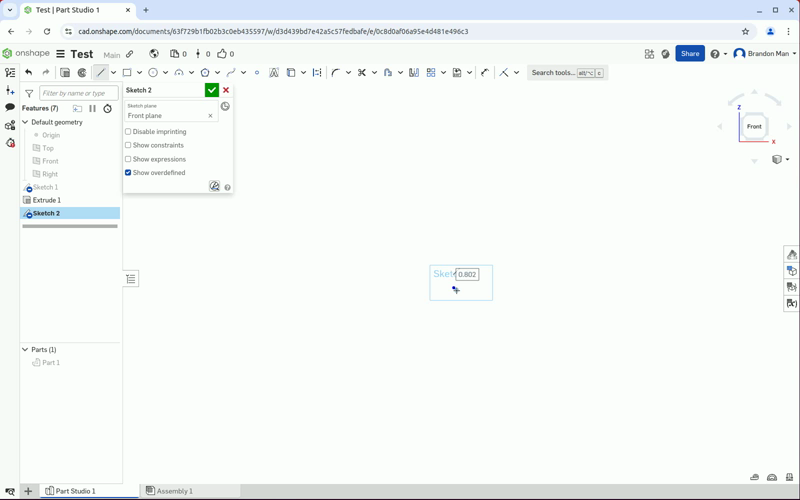
mouse_move(486, 290)
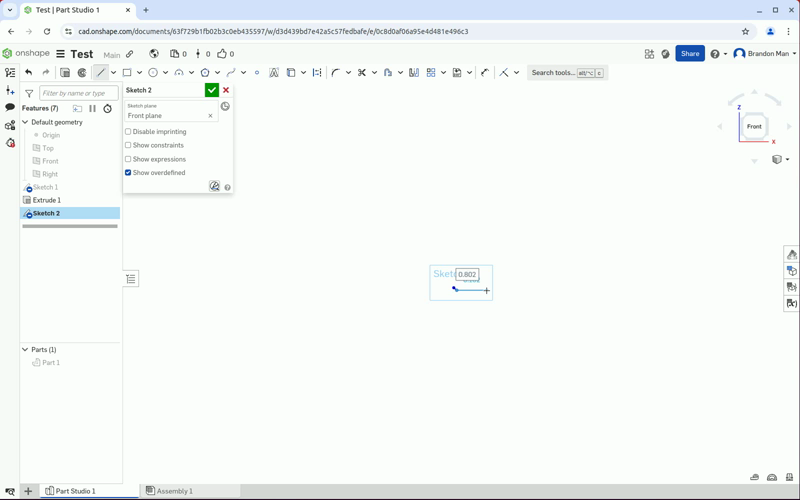
mouse_move(461, 291)
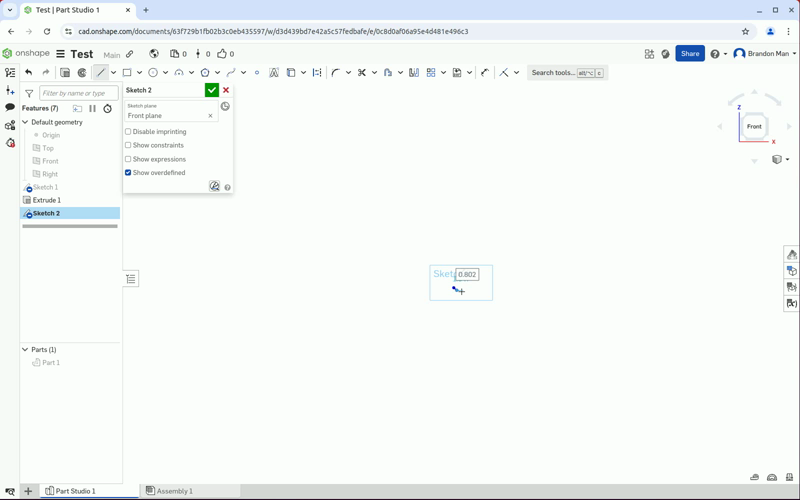
scroll(6)
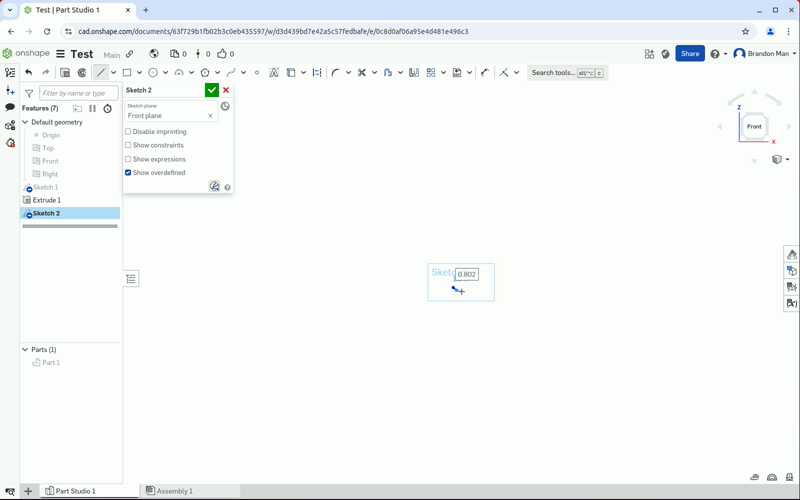
scroll(6)
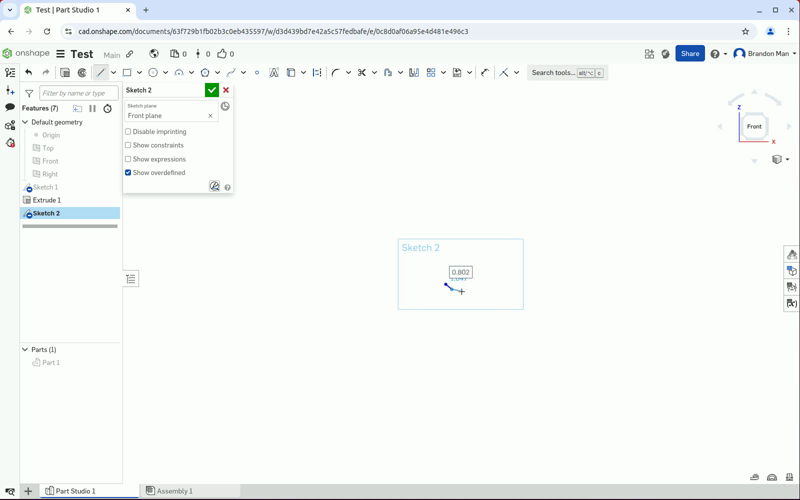
scroll(6)
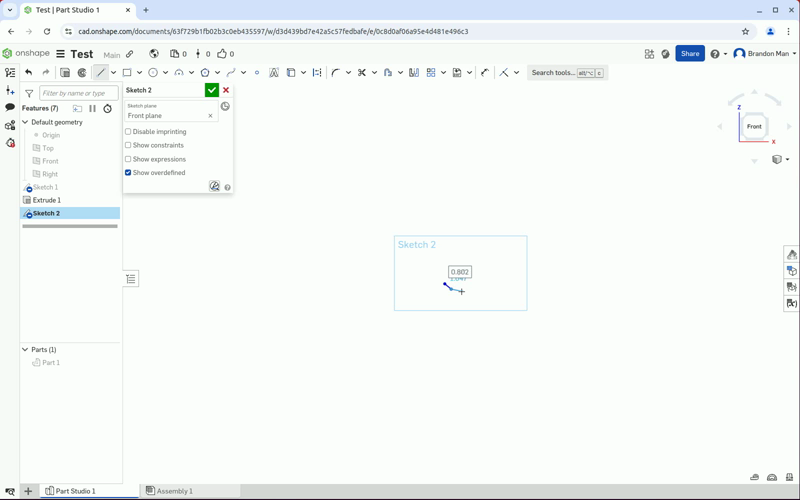
scroll(6)
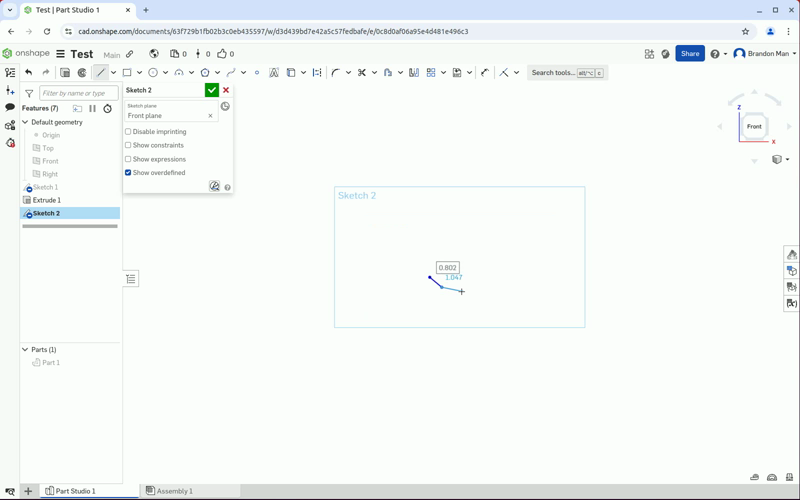
scroll(6)
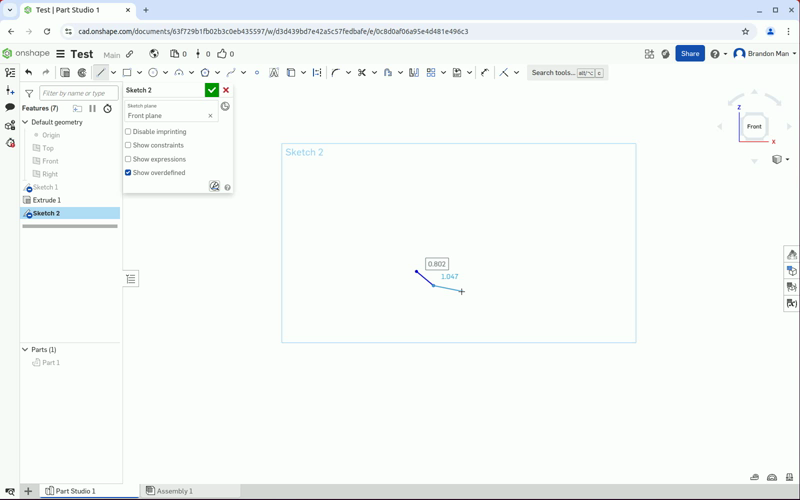
scroll(6)
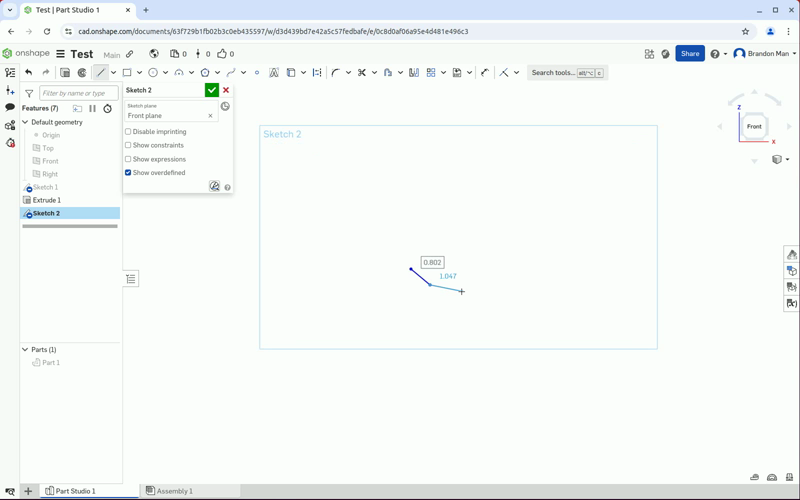
scroll(6)
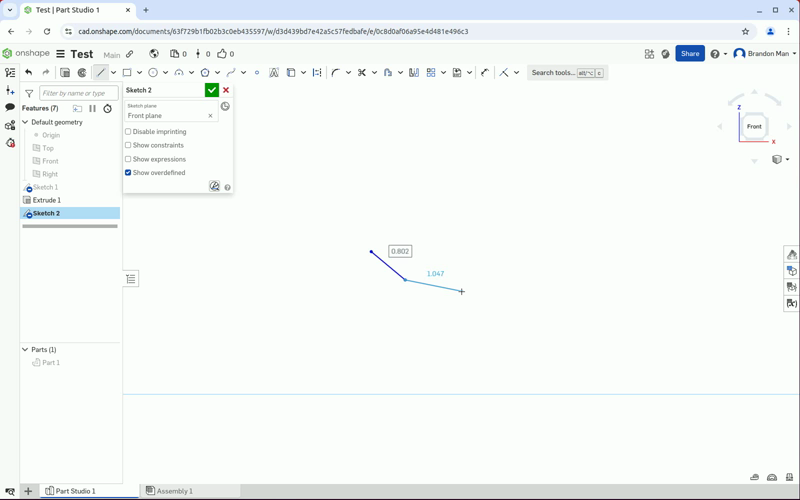
click(461, 291)
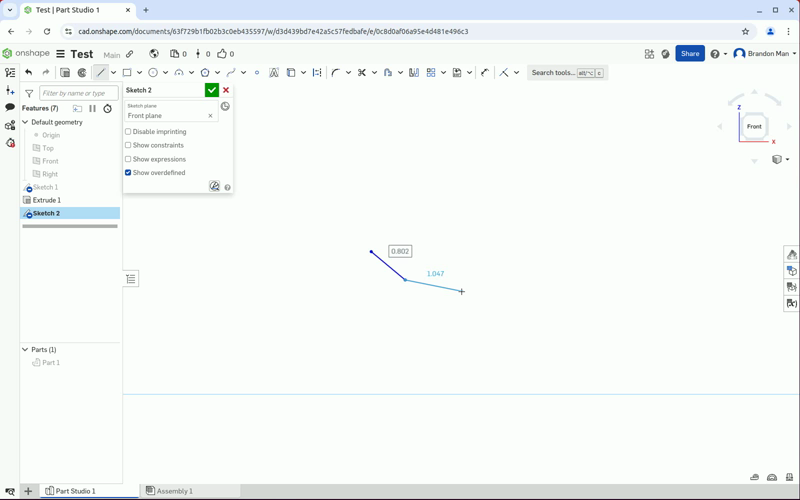
scroll(-6)
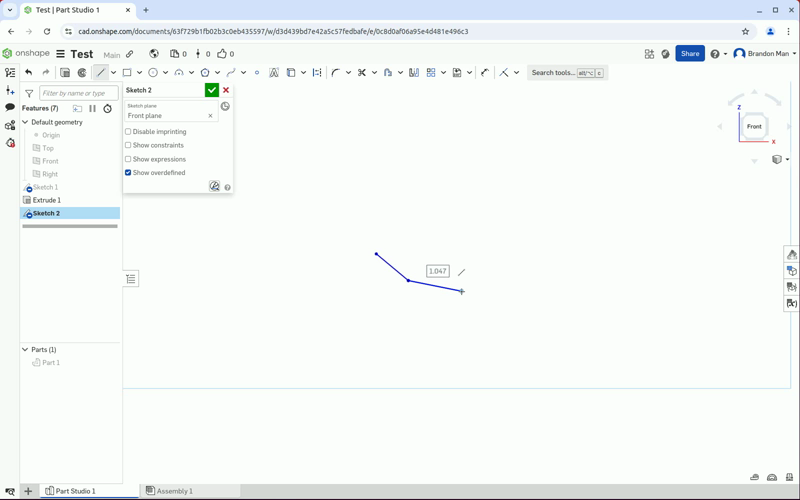
scroll(-6)
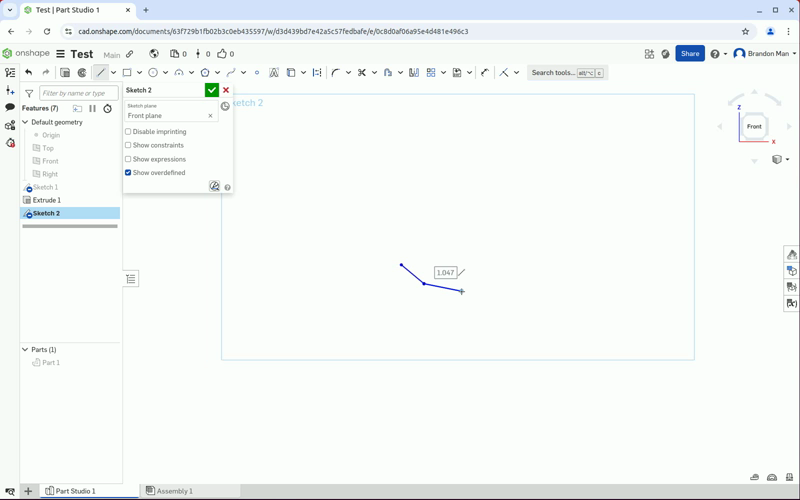
scroll(-6)
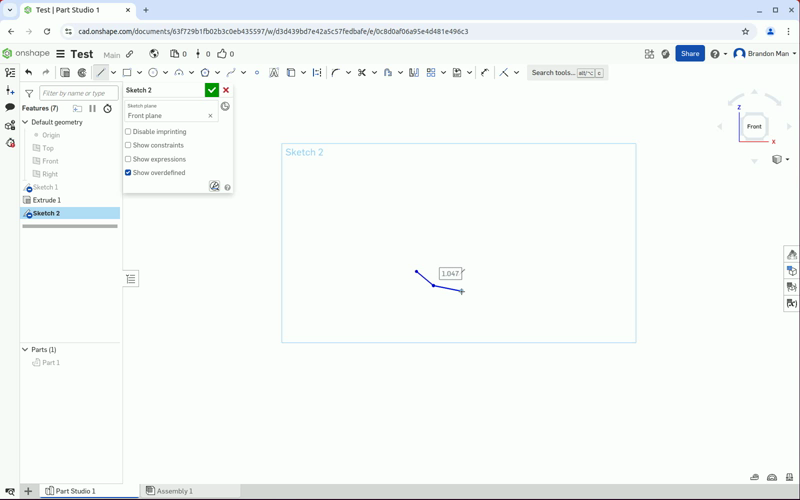
scroll(-6)
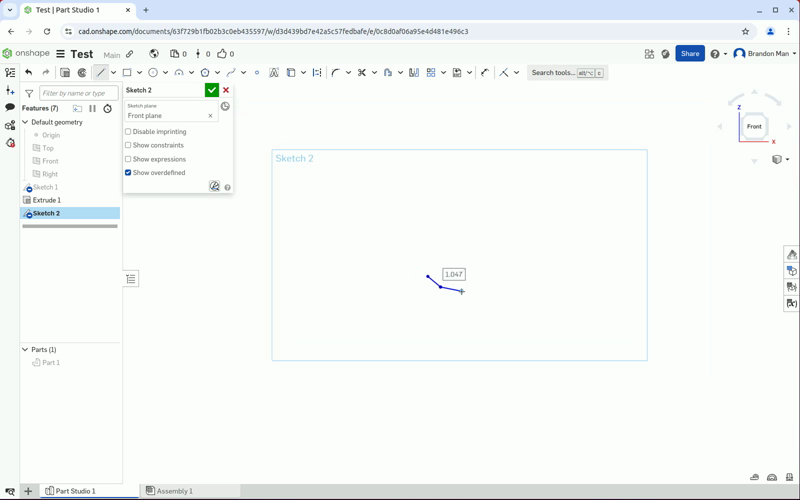
scroll(-6)
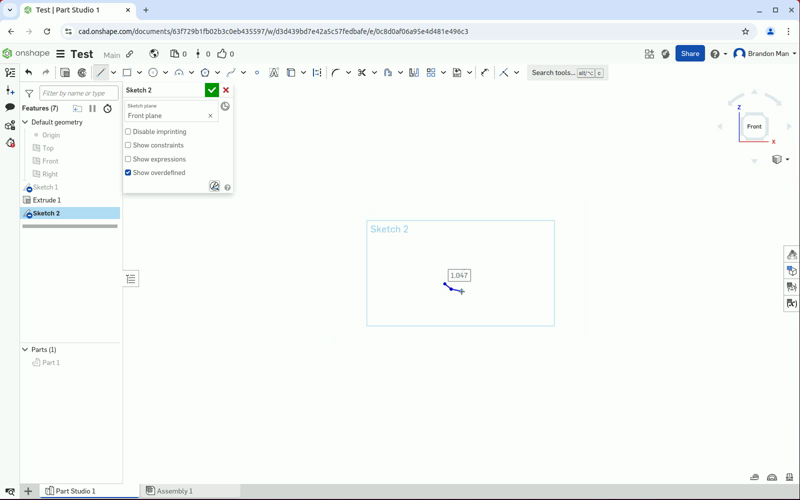
scroll(-6)
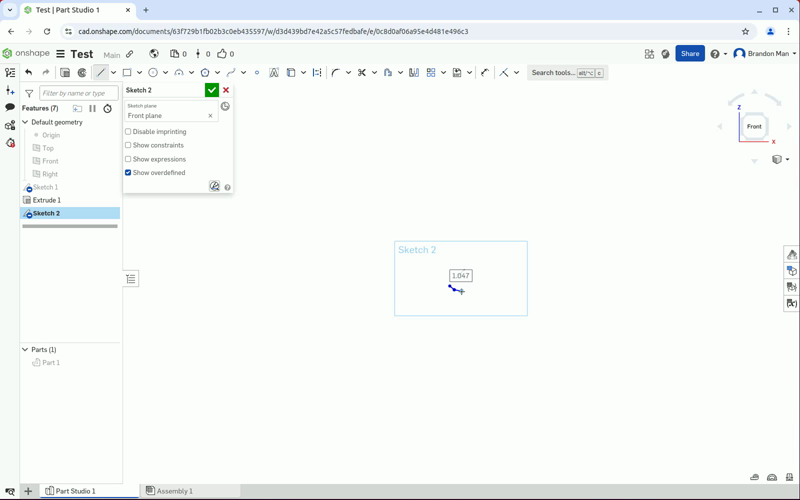
scroll(-6)
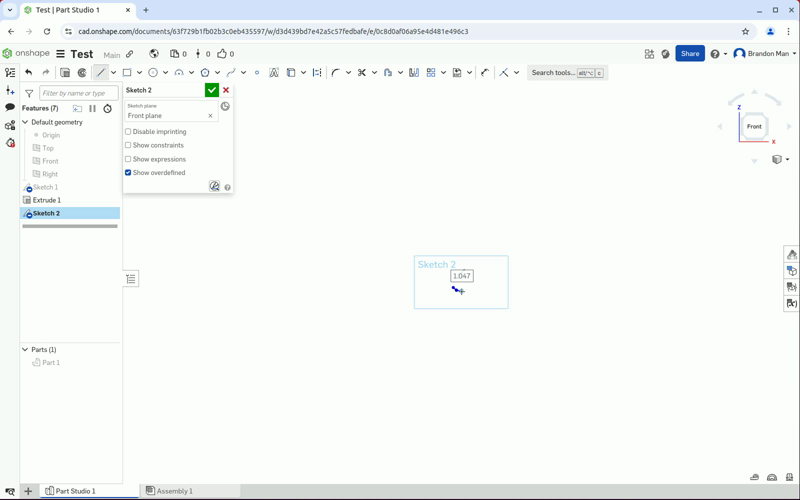
key_up(shift)
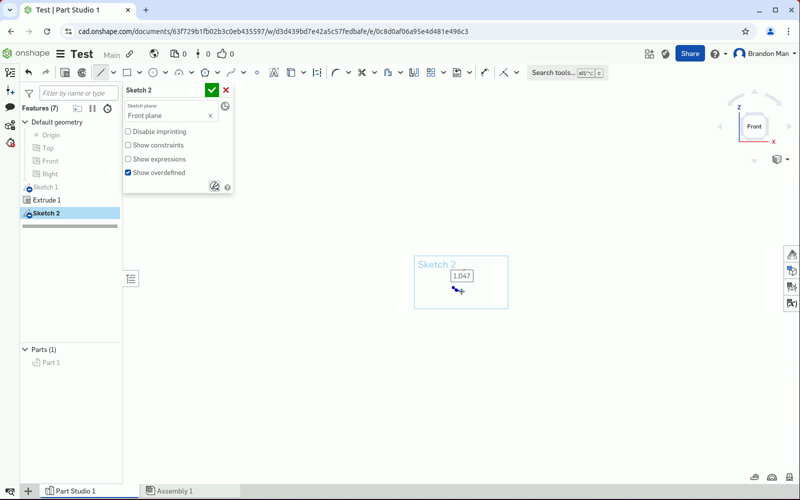
key_down(shift)
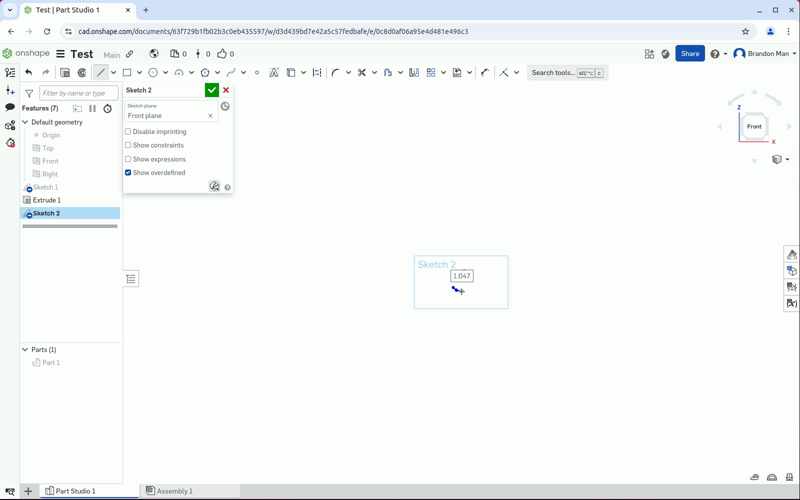
mouse_move(491, 291)
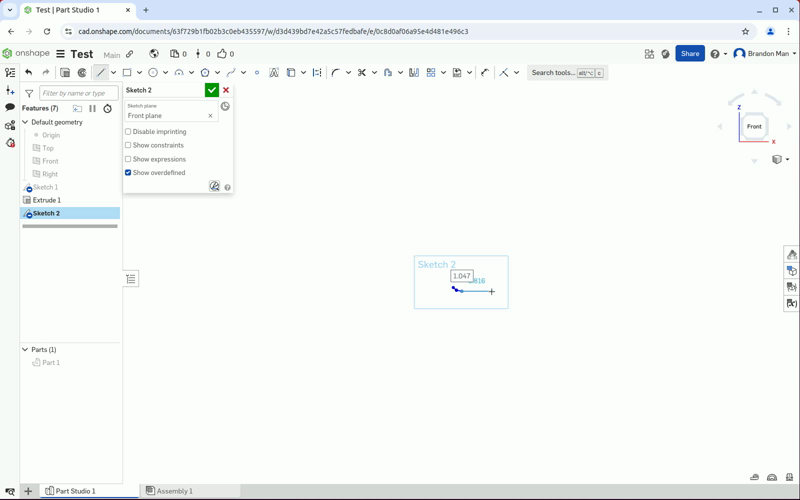
mouse_move(466, 289)
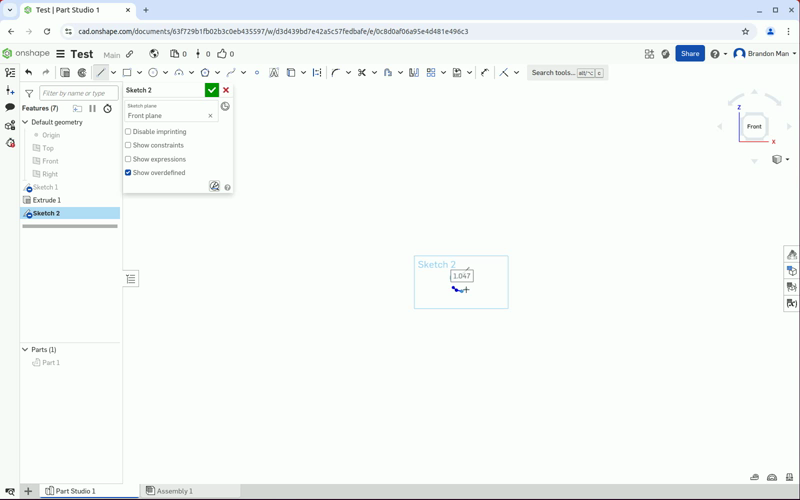
scroll(6)
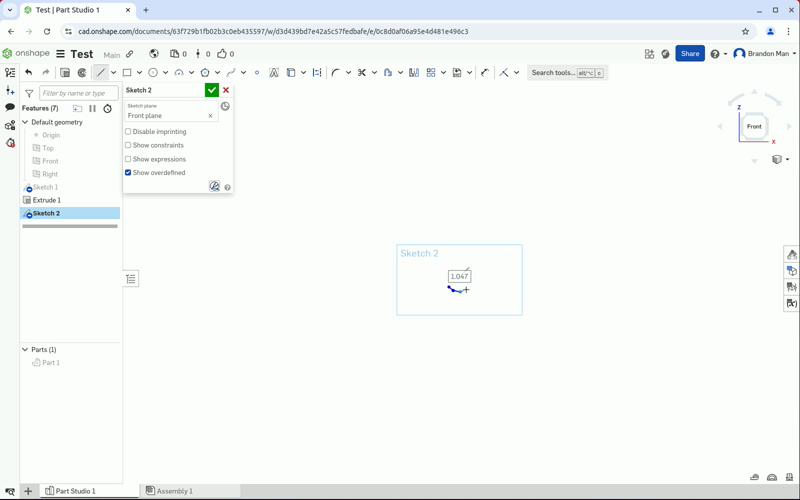
scroll(6)
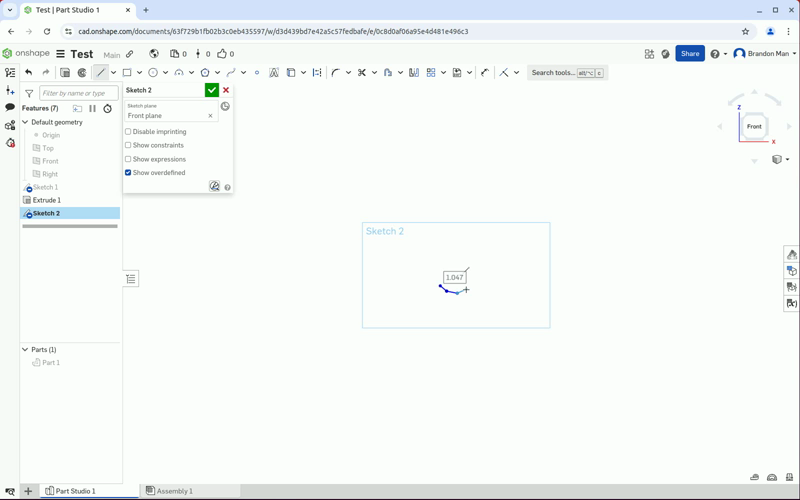
scroll(6)
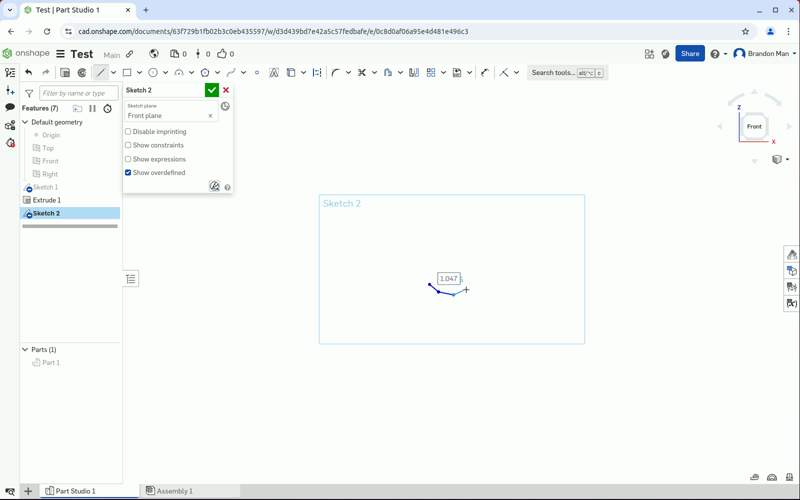
scroll(6)
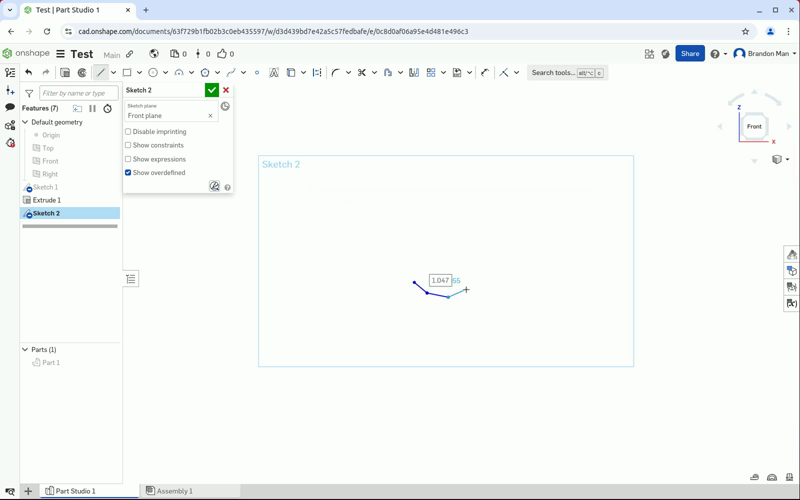
scroll(6)
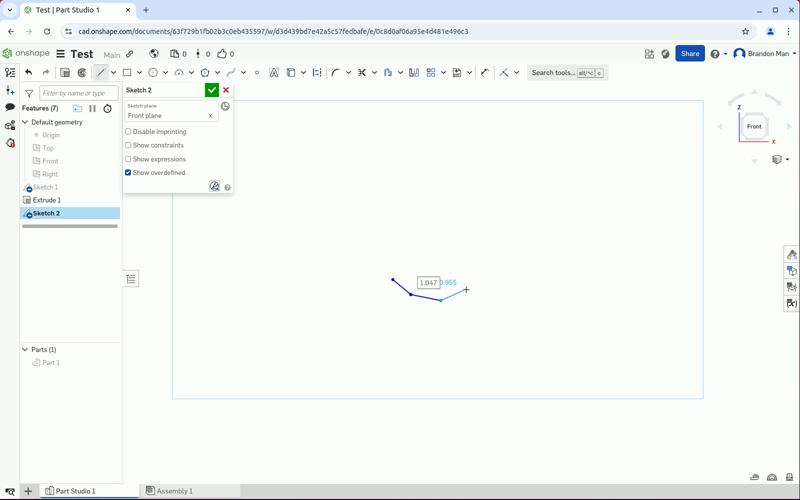
scroll(6)
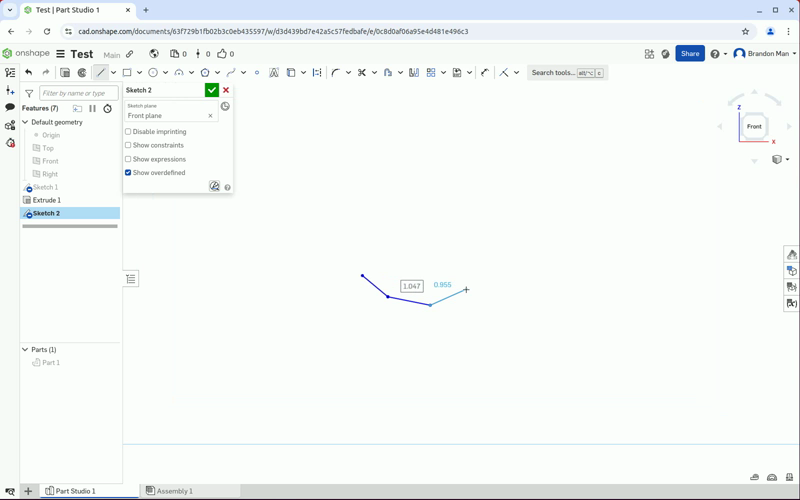
scroll(6)
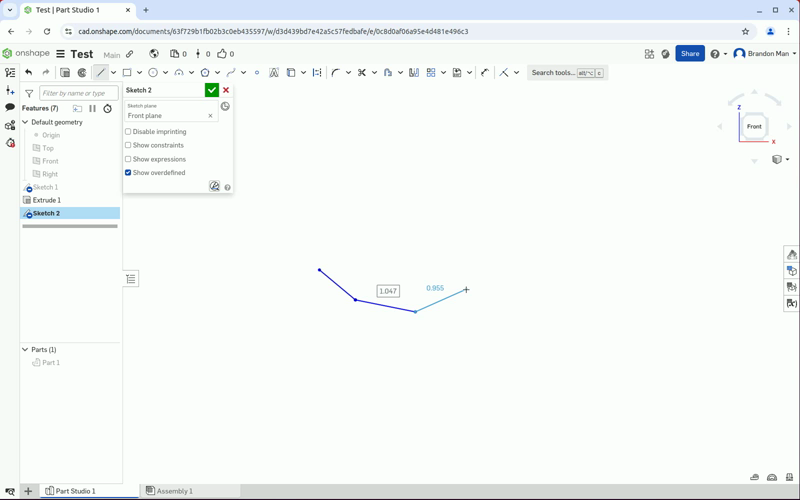
click(466, 289)
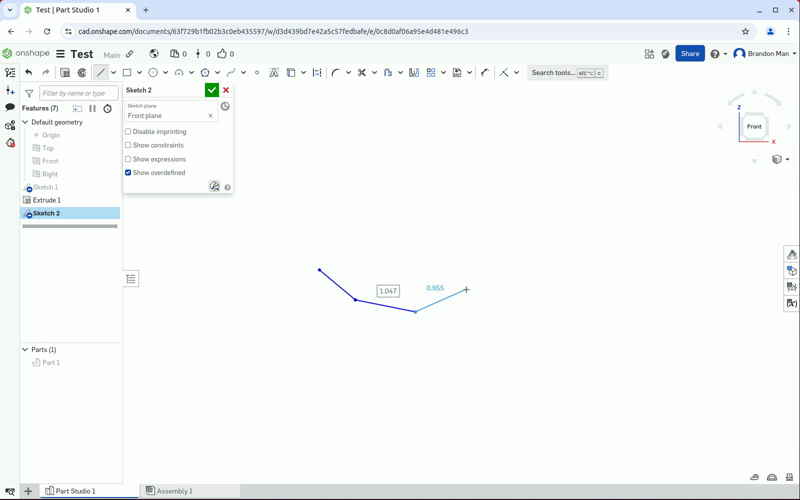
scroll(-6)
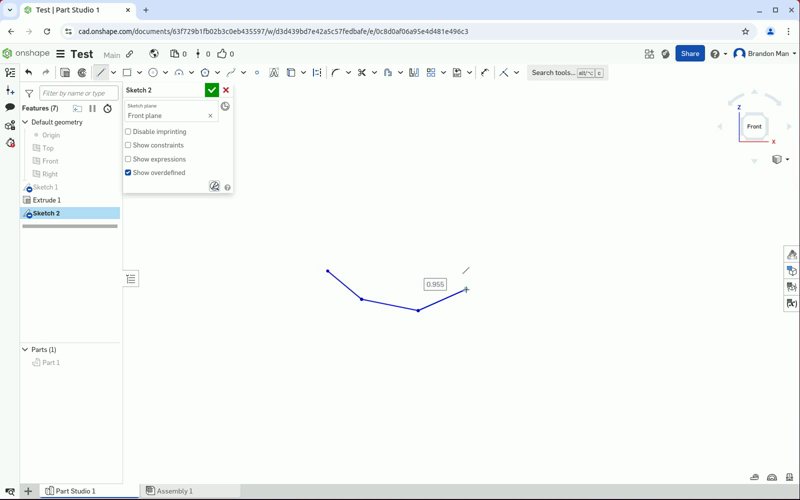
scroll(-6)
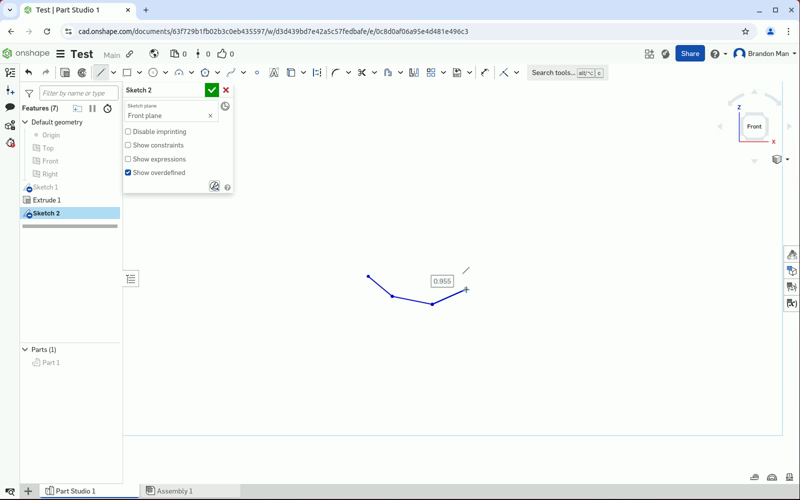
scroll(-6)
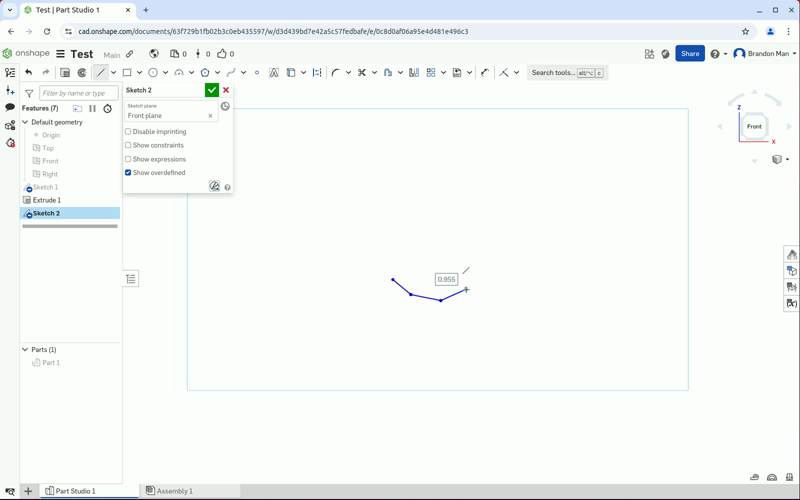
scroll(-6)
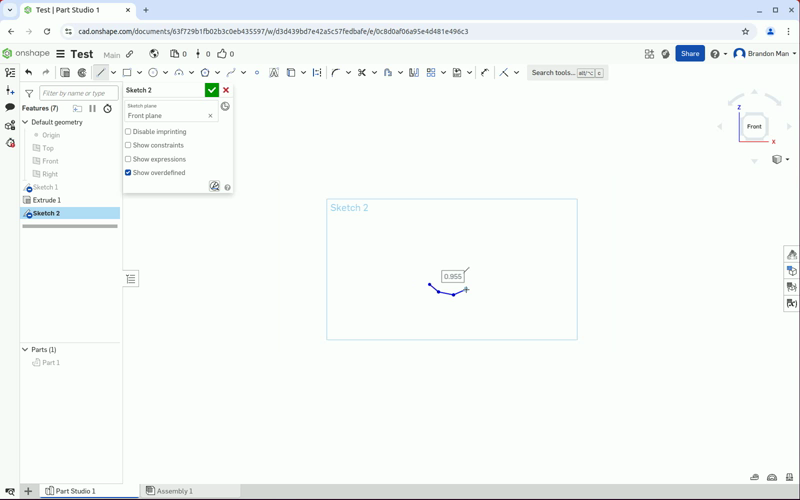
scroll(-6)
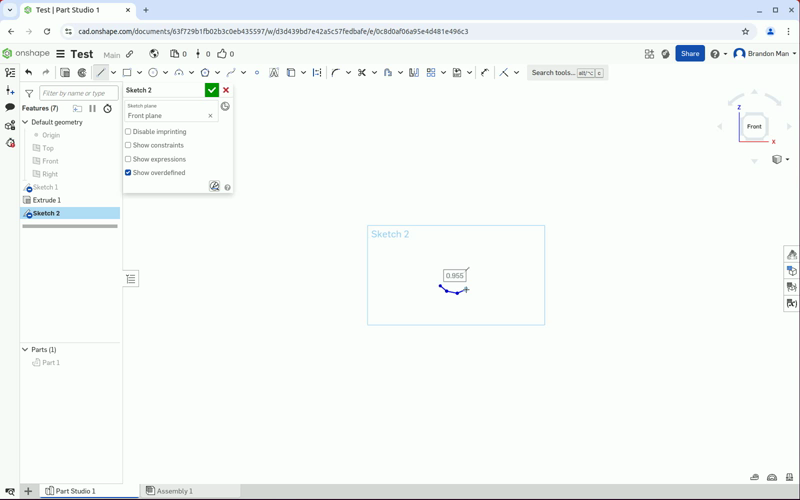
scroll(-6)
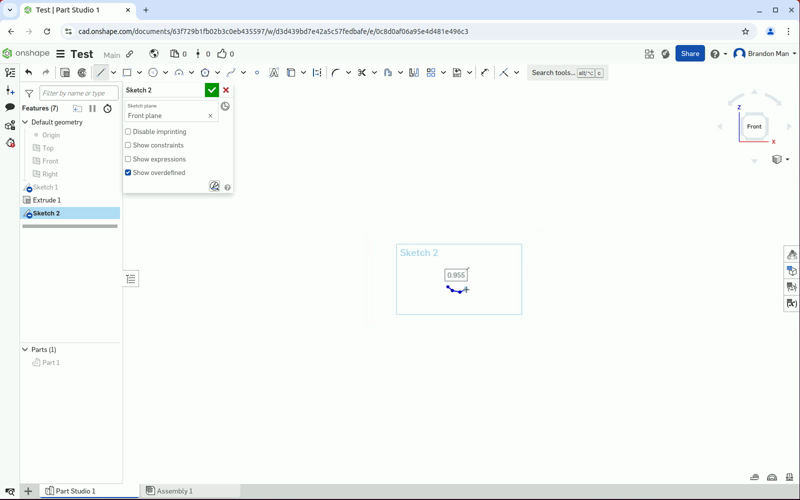
scroll(-6)
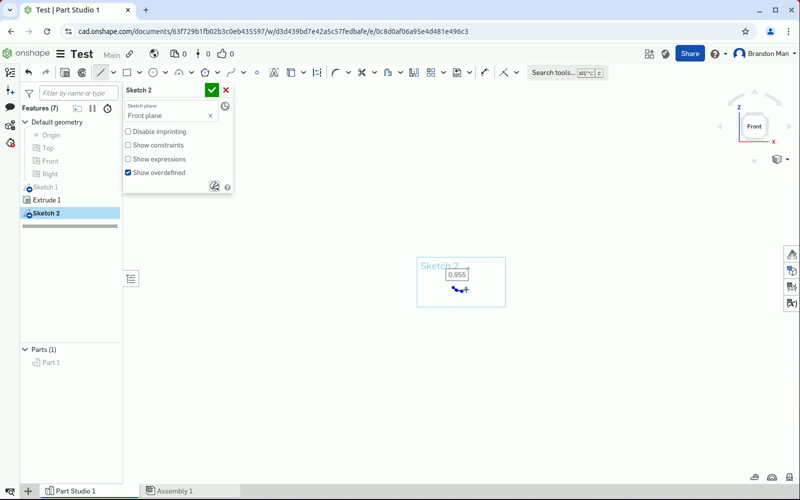
key_up(shift)
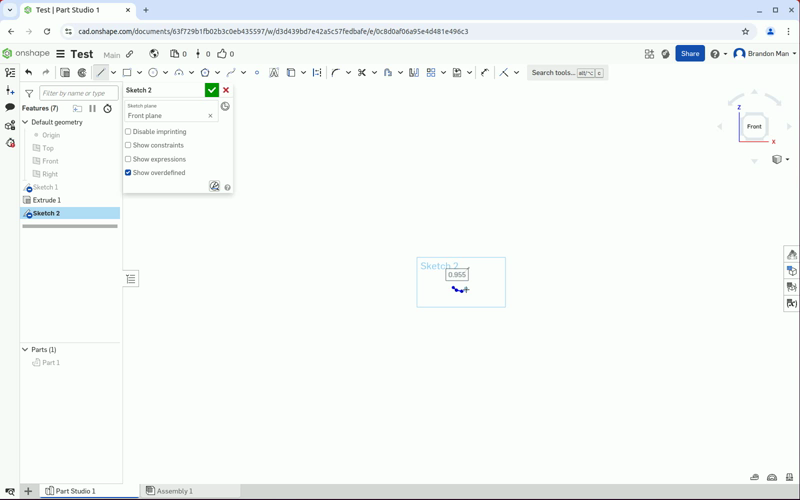
key_down(shift)
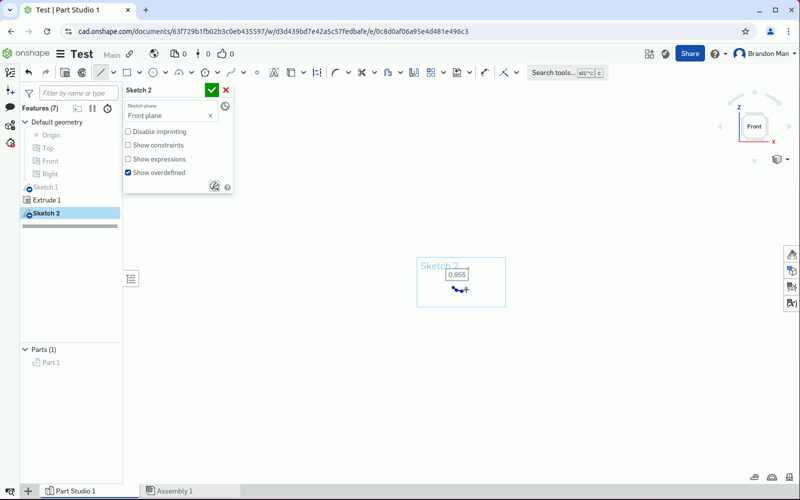
mouse_move(496, 289)
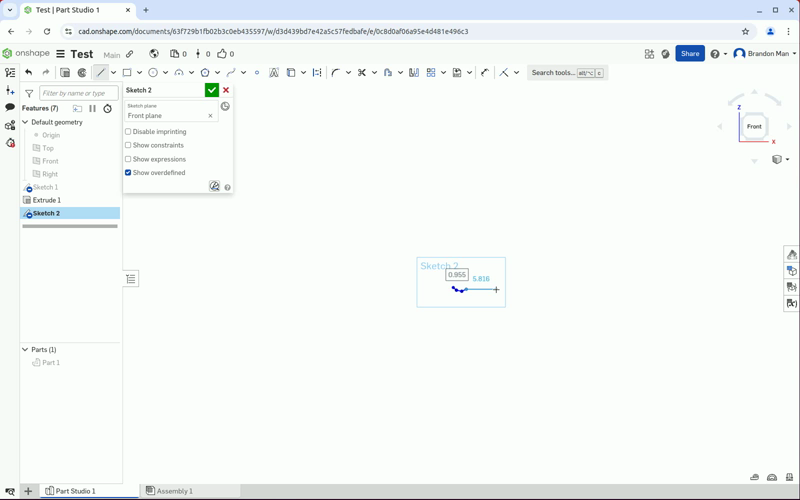
mouse_move(468, 285)
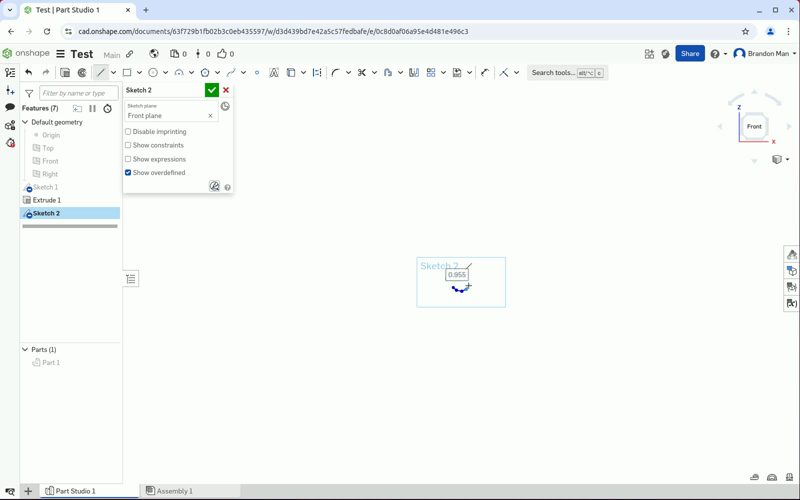
scroll(6)
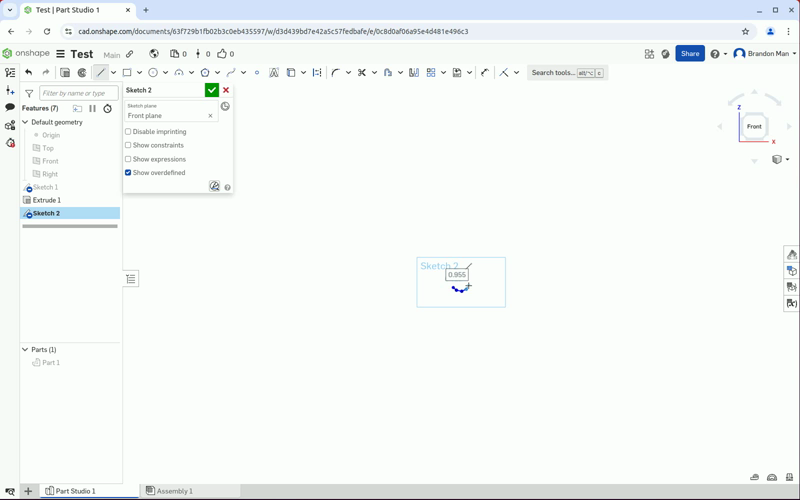
scroll(6)
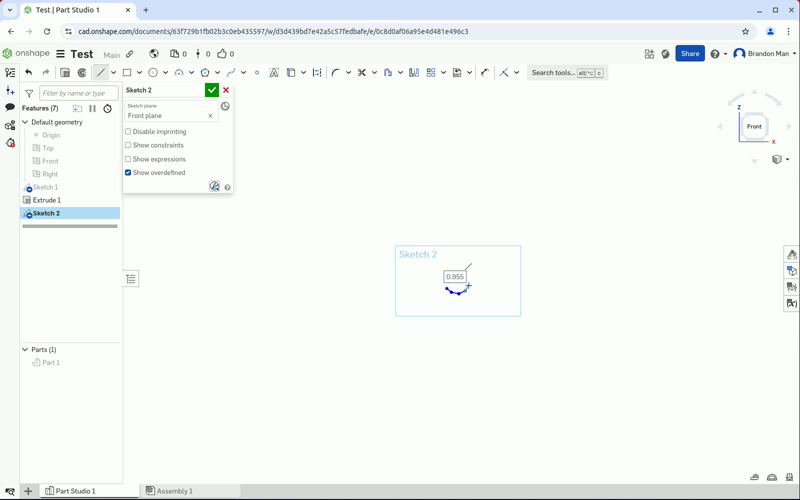
scroll(6)
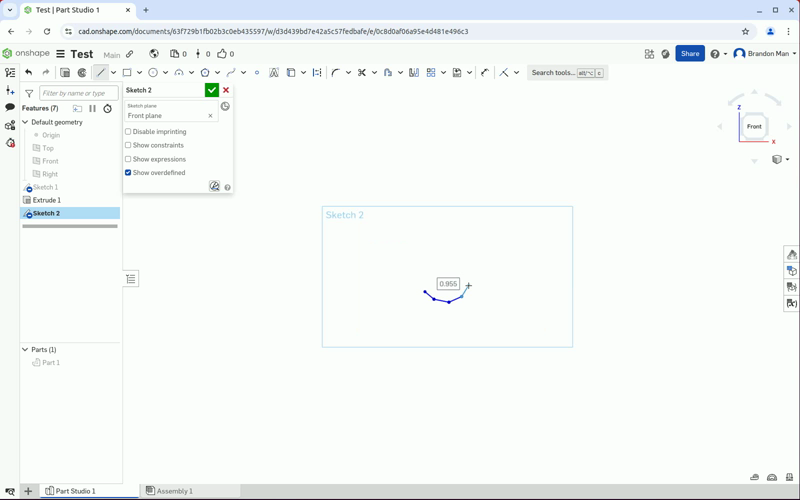
scroll(6)
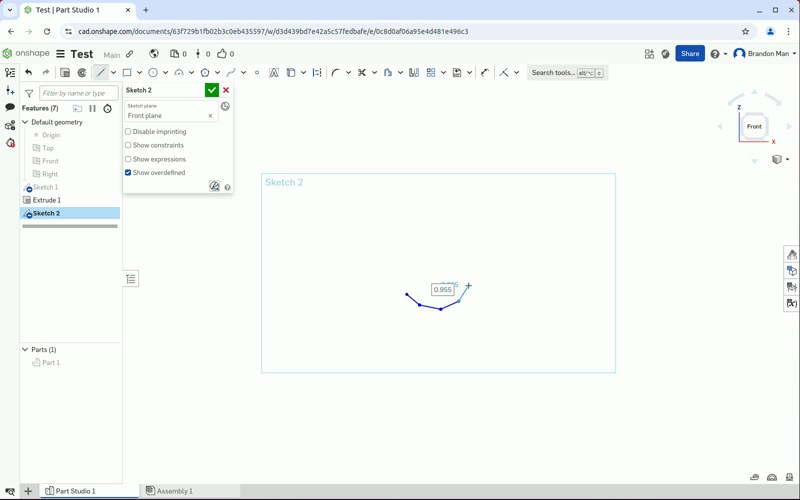
scroll(6)
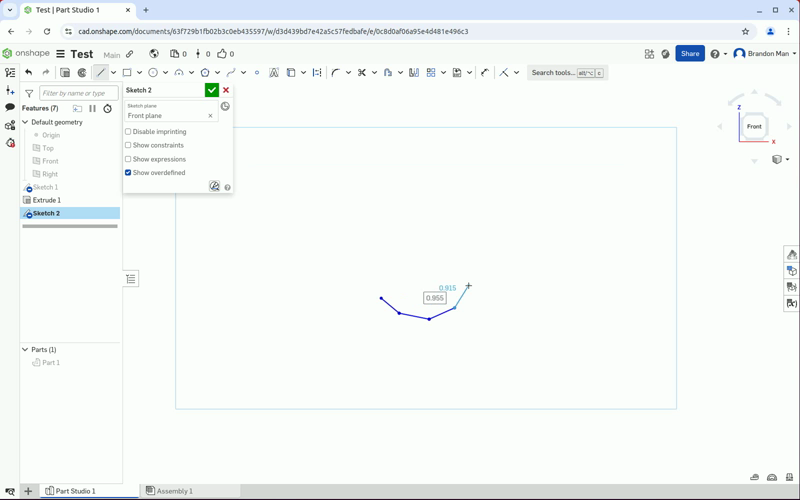
scroll(6)
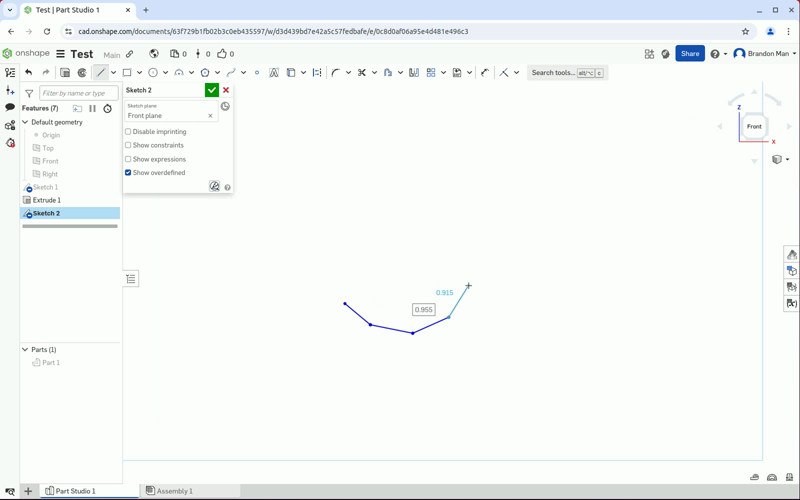
scroll(6)
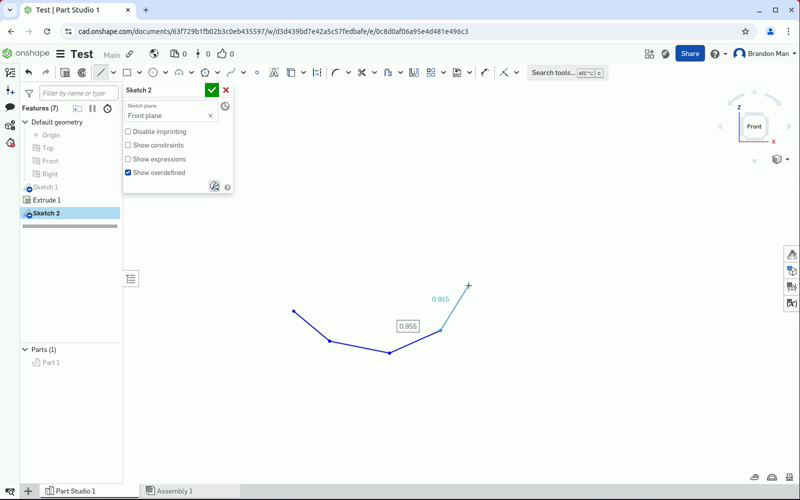
click(468, 285)
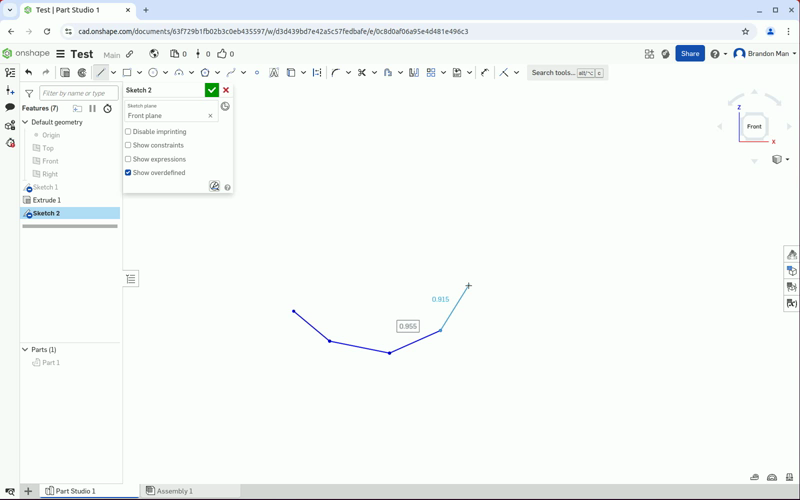
scroll(-6)
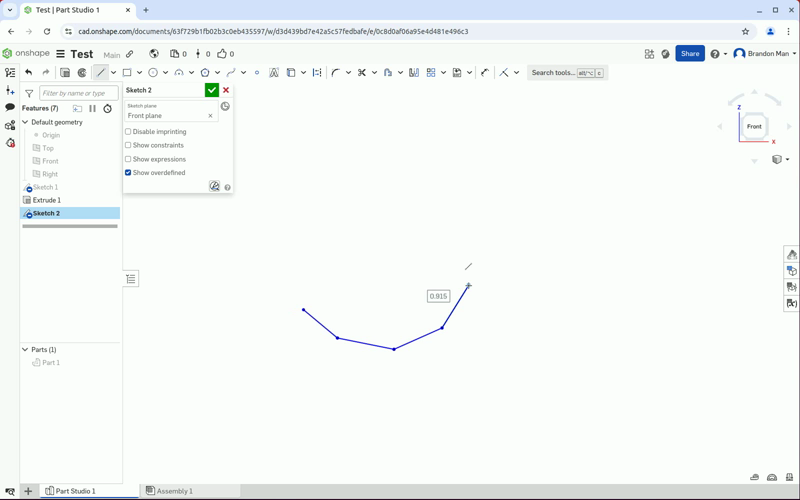
scroll(-6)
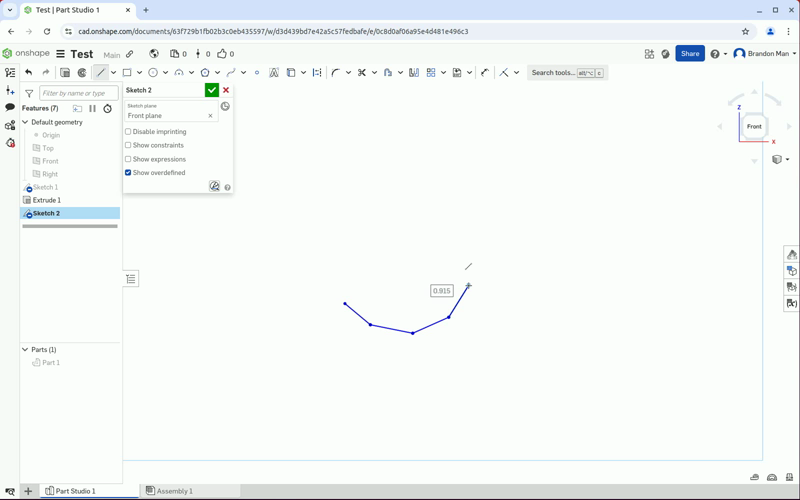
scroll(-6)
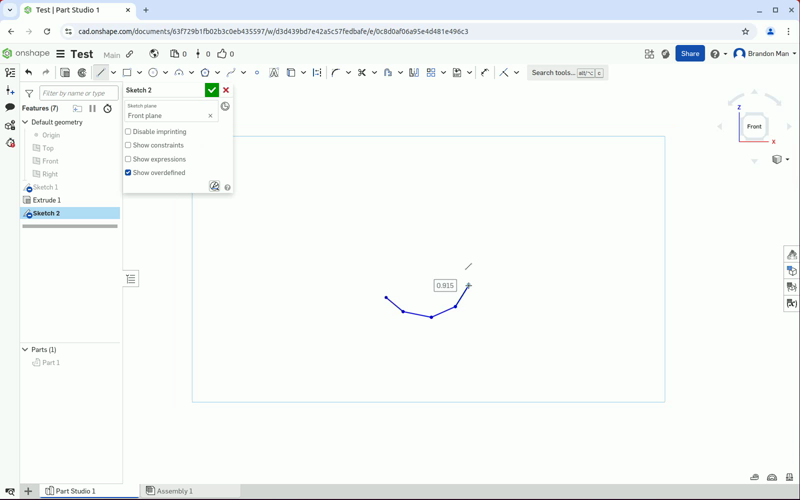
scroll(-6)
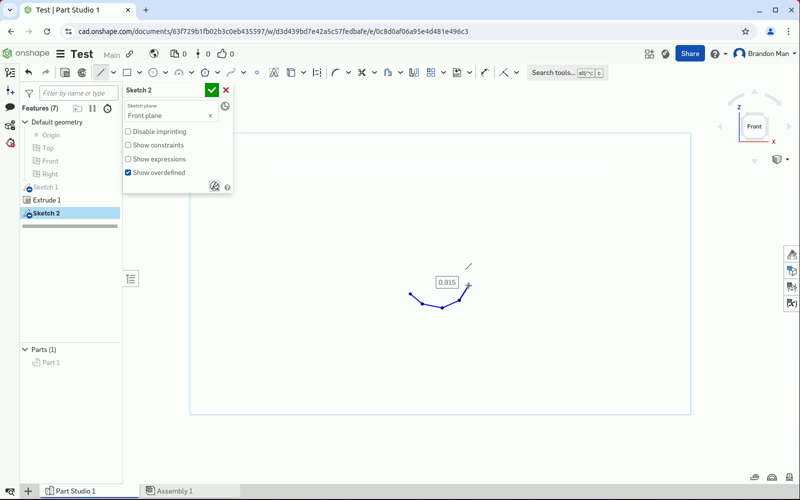
scroll(-6)
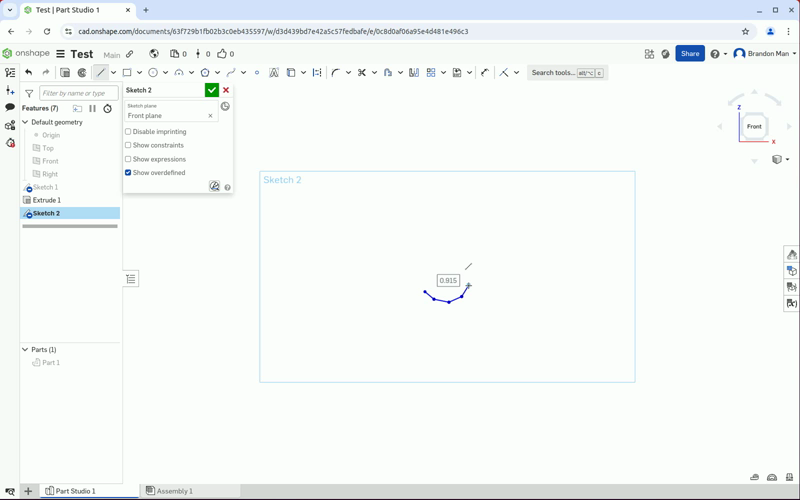
scroll(-6)
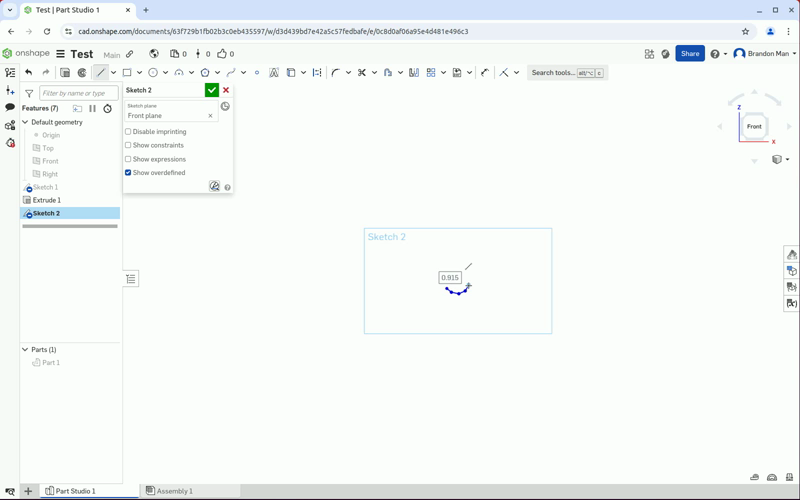
scroll(-6)
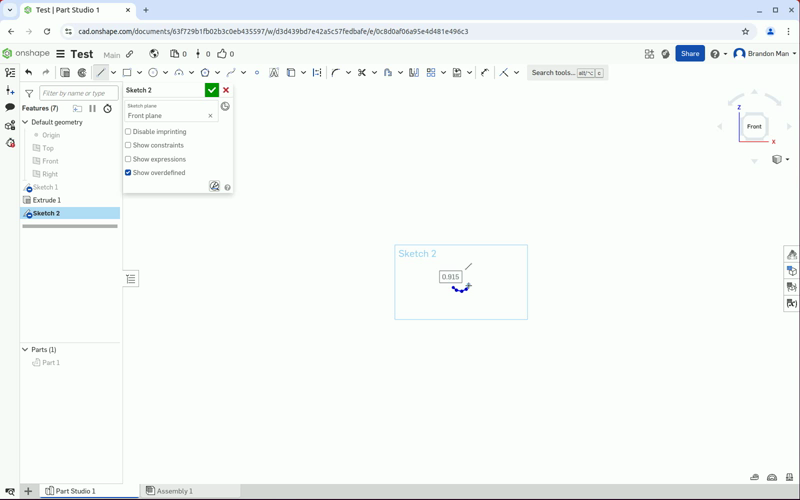
key_up(shift)
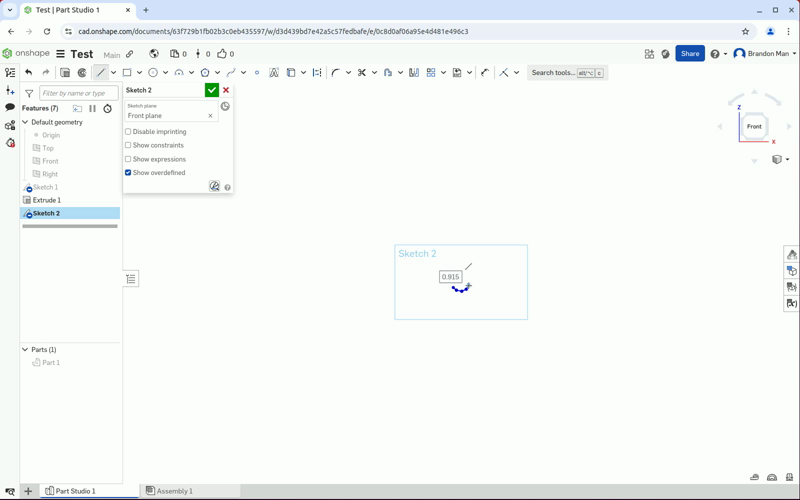
key_down(shift)
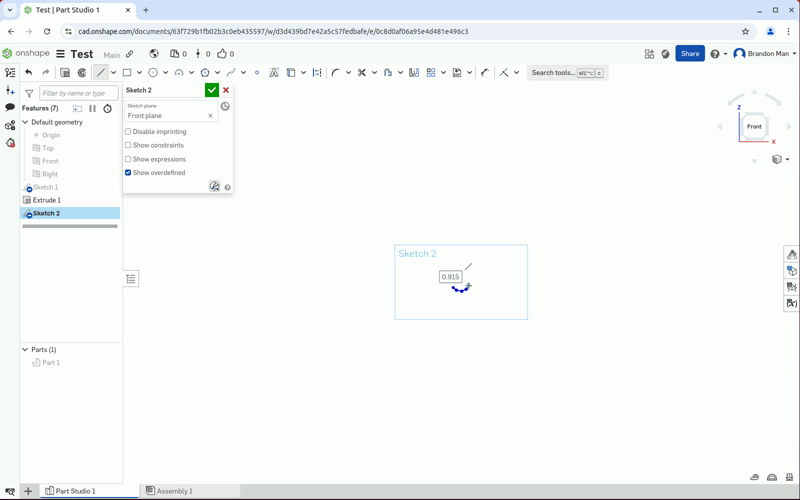
mouse_move(498, 285)
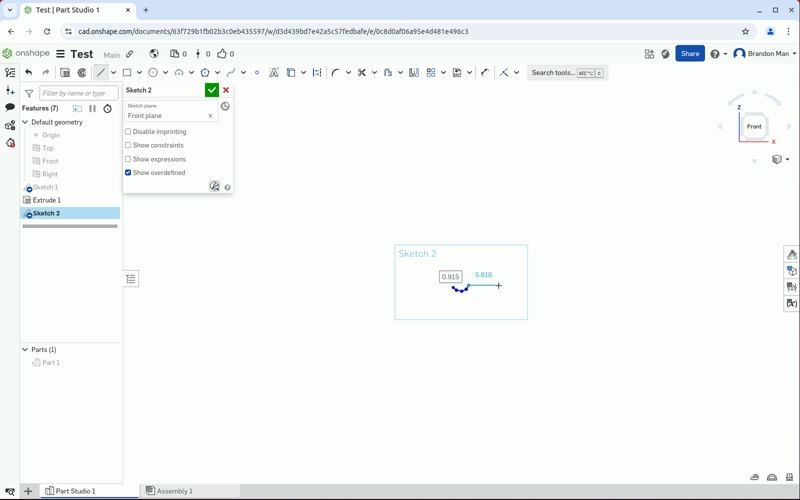
mouse_move(468, 280)
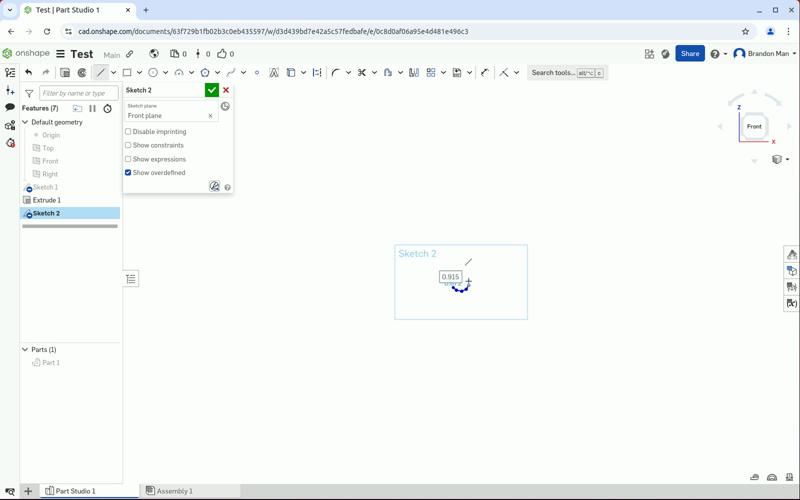
scroll(6)
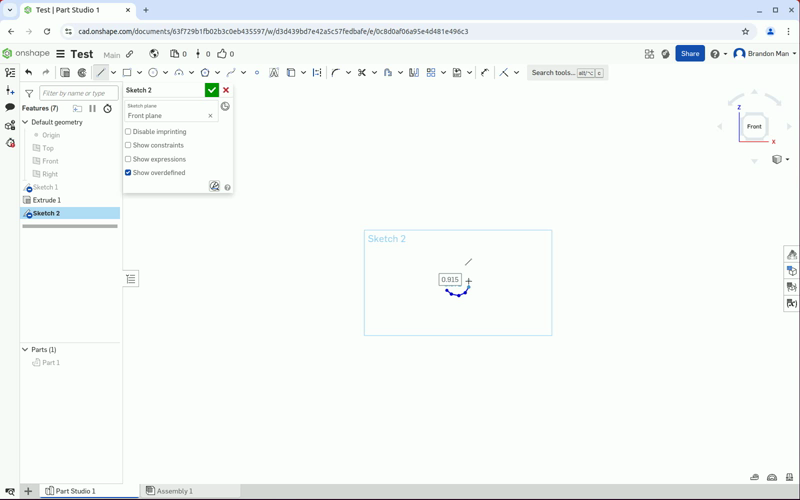
scroll(6)
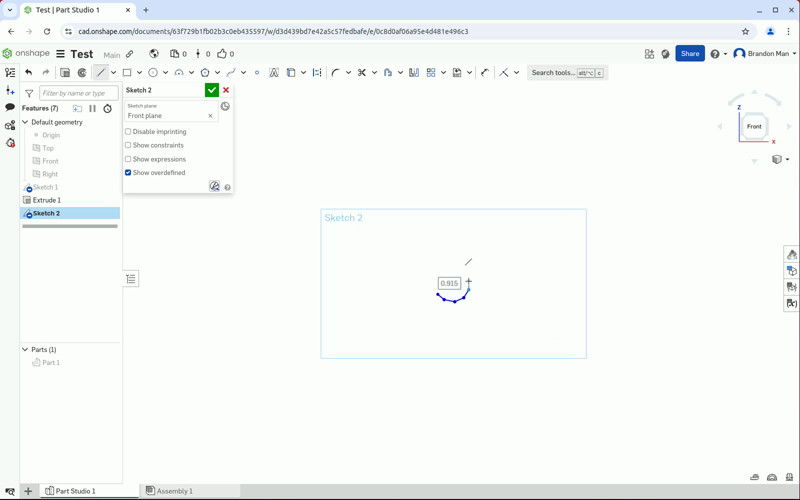
scroll(6)
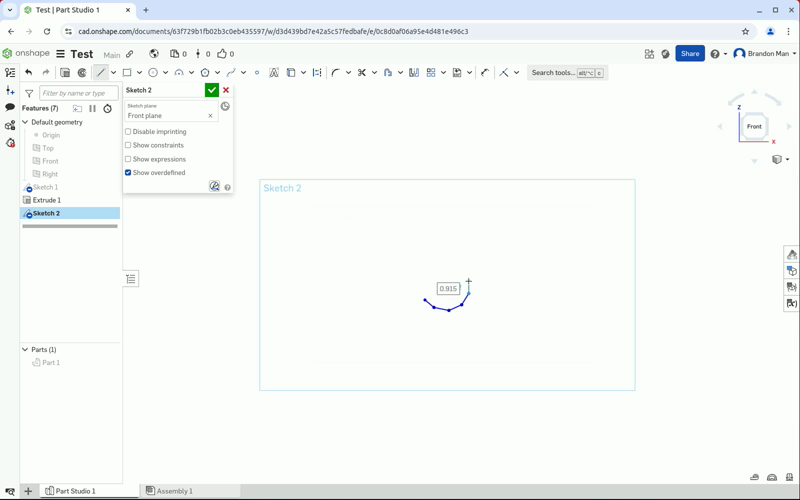
scroll(6)
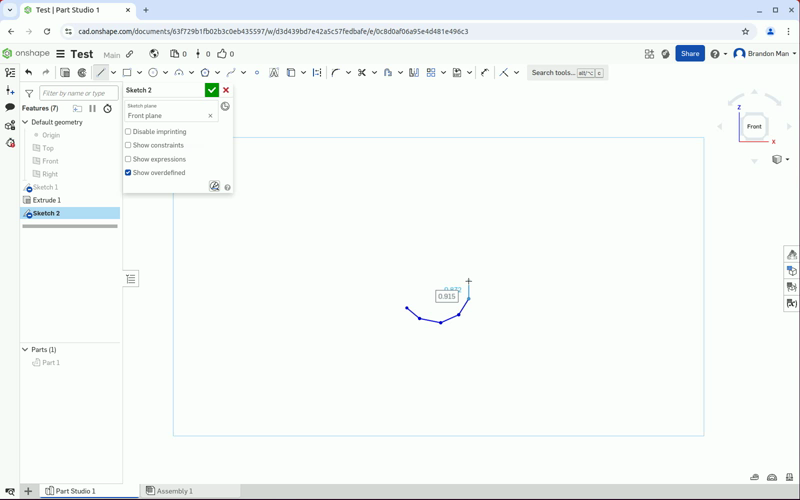
scroll(6)
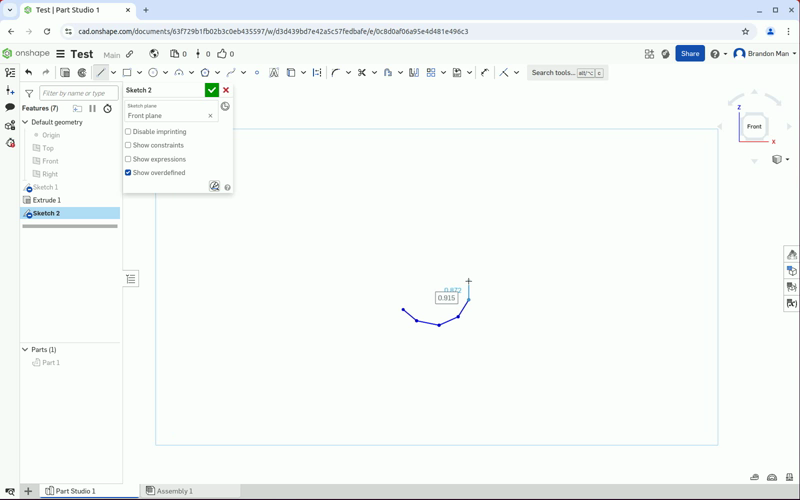
scroll(6)
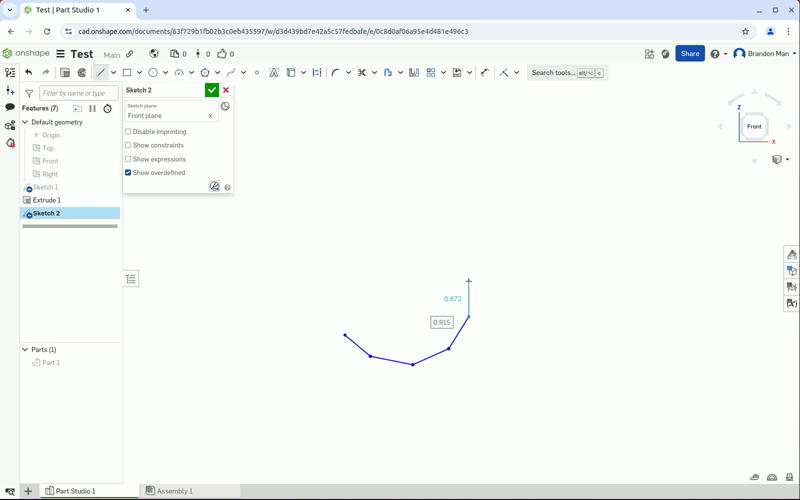
scroll(6)
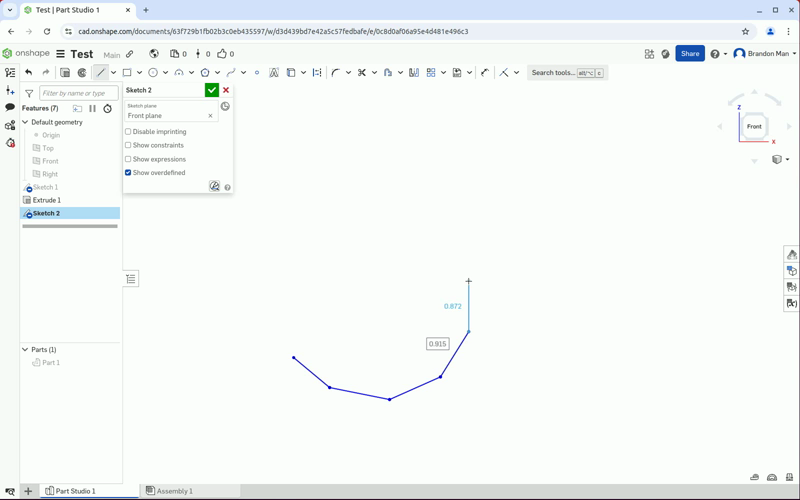
click(468, 280)
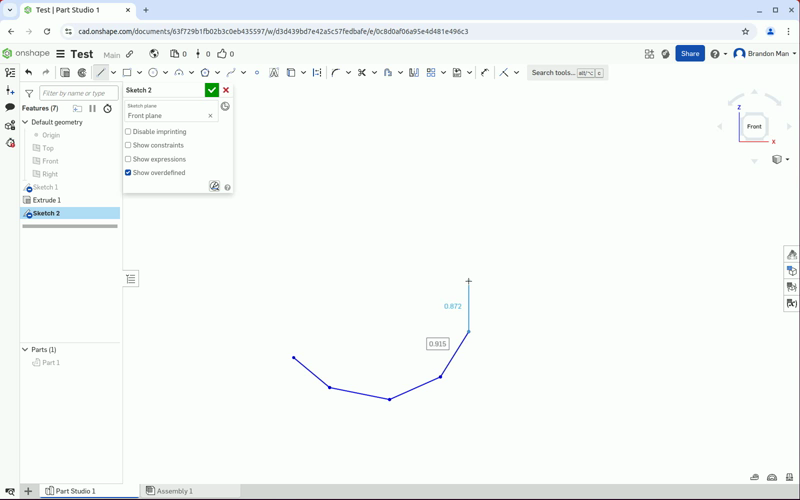
scroll(-6)
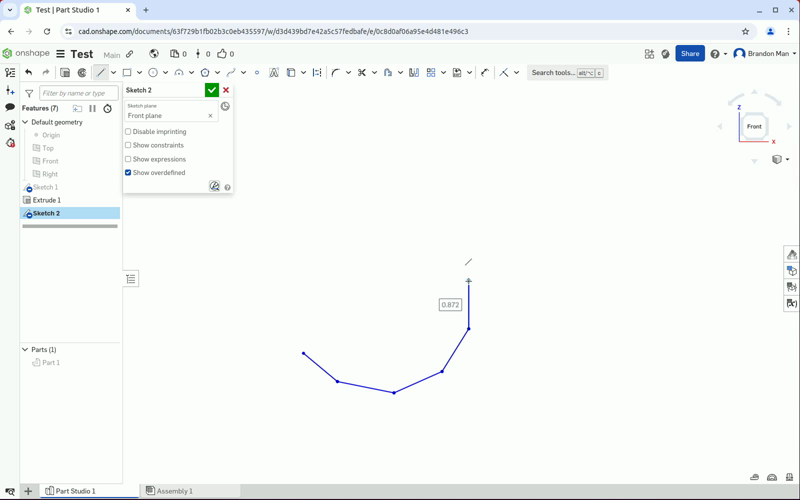
scroll(-6)
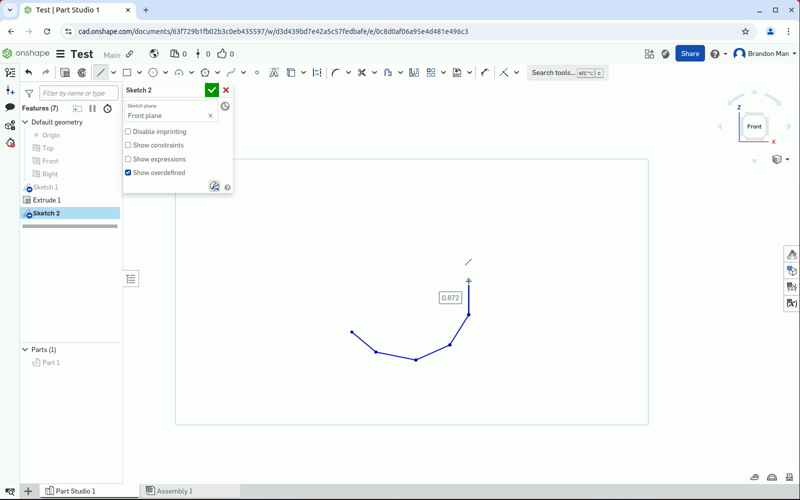
scroll(-6)
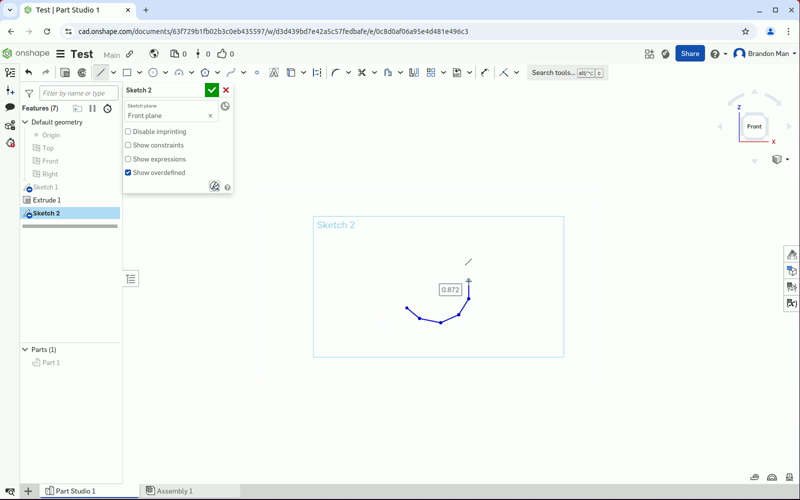
scroll(-6)
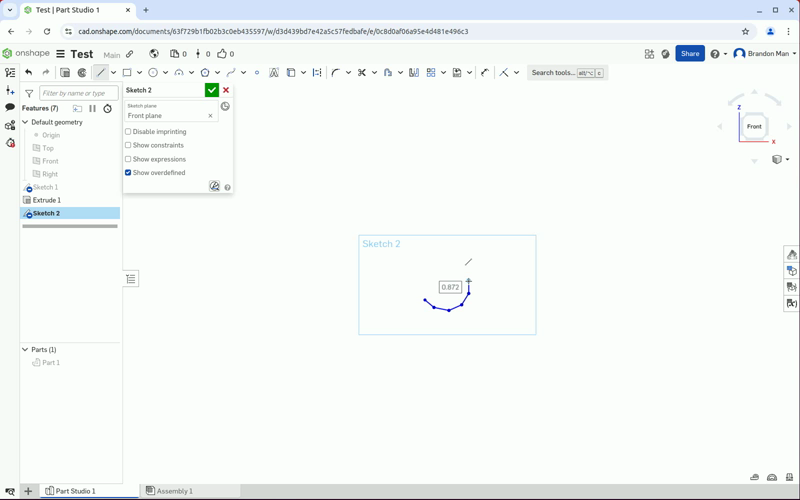
scroll(-6)
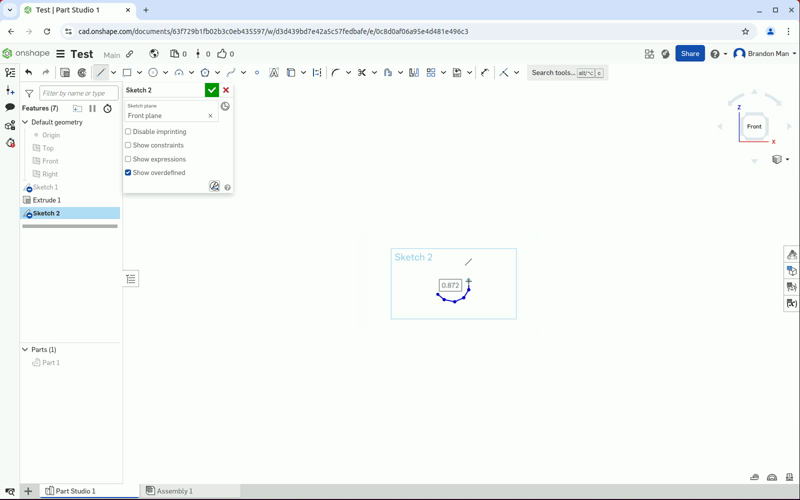
scroll(-6)
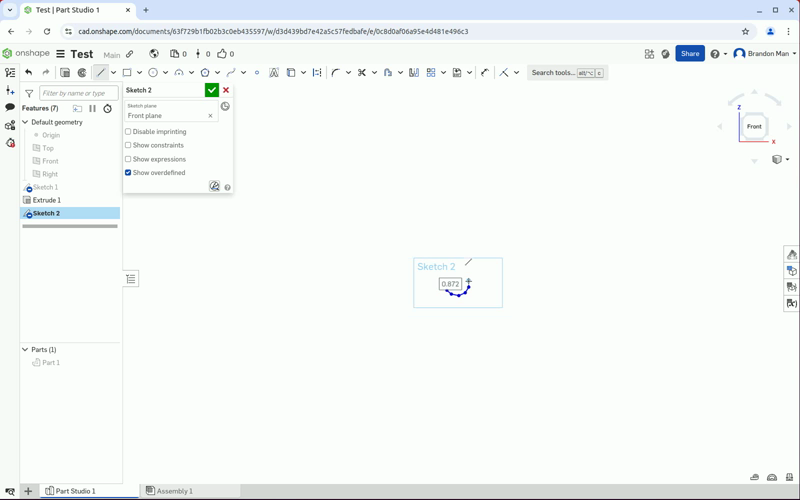
scroll(-6)
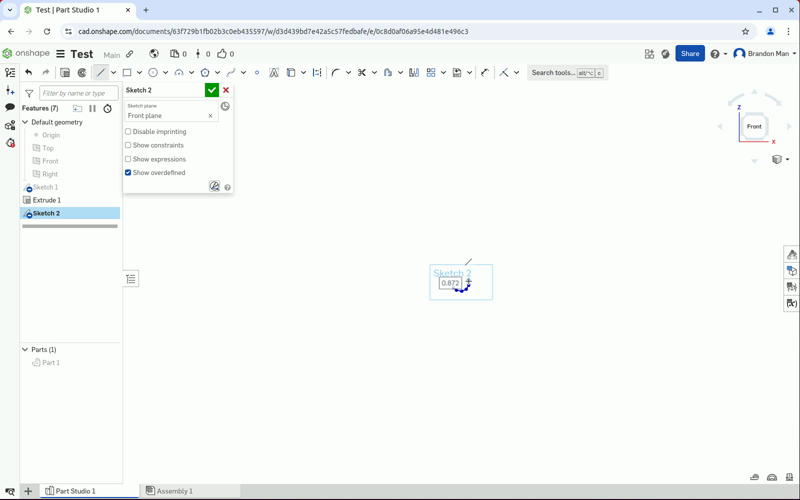
key_up(shift)
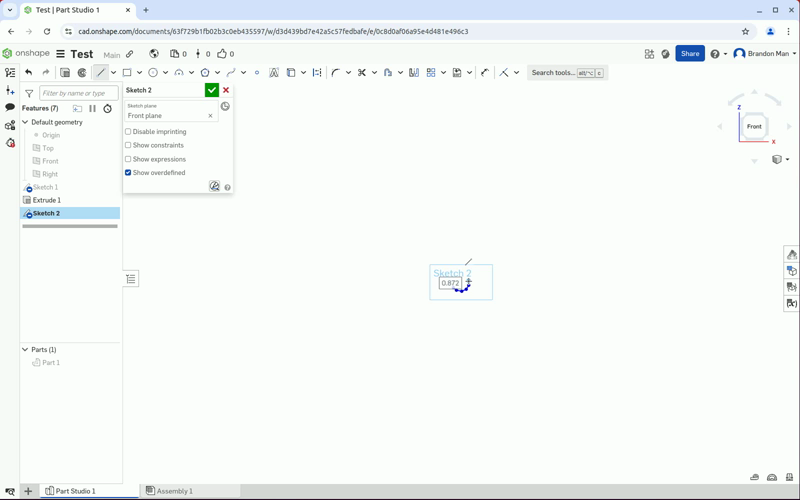
key_down(shift)
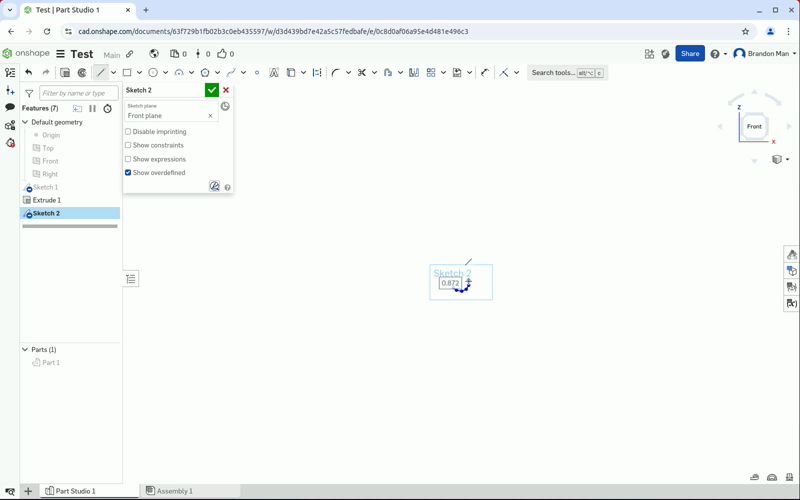
mouse_move(498, 280)
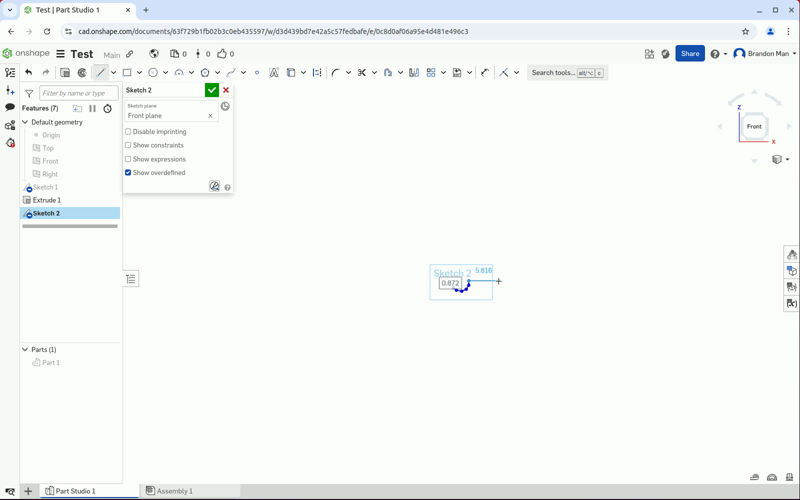
mouse_move(466, 276)
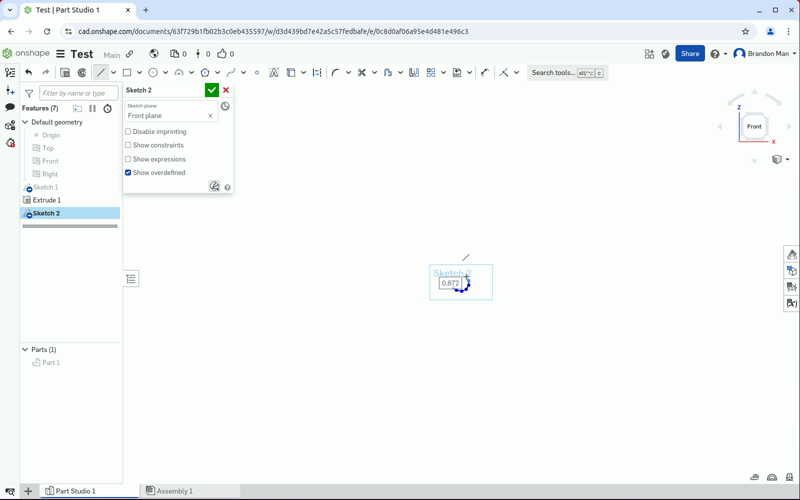
scroll(6)
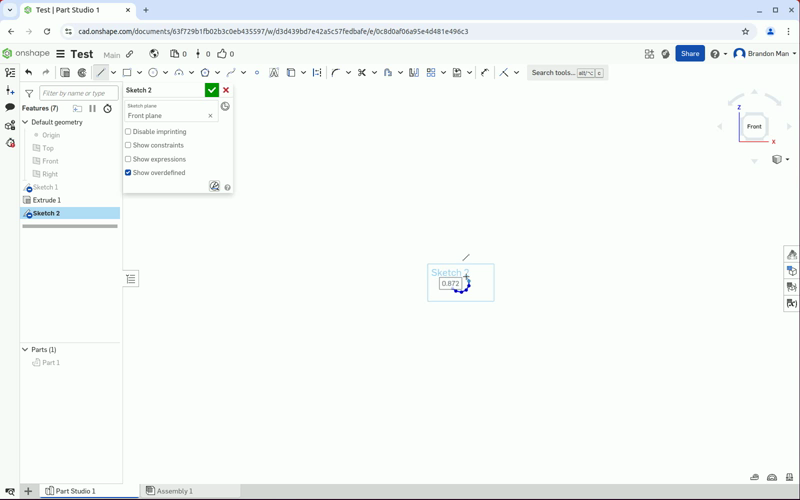
scroll(6)
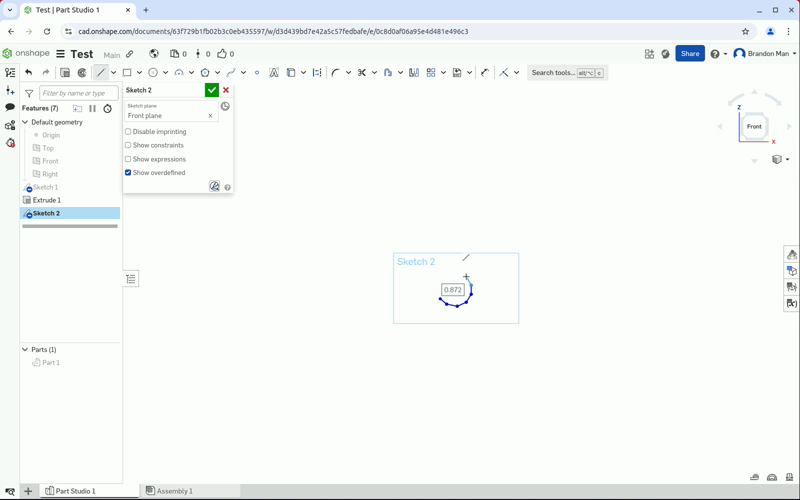
scroll(6)
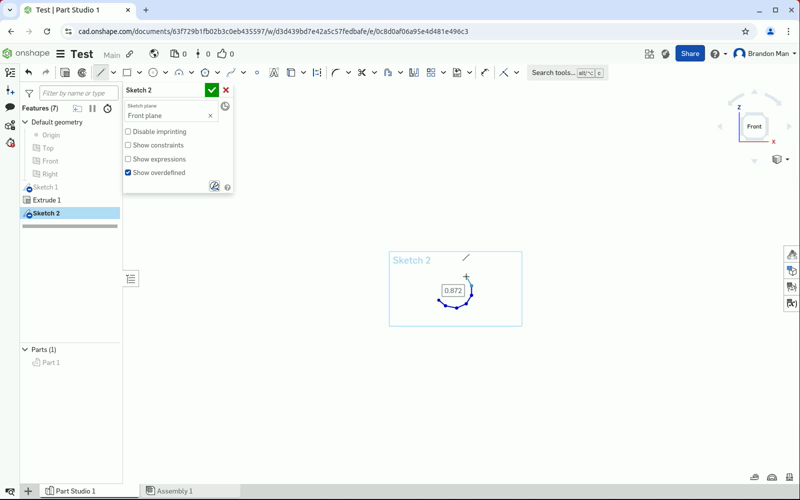
scroll(6)
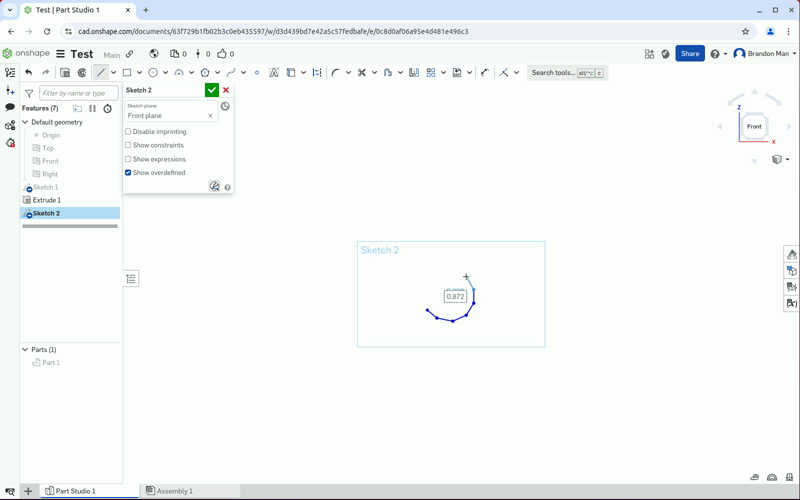
scroll(6)
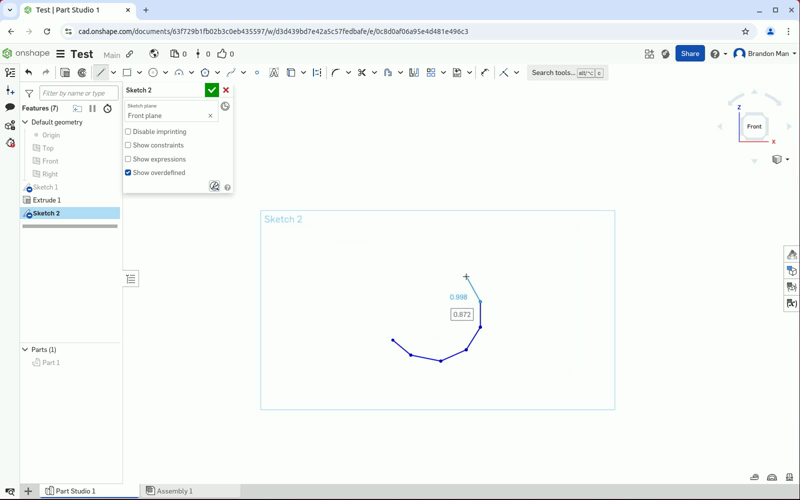
scroll(6)
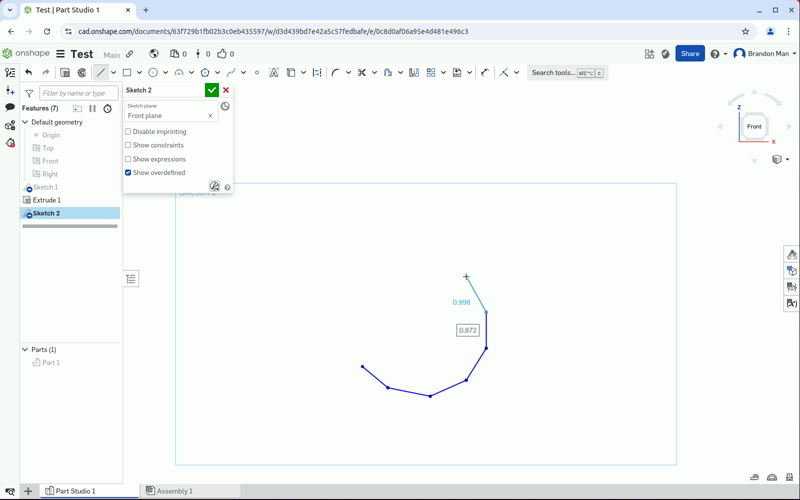
scroll(6)
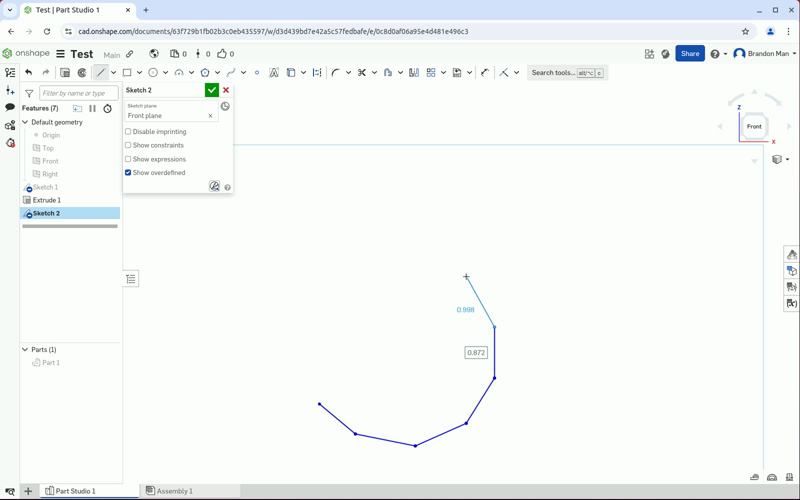
click(466, 276)
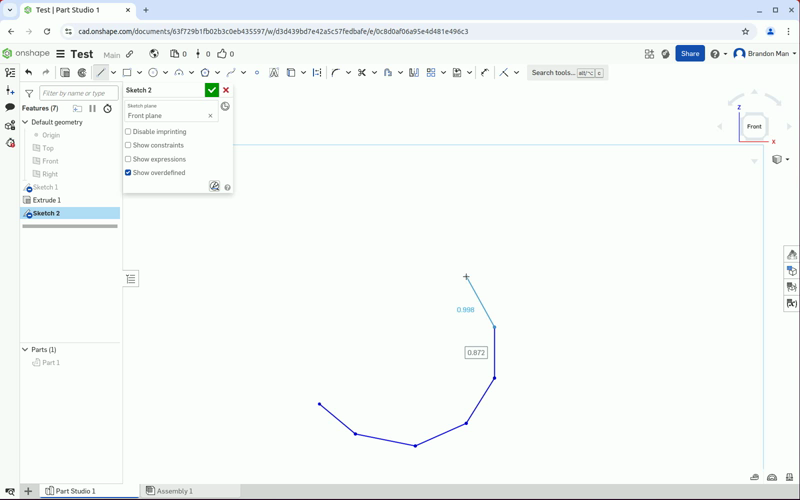
scroll(-6)
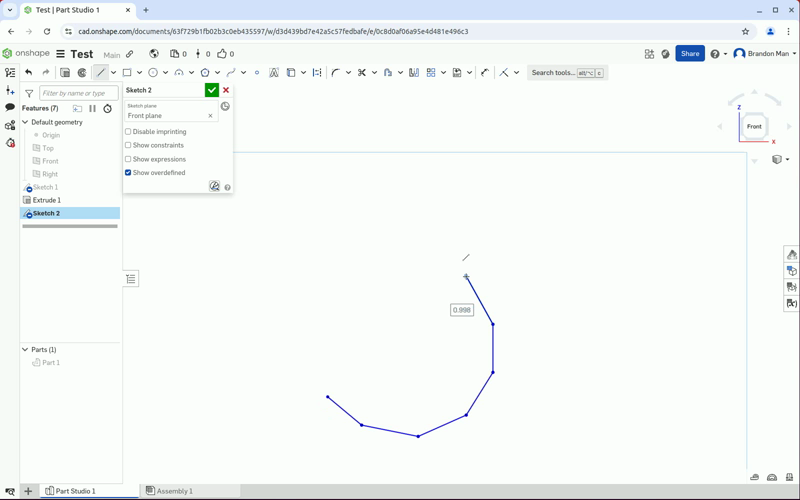
scroll(-6)
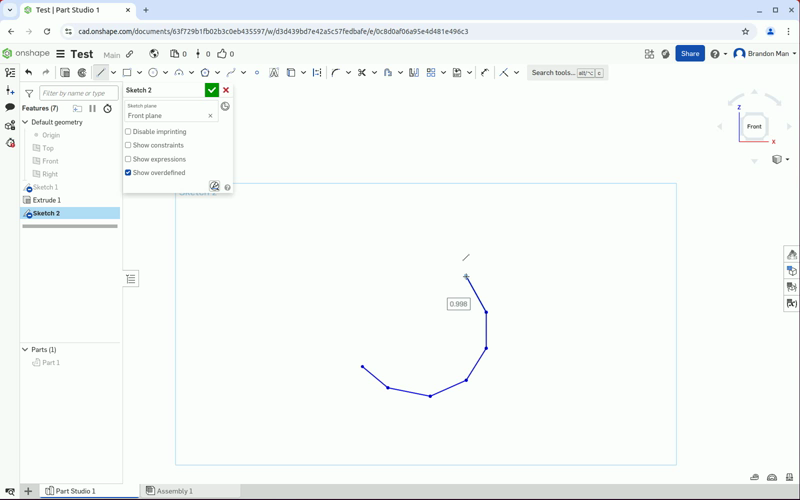
scroll(-6)
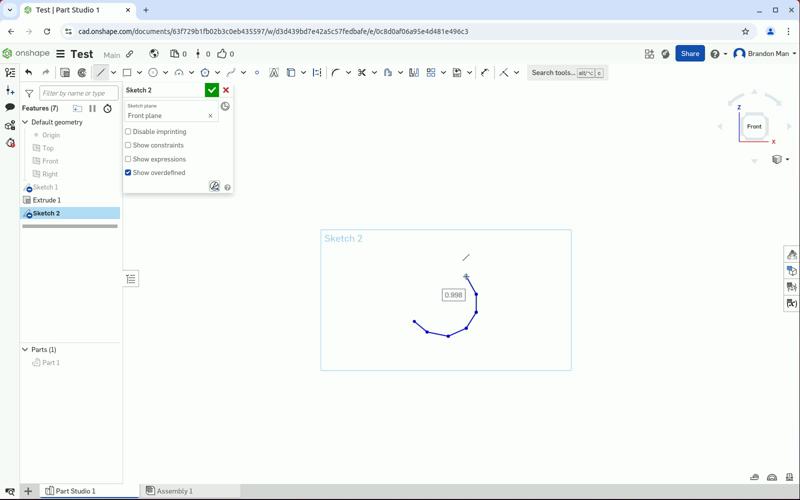
scroll(-6)
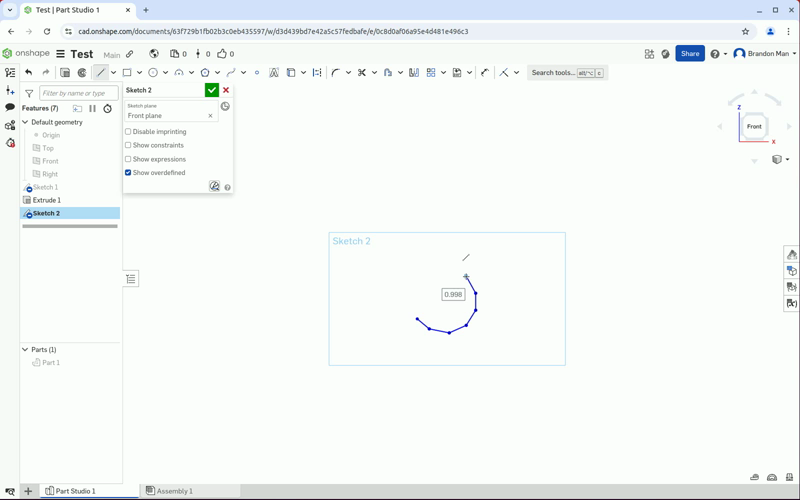
scroll(-6)
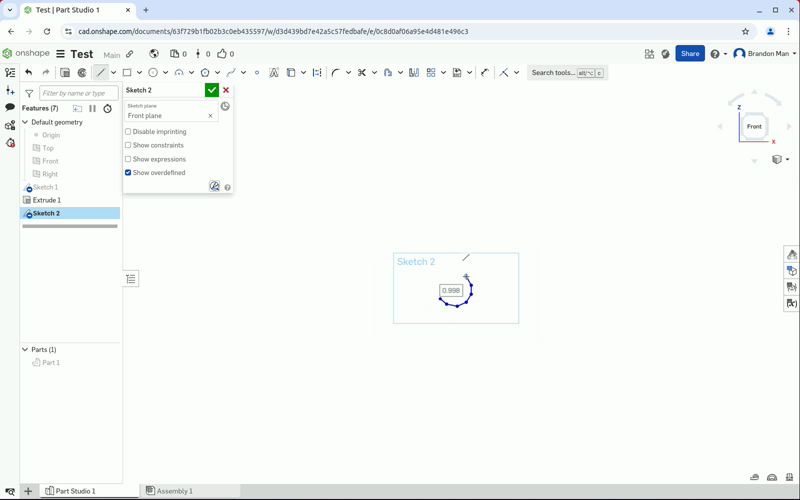
scroll(-6)
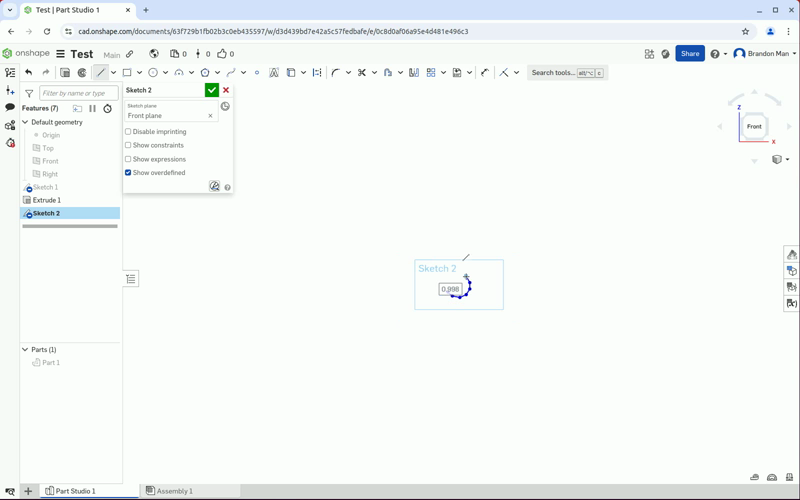
scroll(-6)
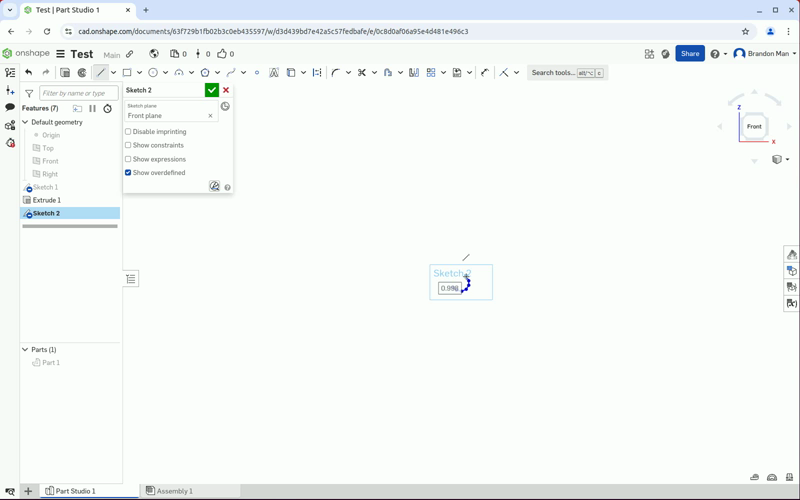
key_up(shift)
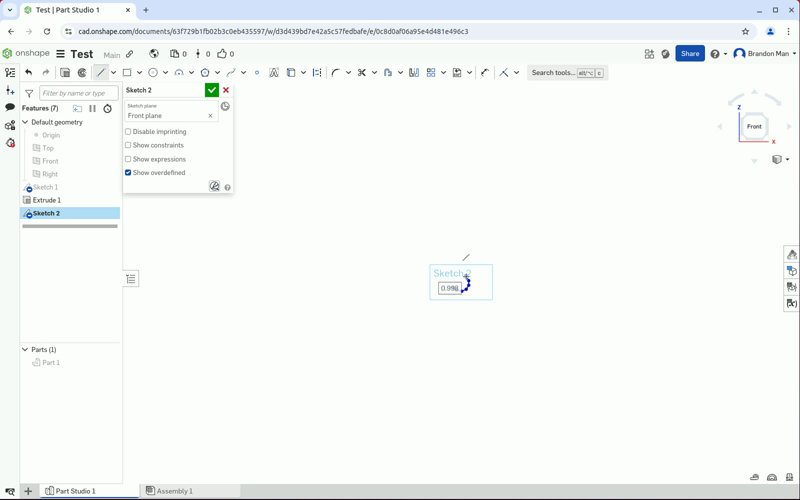
key_down(shift)
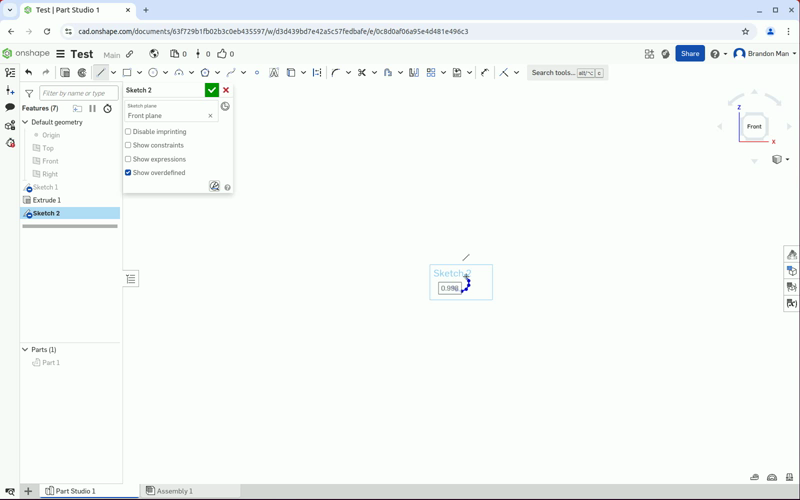
mouse_move(496, 276)
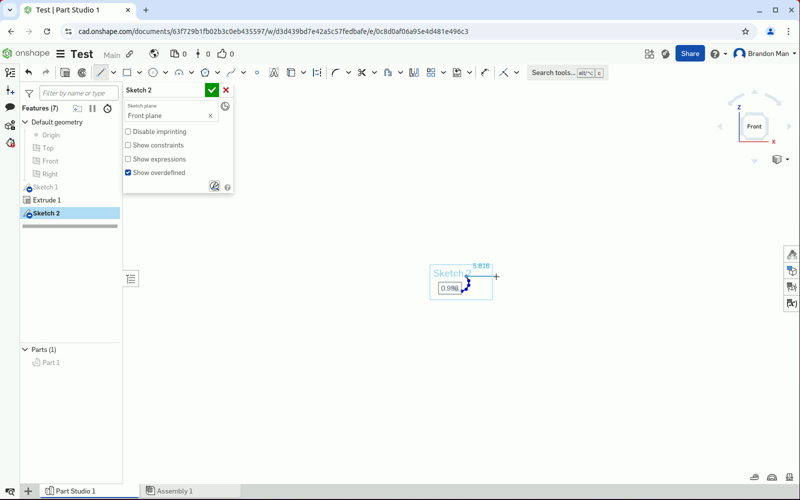
mouse_move(461, 274)
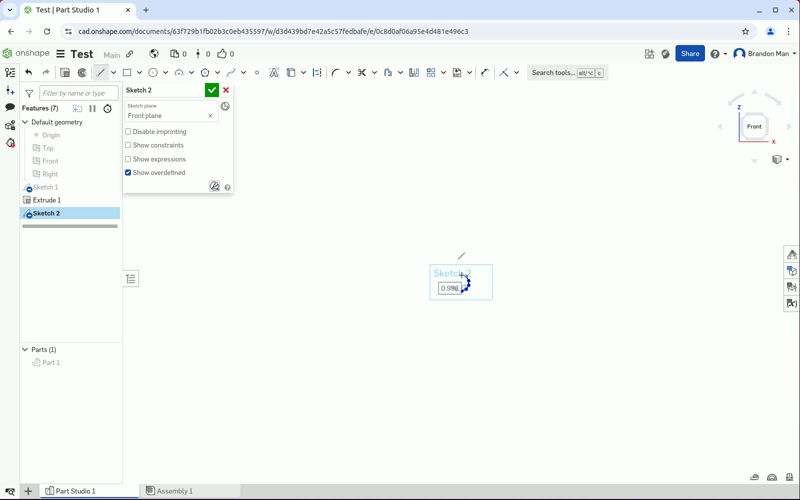
scroll(6)
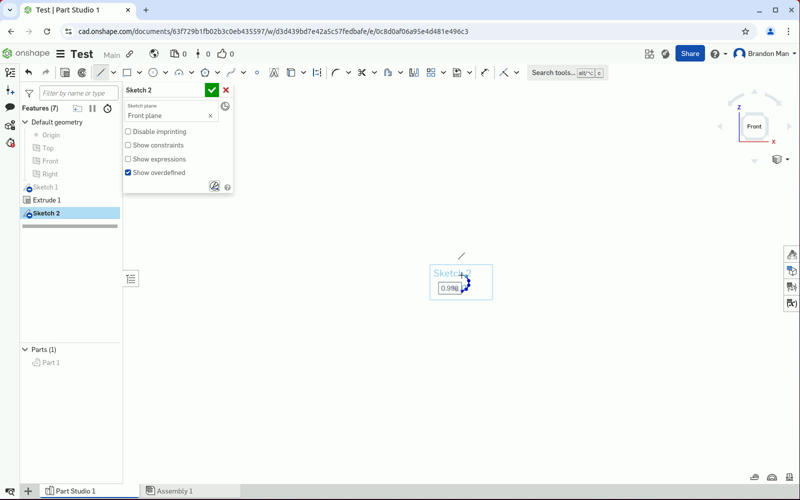
scroll(6)
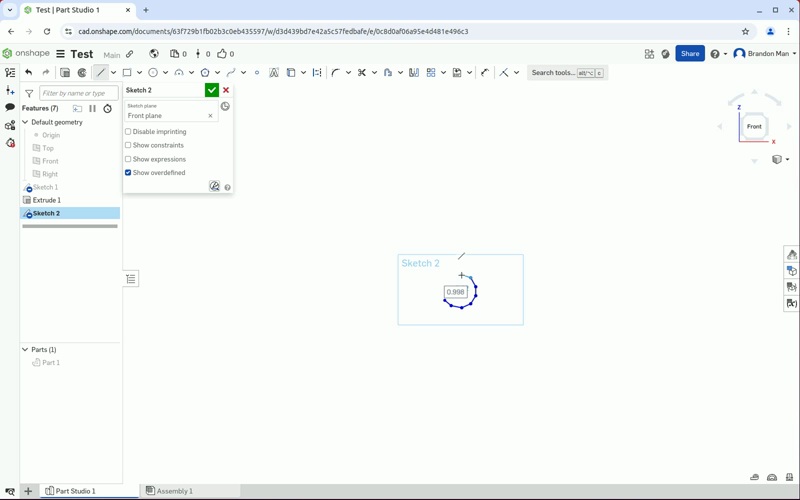
scroll(6)
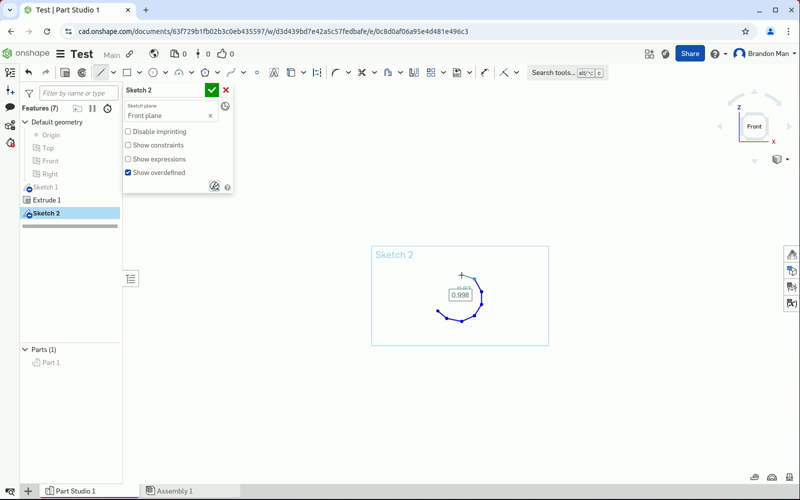
scroll(6)
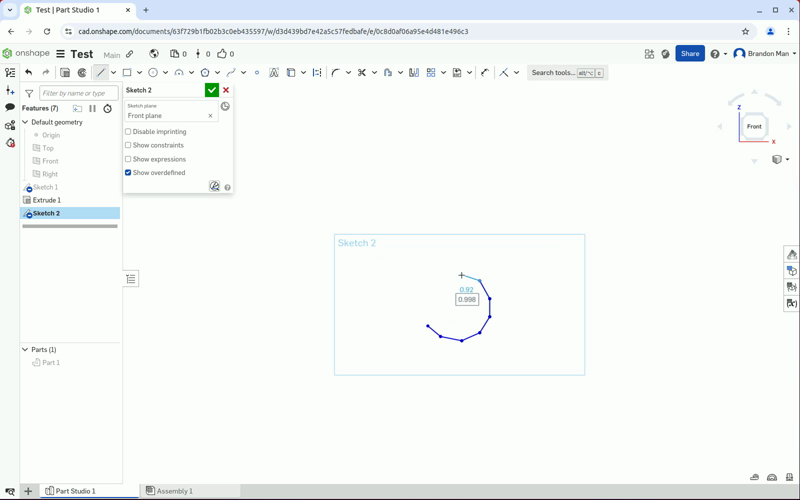
scroll(6)
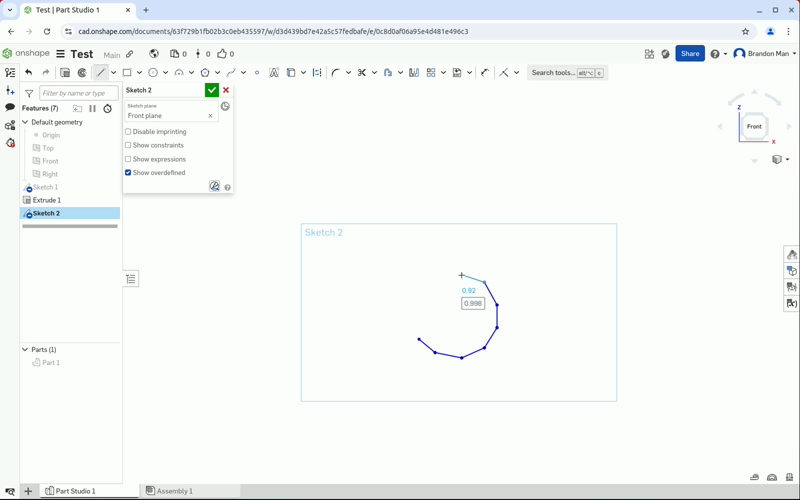
scroll(6)
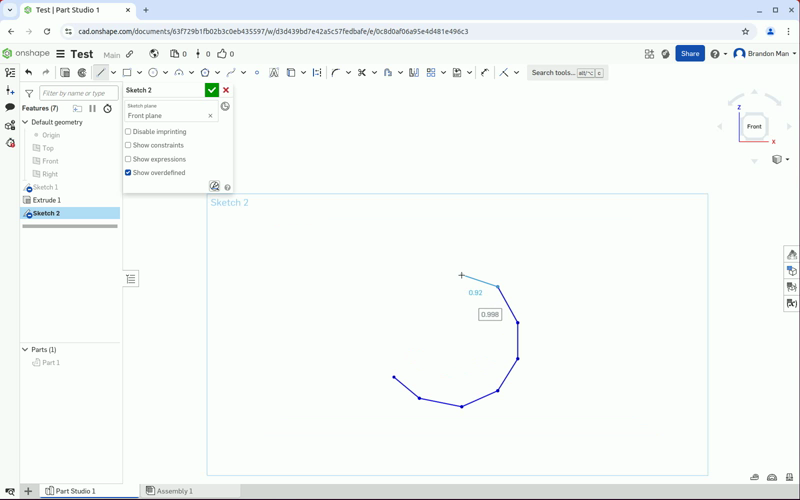
scroll(6)
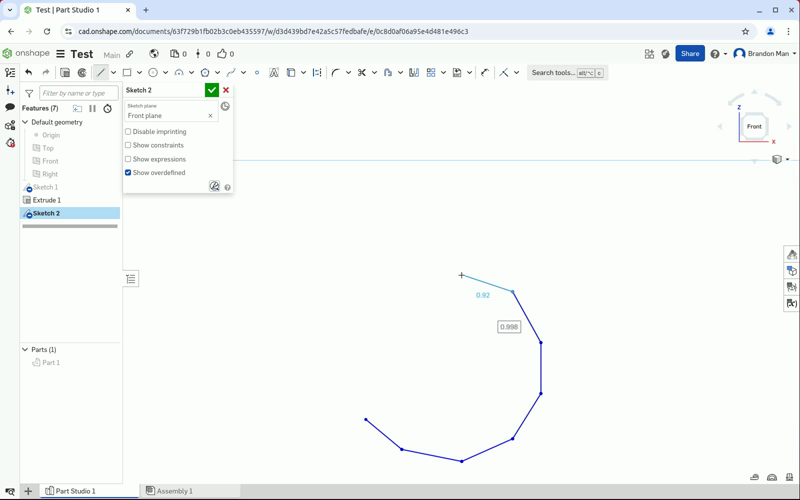
click(461, 274)
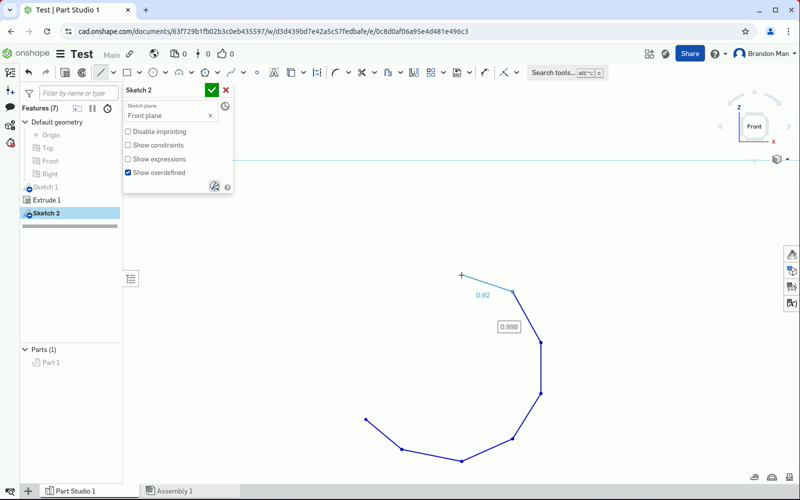
scroll(-6)
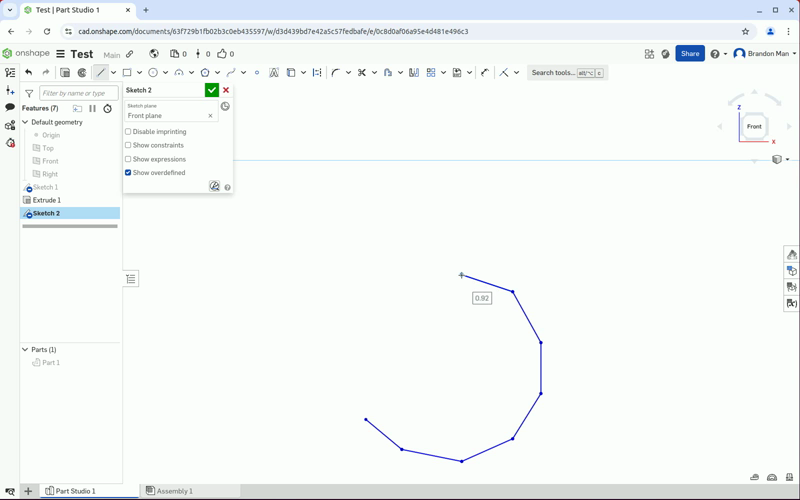
scroll(-6)
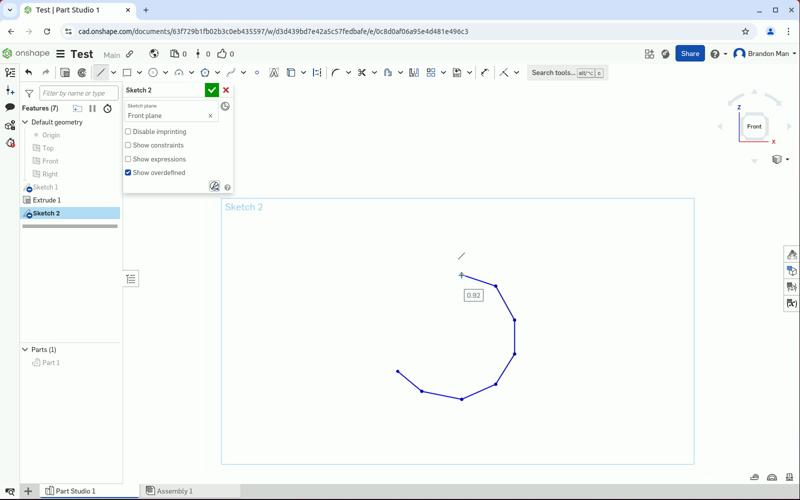
scroll(-6)
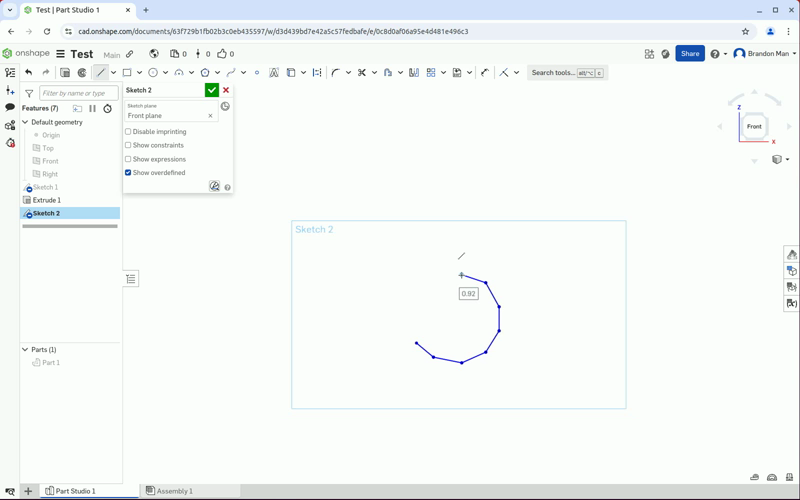
scroll(-6)
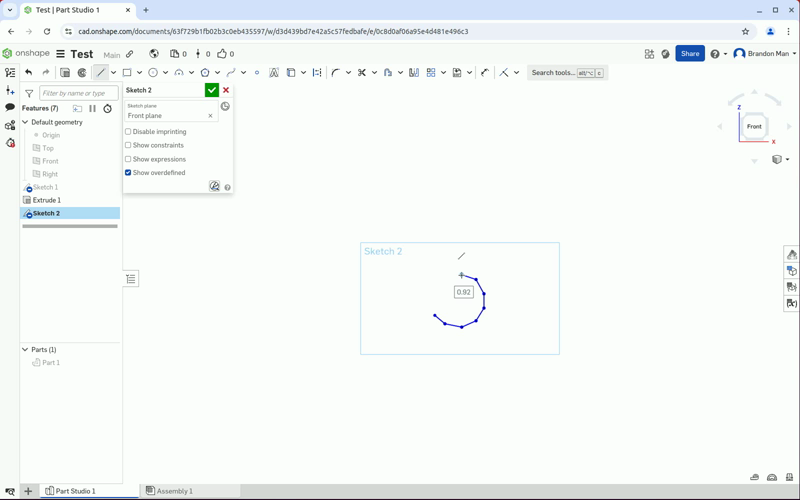
scroll(-6)
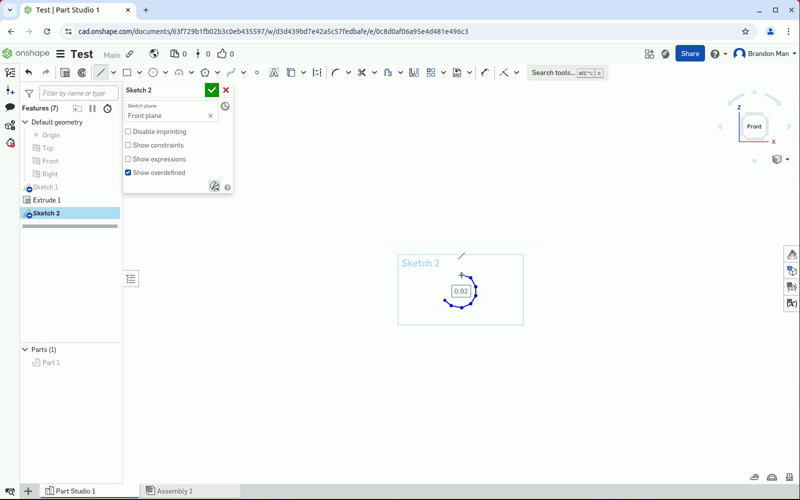
scroll(-6)
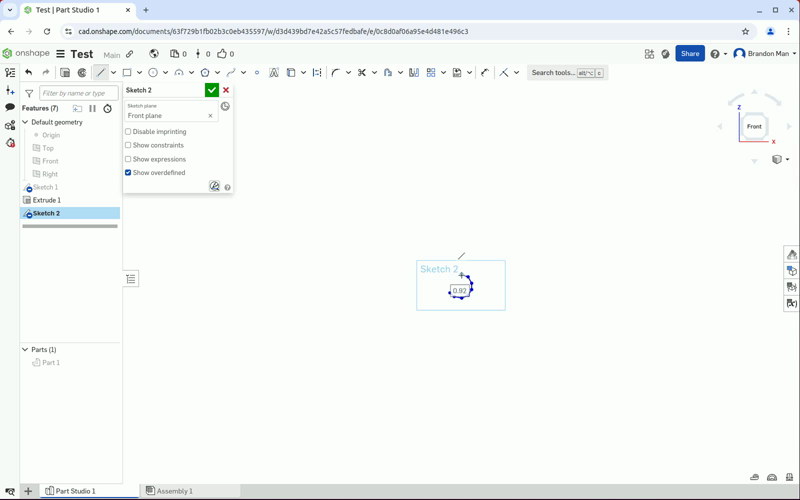
scroll(-6)
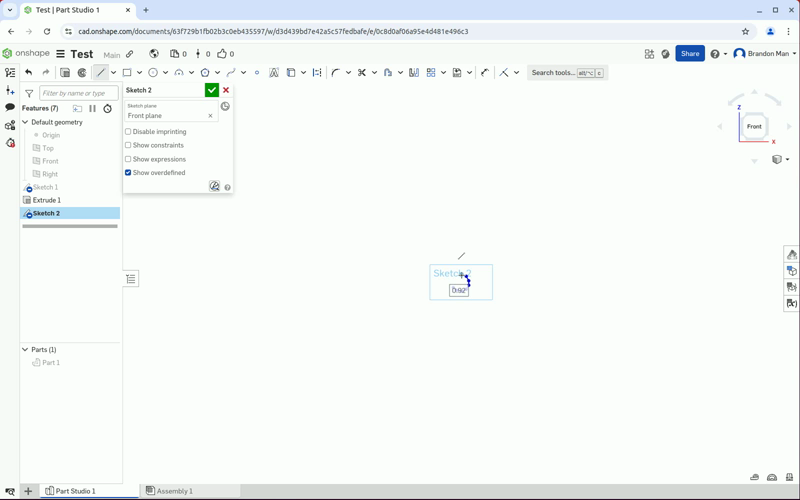
key_up(shift)
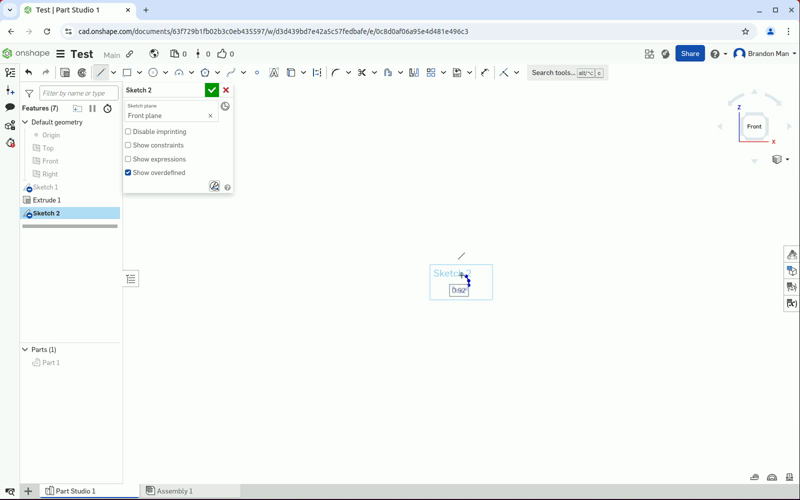
key_down(shift)
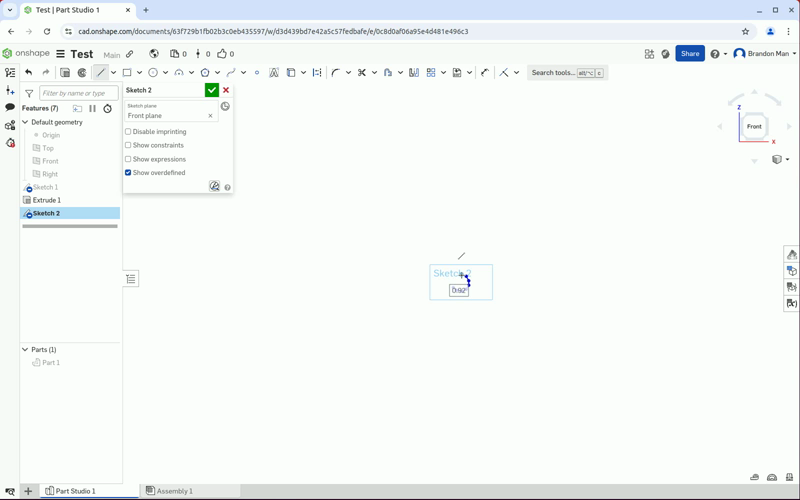
mouse_move(492, 274)
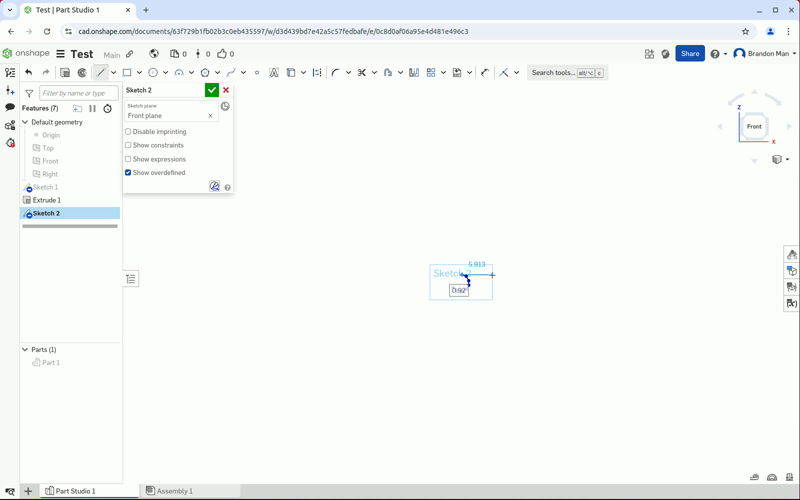
mouse_move(459, 283)
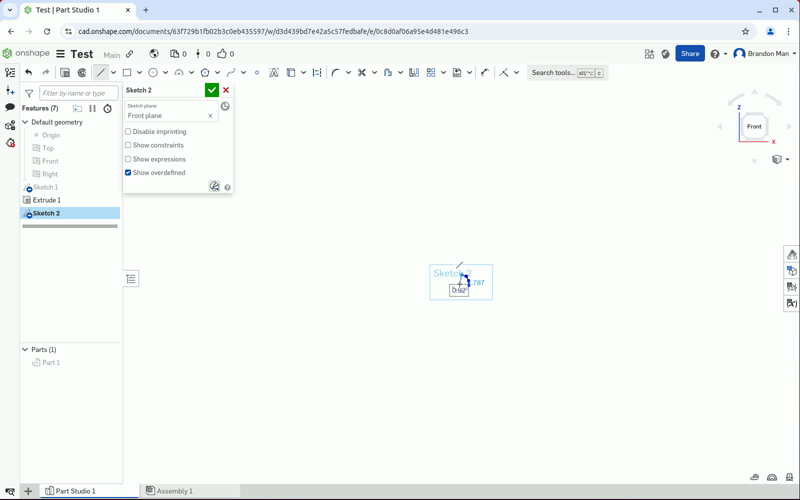
click(459, 283)
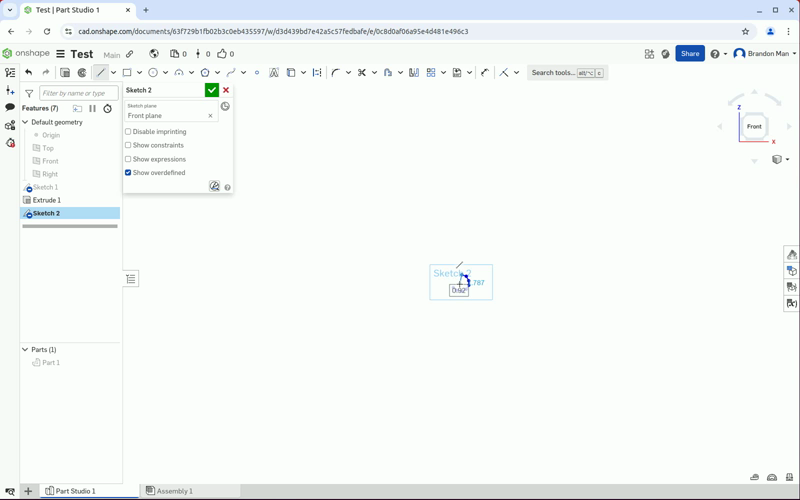
key_up(shift)
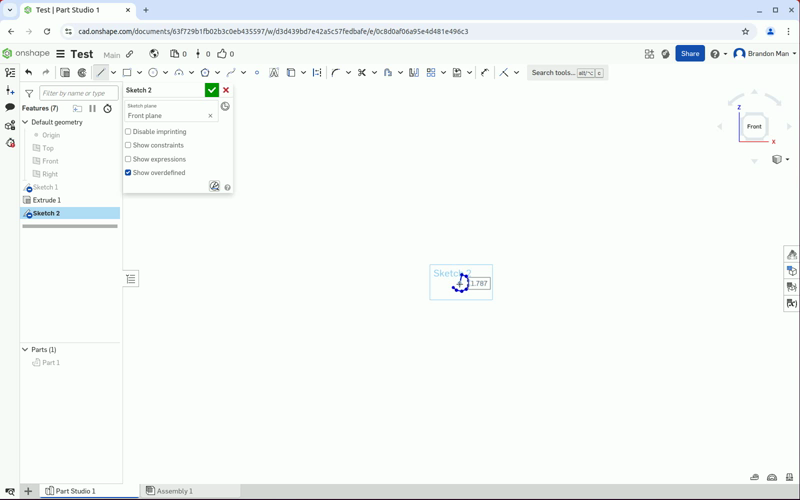
mouse_move(489, 283)
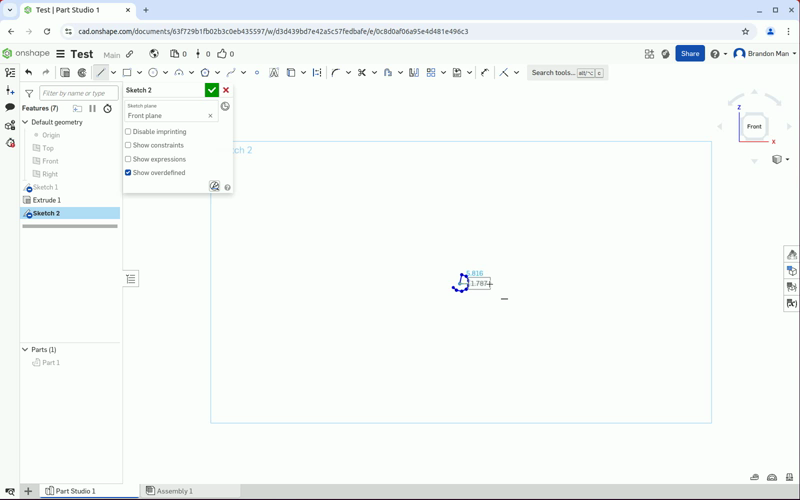
key_down(shift)
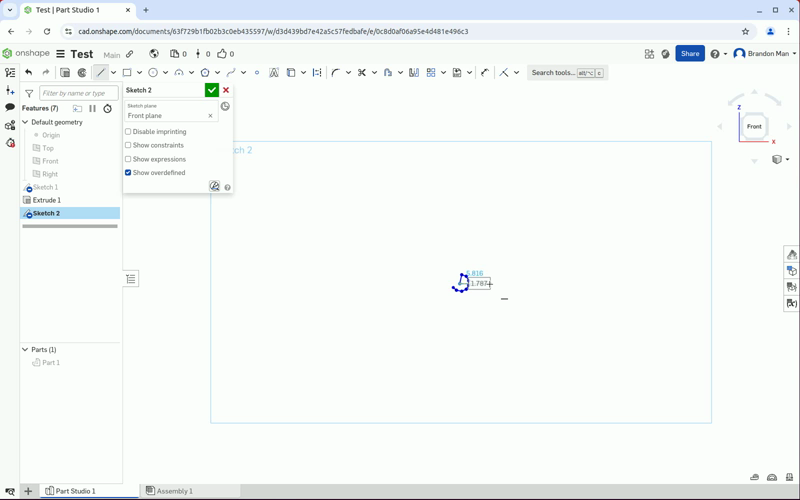
mouse_move(453, 287)
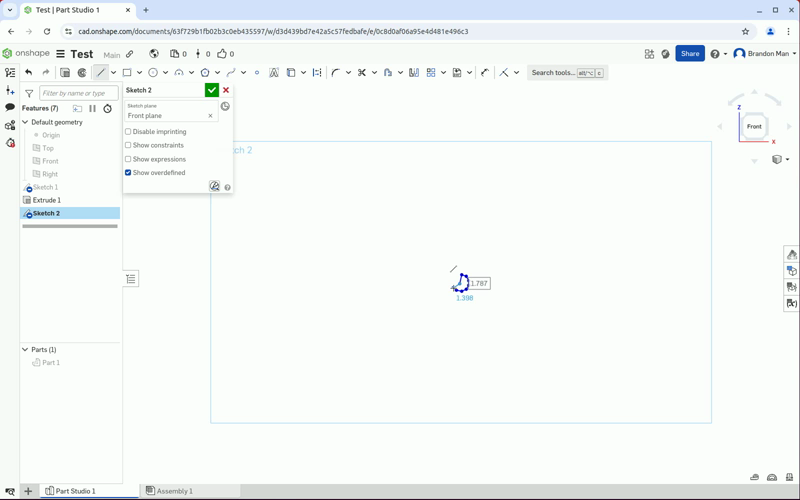
scroll(6)
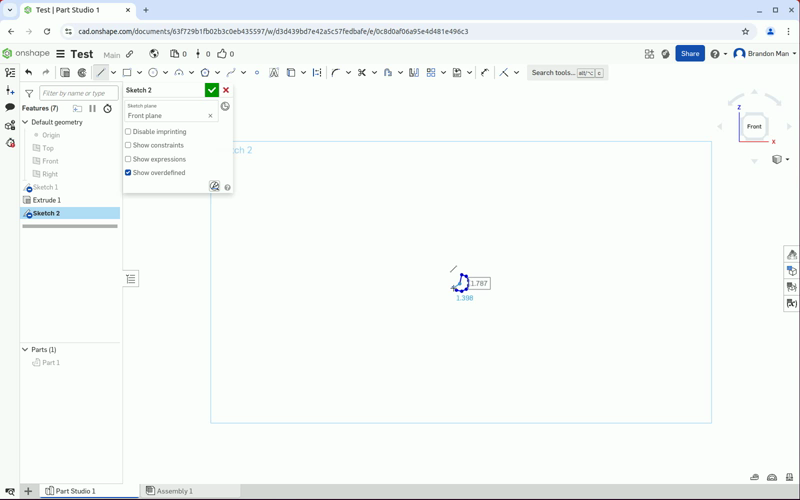
scroll(6)
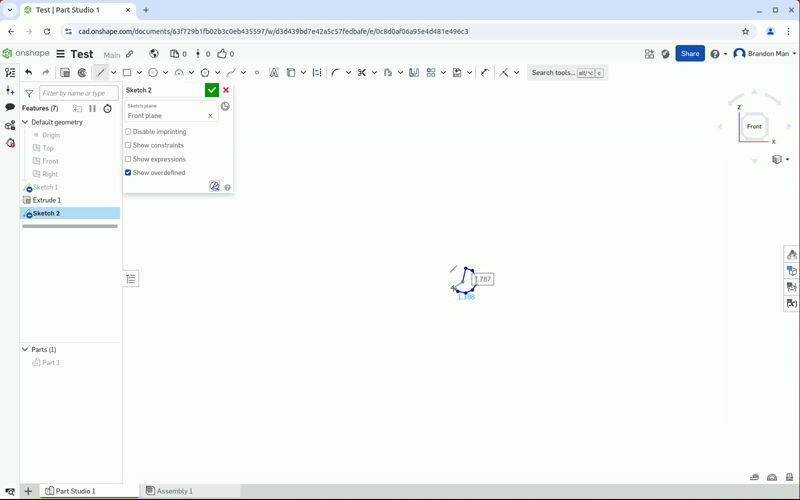
scroll(6)
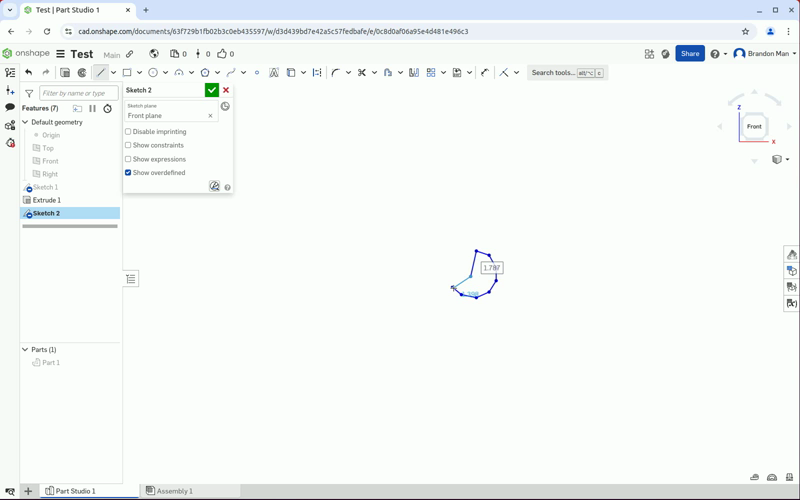
scroll(6)
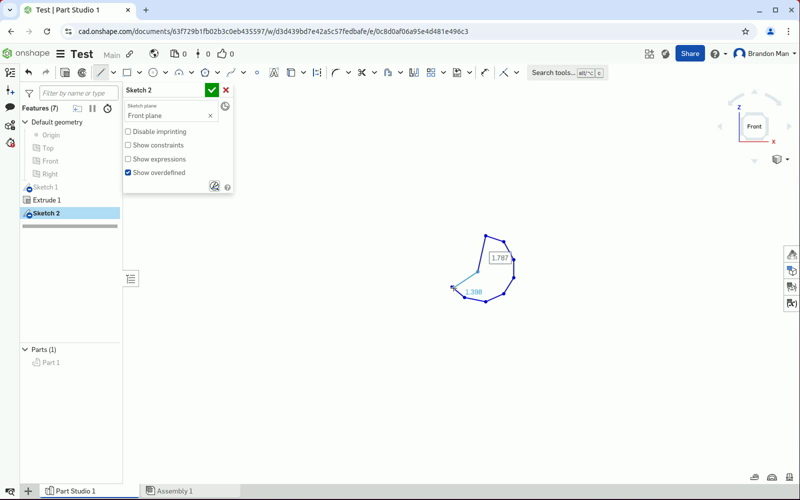
scroll(6)
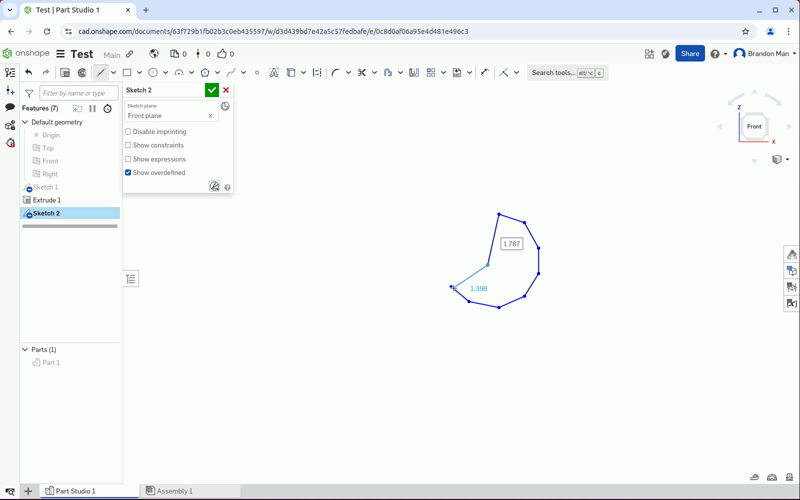
scroll(6)
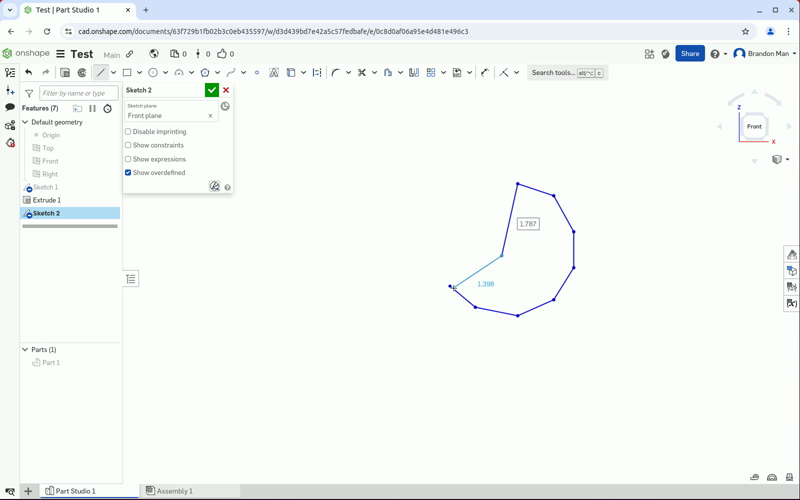
scroll(6)
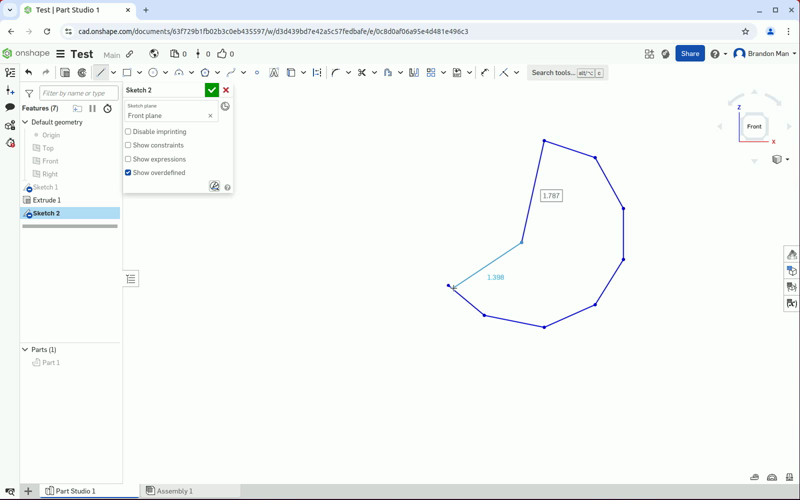
key_up(shift)
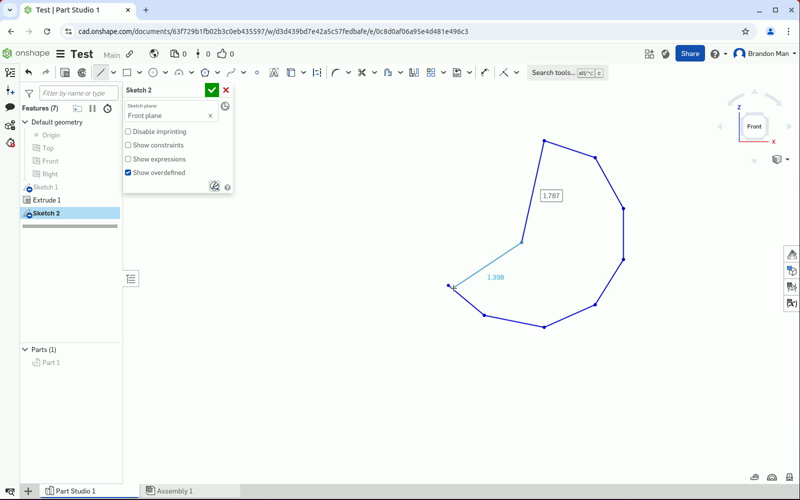
click(453, 287)
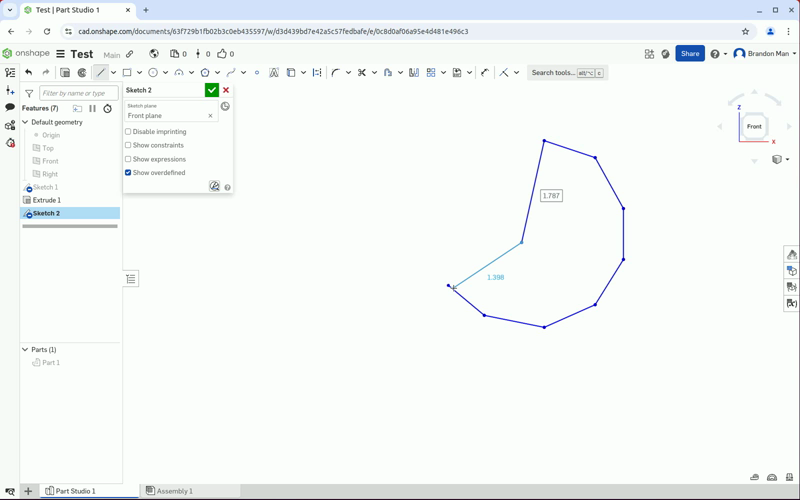
scroll(-6)
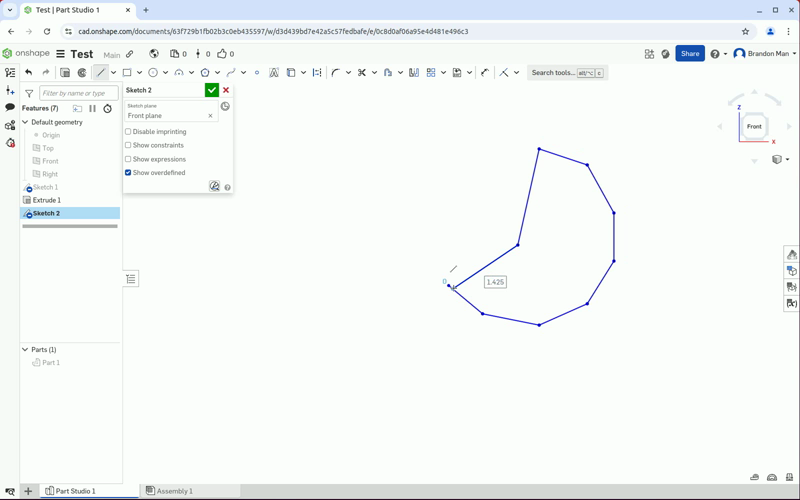
scroll(-6)
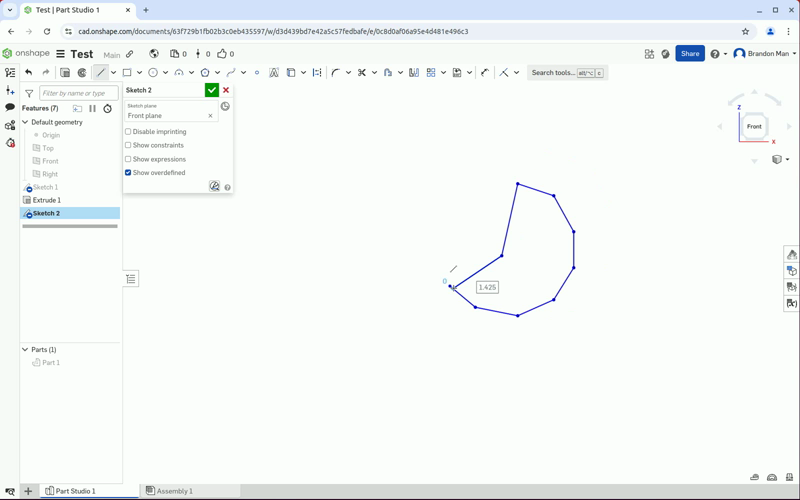
scroll(-6)
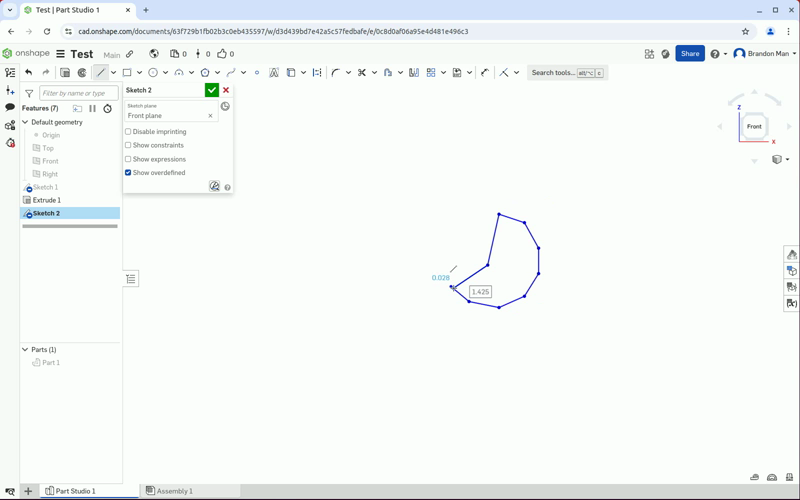
scroll(-6)
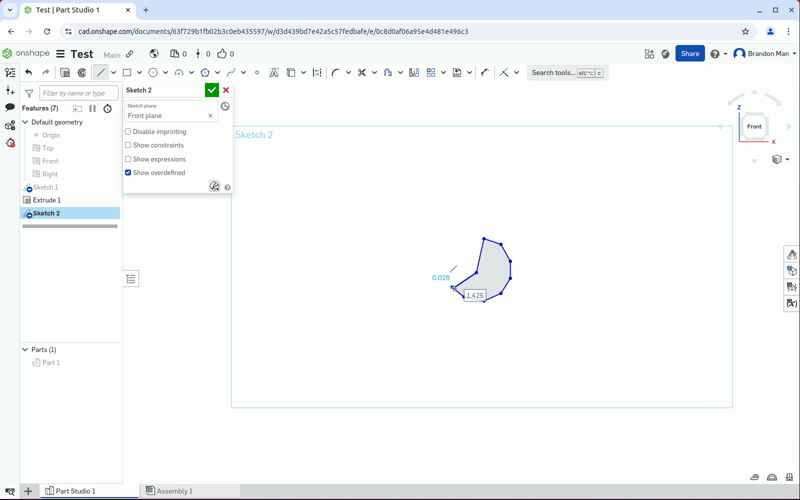
scroll(-6)
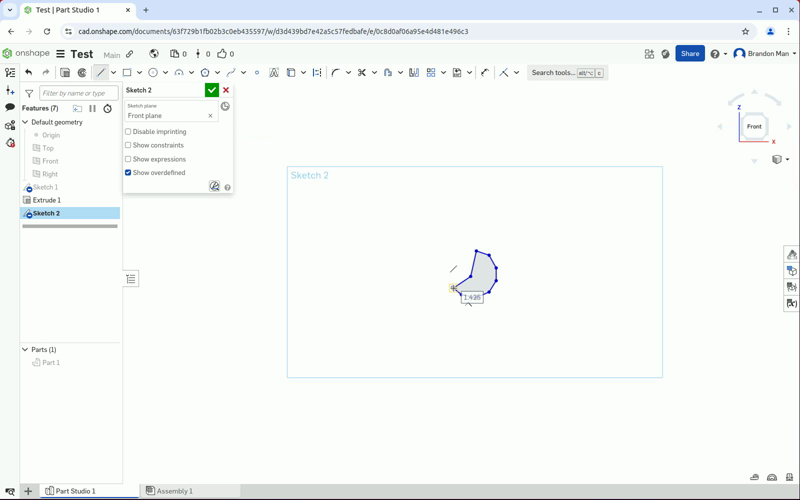
scroll(-6)
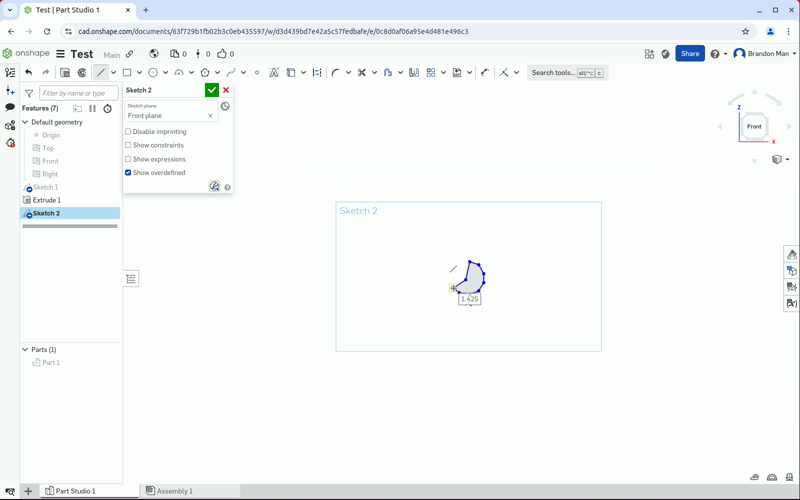
scroll(-6)
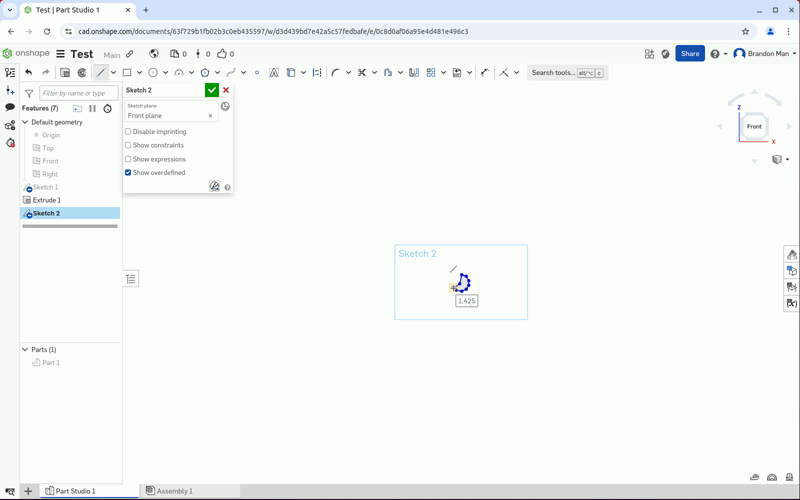
key(esc)
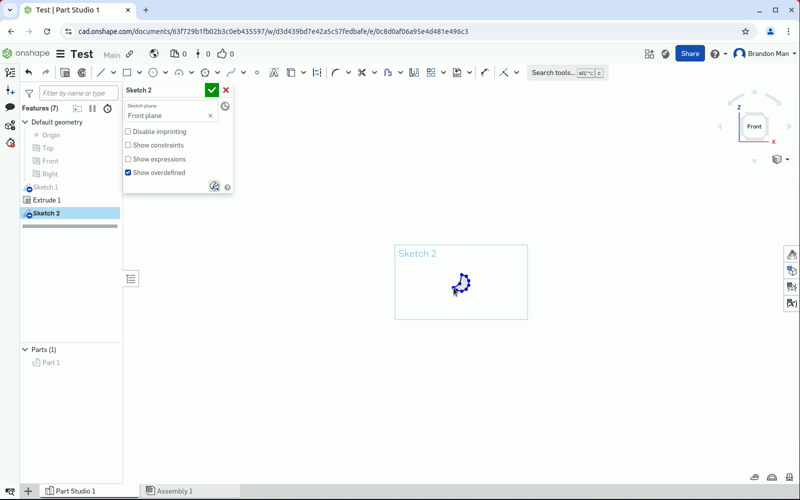
mouse_move(462, 276)
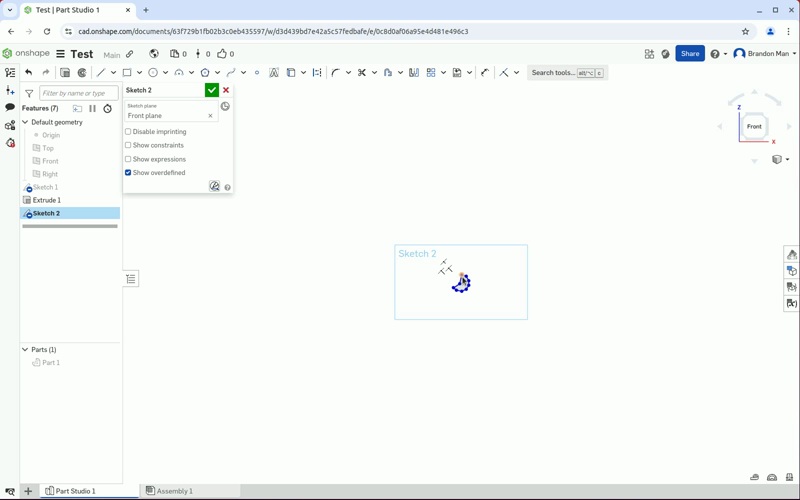
scroll(6)
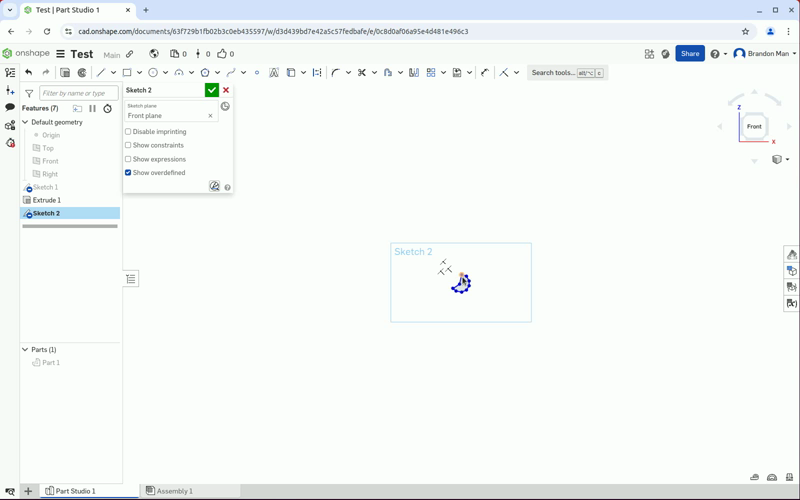
scroll(6)
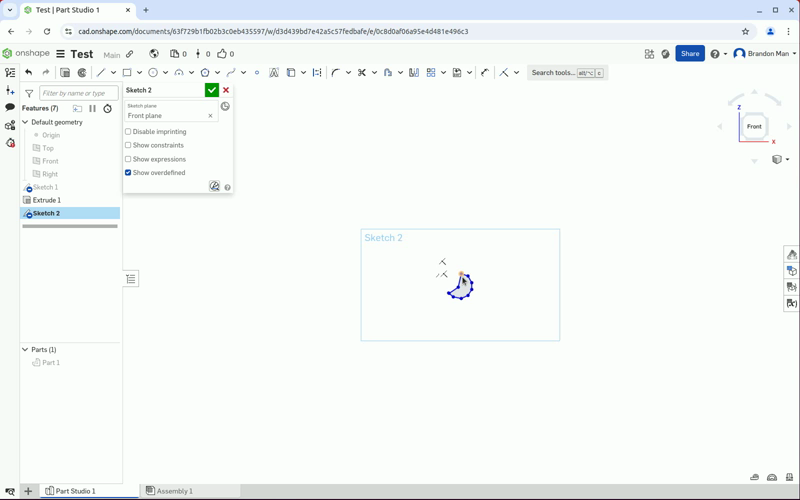
scroll(6)
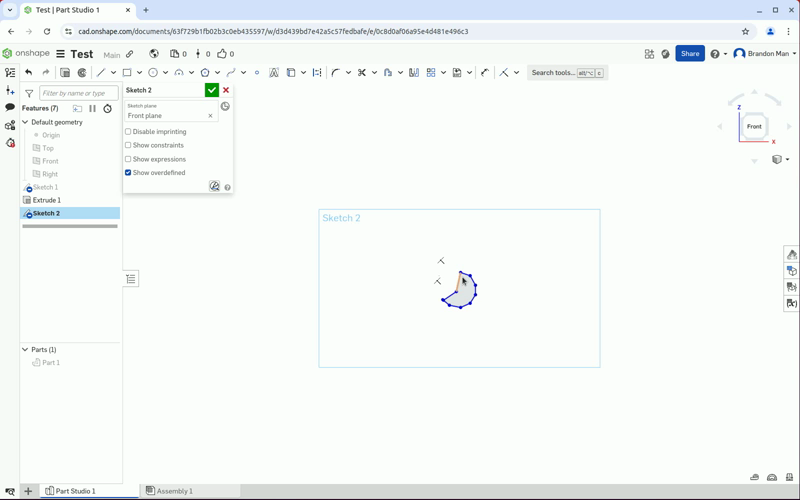
scroll(6)
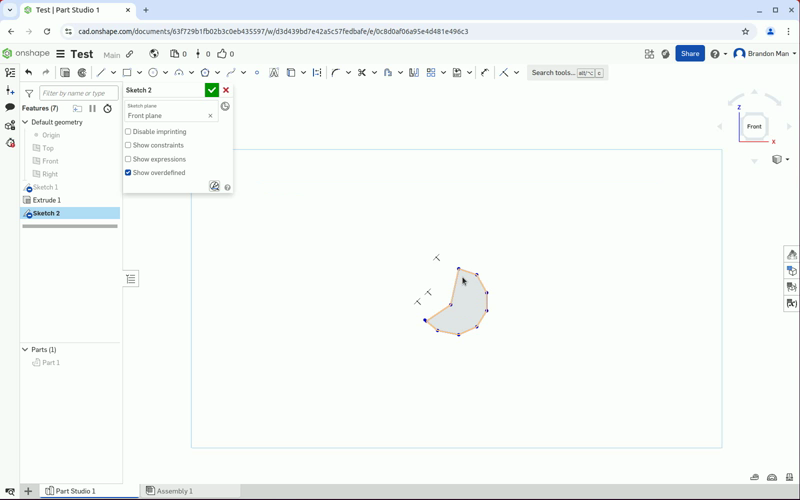
scroll(6)
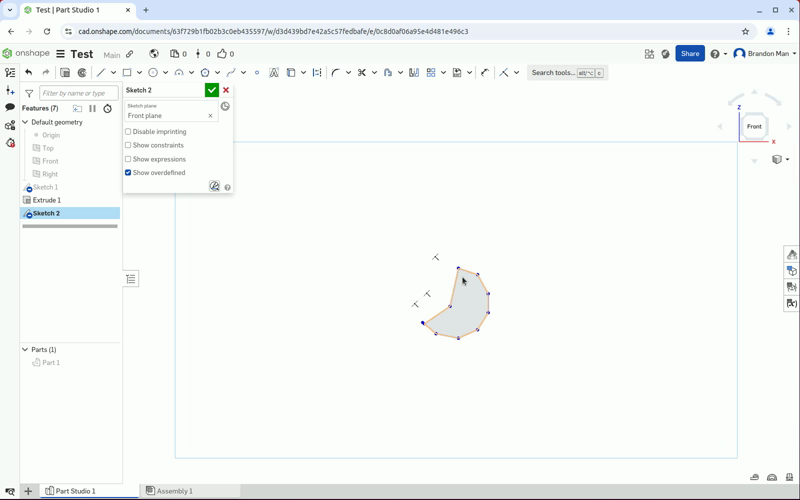
scroll(6)
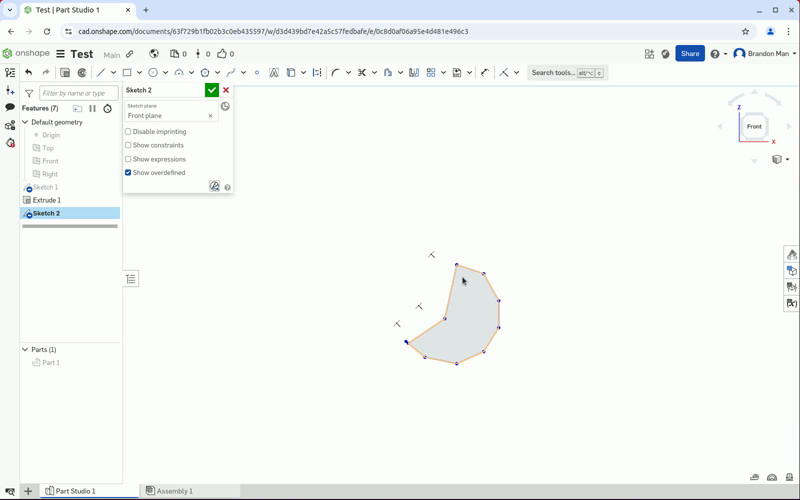
scroll(6)
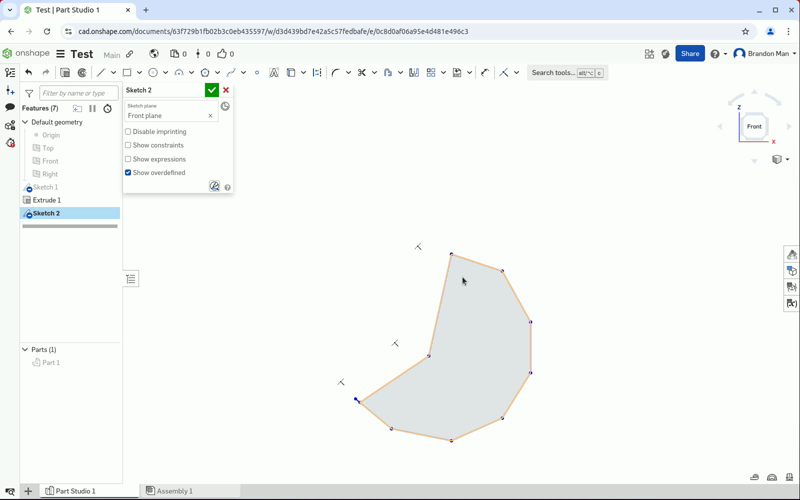
click(462, 276)
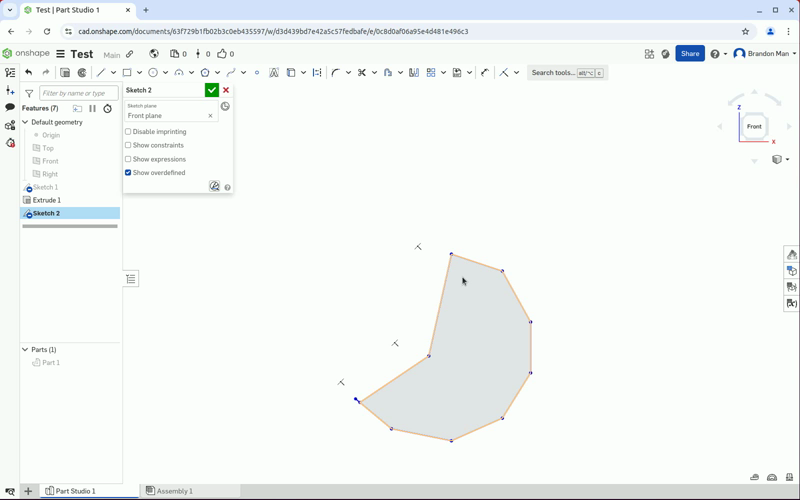
scroll(-6)
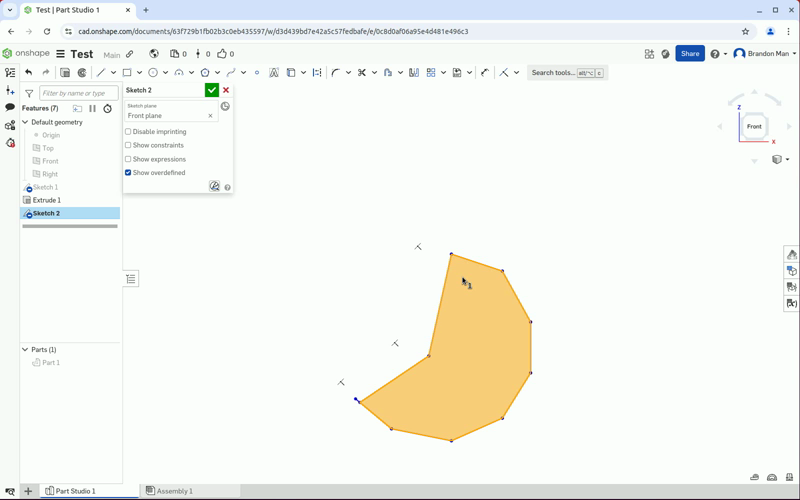
scroll(-6)
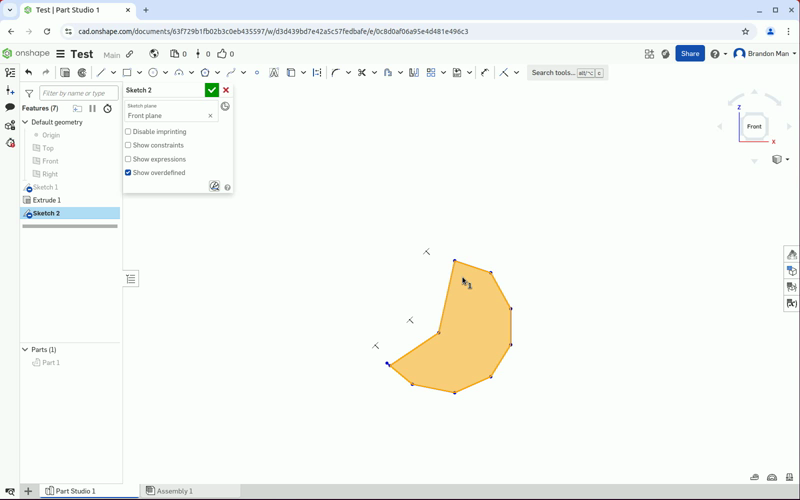
scroll(-6)
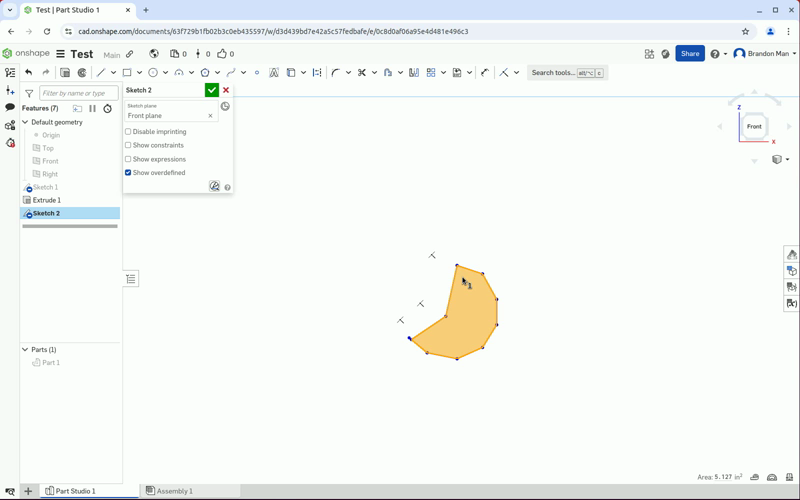
scroll(-6)
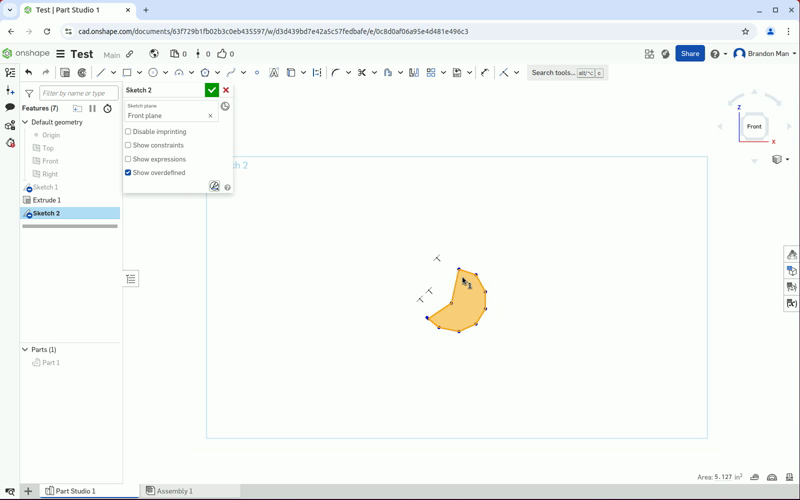
scroll(-6)
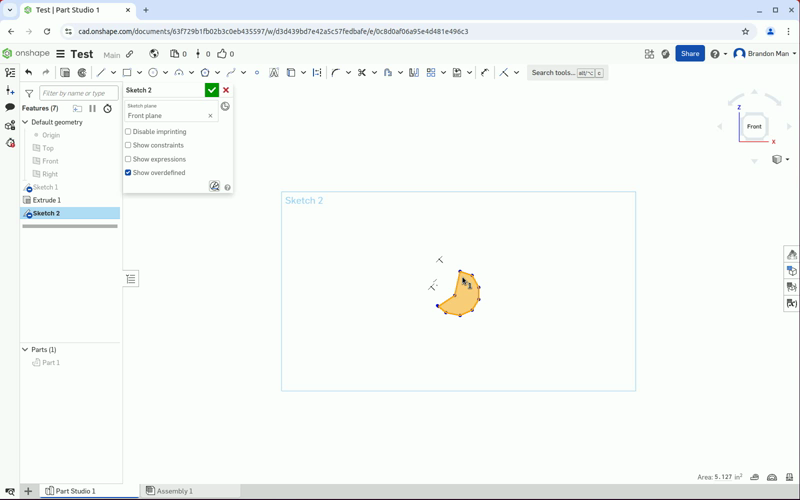
scroll(-6)
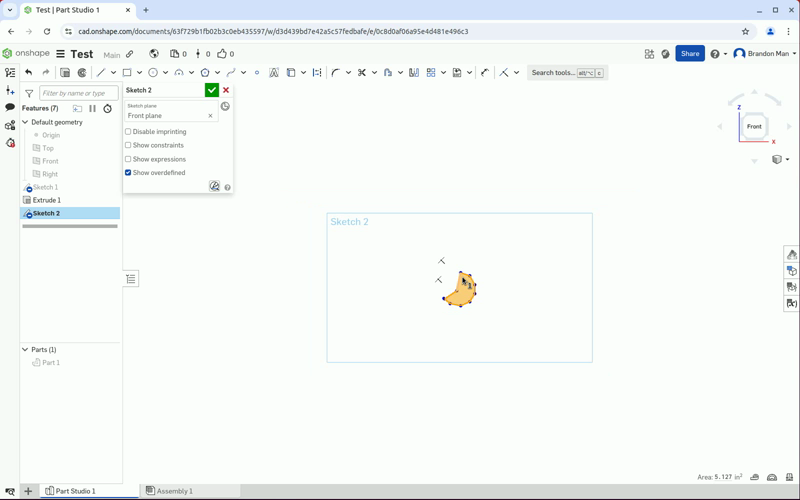
scroll(-6)
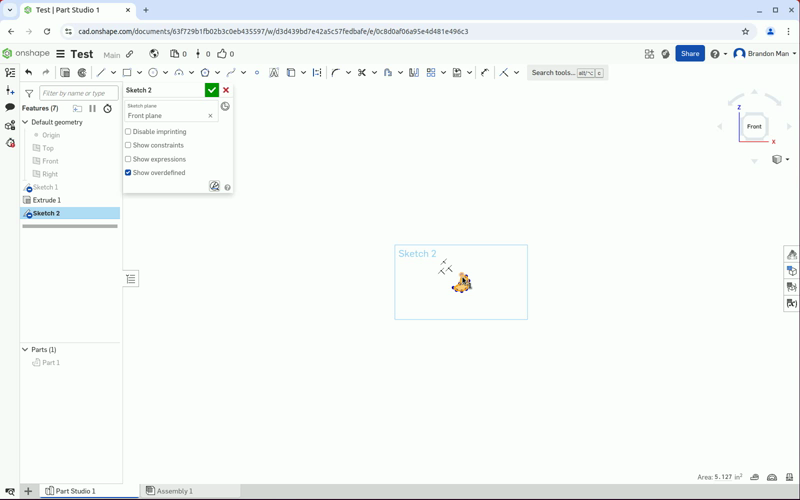
mouse_move(73, 352)
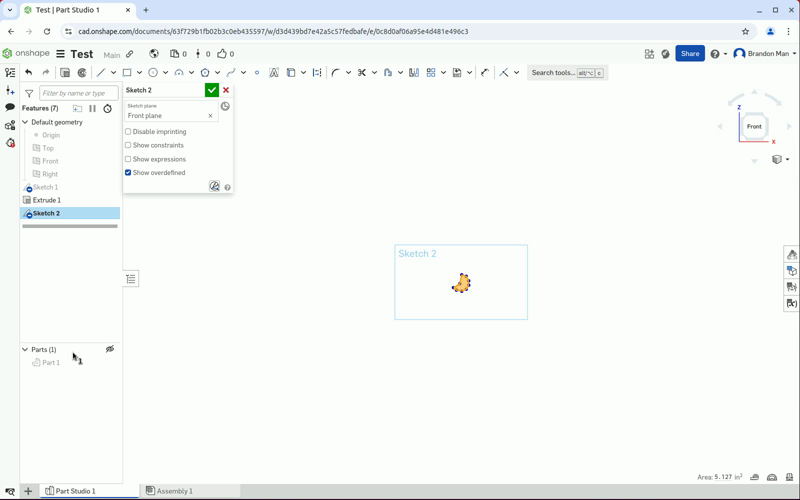
key(shift+y)
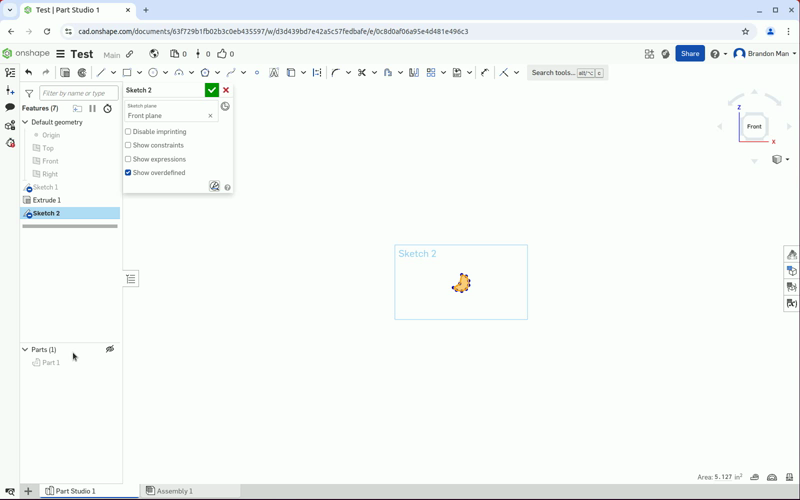
key(shift+e)
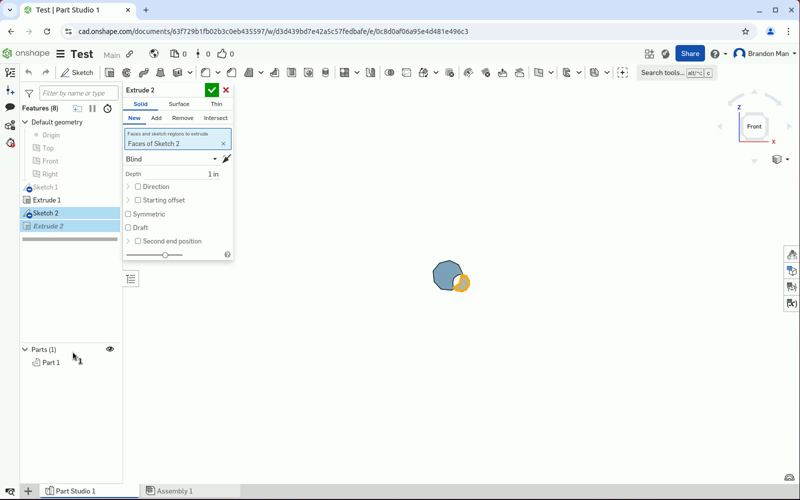
mouse_move(143, 106)
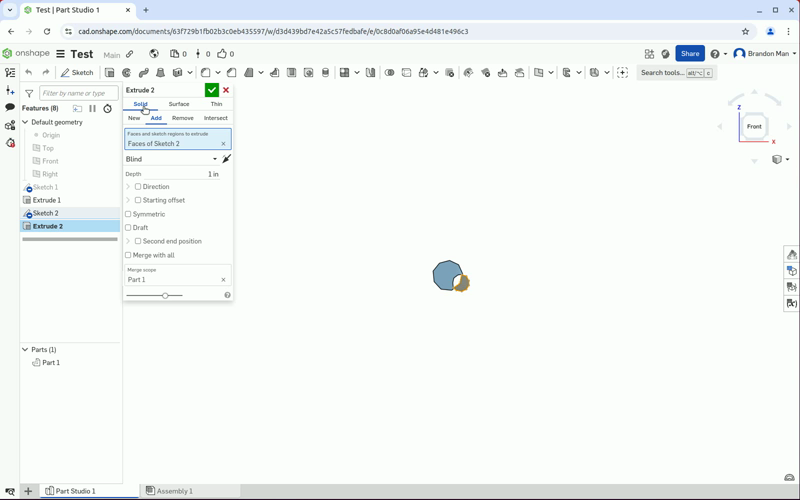
click(143, 106)
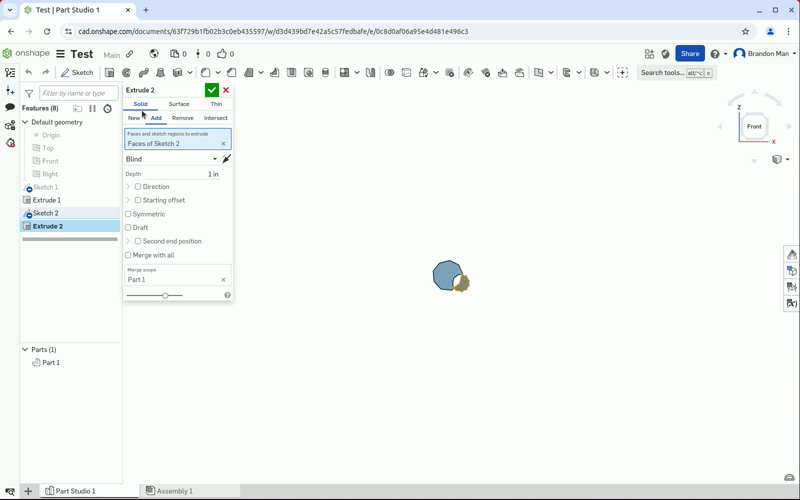
mouse_move(137, 120)
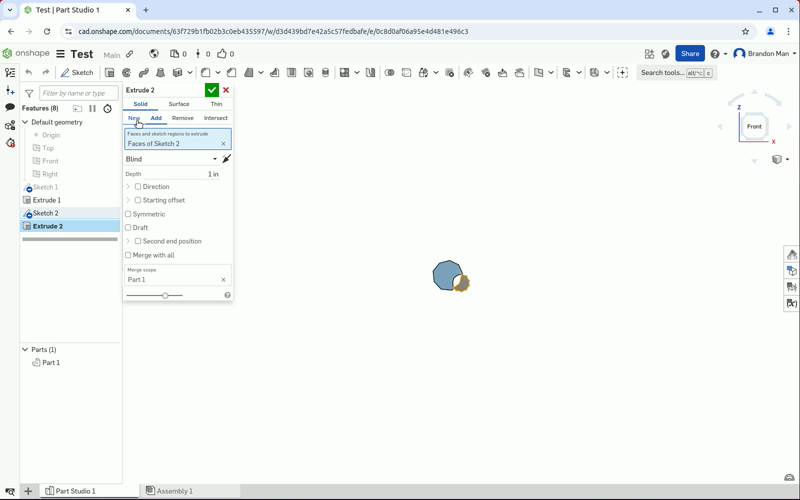
click(137, 120)
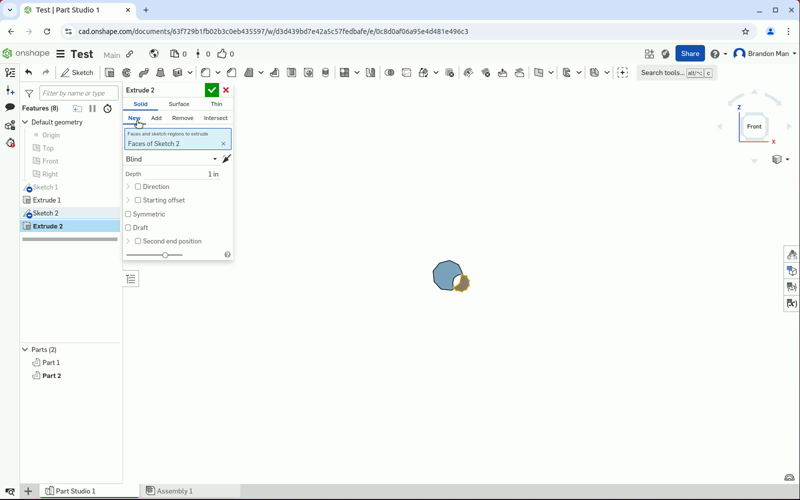
key(tab, 4)
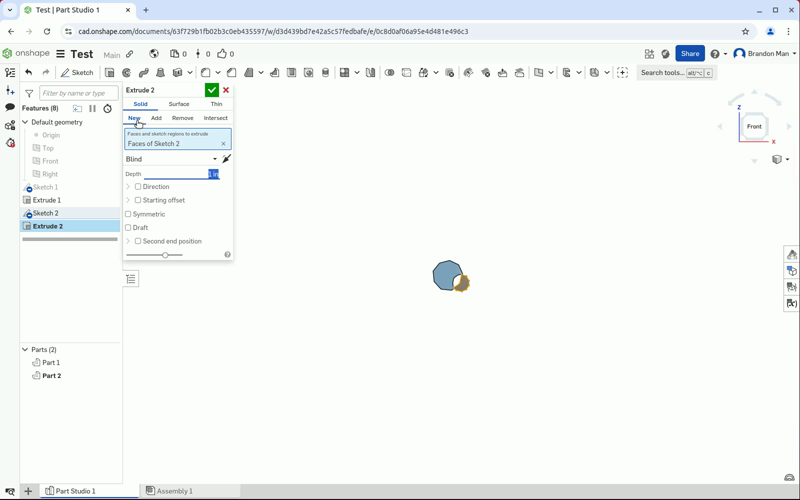
text(13.961)
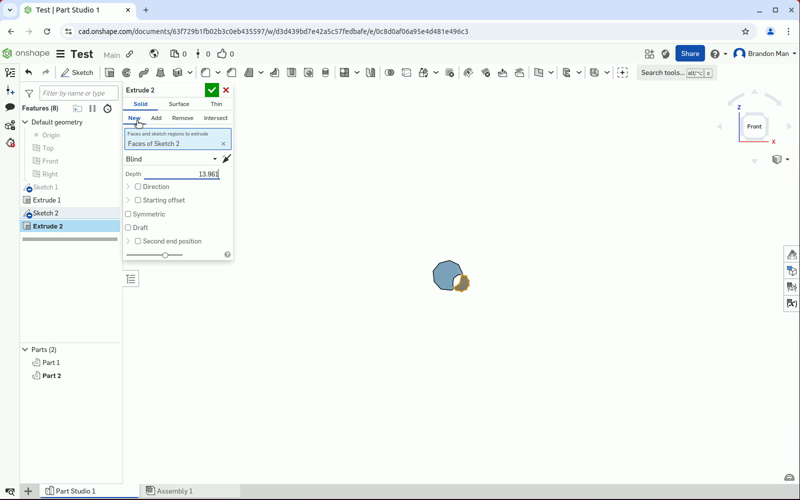
key(enter)
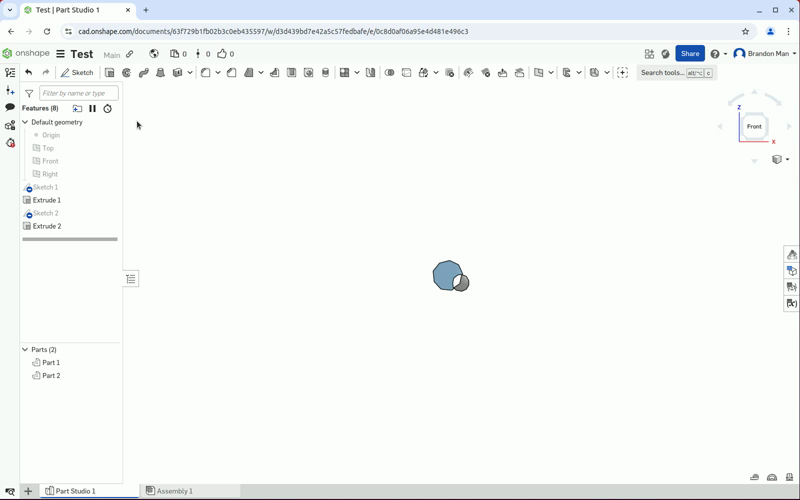
key(shift+h)
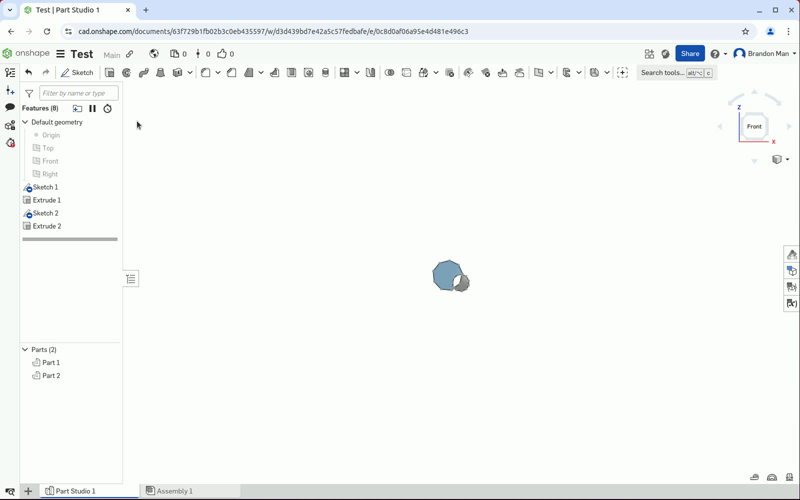
key(shift+h)
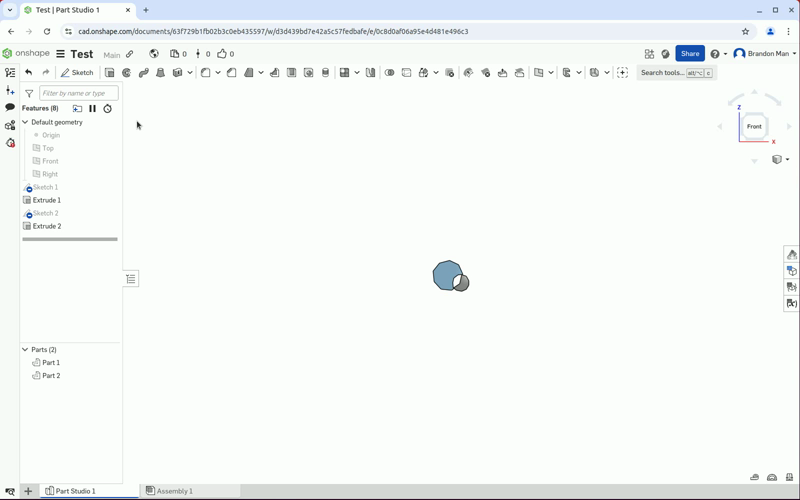
mouse_move(73, 189)
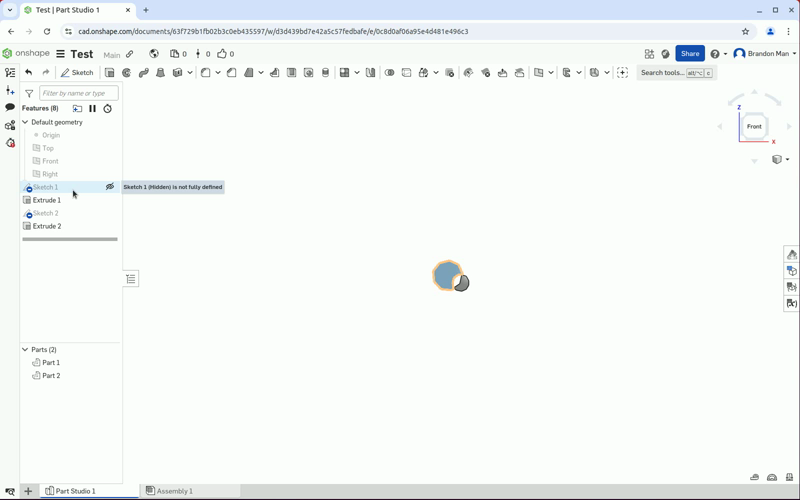
click(73, 189)
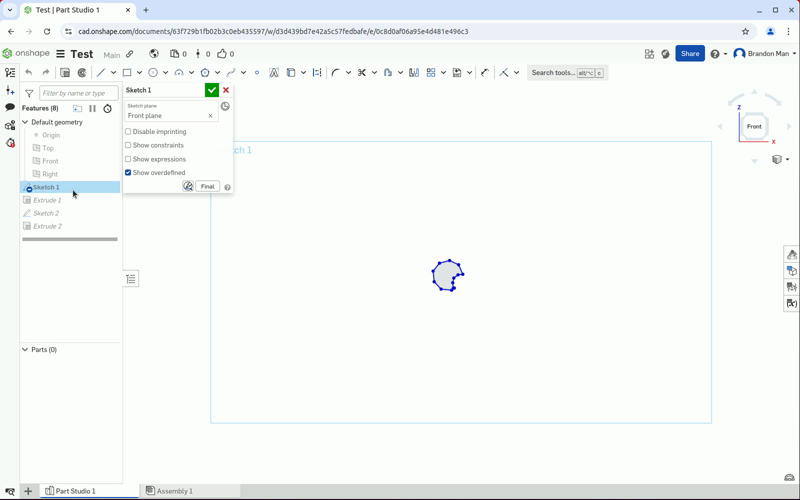
mouse_move(229, 92)
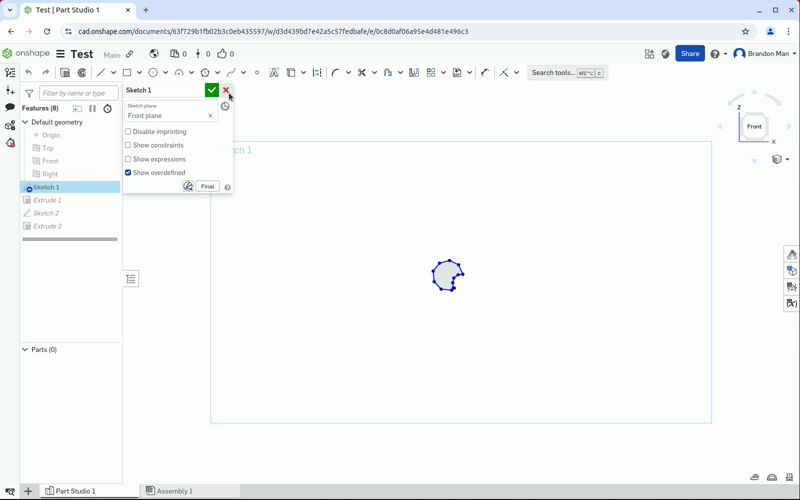
click(229, 92)
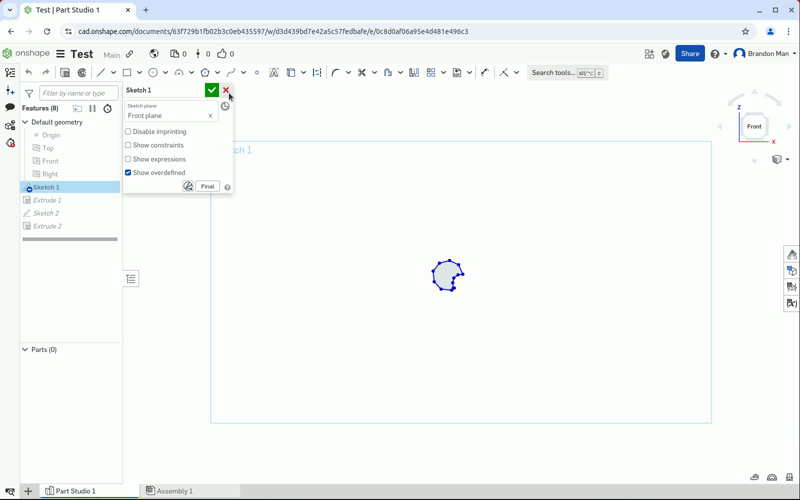
key(shift+s)
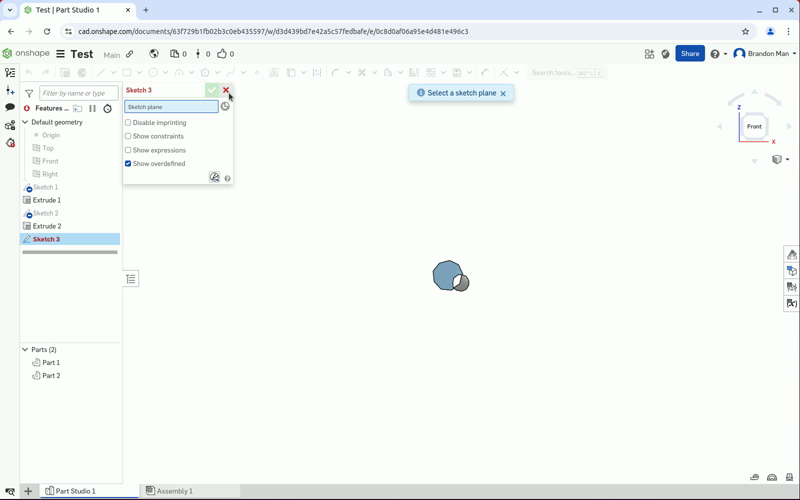
mouse_move(73, 163)
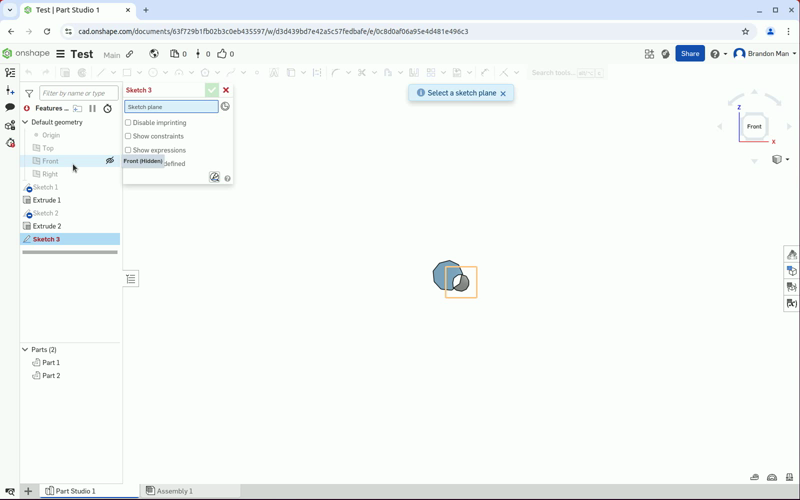
click(73, 163)
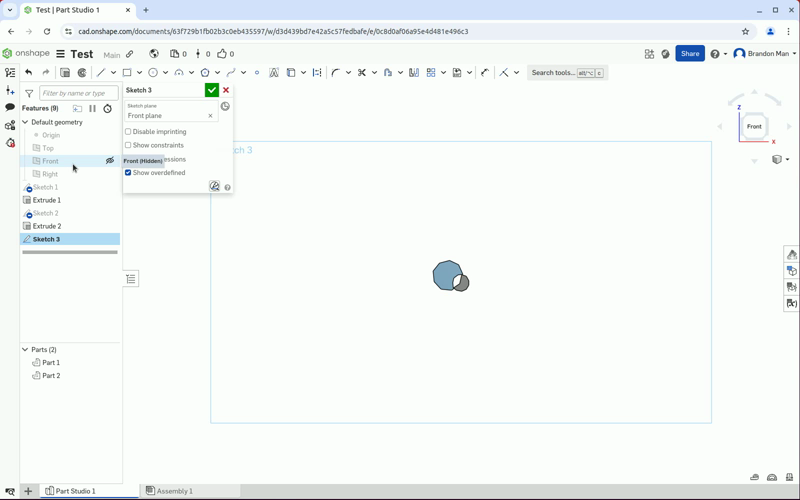
mouse_move(73, 352)
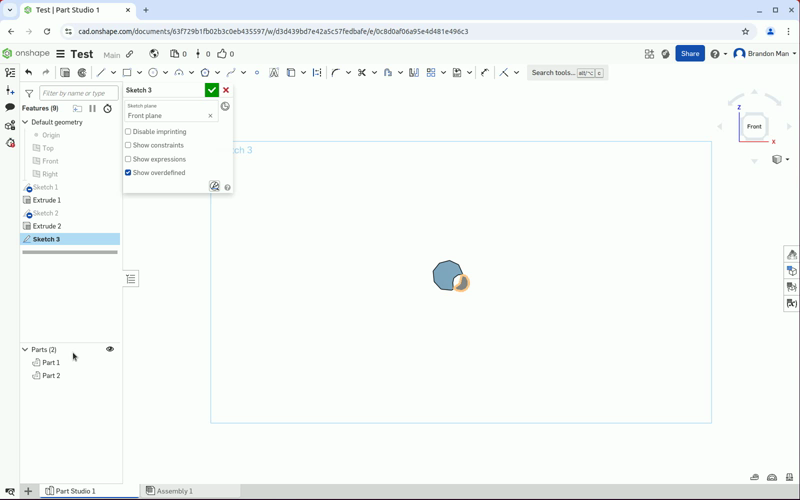
key(y)
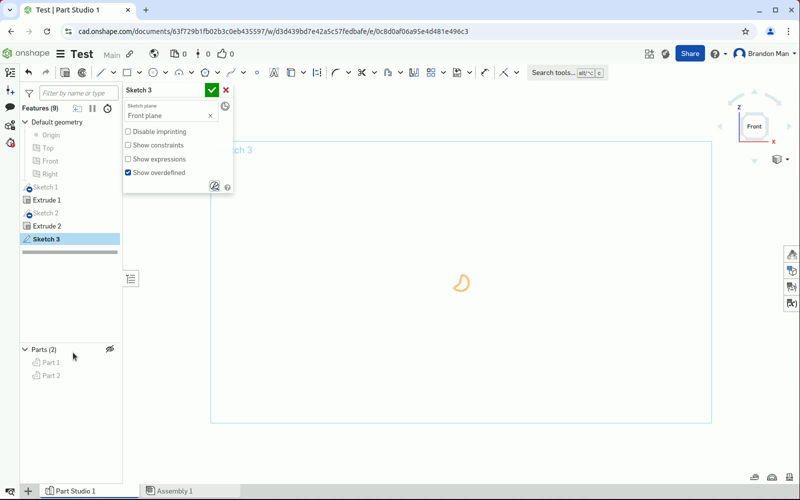
key(l)
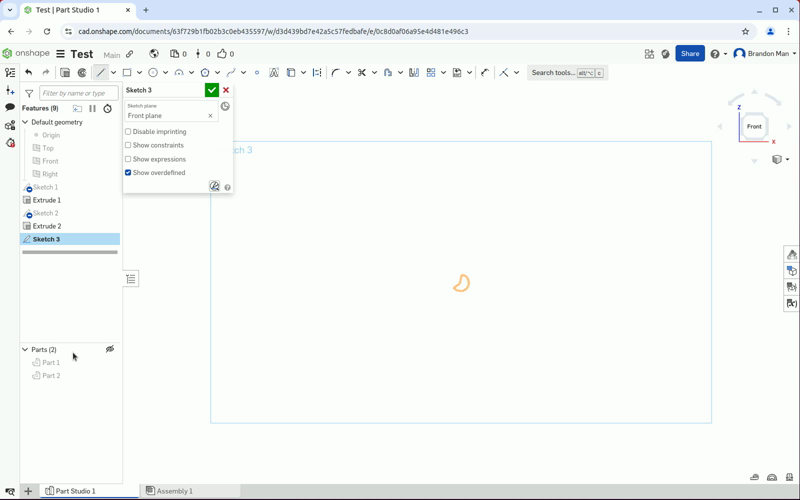
key_down(shift)
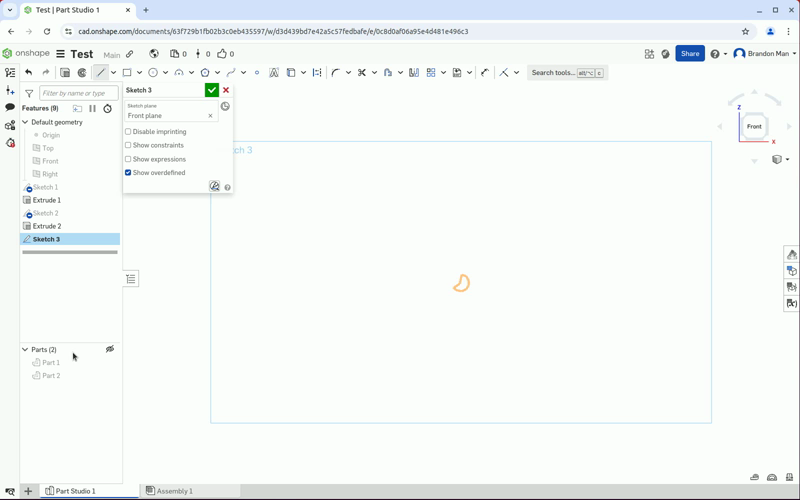
mouse_move(472, 304)
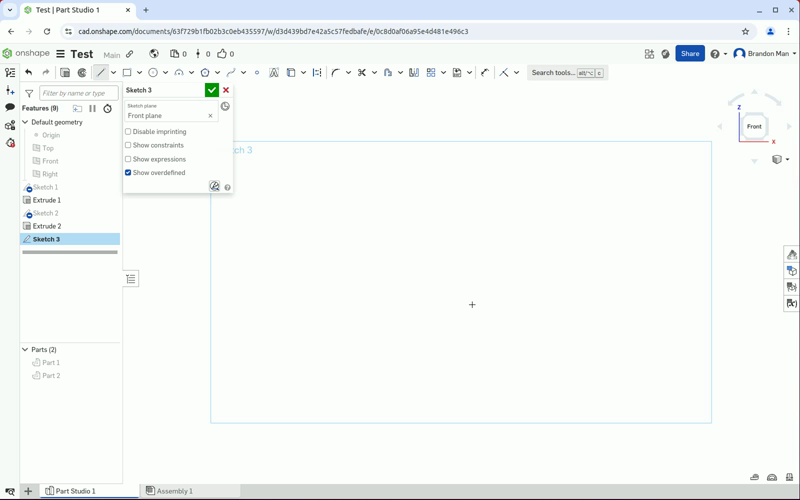
click(472, 304)
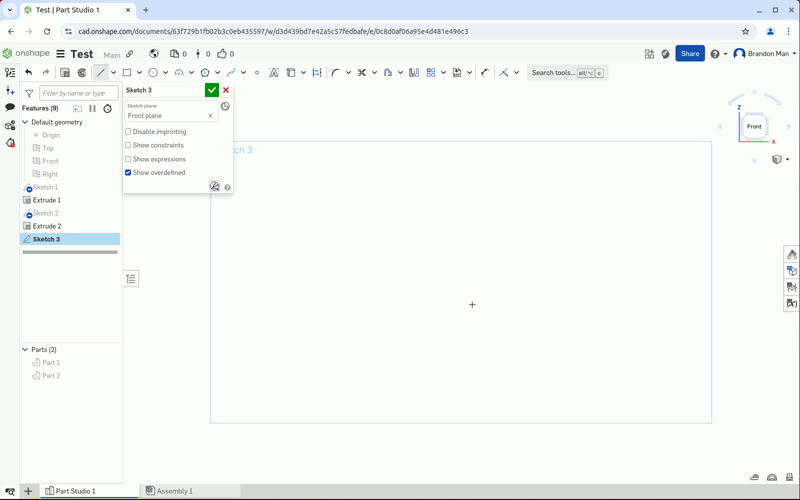
key_up(shift)
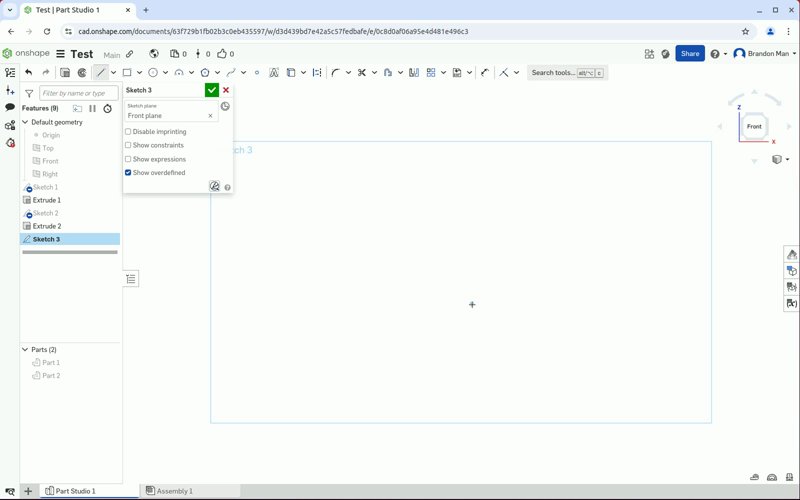
key_down(shift)
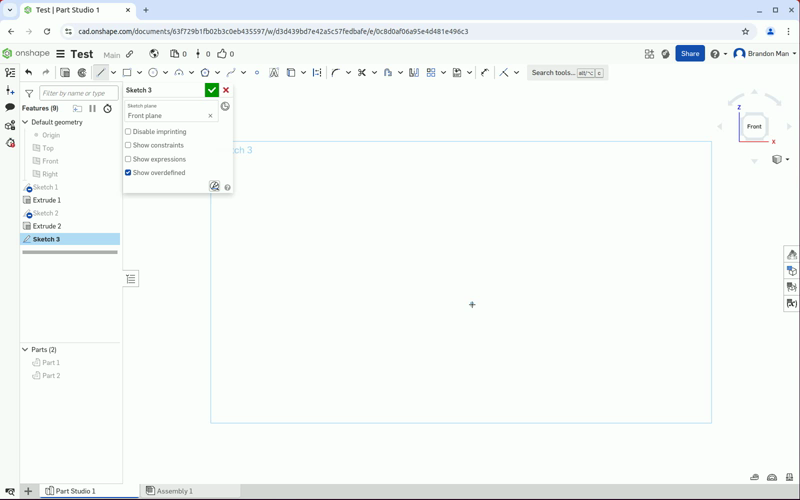
mouse_move(502, 304)
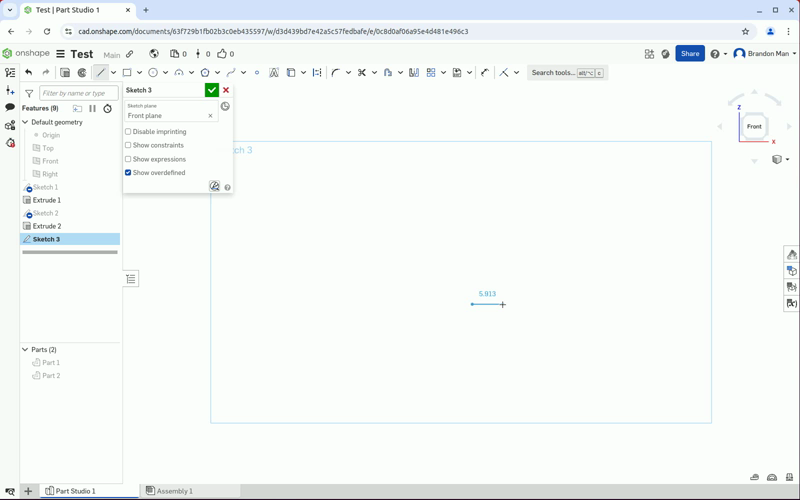
mouse_move(496, 304)
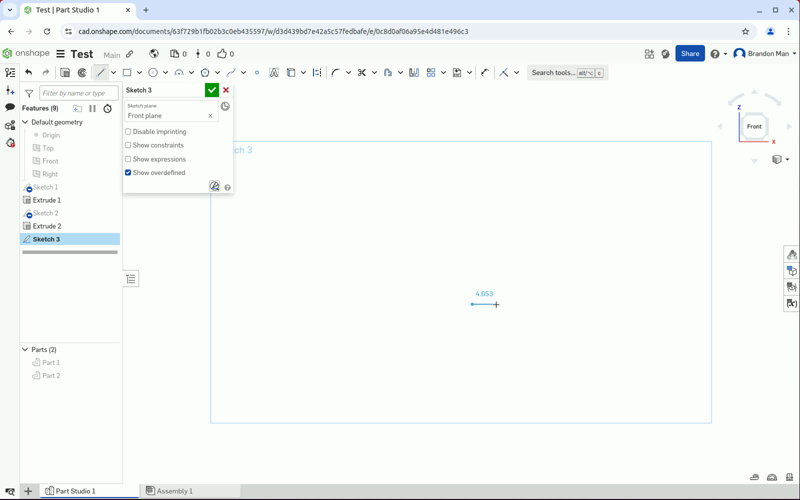
click(496, 304)
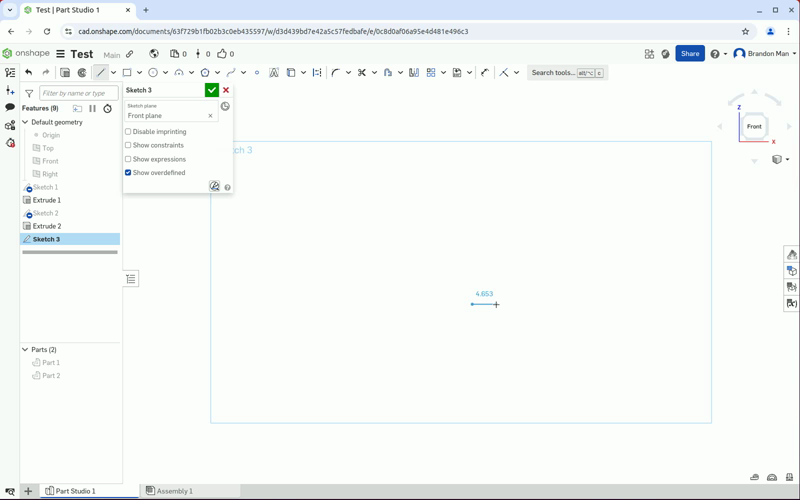
key_up(shift)
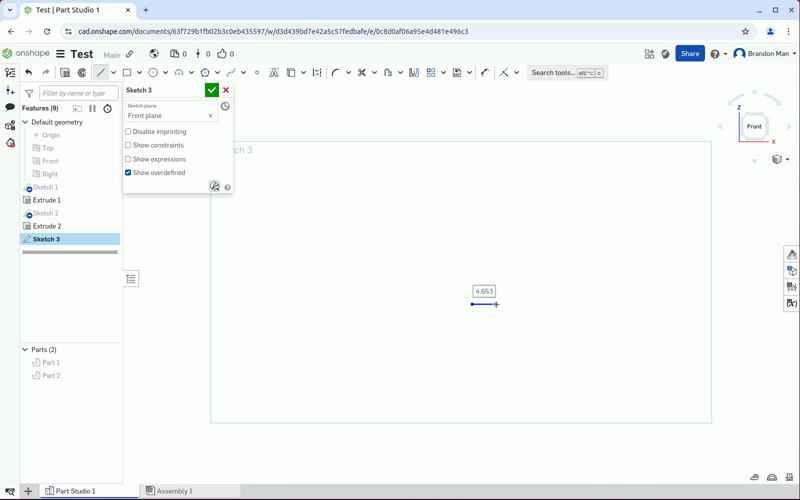
key_down(shift)
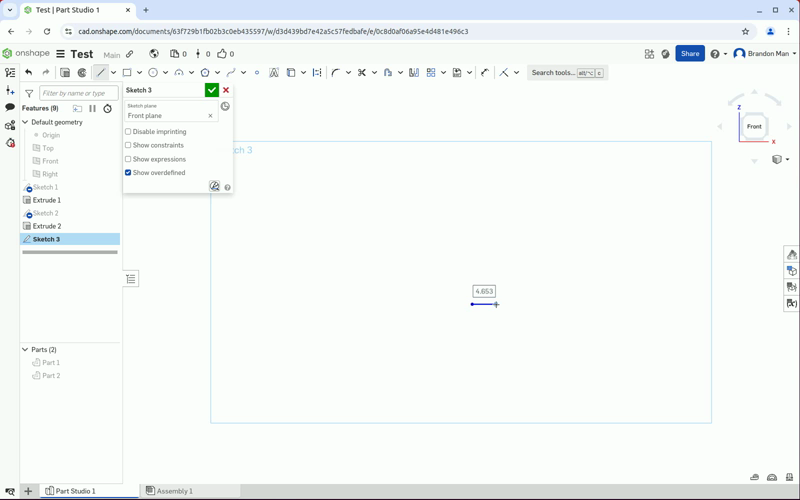
mouse_move(526, 304)
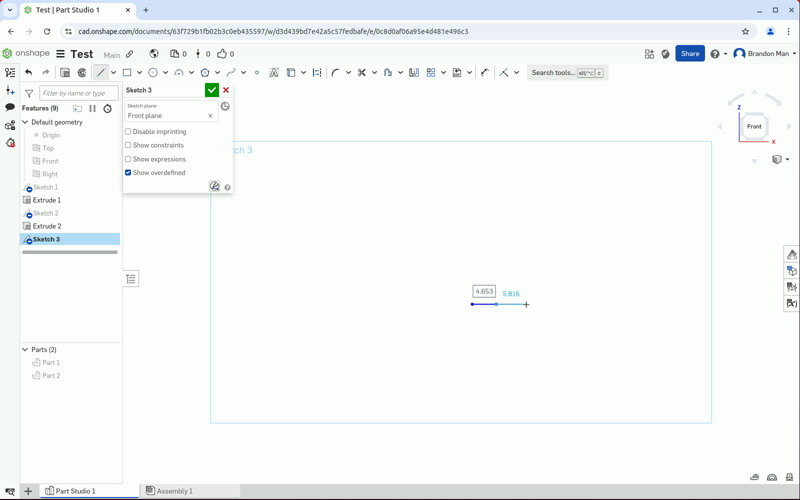
mouse_move(496, 271)
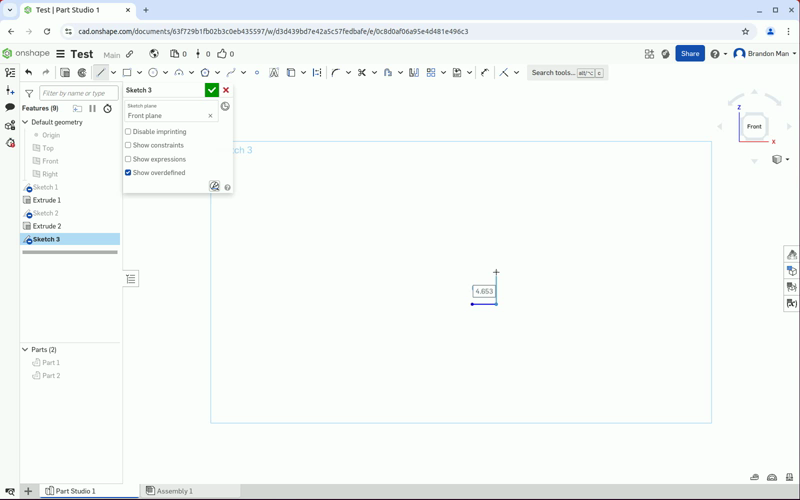
click(496, 271)
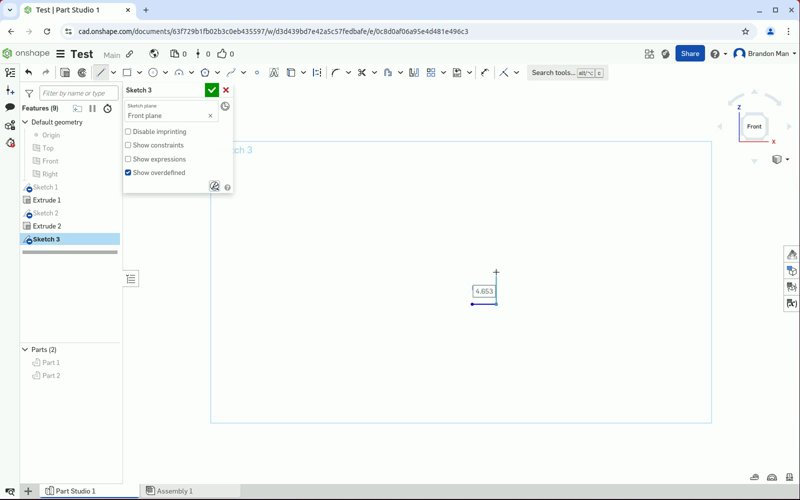
key_up(shift)
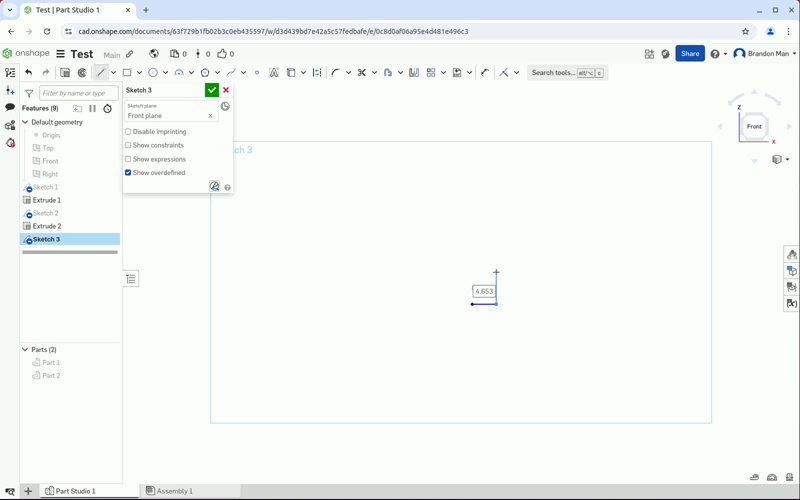
key_down(shift)
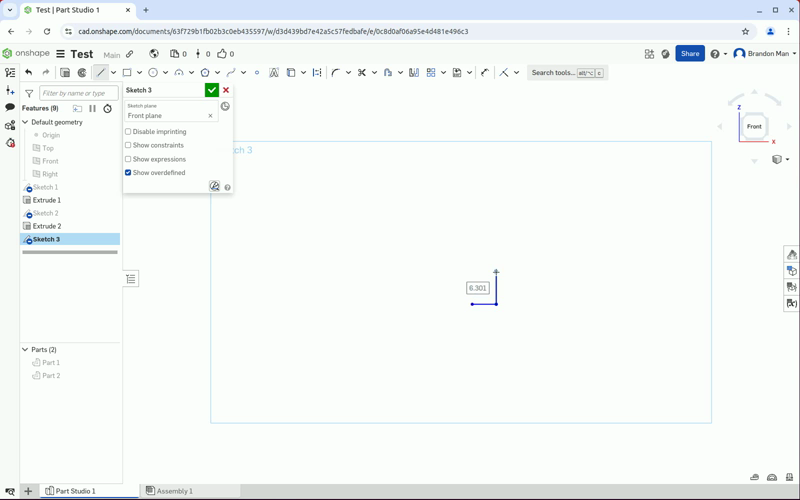
mouse_move(526, 271)
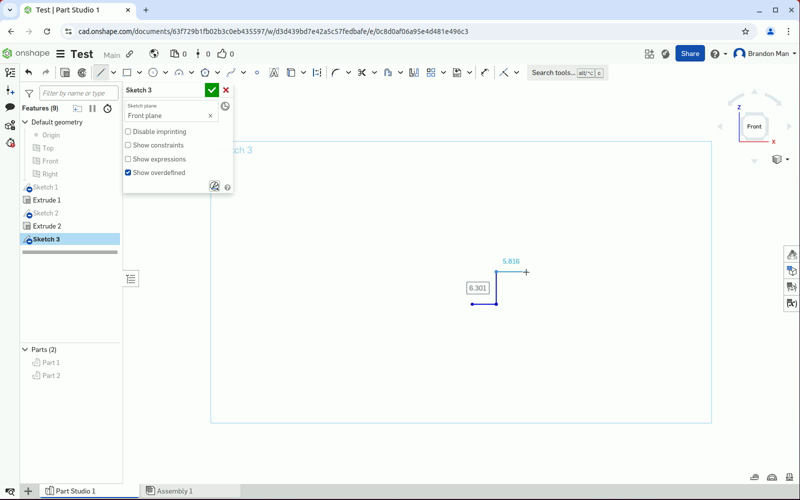
mouse_move(472, 271)
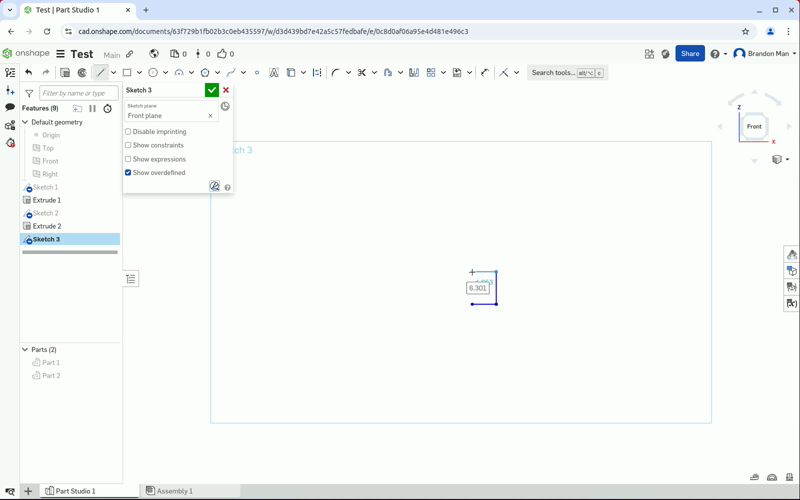
click(472, 271)
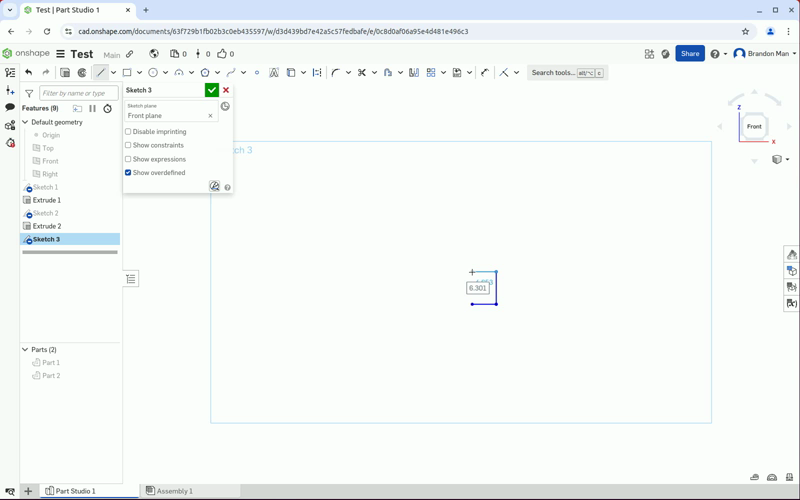
key_up(shift)
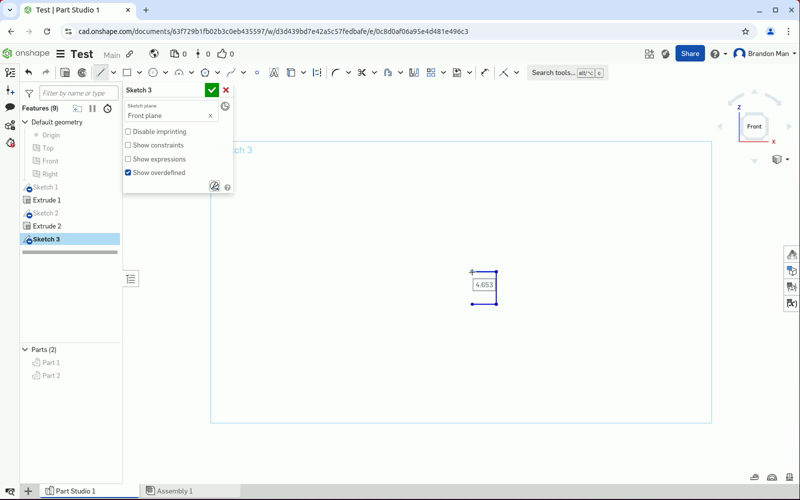
mouse_move(502, 271)
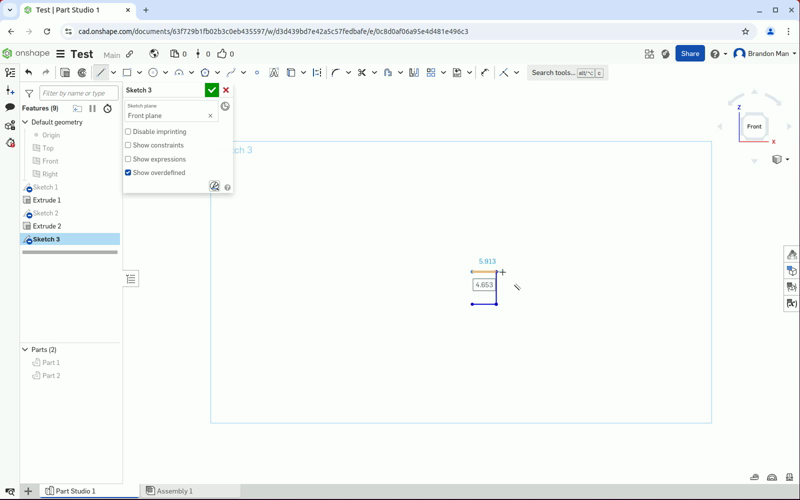
key_down(shift)
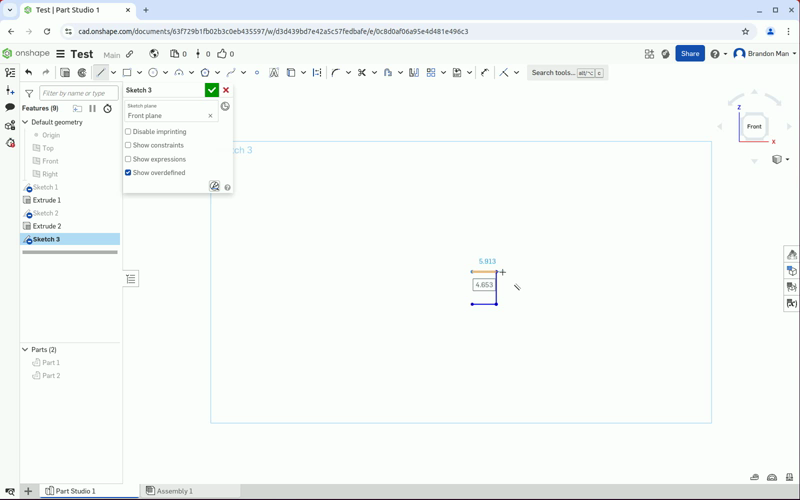
mouse_move(472, 304)
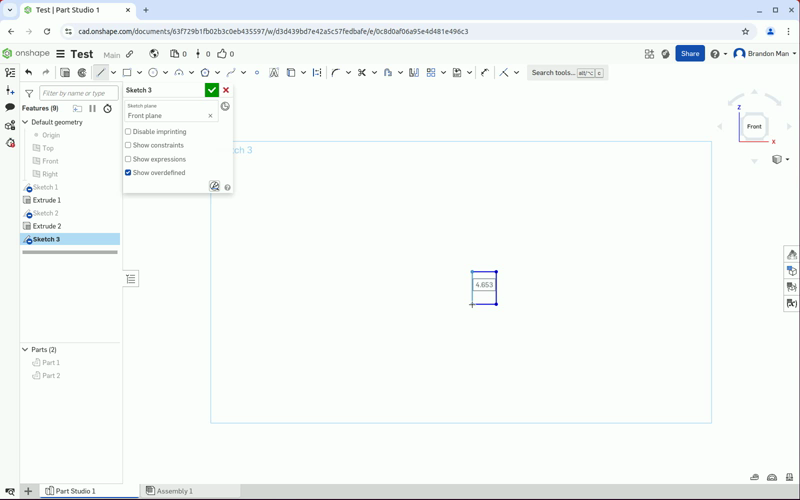
key_up(shift)
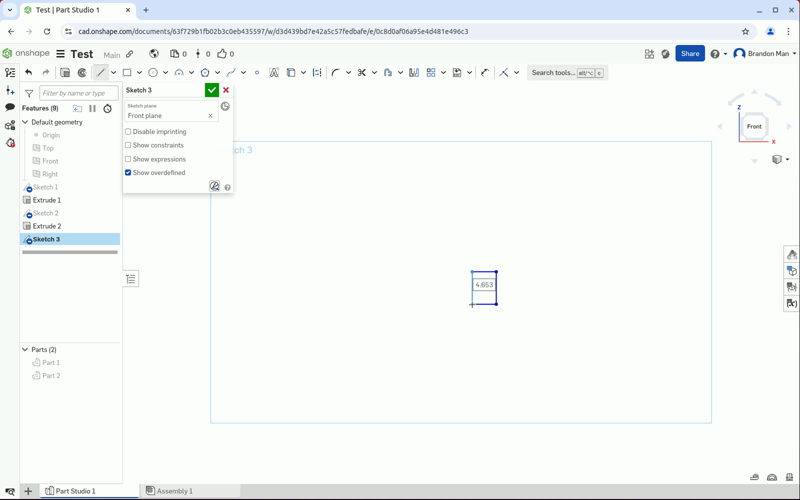
click(472, 304)
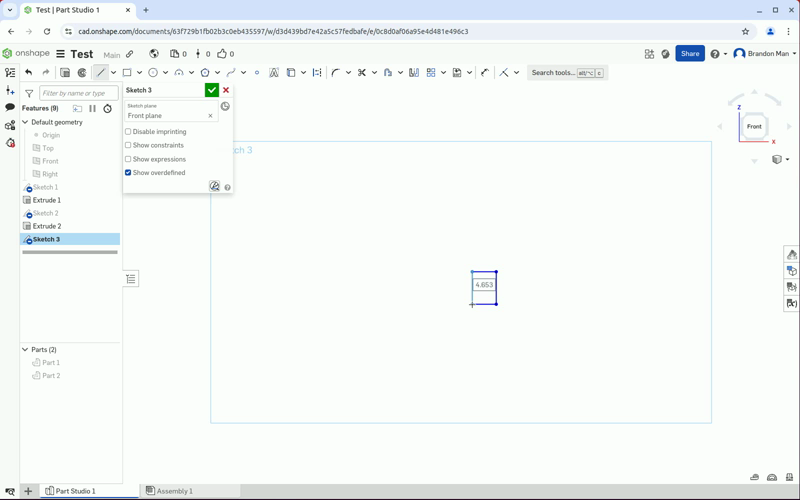
key(esc)
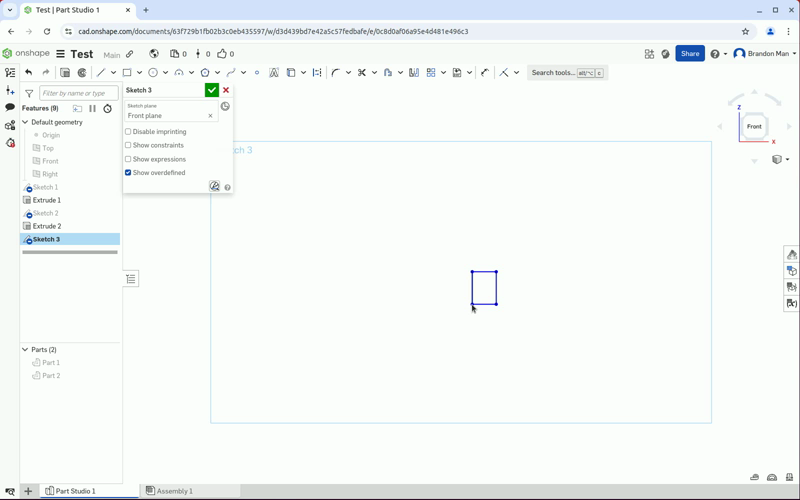
mouse_move(494, 300)
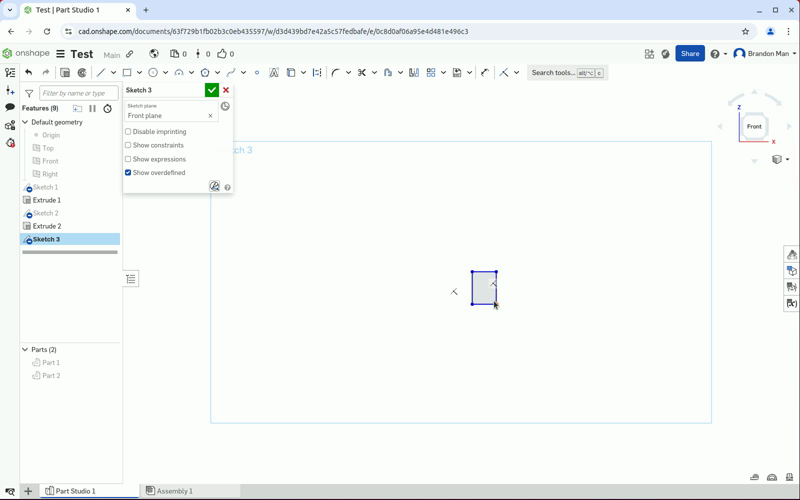
scroll(6)
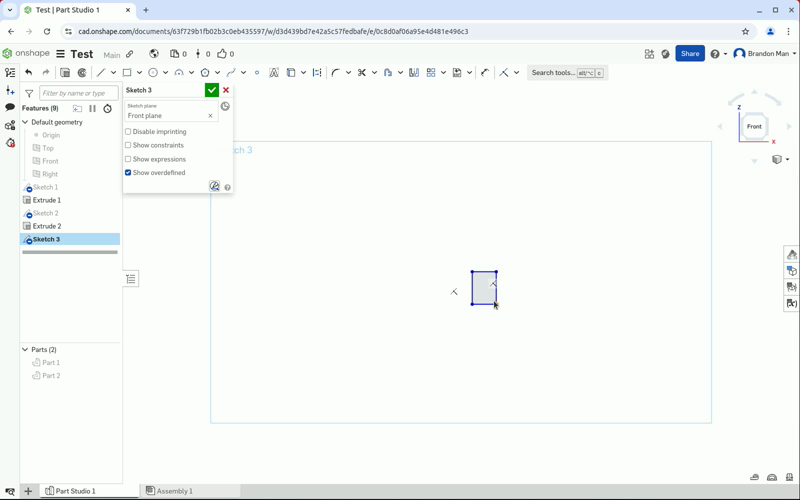
scroll(6)
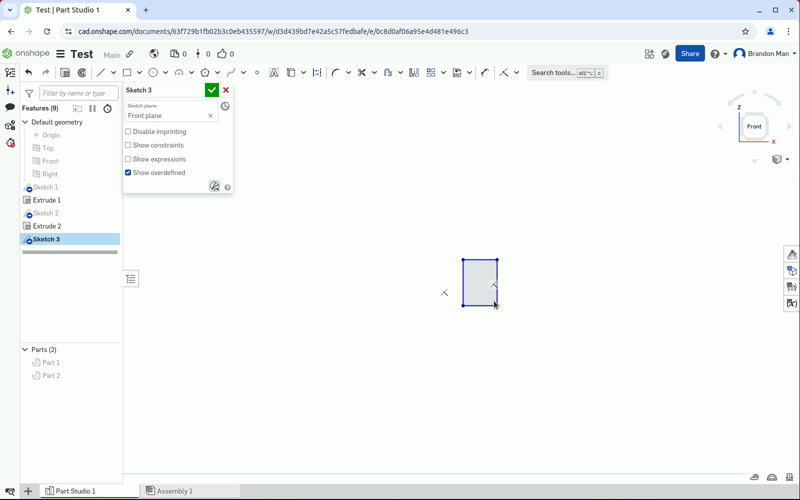
scroll(6)
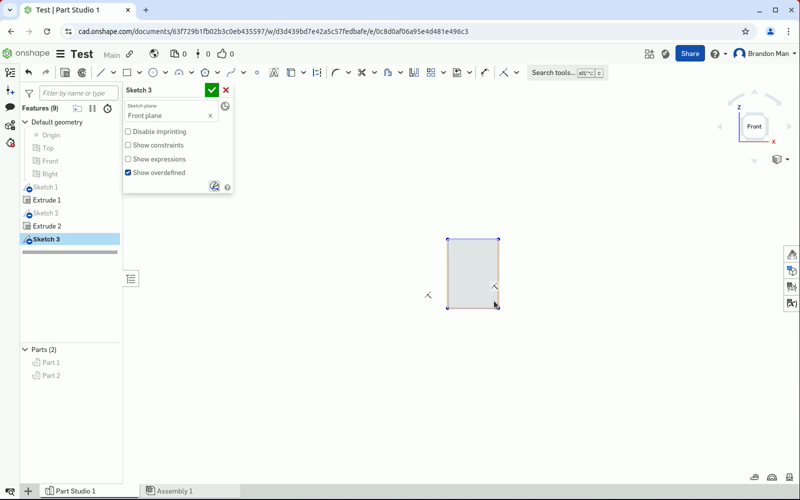
scroll(6)
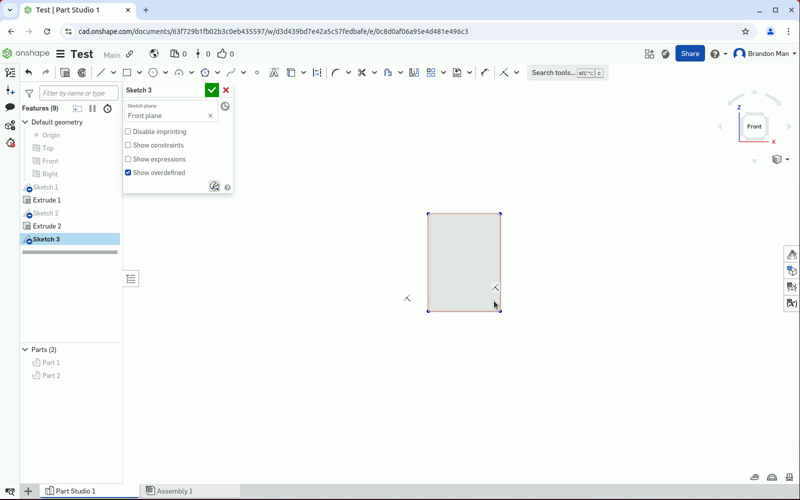
scroll(6)
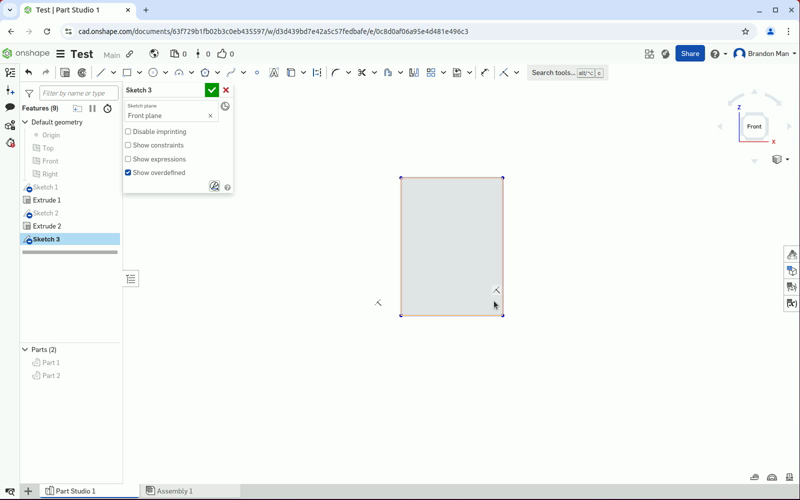
scroll(6)
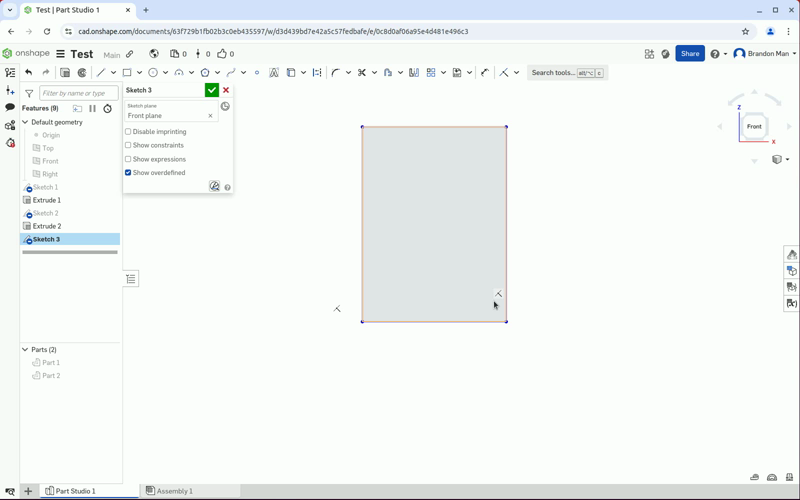
scroll(6)
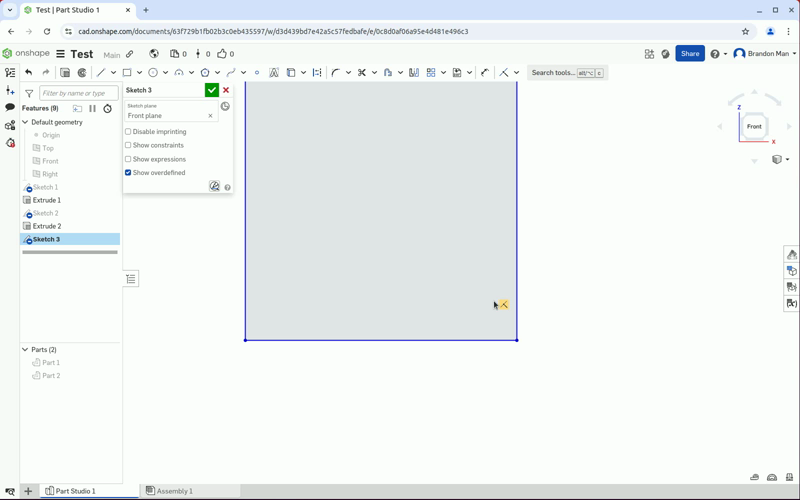
click(494, 300)
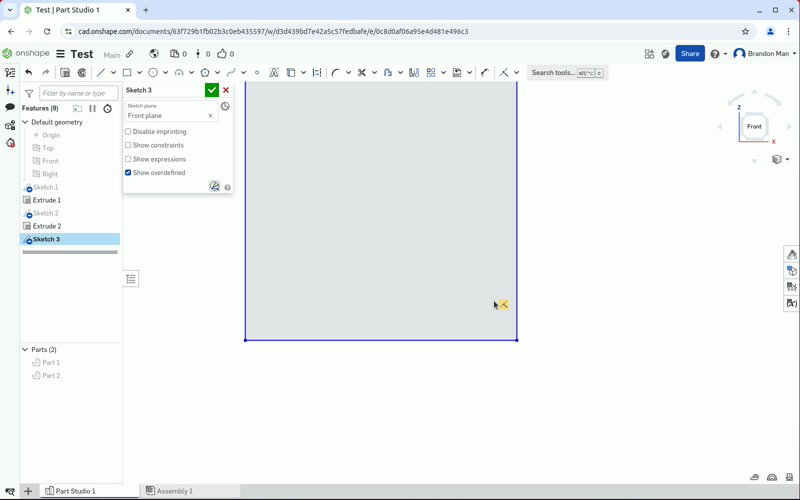
scroll(-6)
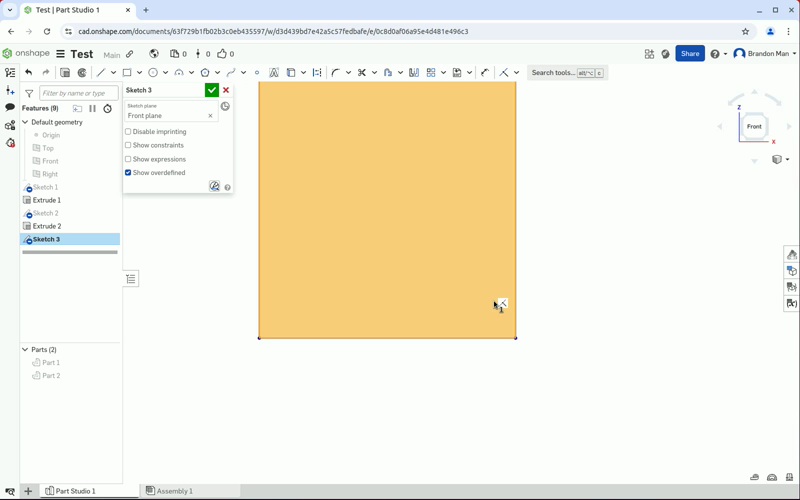
scroll(-6)
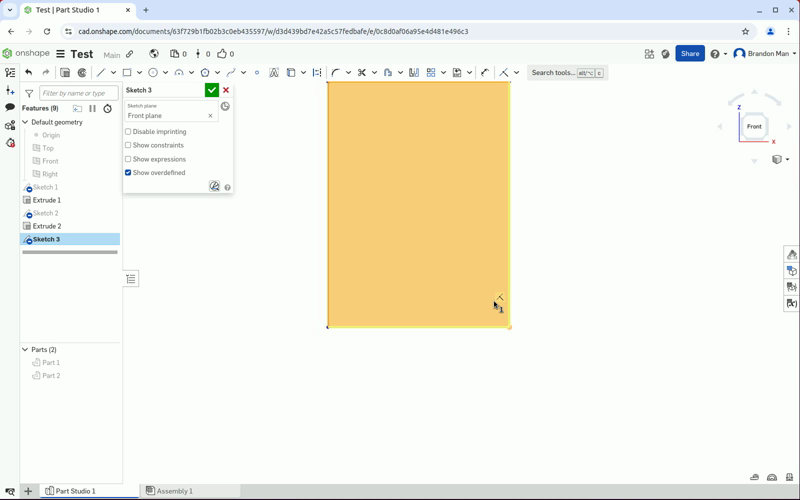
scroll(-6)
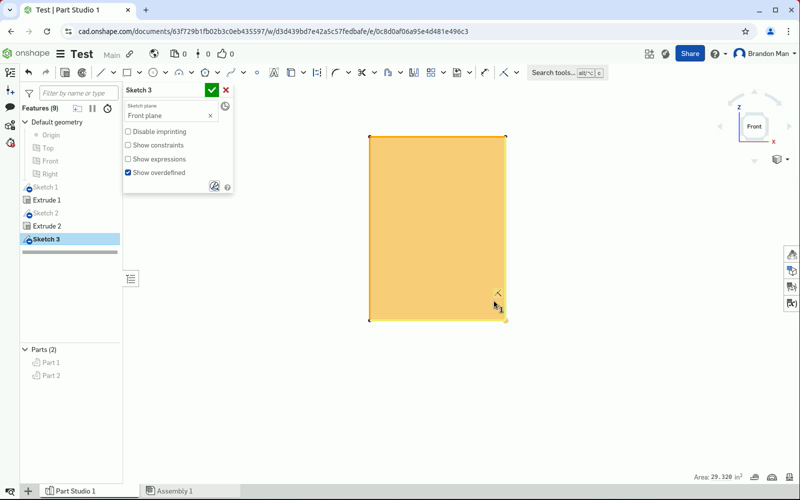
scroll(-6)
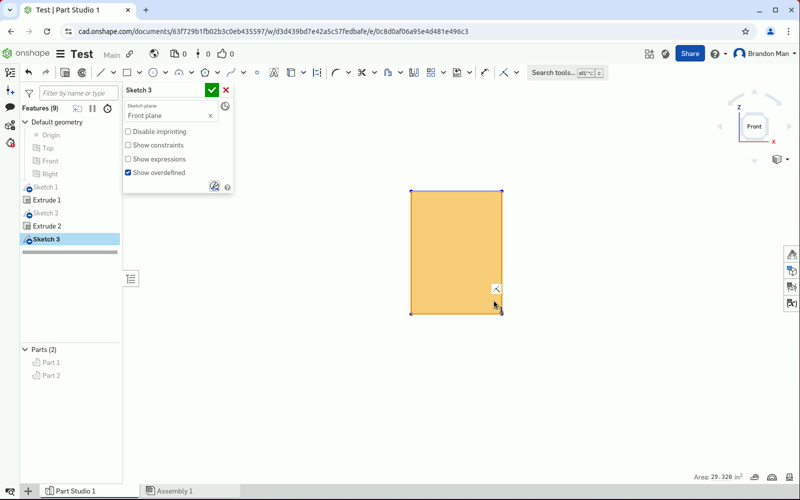
scroll(-6)
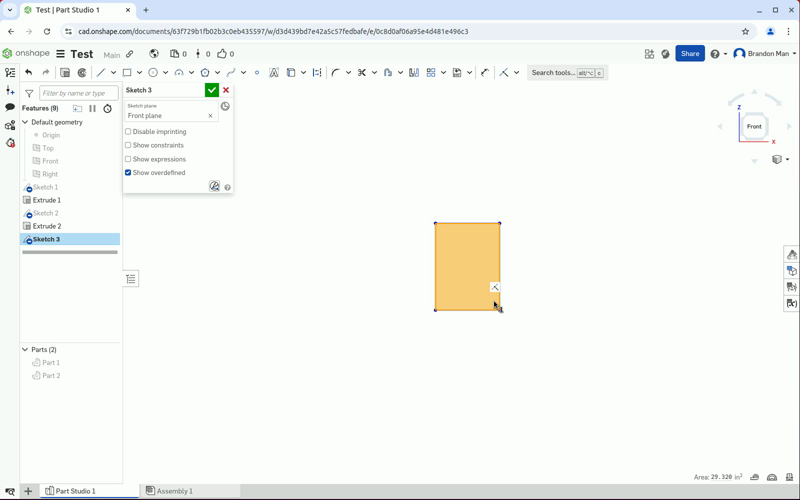
scroll(-6)
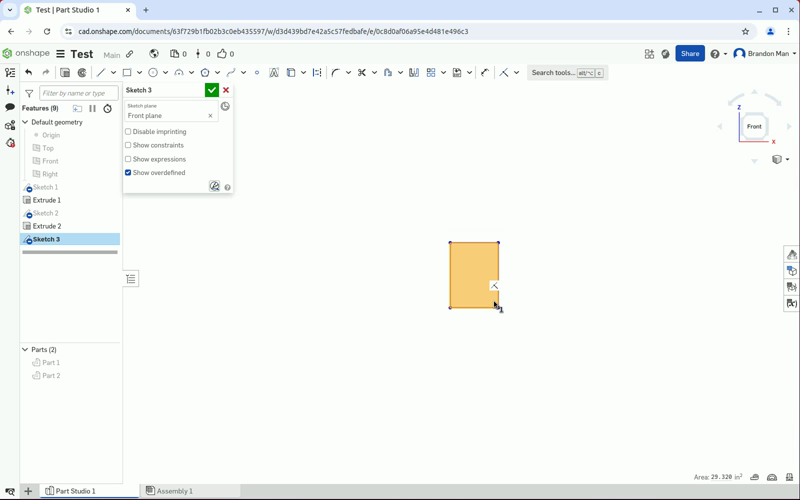
scroll(-6)
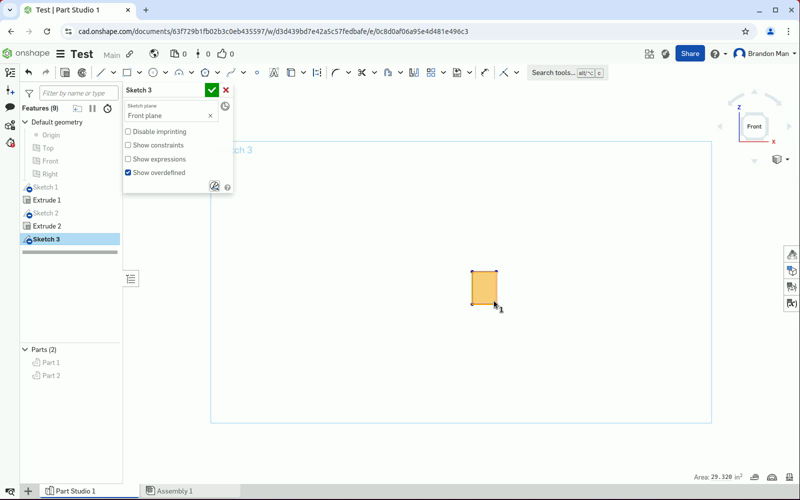
mouse_move(73, 352)
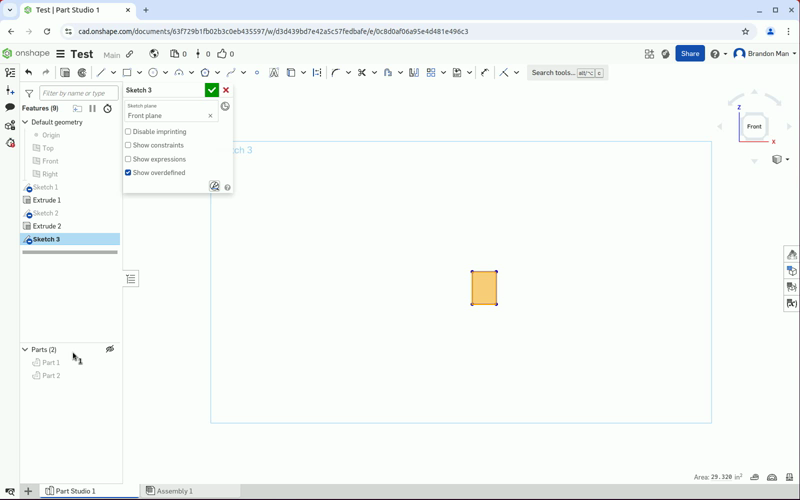
key(shift+y)
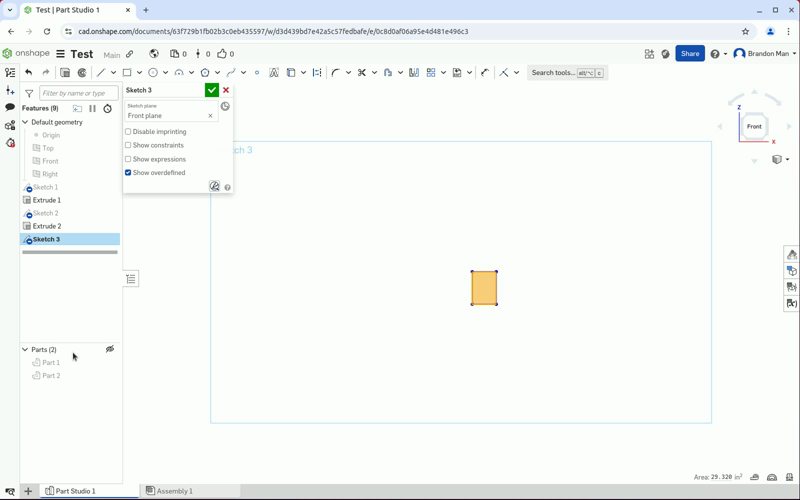
key(shift+e)
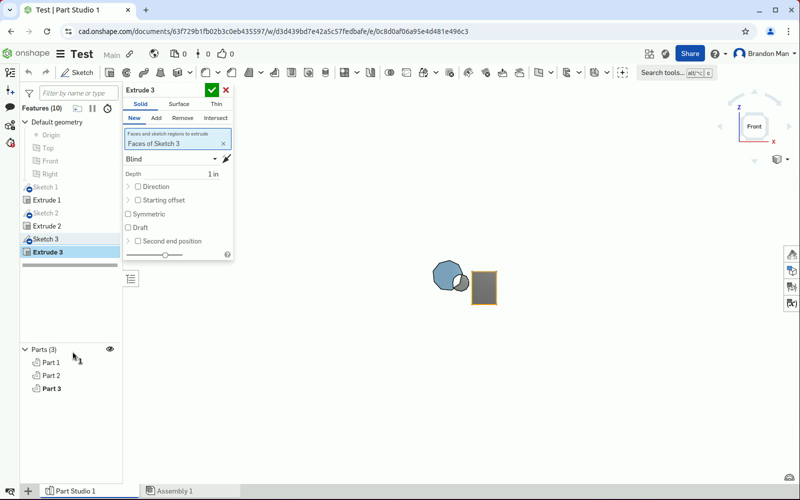
mouse_move(143, 106)
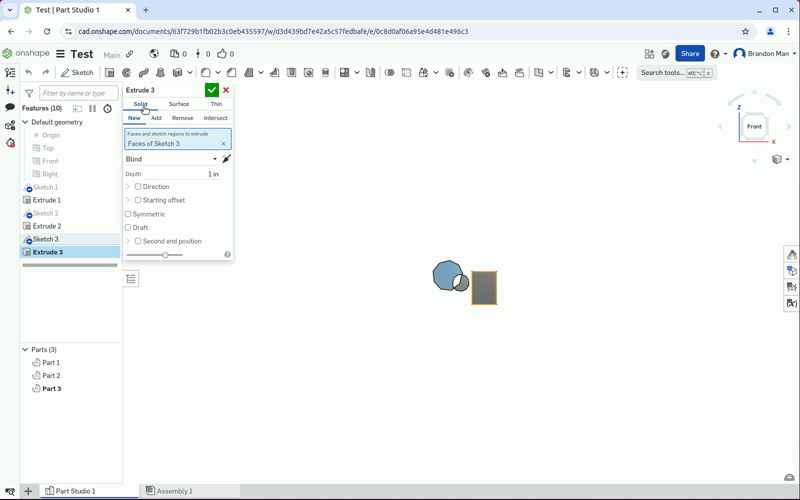
click(143, 106)
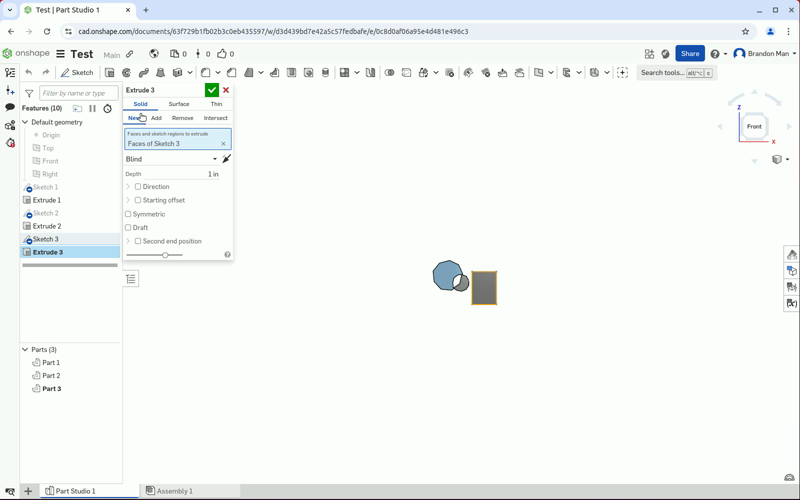
mouse_move(137, 120)
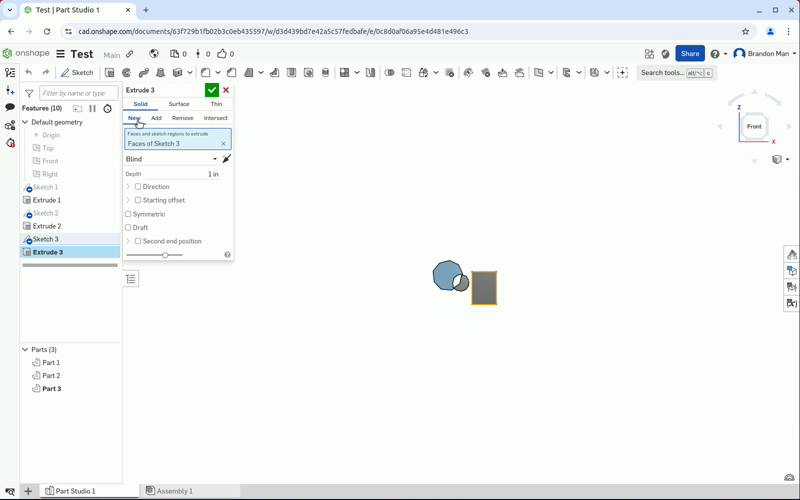
click(137, 120)
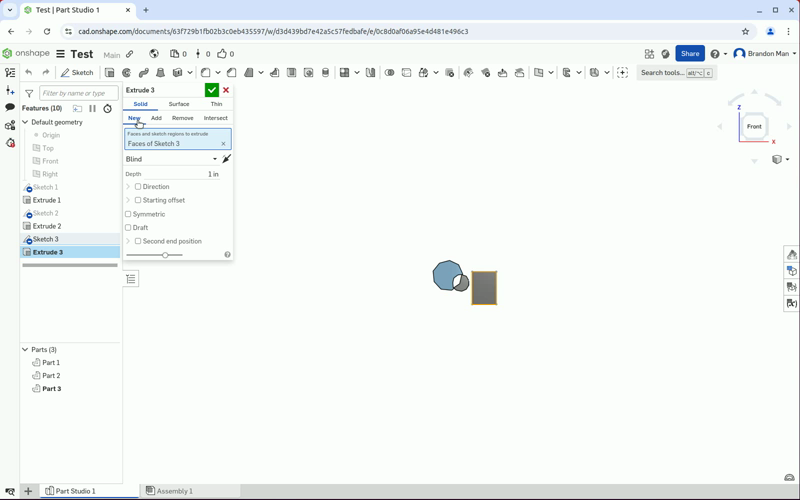
key(tab, 4)
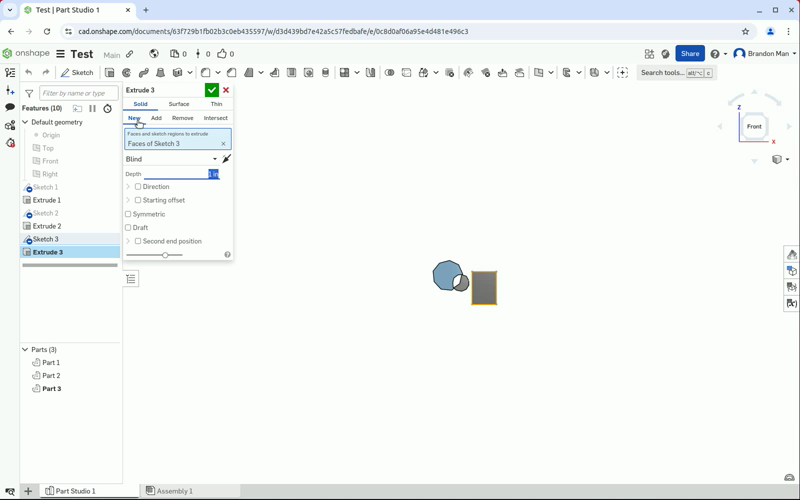
text(4.092)
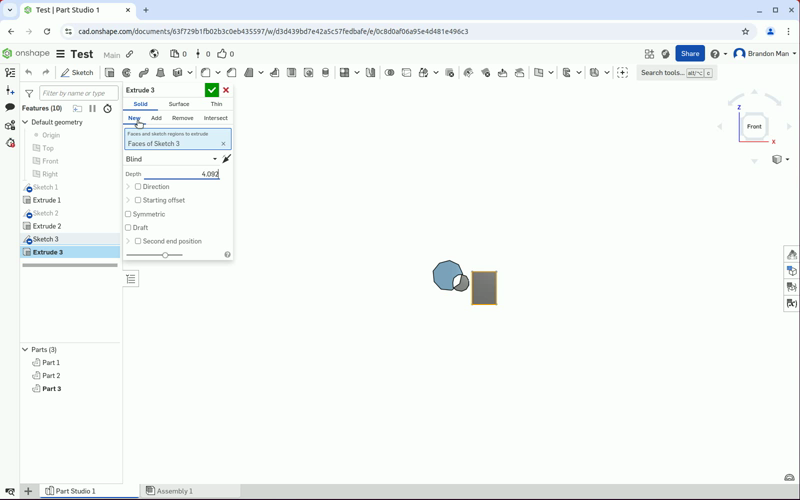
key(enter)
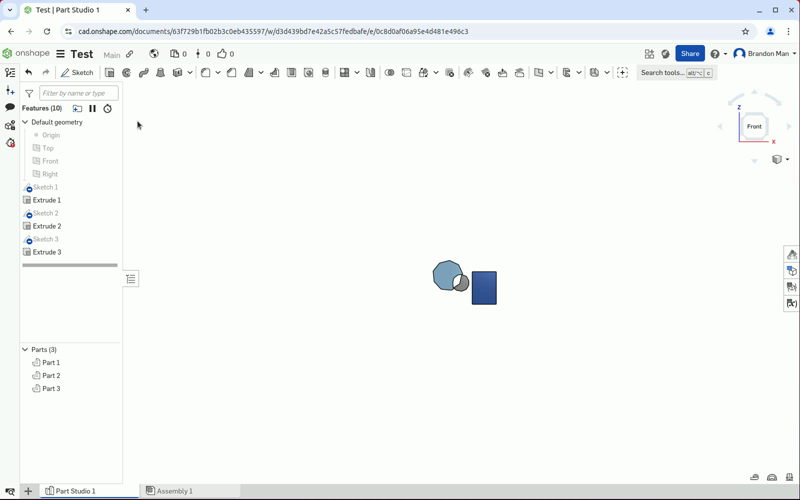
key(shift+h)
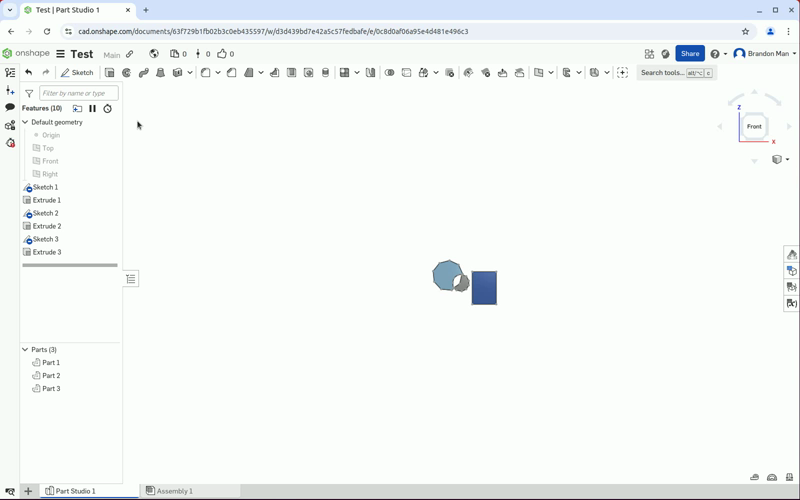
key(shift+h)
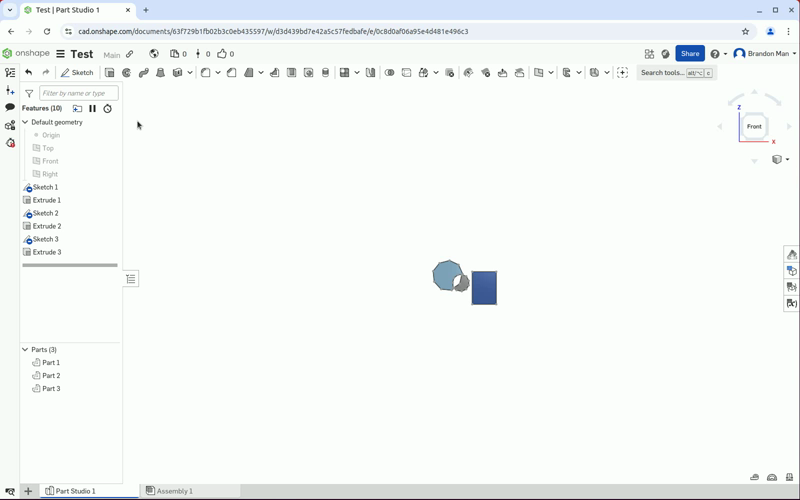
key(shift+7)
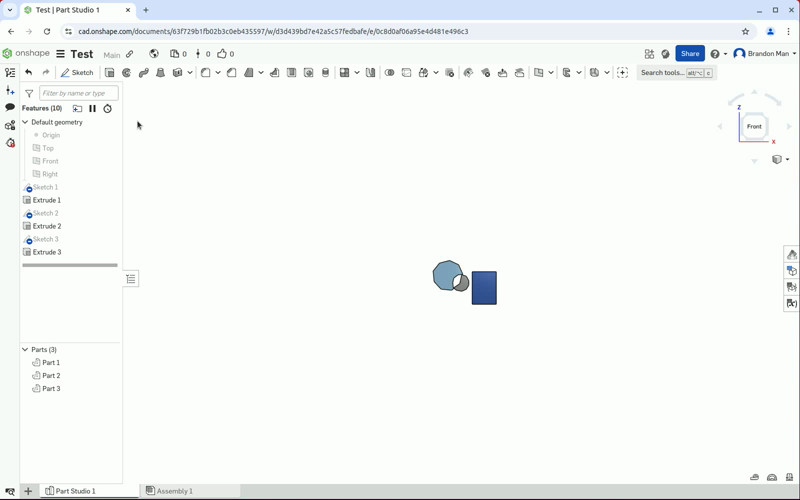
key(left, 2)
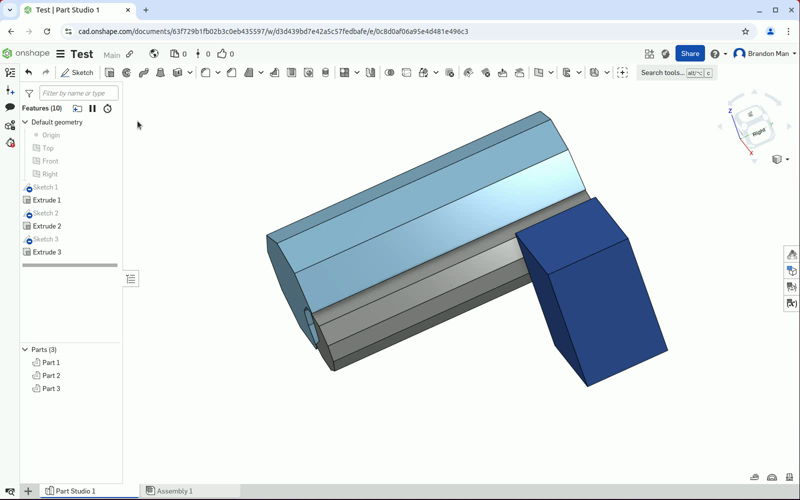
key(down, 2)
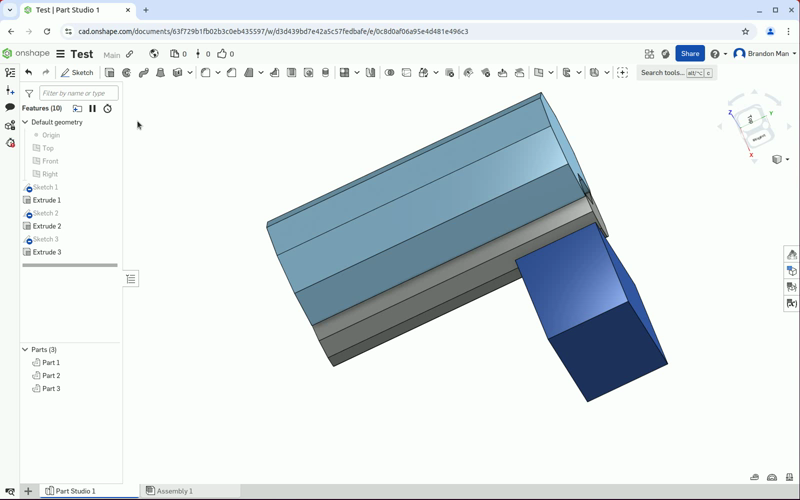
key(up, 2)
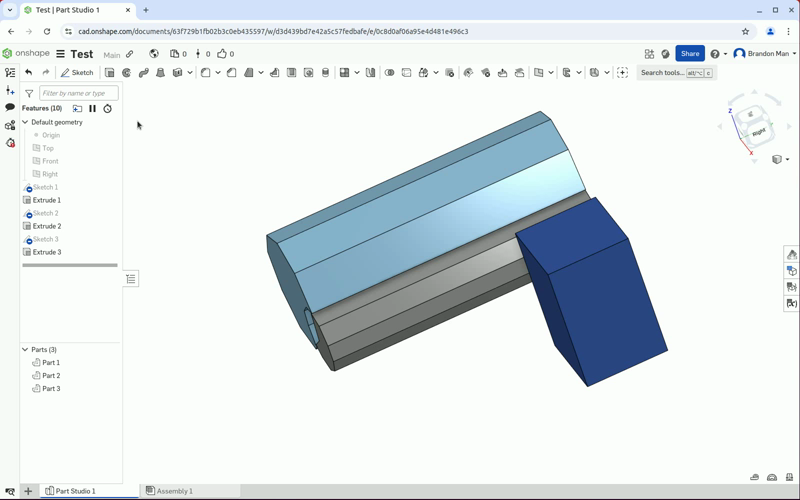
key(right, 2)
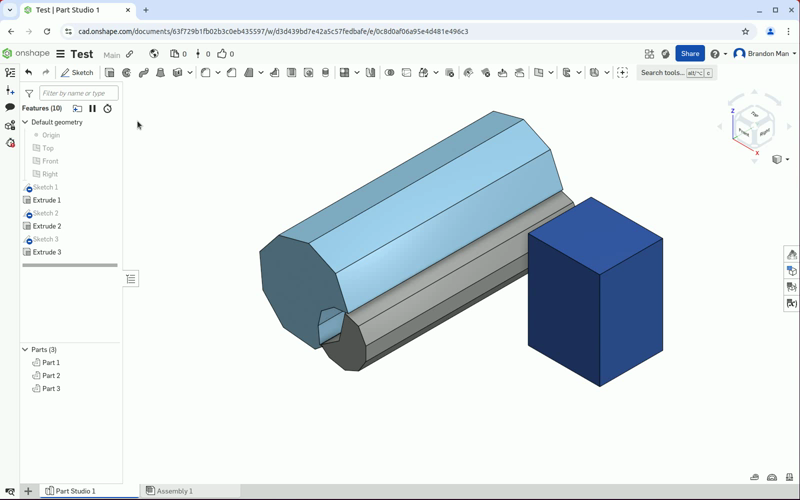
mouse_move(73, 189)
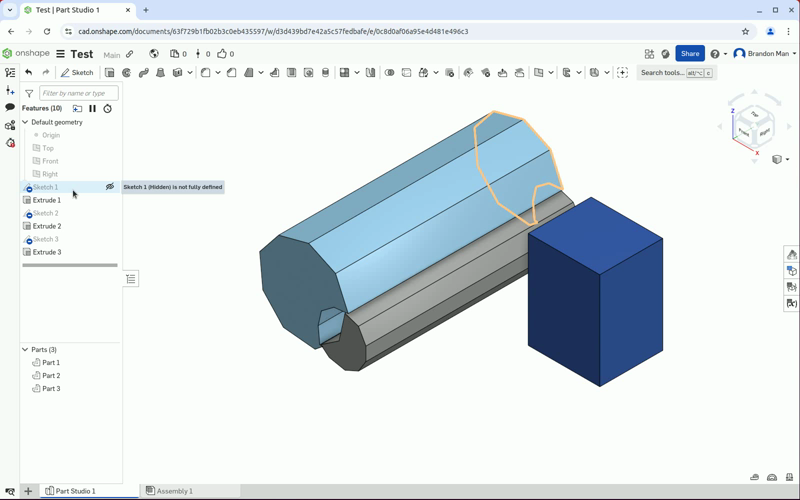
click(73, 189)